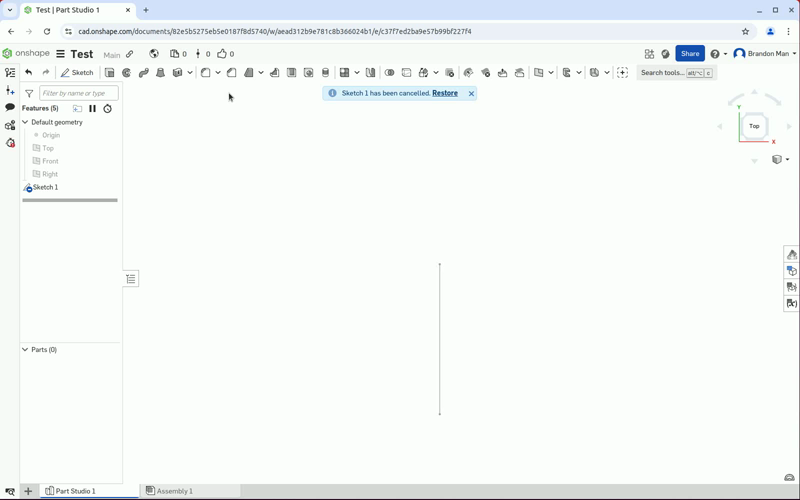
key(shift+h)
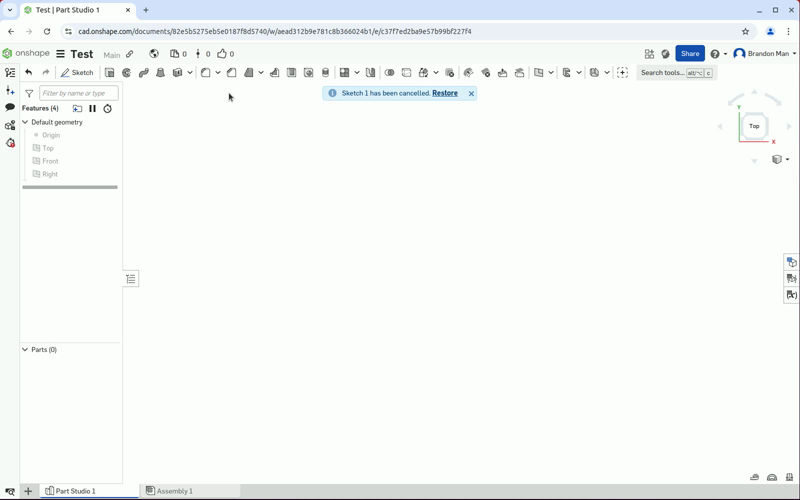
mouse_move(73, 352)
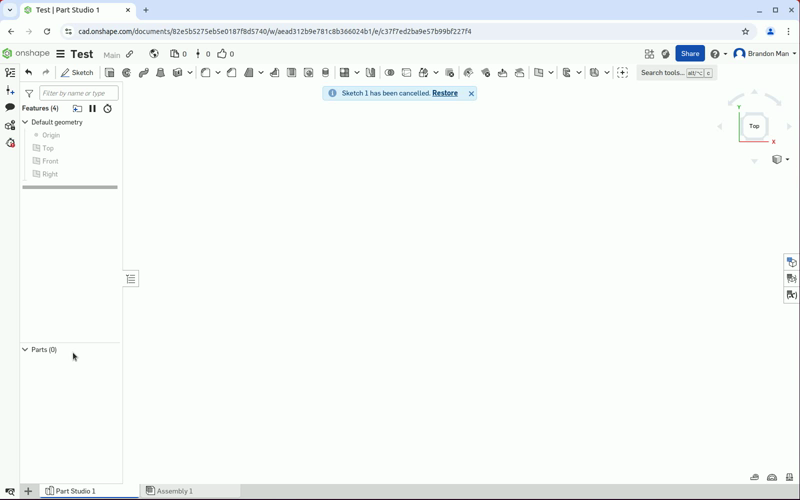
key(y)
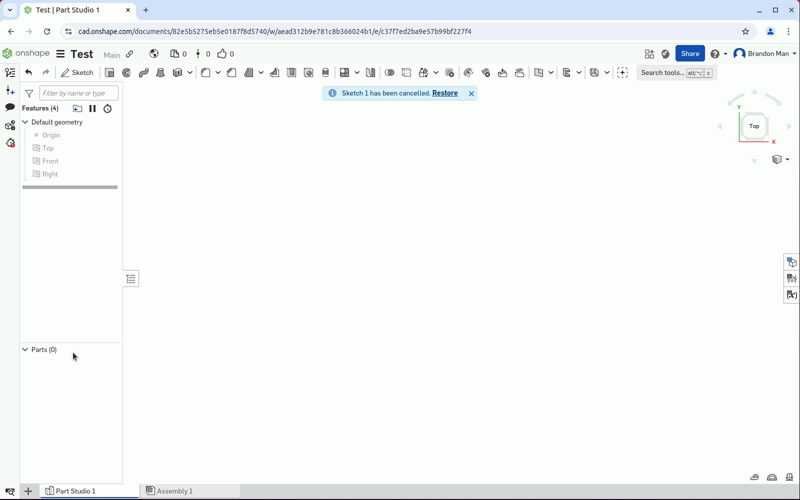
key(shift+p)
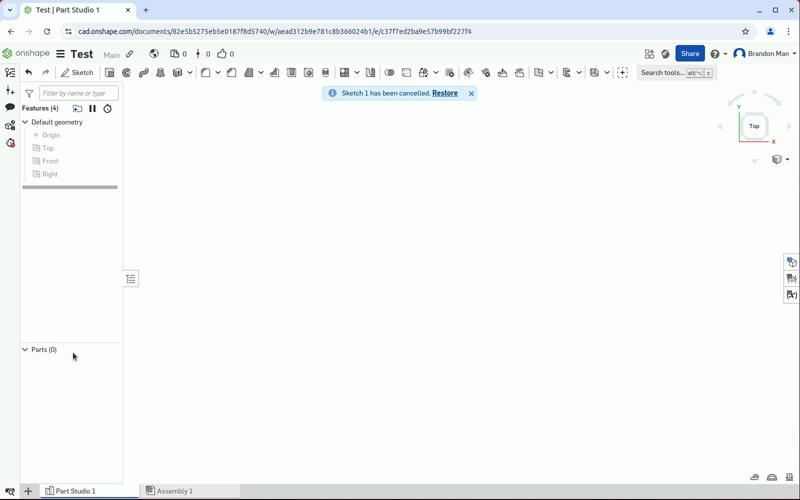
key(space)
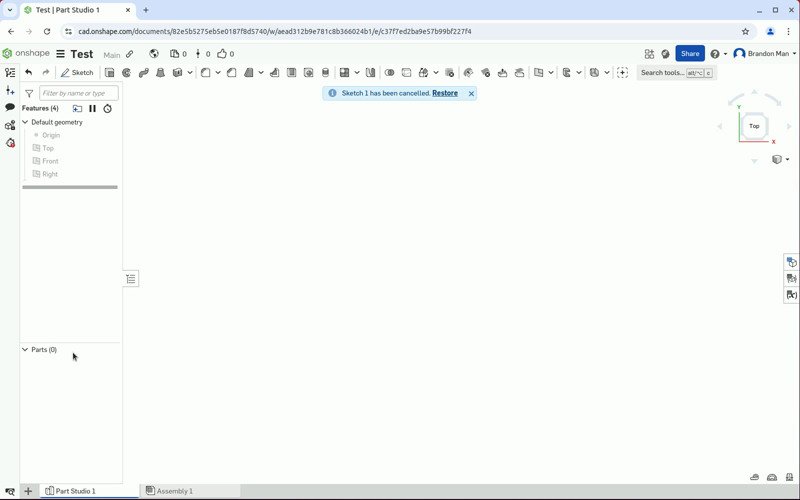
key_down(shift)
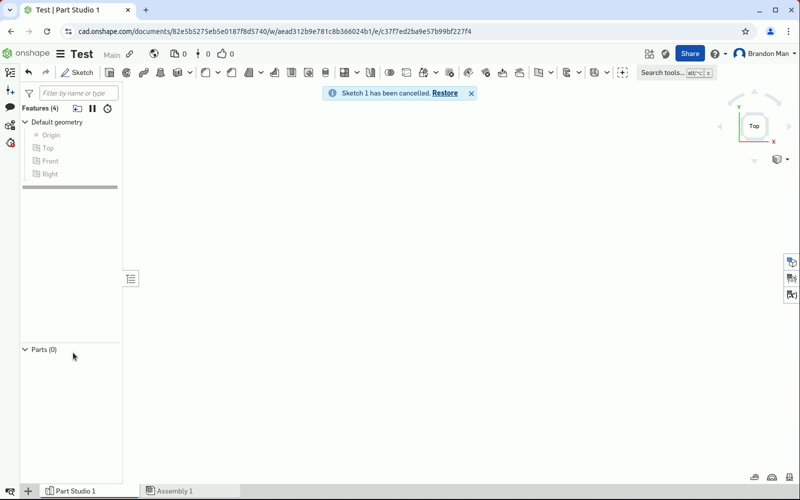
key(up)
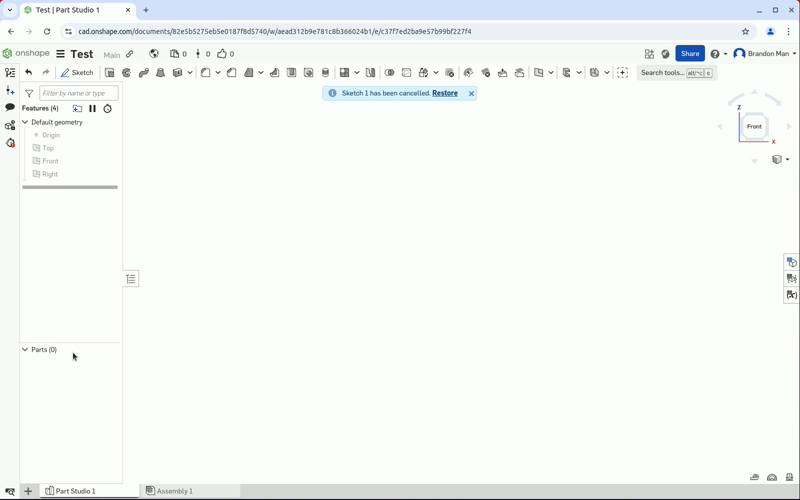
key_up(shift)
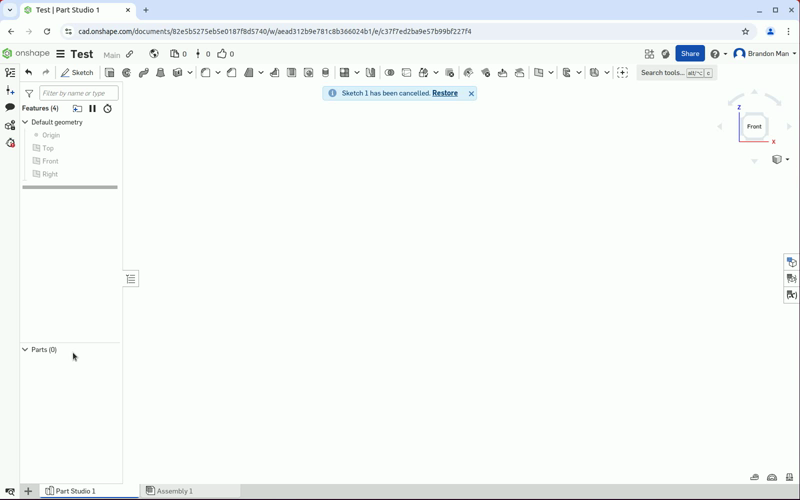
mouse_move(73, 352)
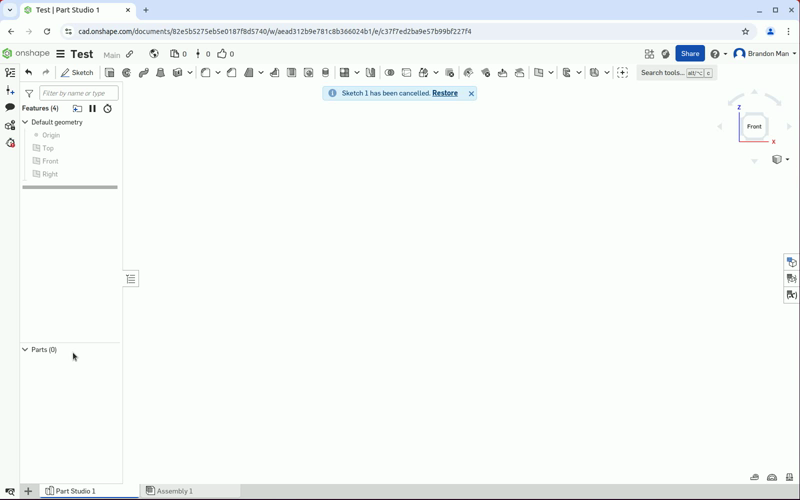
key(shift+y)
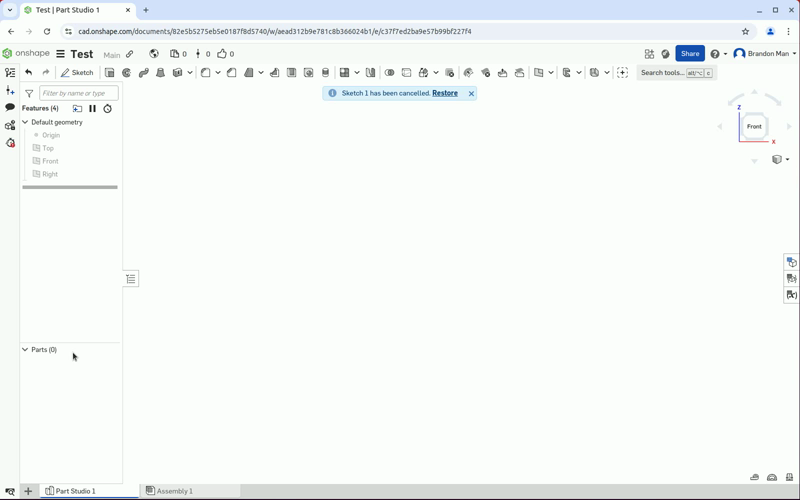
key(shift+s)
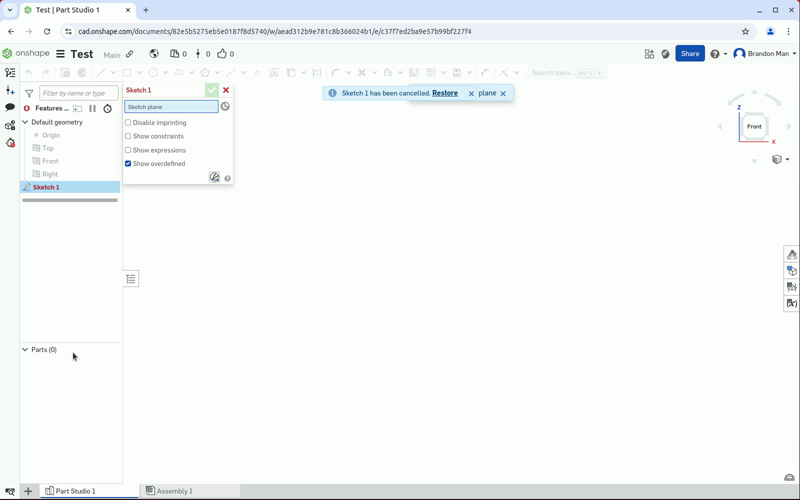
mouse_move(73, 163)
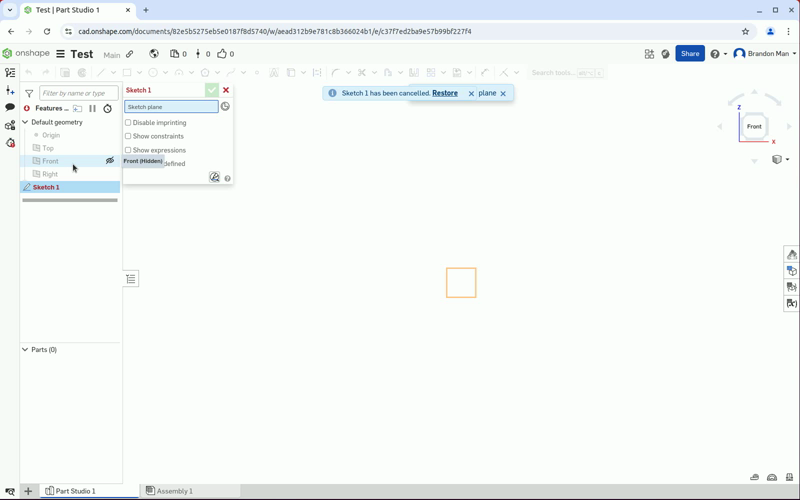
click(73, 163)
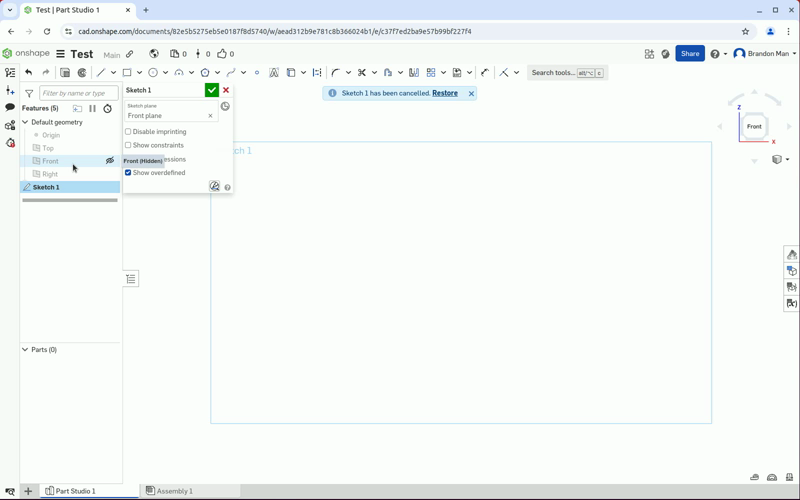
mouse_move(73, 352)
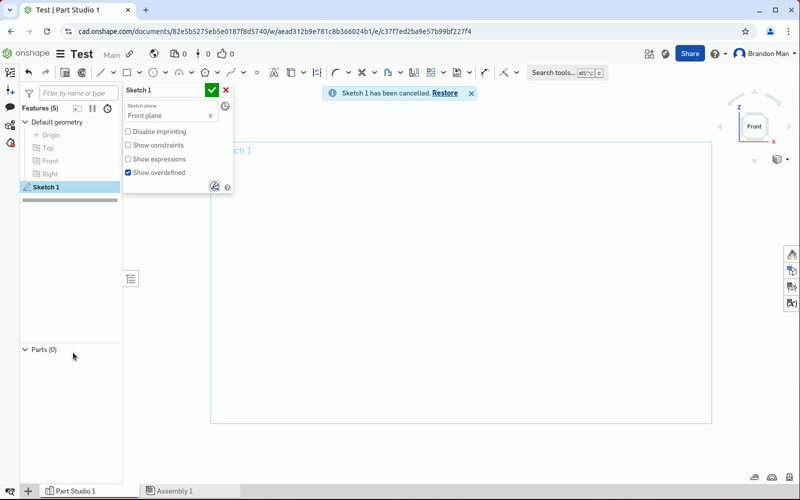
key(y)
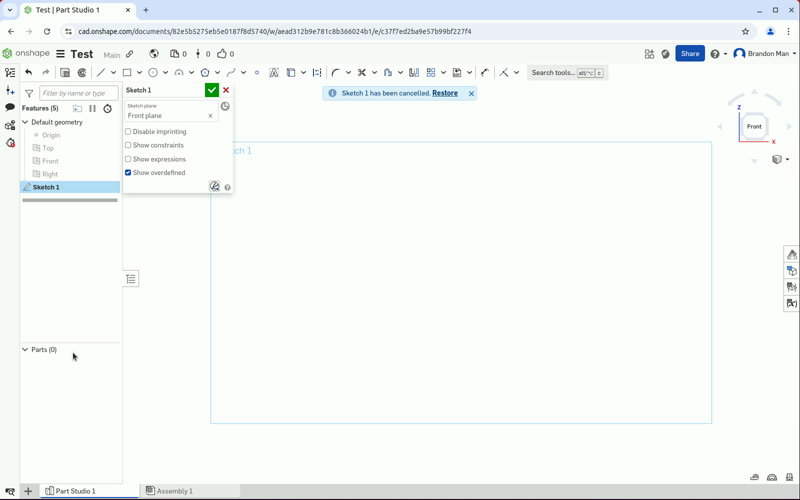
key(c)
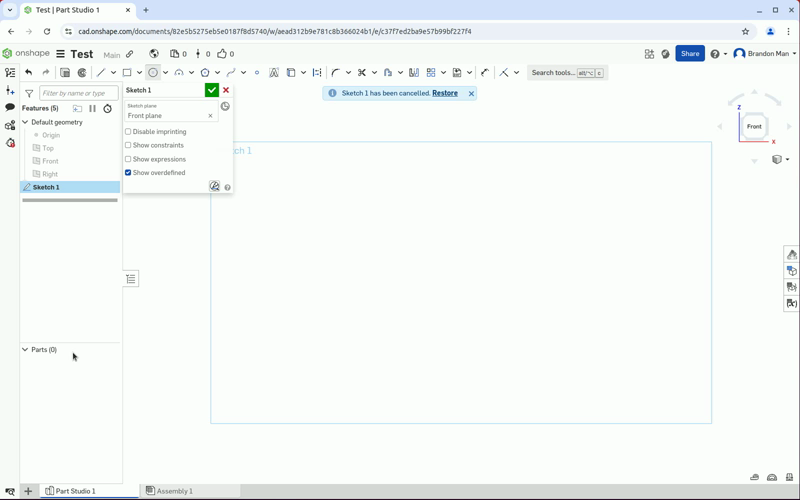
key_down(shift)
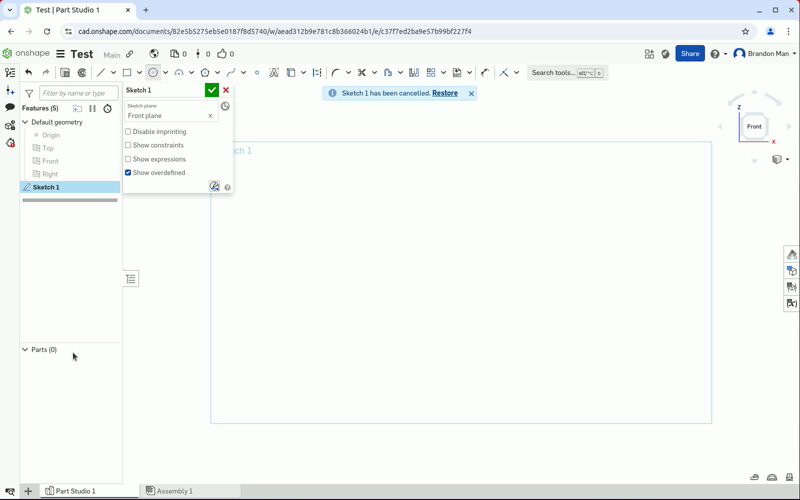
mouse_move(461, 282)
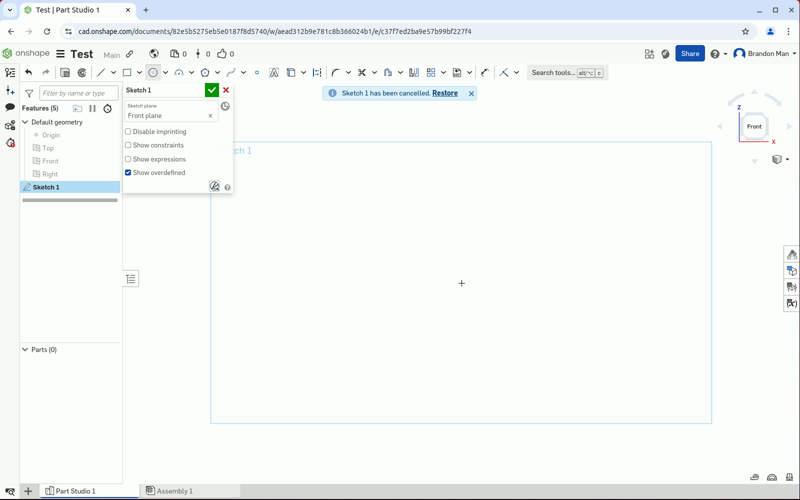
click(461, 282)
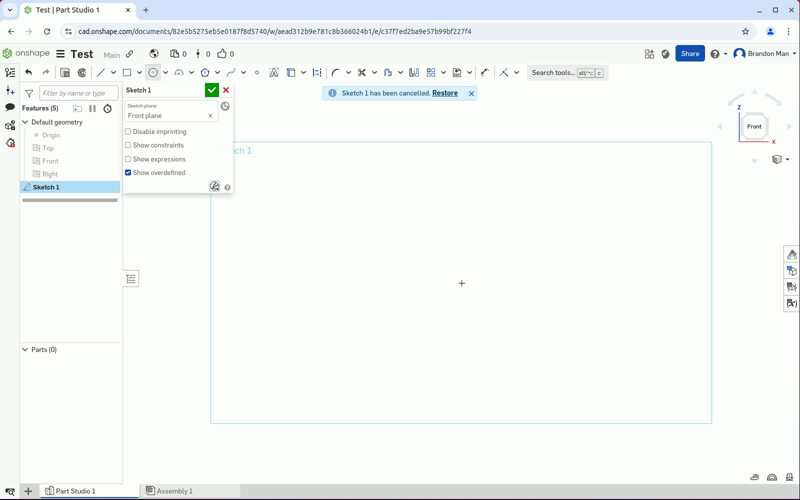
key_up(shift)
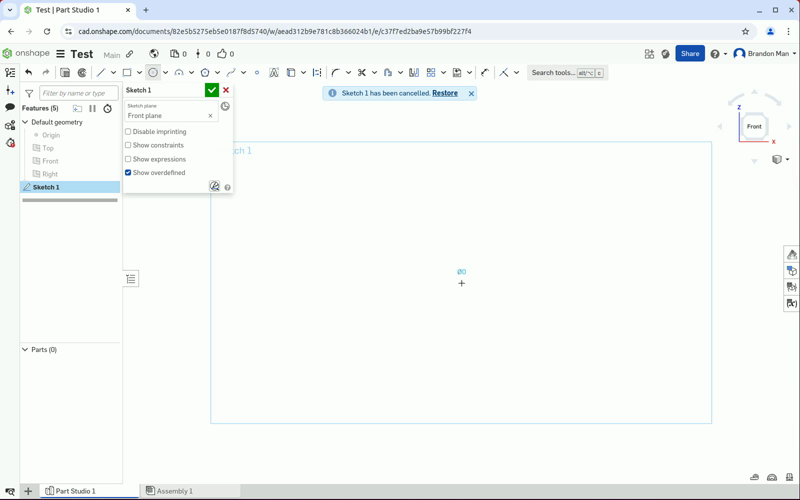
mouse_move(485, 282)
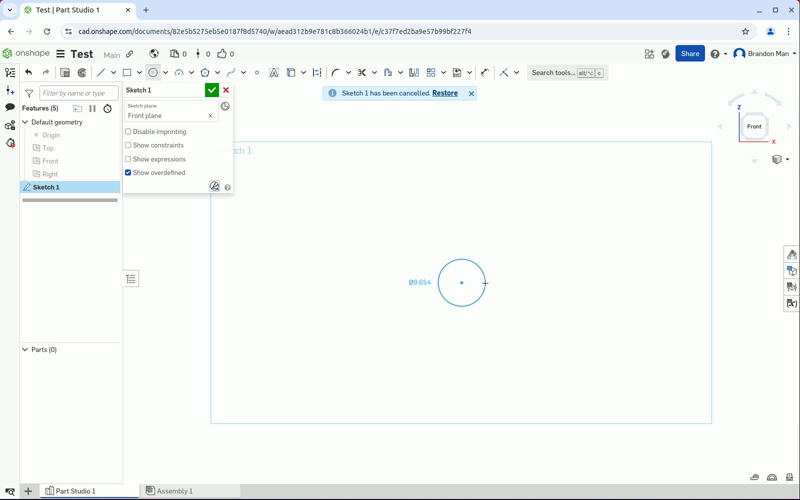
click(485, 282)
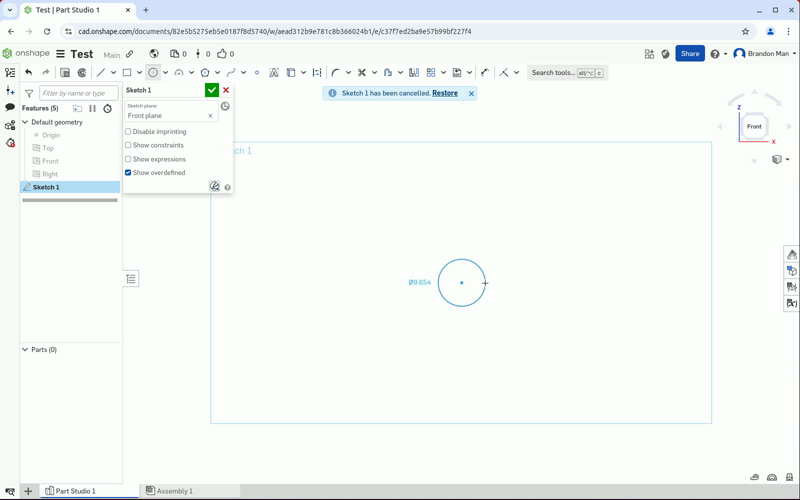
key(esc)
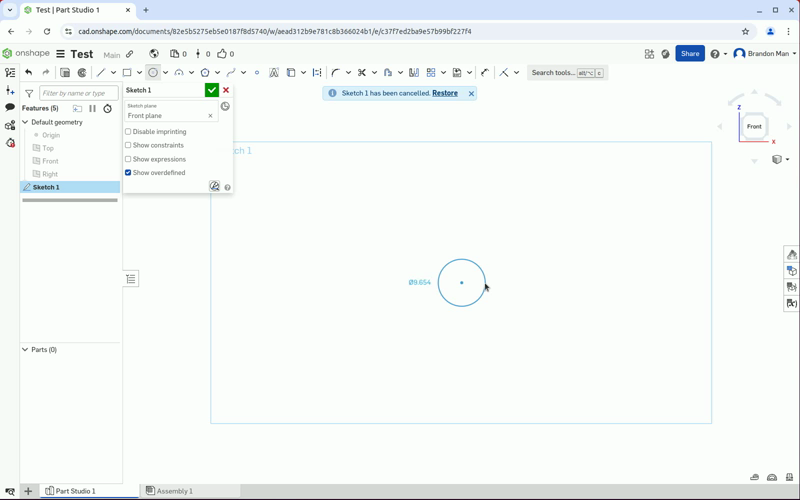
key(c)
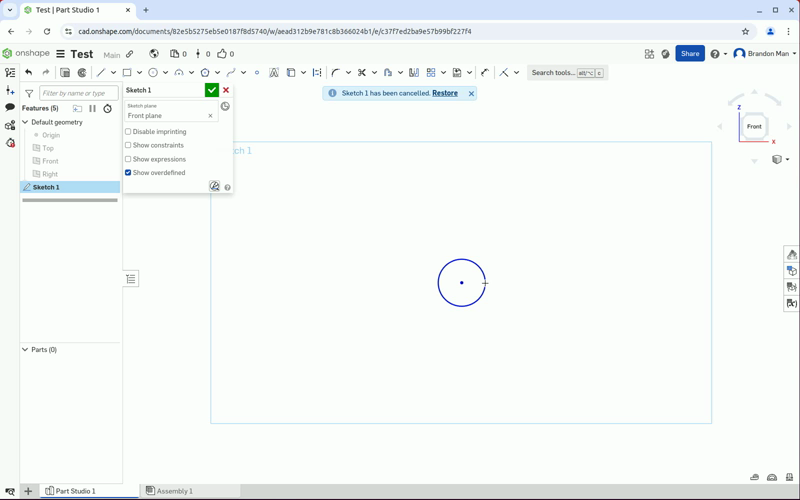
key_down(shift)
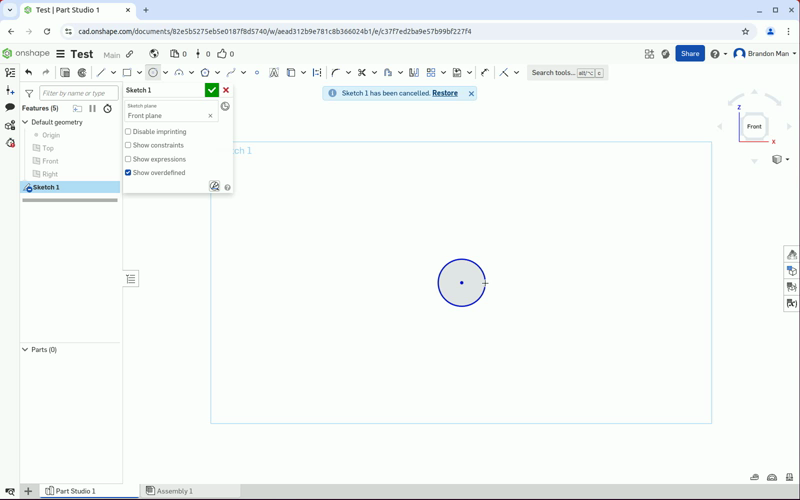
mouse_move(461, 282)
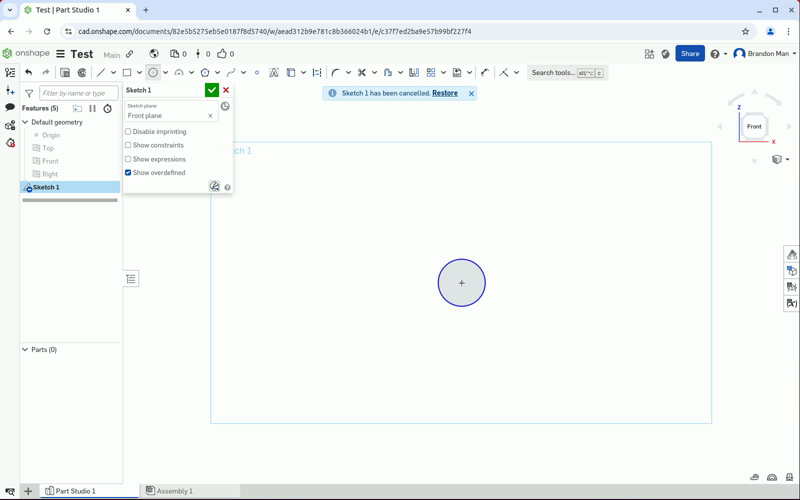
click(461, 282)
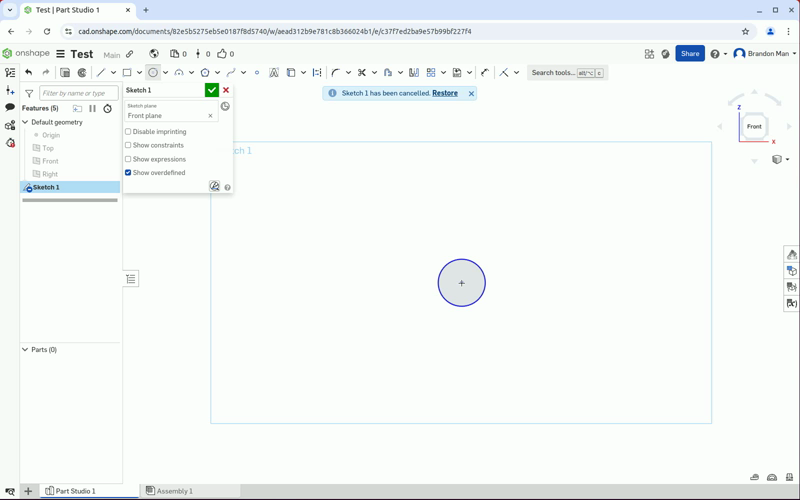
key_up(shift)
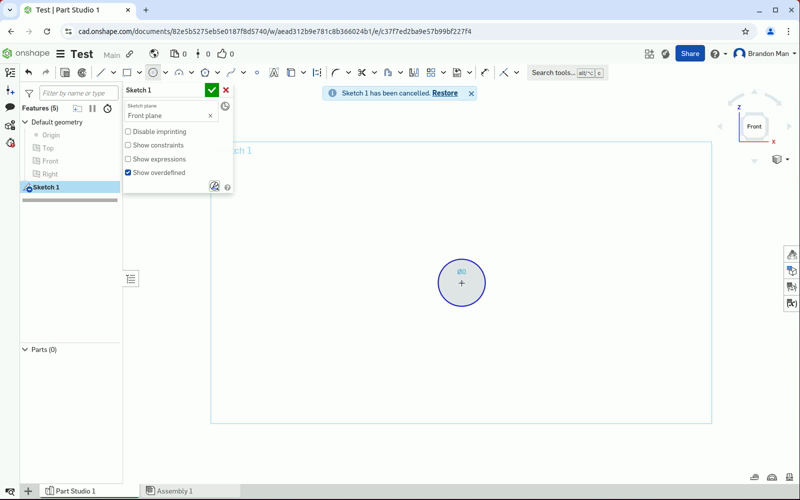
mouse_move(482, 282)
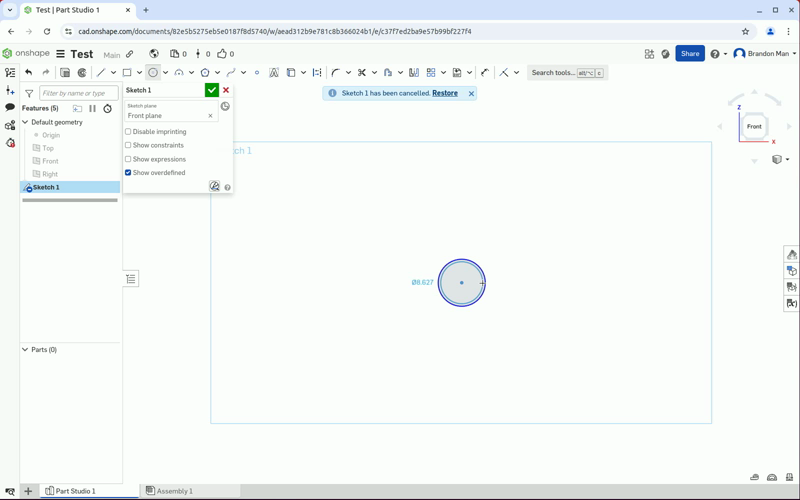
scroll(6)
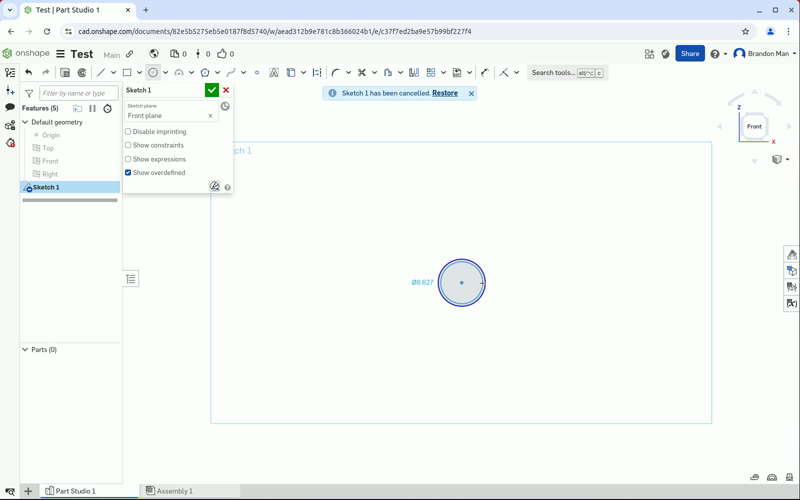
scroll(6)
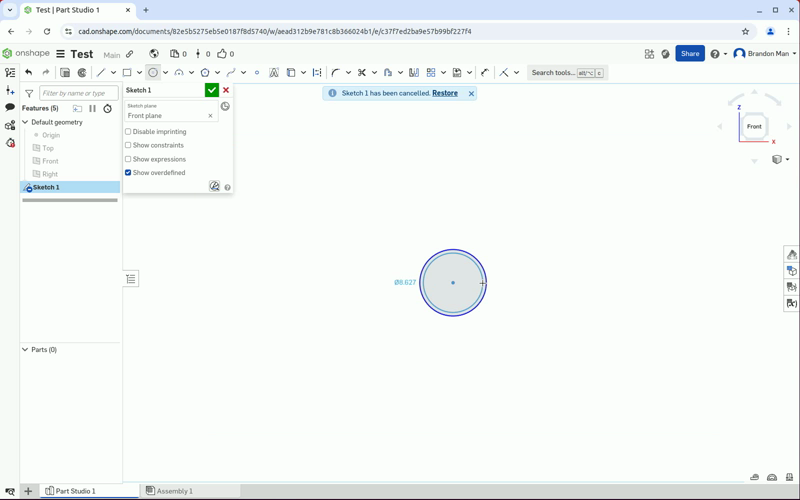
scroll(6)
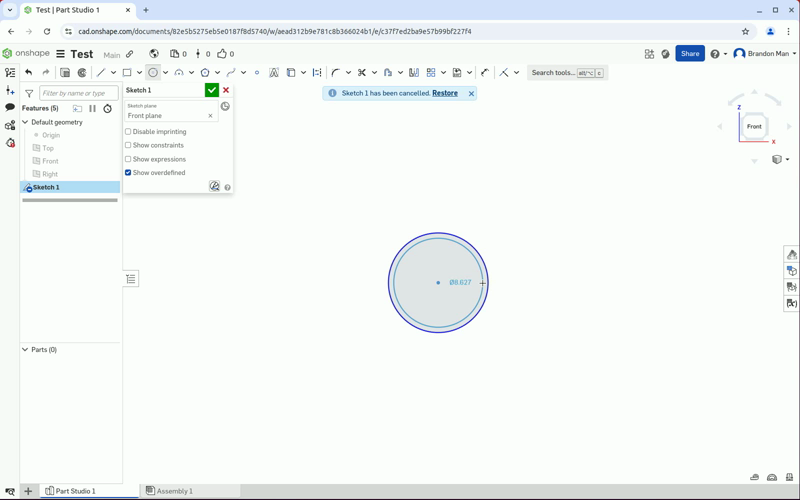
scroll(6)
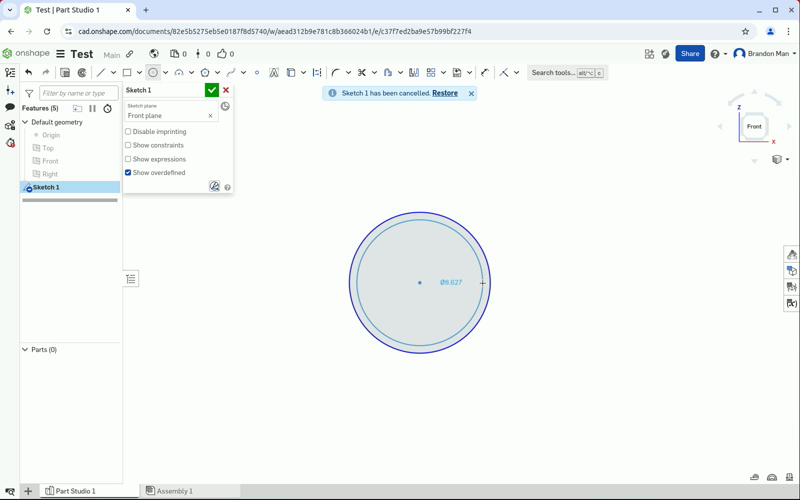
scroll(6)
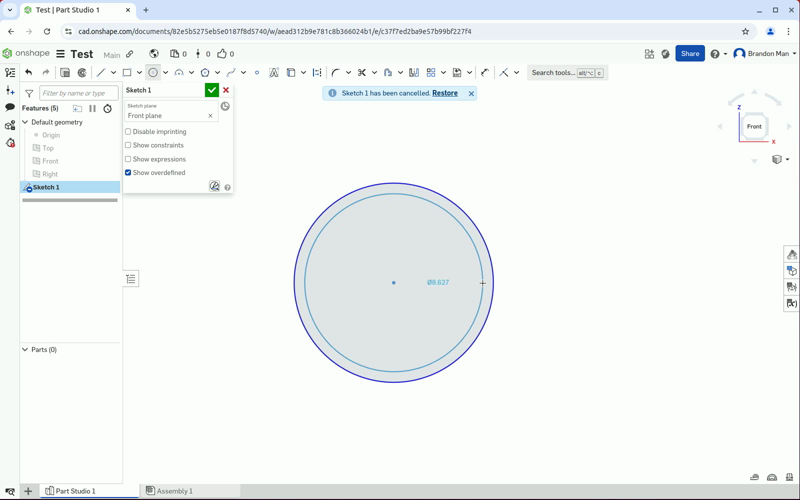
scroll(6)
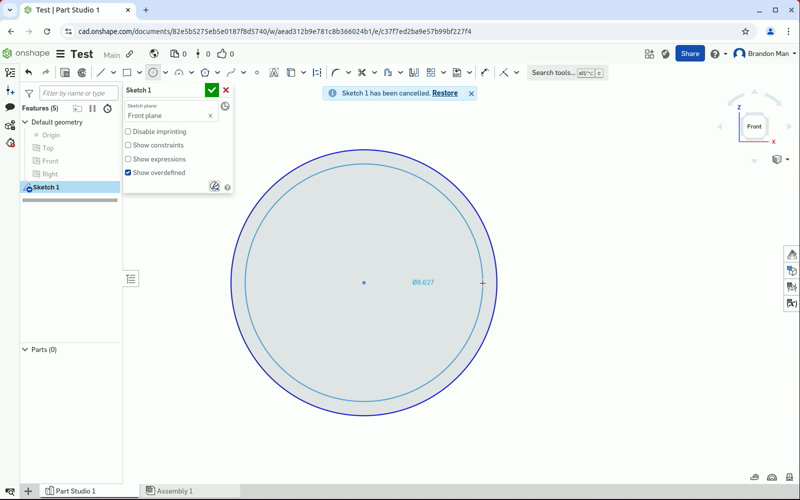
scroll(6)
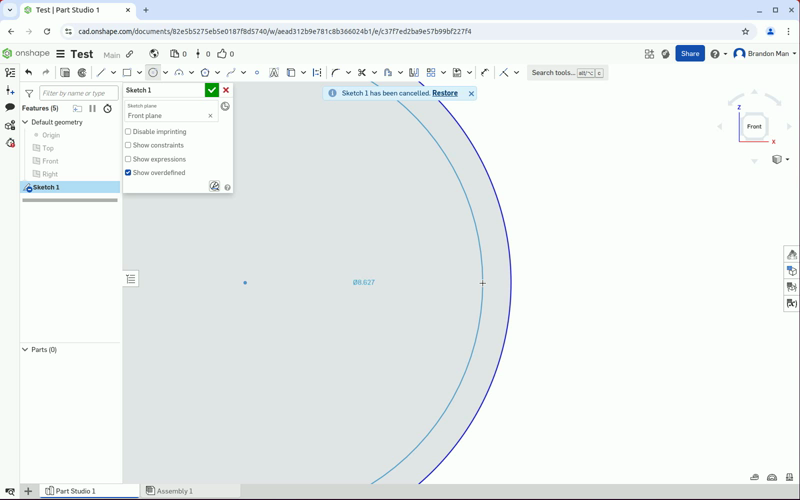
click(482, 282)
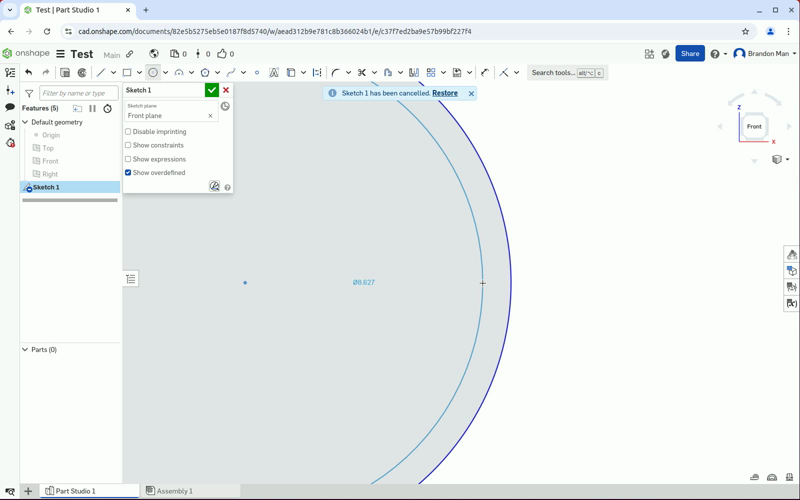
scroll(-6)
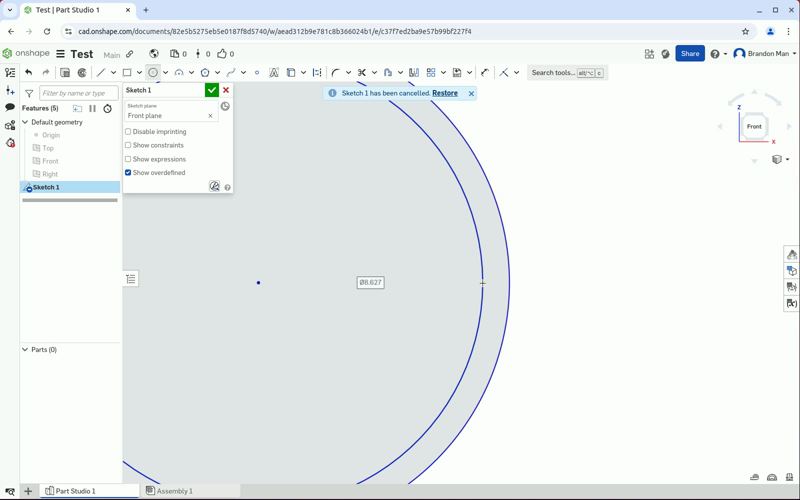
scroll(-6)
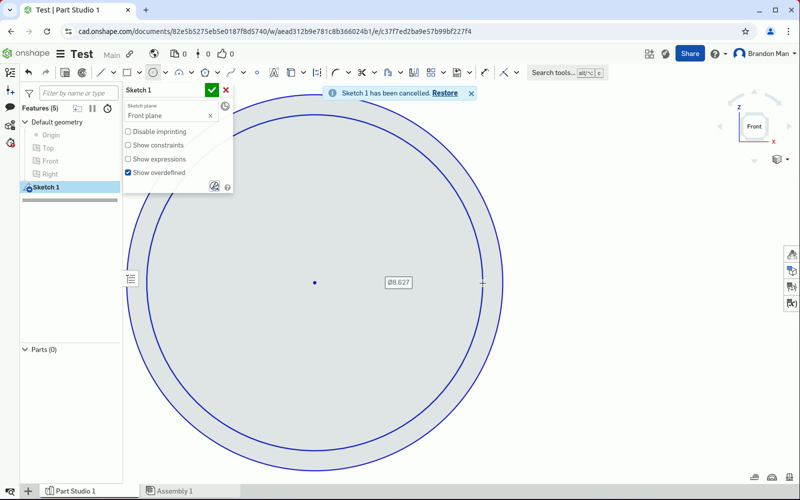
scroll(-6)
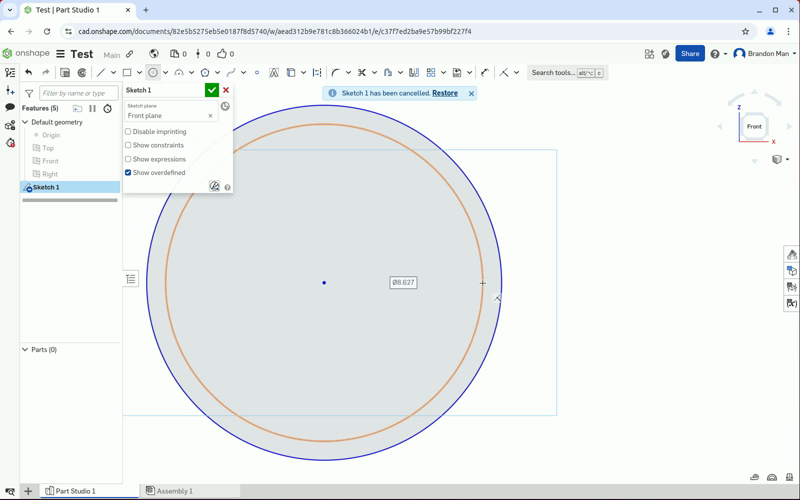
scroll(-6)
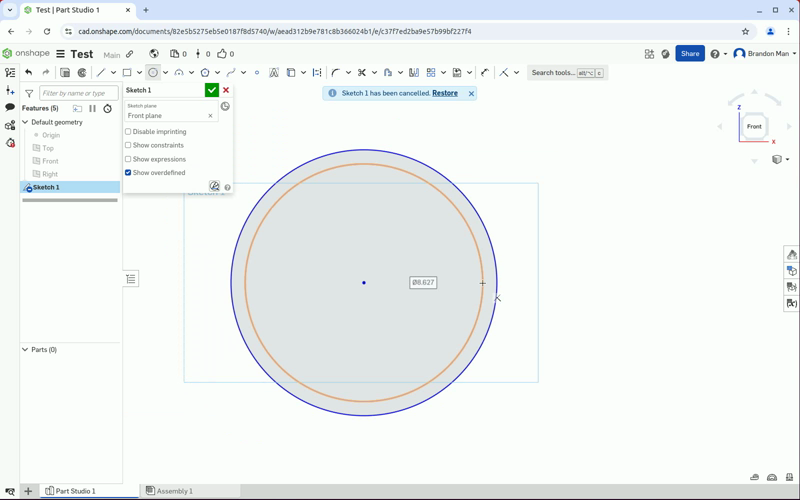
scroll(-6)
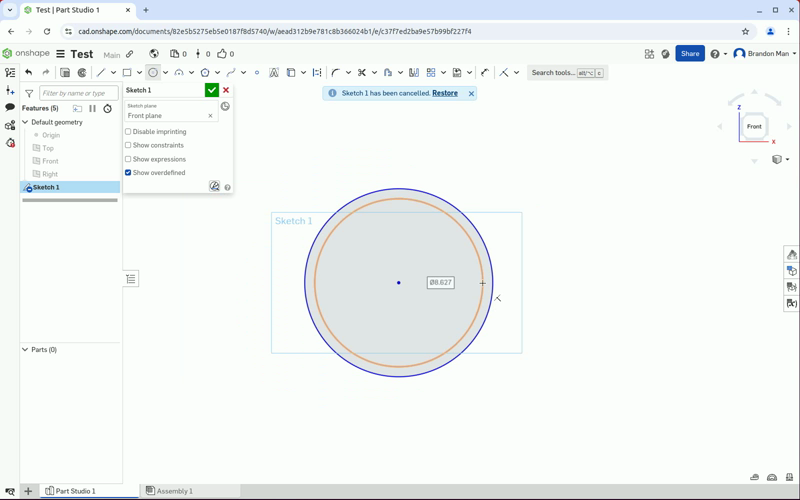
scroll(-6)
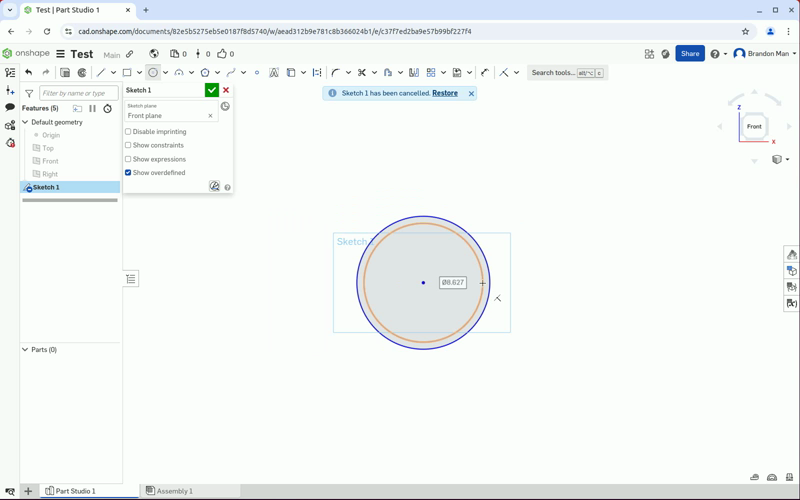
scroll(-6)
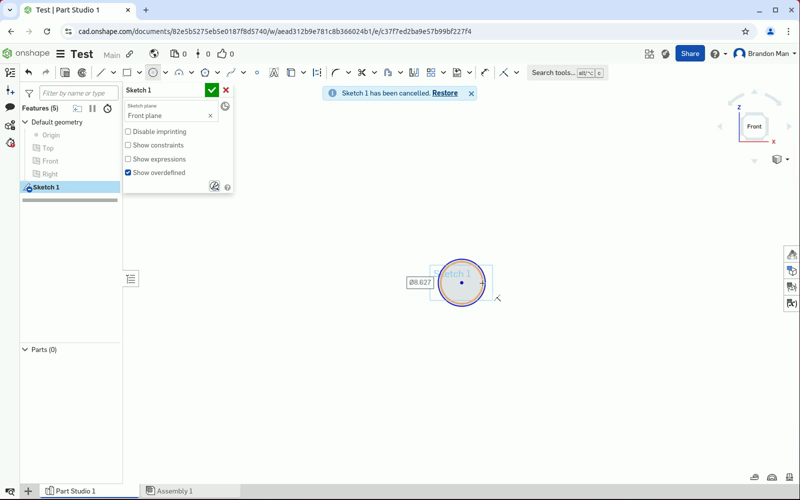
key(esc)
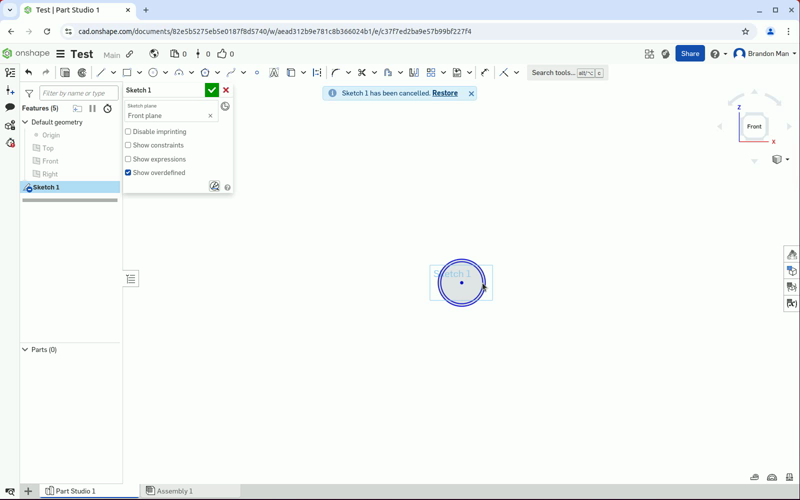
mouse_move(467, 303)
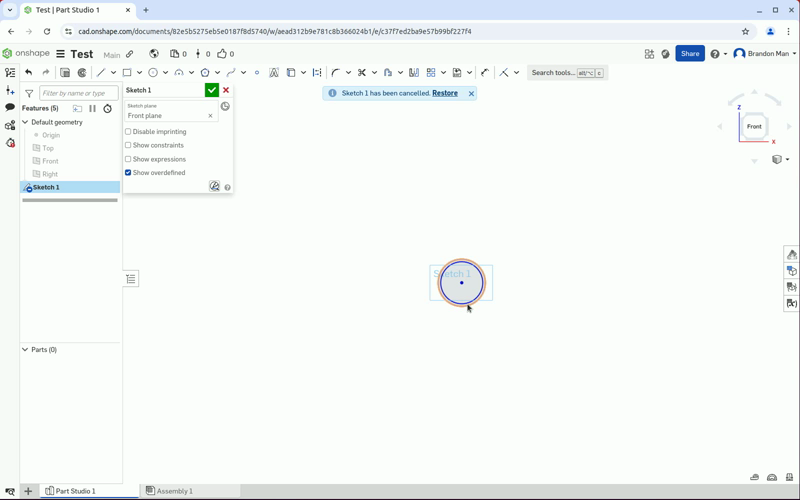
scroll(6)
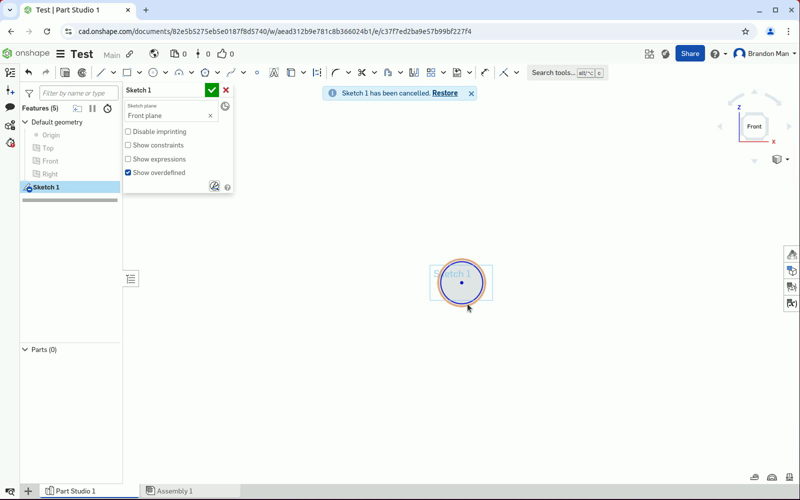
scroll(6)
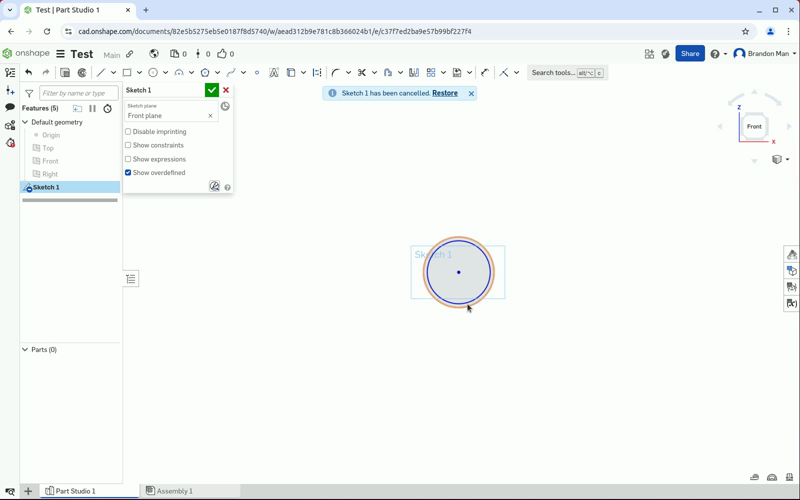
scroll(6)
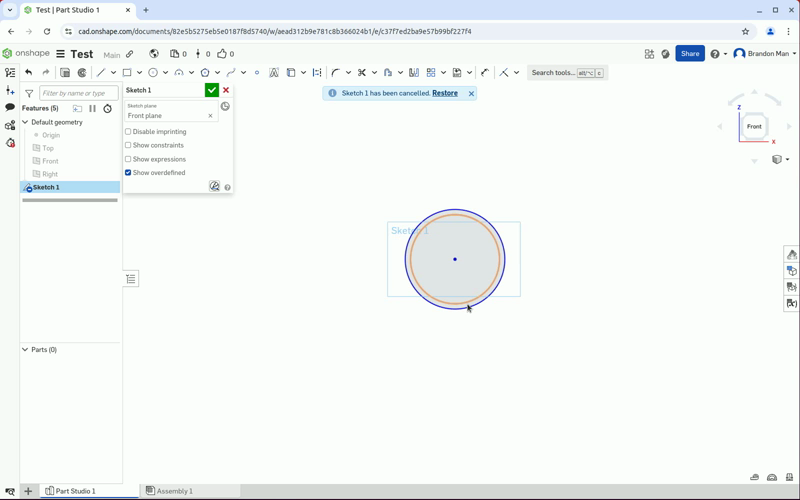
scroll(6)
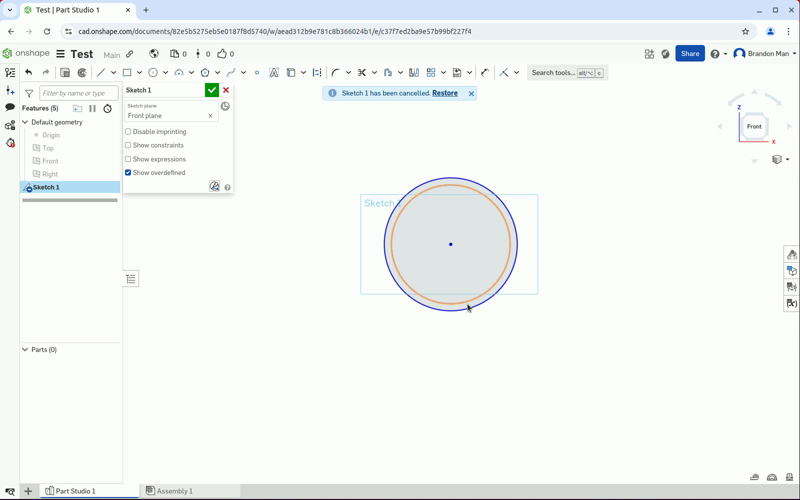
scroll(6)
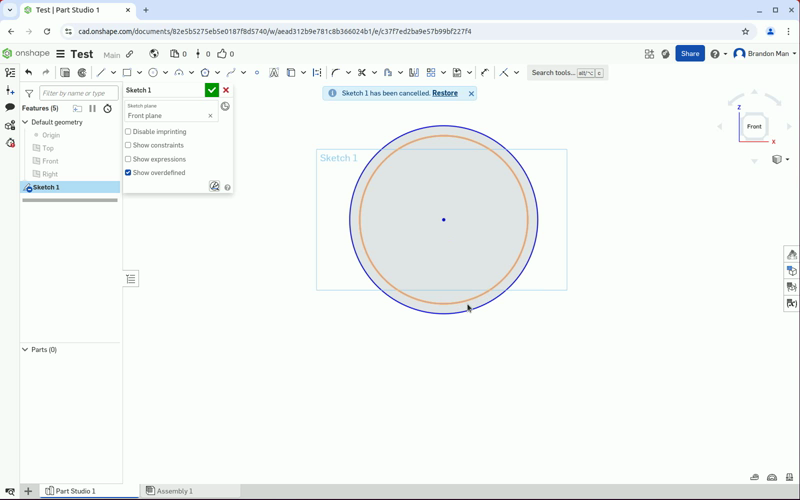
scroll(6)
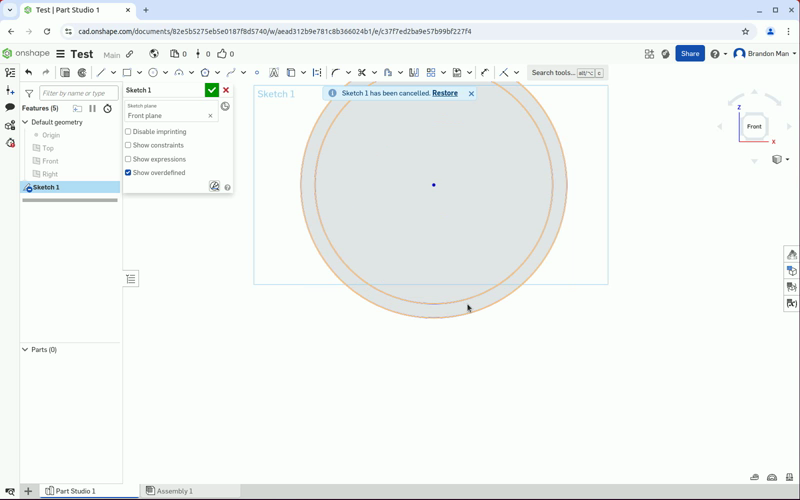
scroll(6)
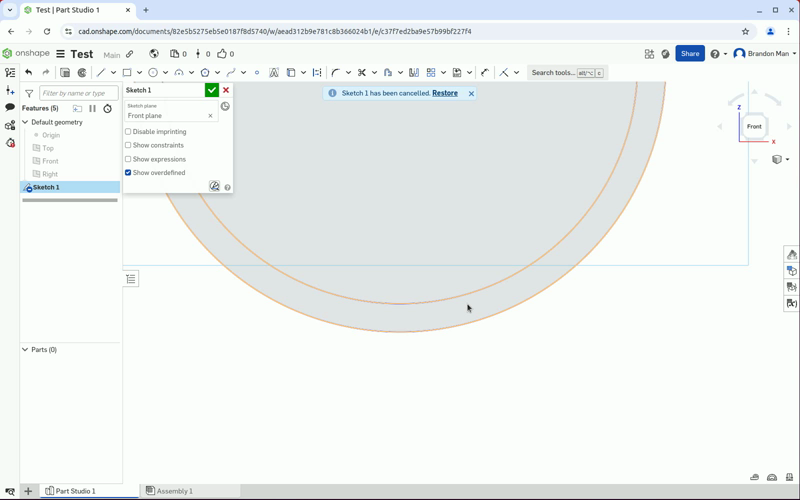
click(467, 303)
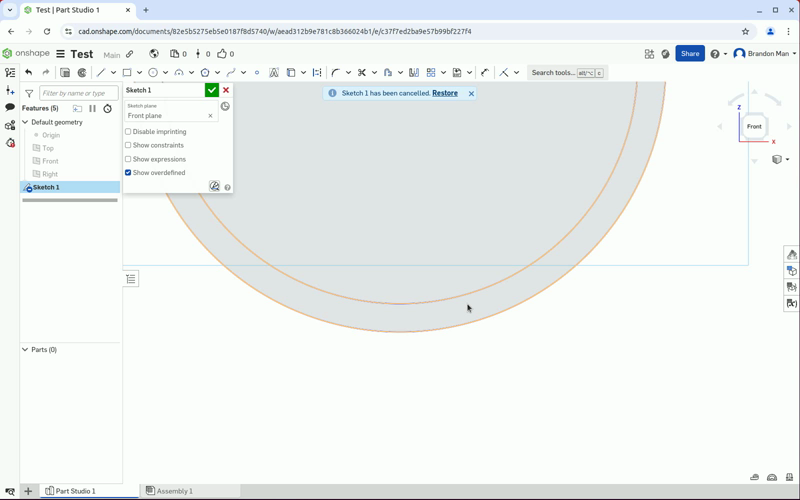
scroll(-6)
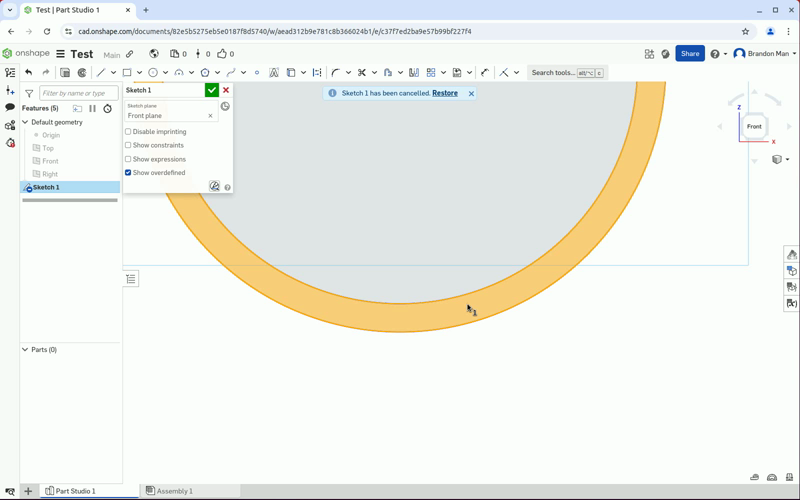
scroll(-6)
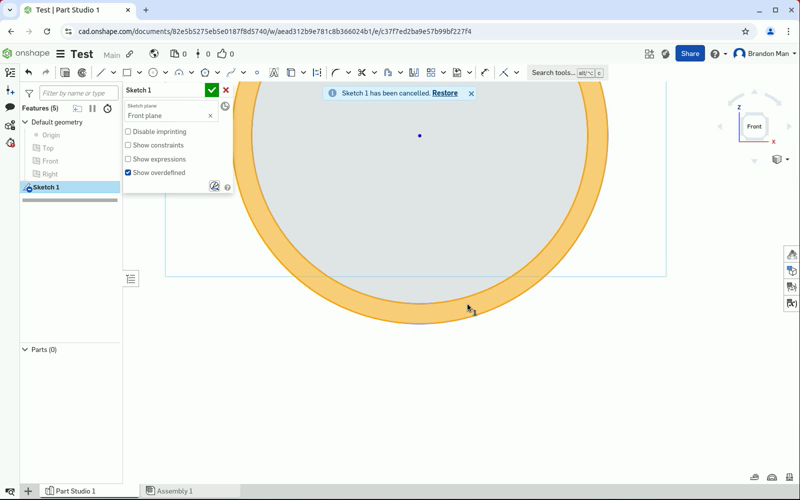
scroll(-6)
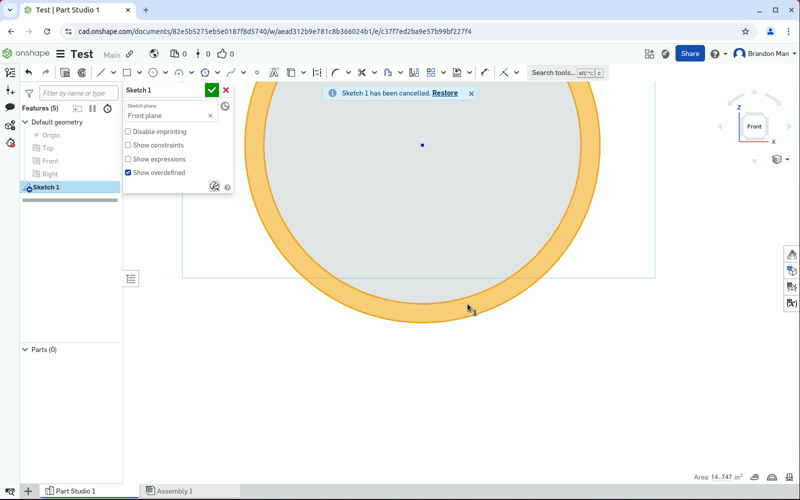
scroll(-6)
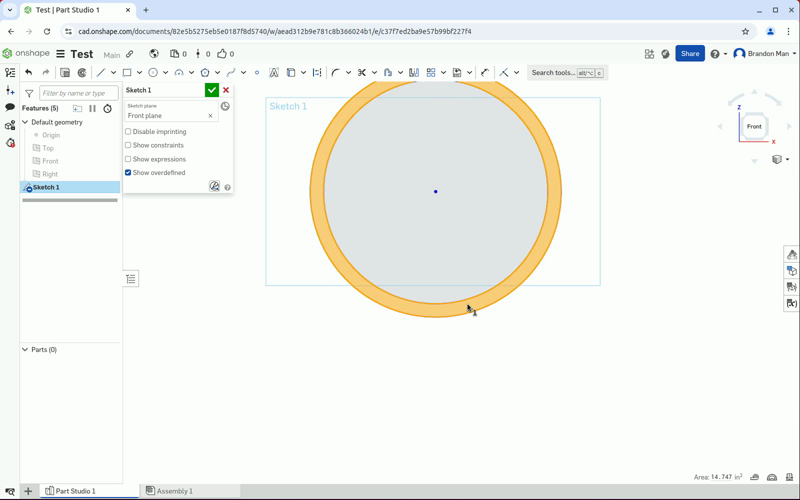
scroll(-6)
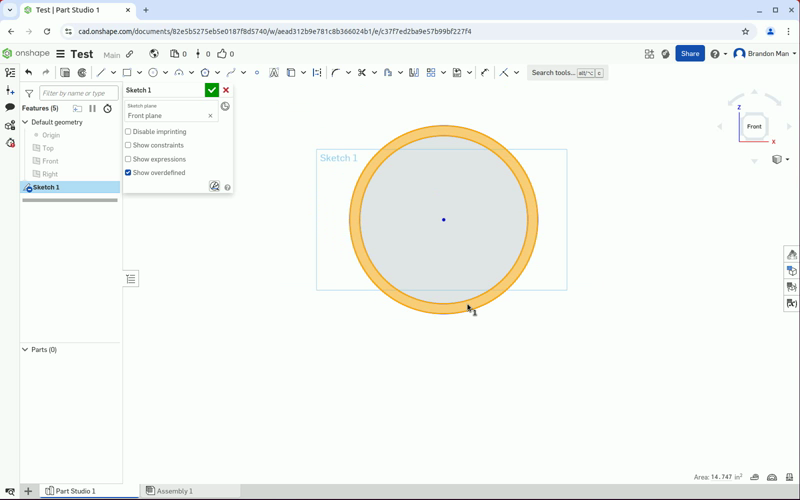
scroll(-6)
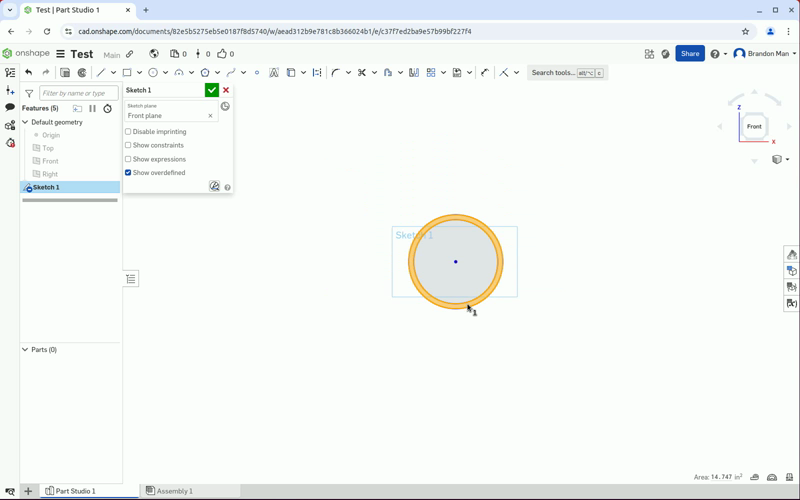
scroll(-6)
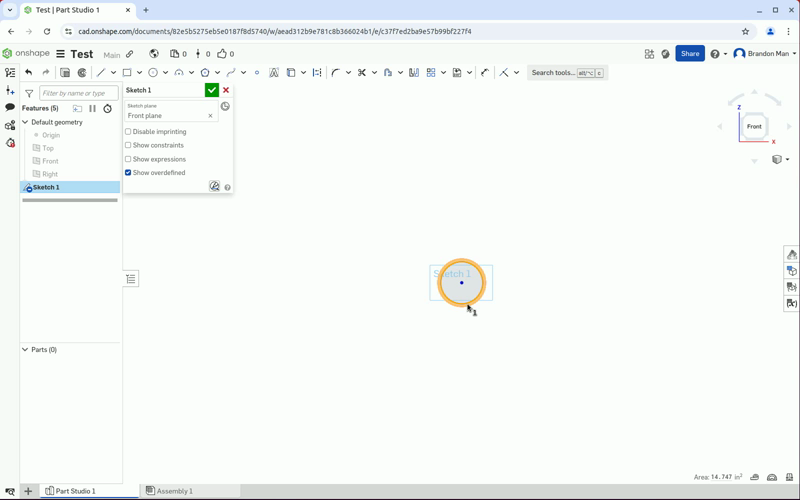
mouse_move(73, 352)
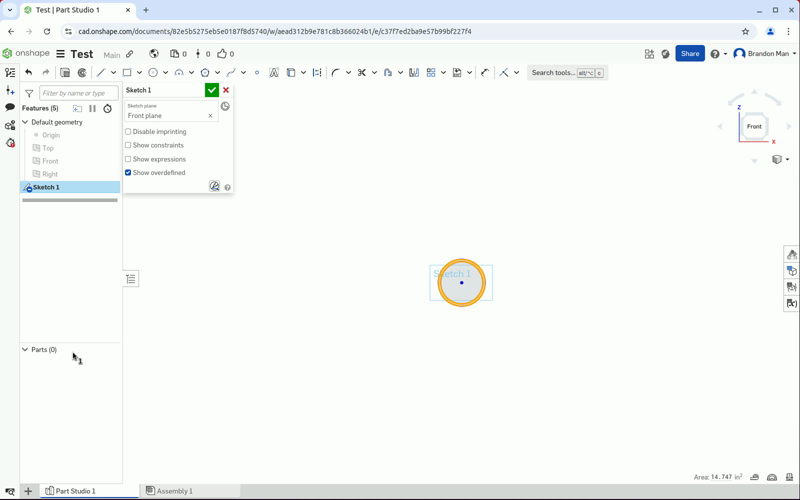
key(shift+y)
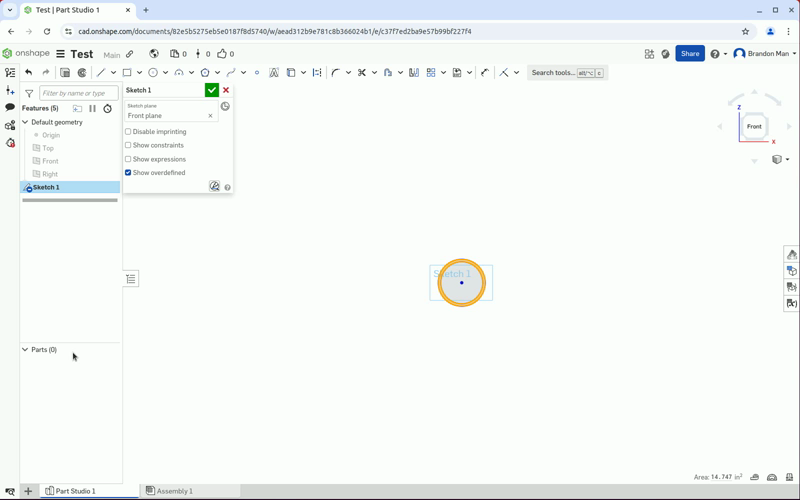
key(shift+e)
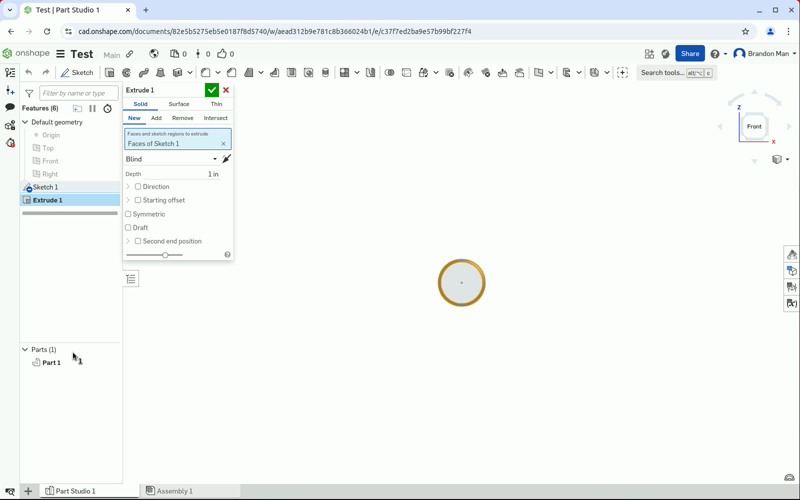
mouse_move(143, 106)
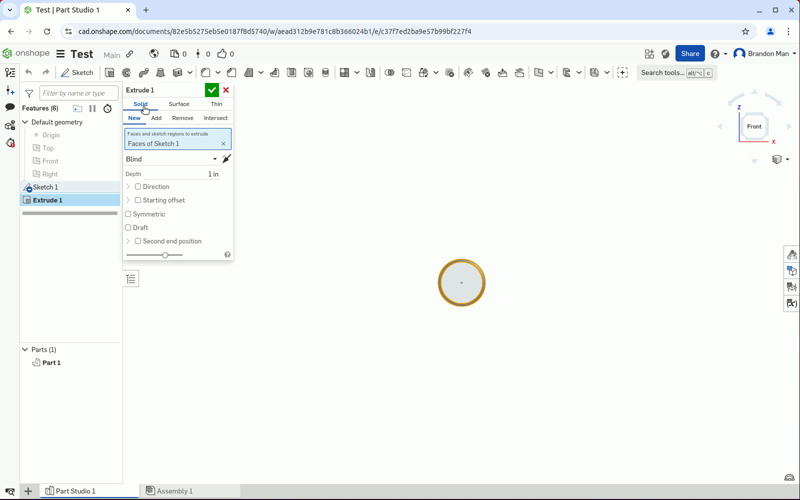
click(143, 106)
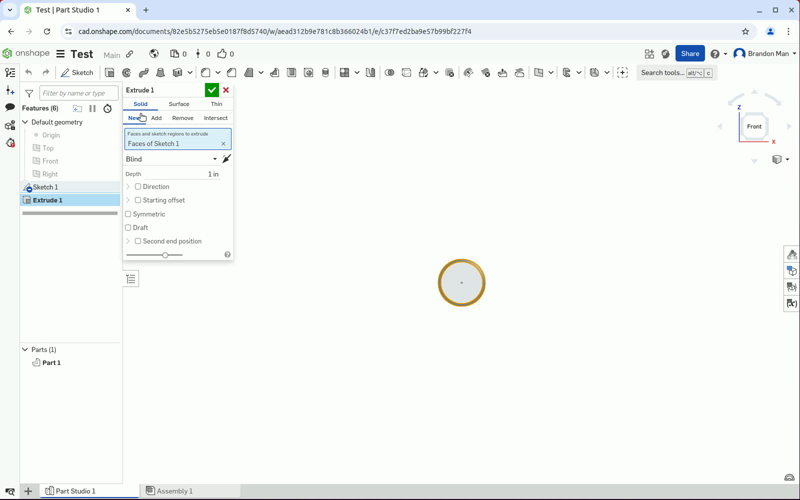
mouse_move(137, 120)
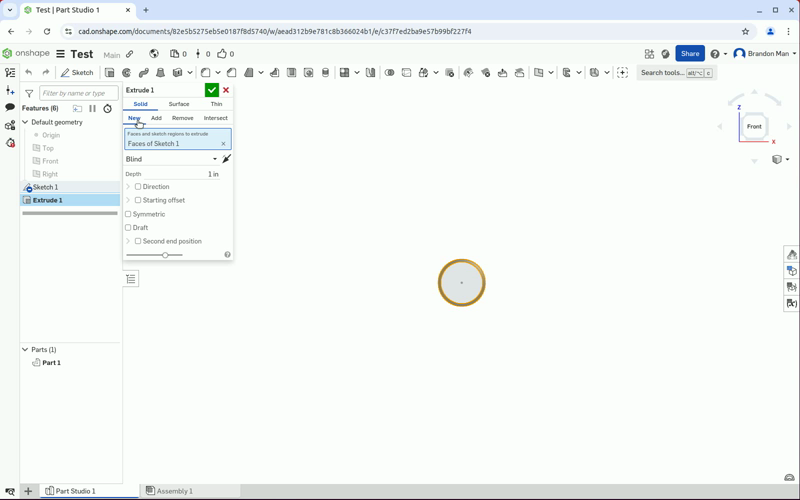
click(137, 120)
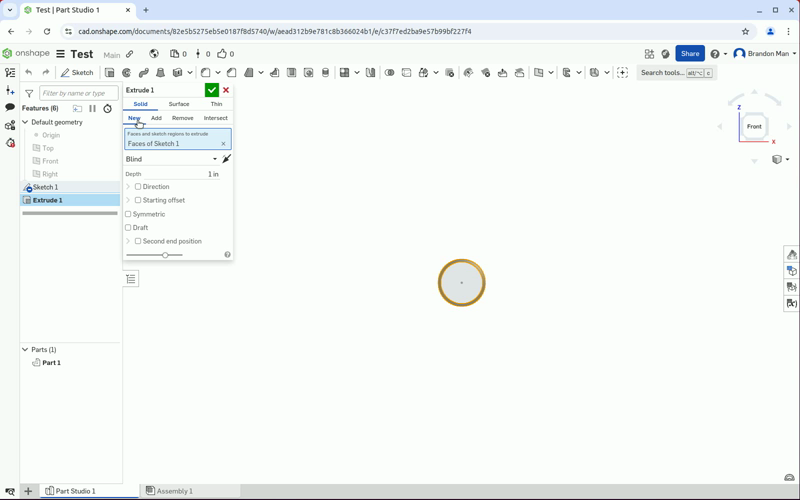
key(tab, 4)
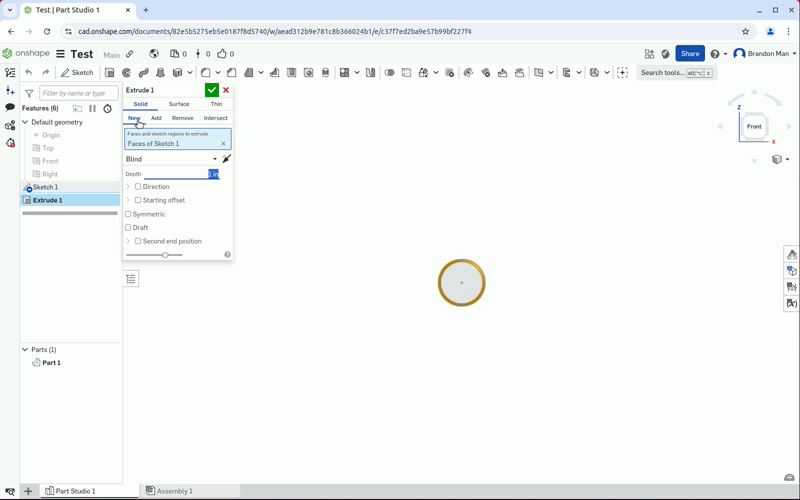
text(17.572)
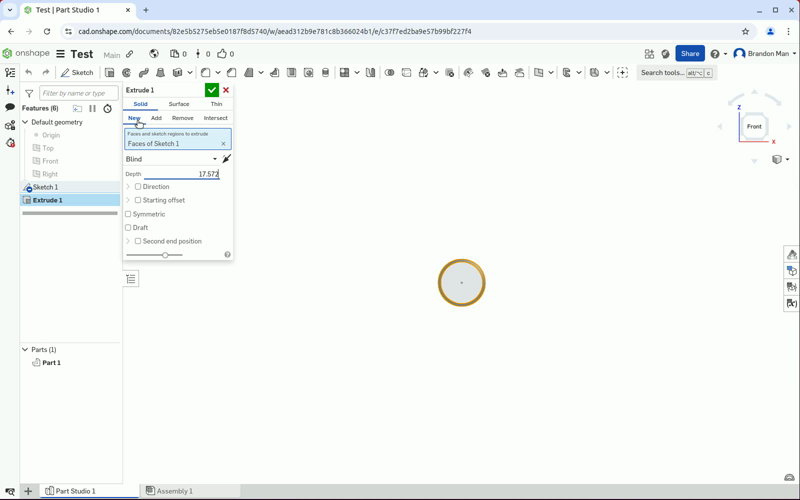
key(enter)
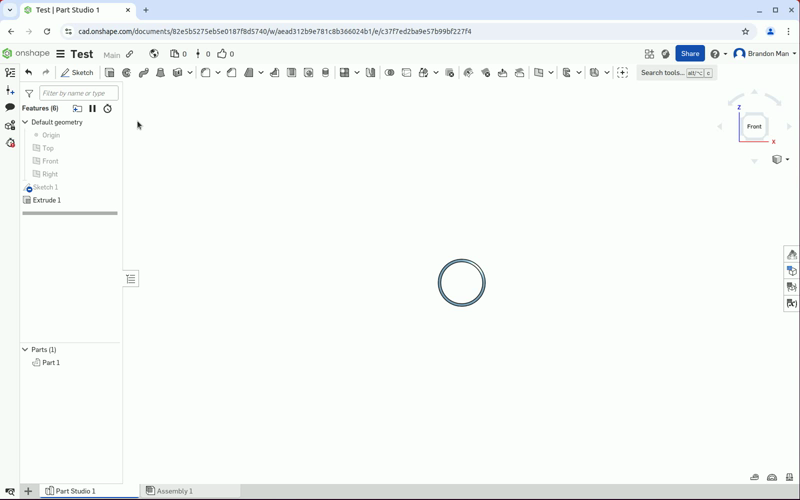
key(shift+h)
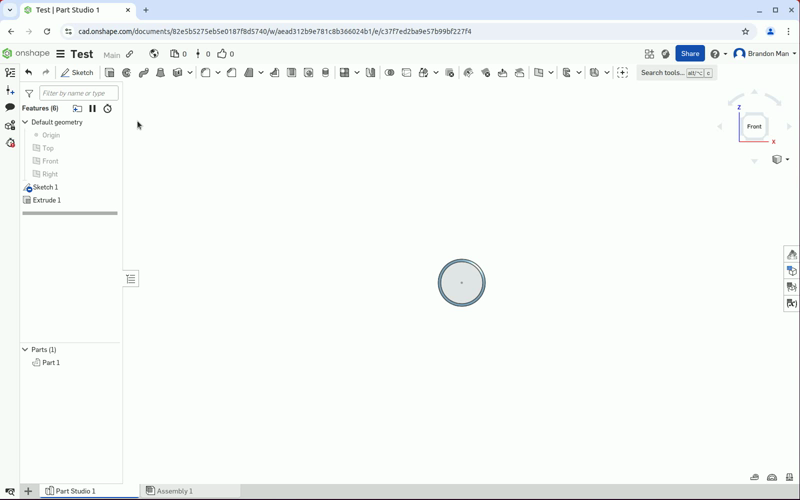
key(shift+h)
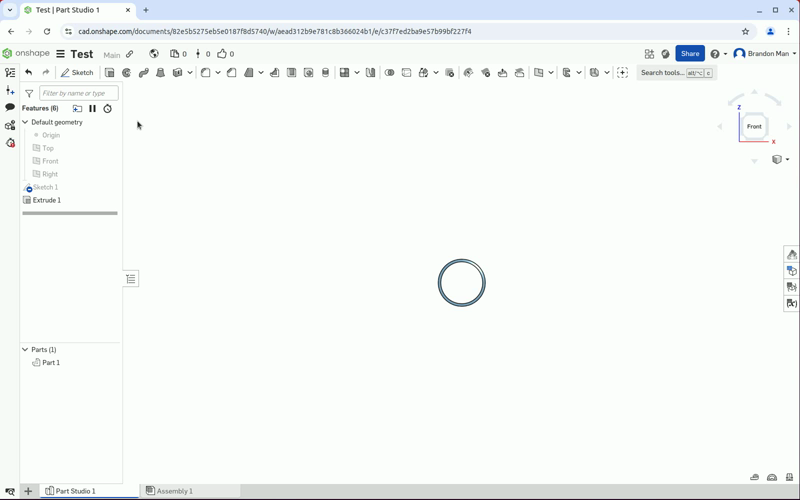
mouse_move(73, 189)
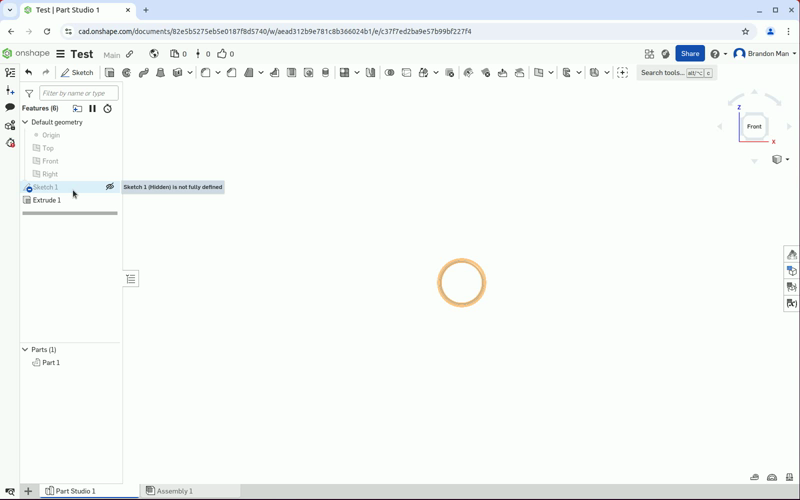
click(73, 189)
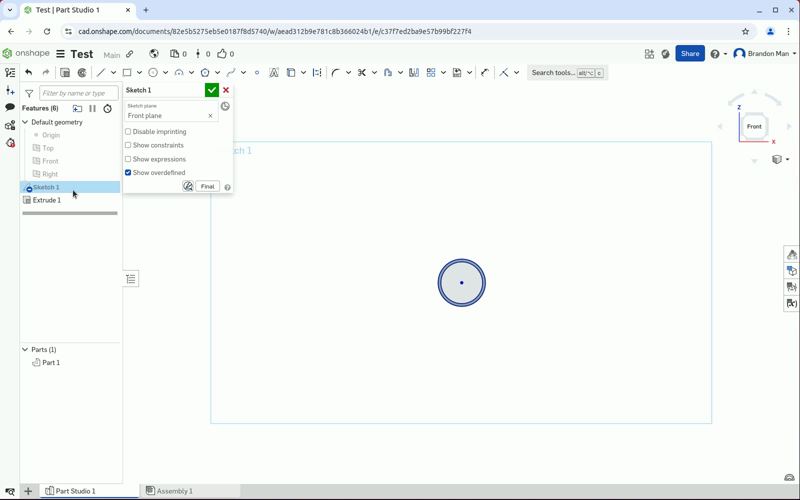
mouse_move(229, 92)
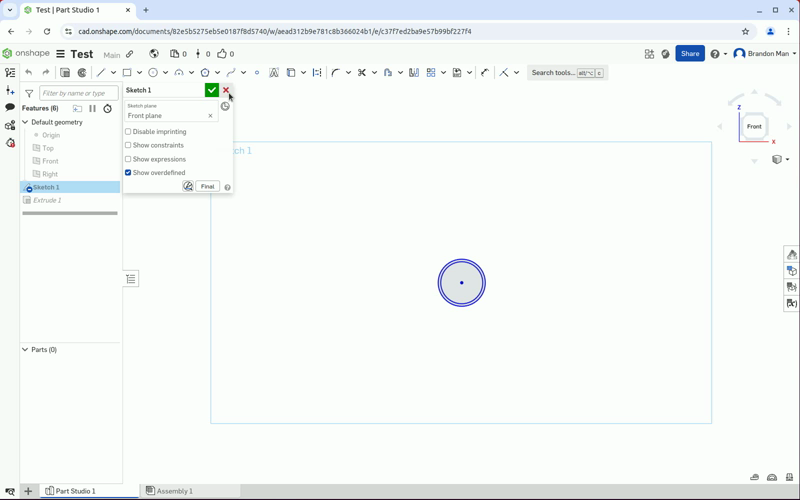
click(229, 92)
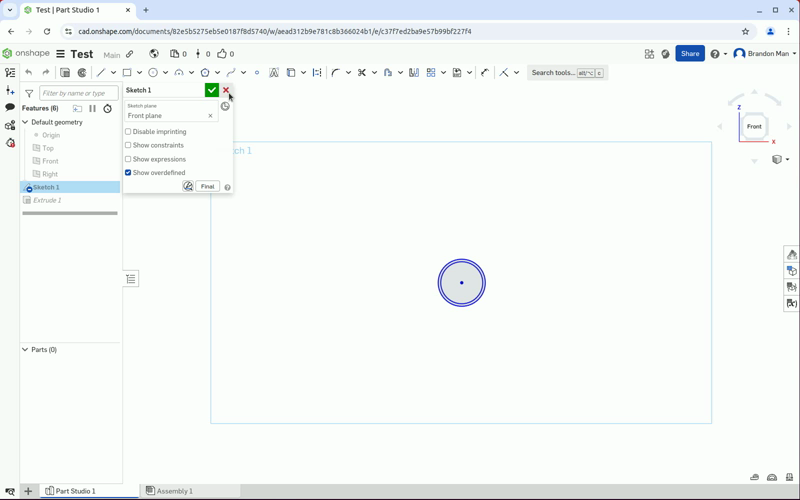
key(shift+s)
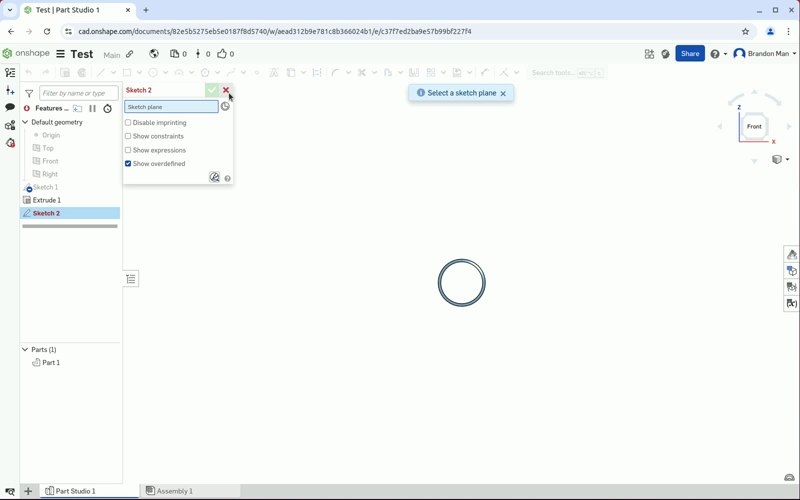
mouse_move(73, 163)
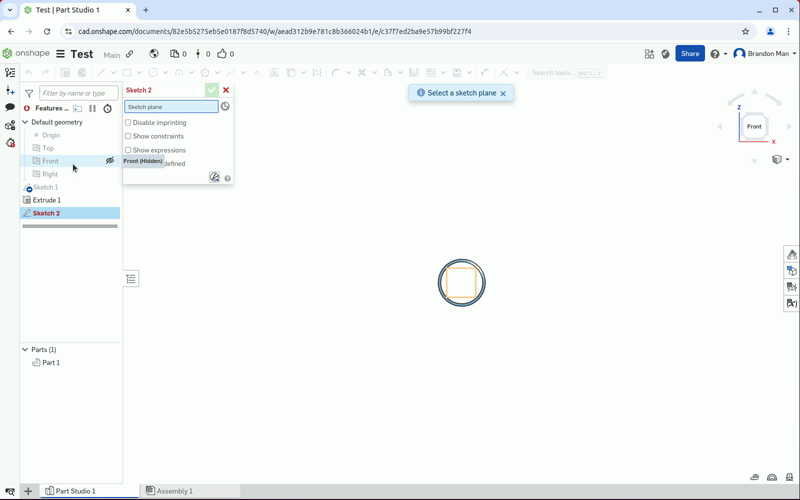
click(73, 163)
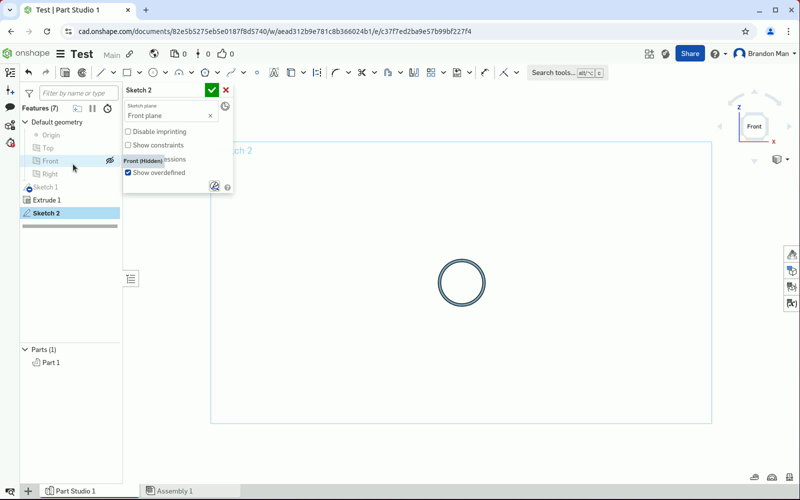
mouse_move(73, 352)
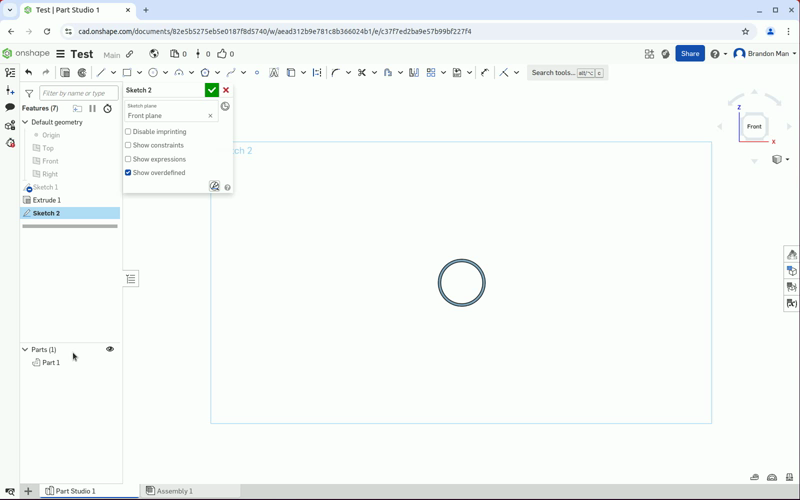
key(y)
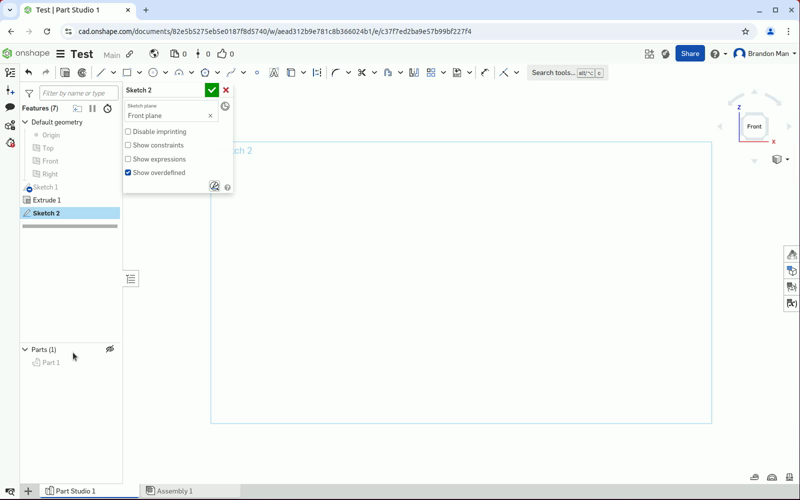
key(c)
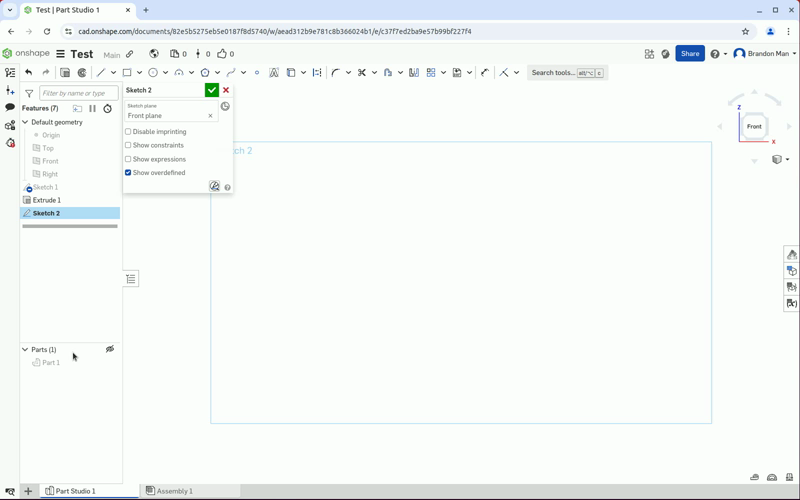
key_down(shift)
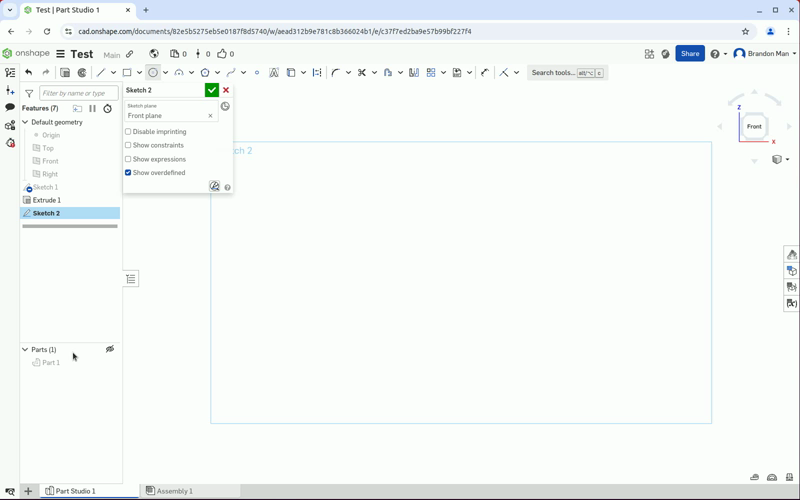
mouse_move(461, 282)
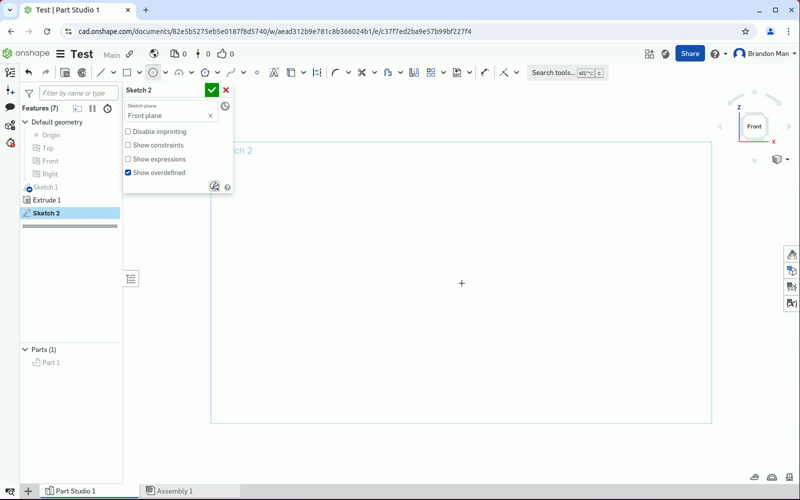
click(461, 282)
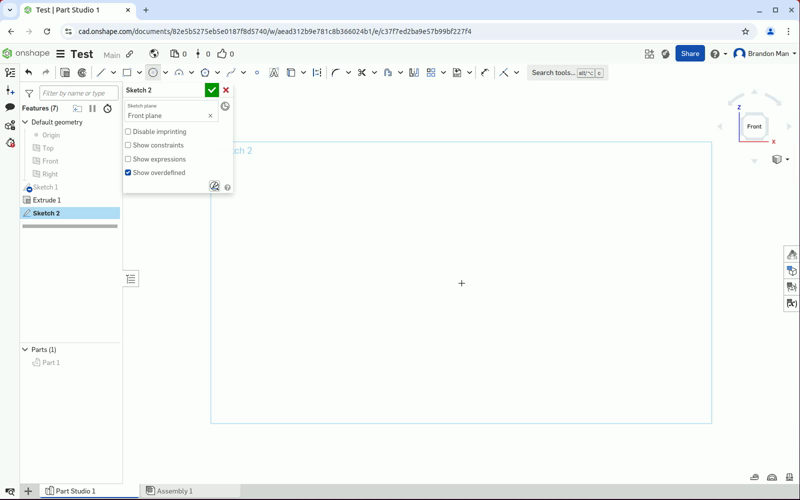
key_up(shift)
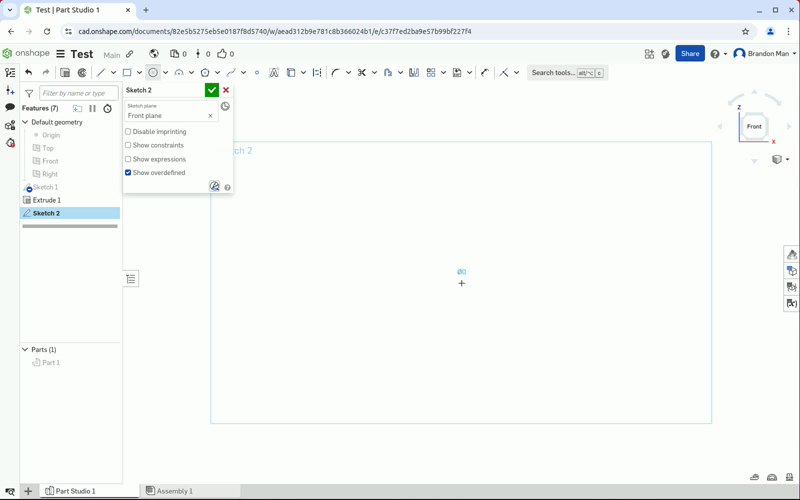
mouse_move(486, 282)
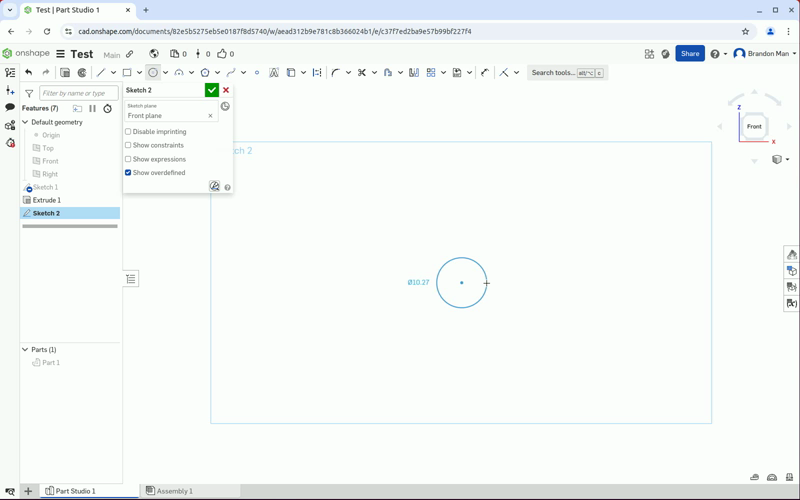
click(486, 282)
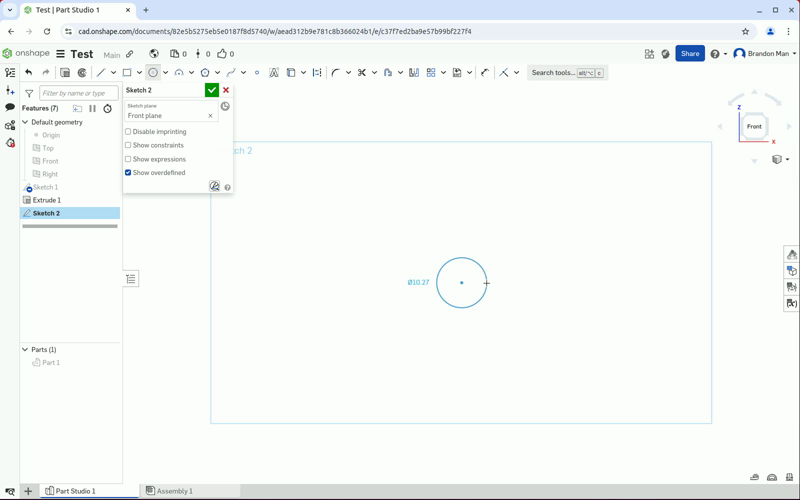
key(esc)
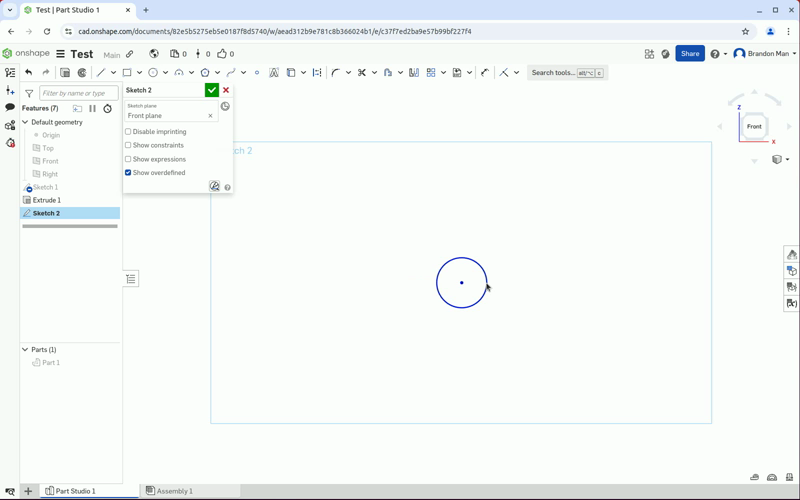
key(c)
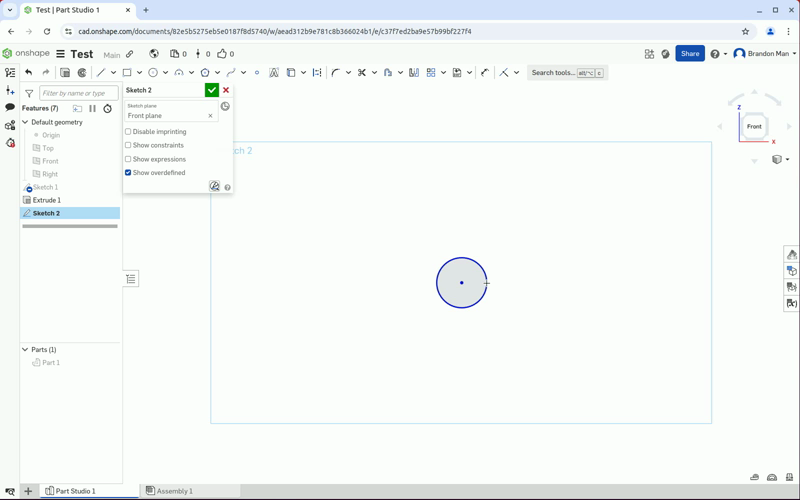
key_down(shift)
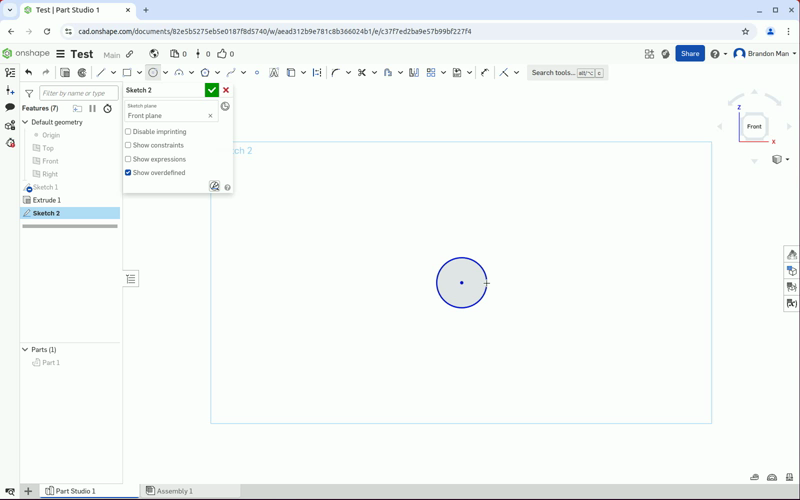
mouse_move(461, 282)
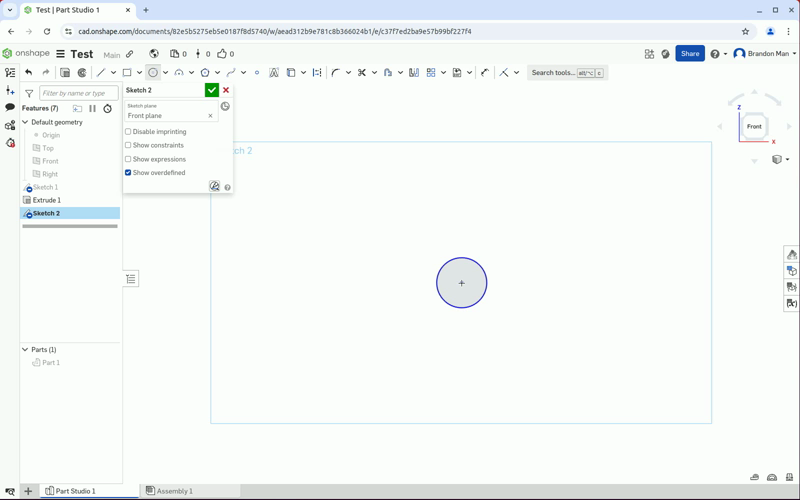
click(461, 282)
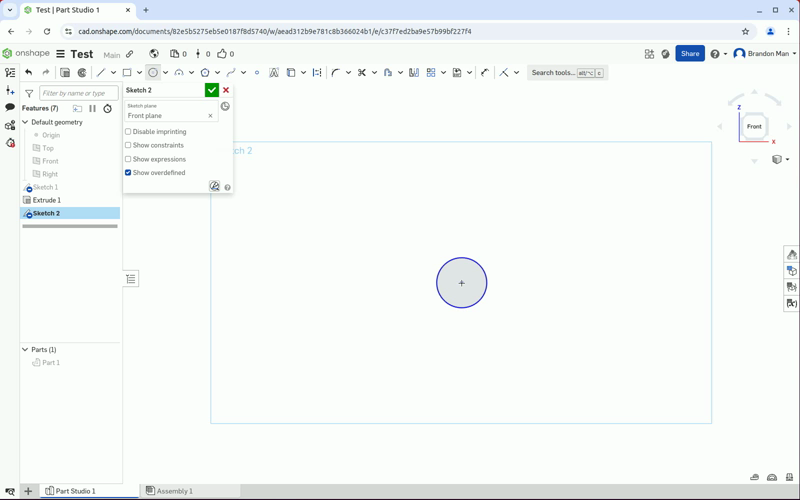
key_up(shift)
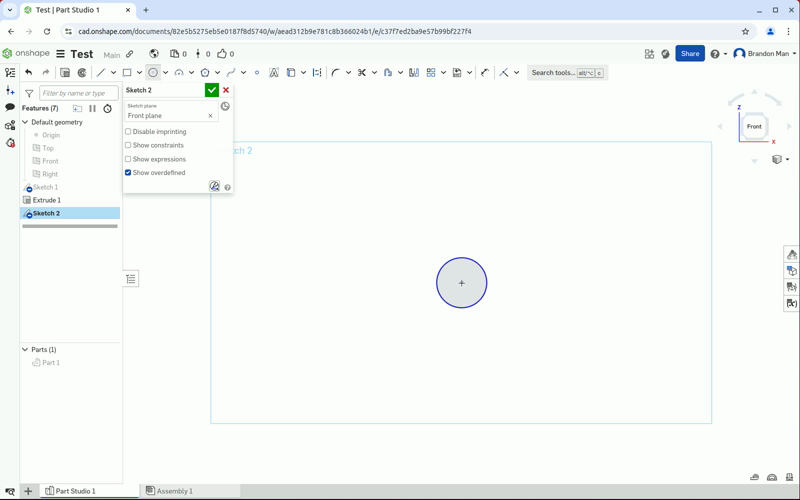
mouse_move(485, 282)
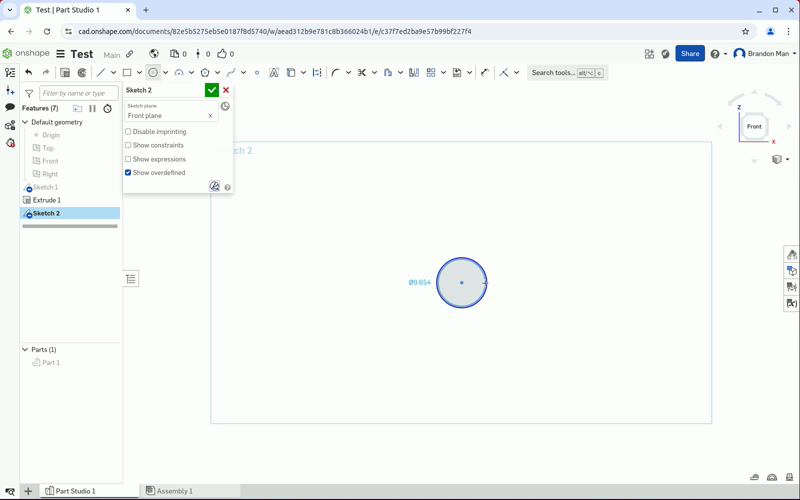
scroll(6)
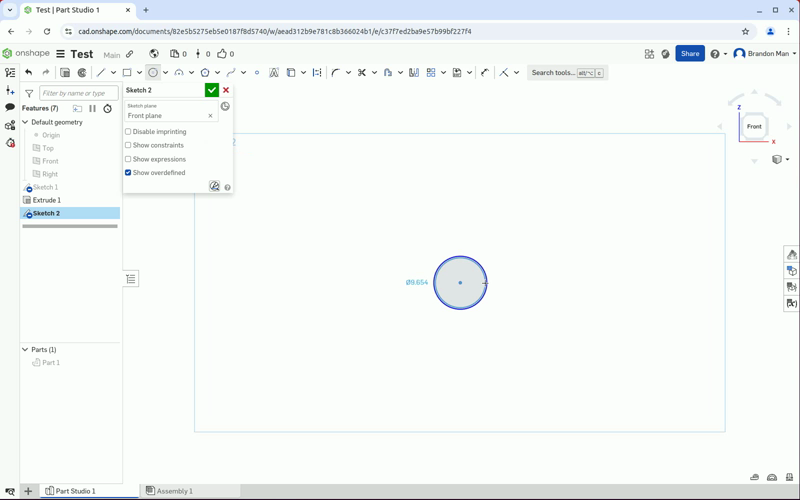
scroll(6)
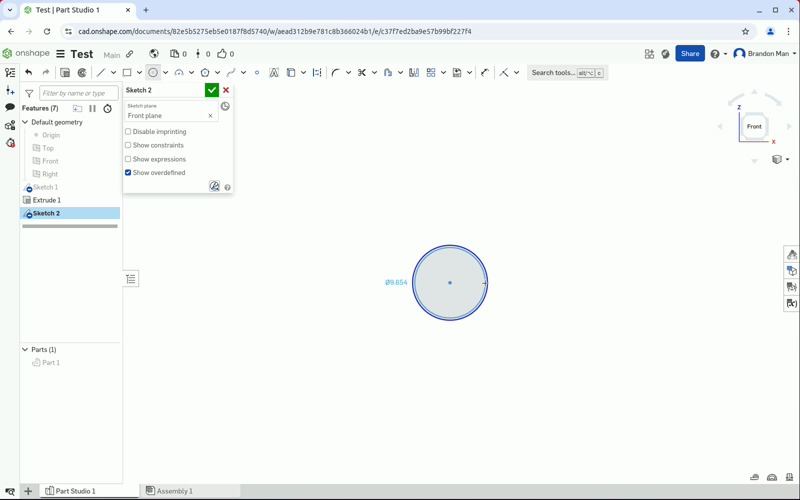
scroll(6)
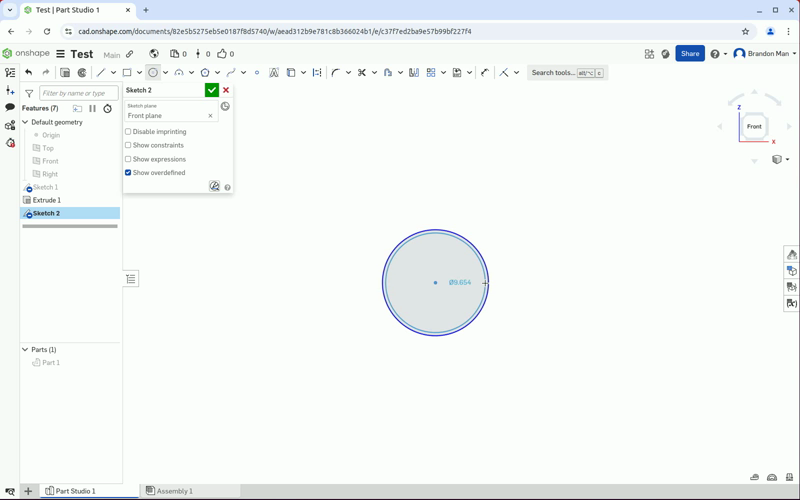
scroll(6)
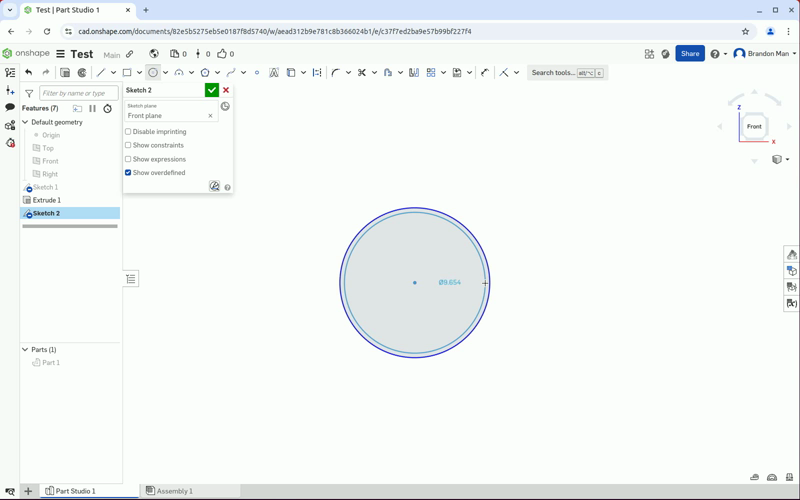
scroll(6)
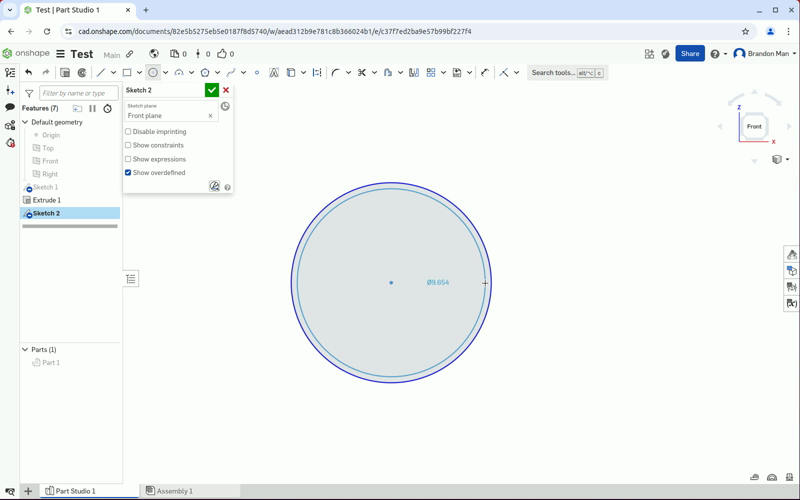
scroll(6)
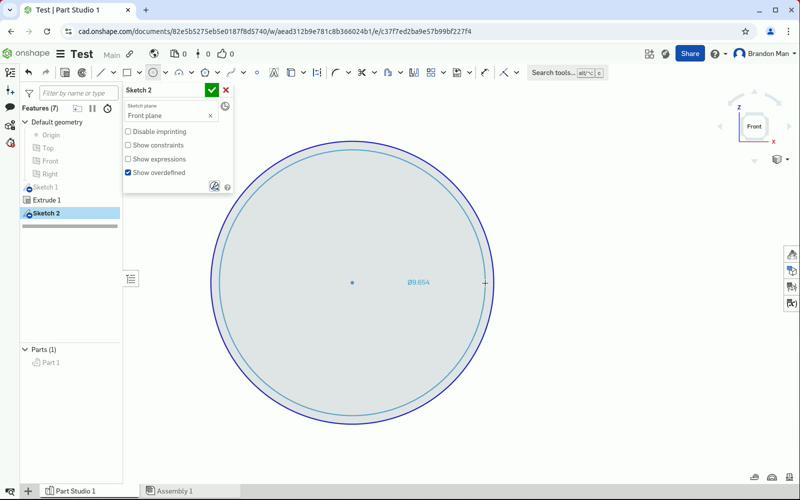
scroll(6)
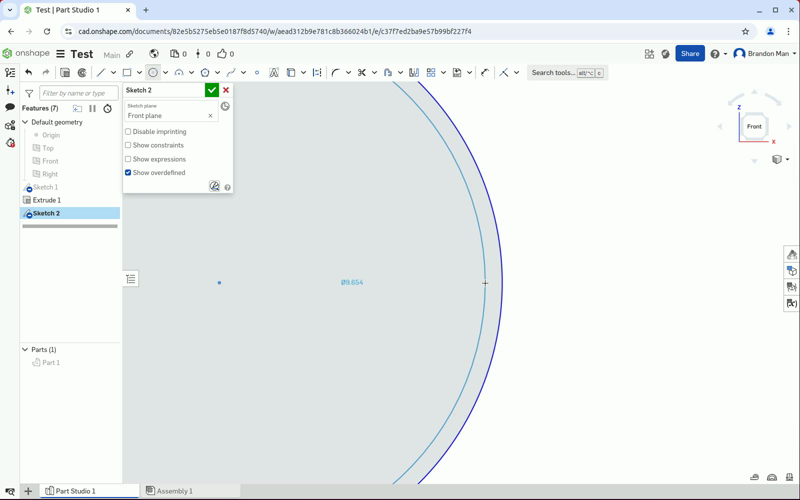
click(485, 282)
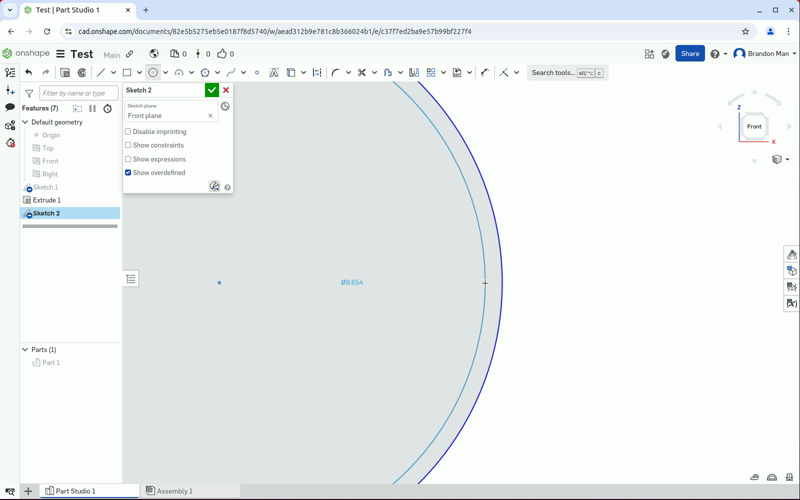
scroll(-6)
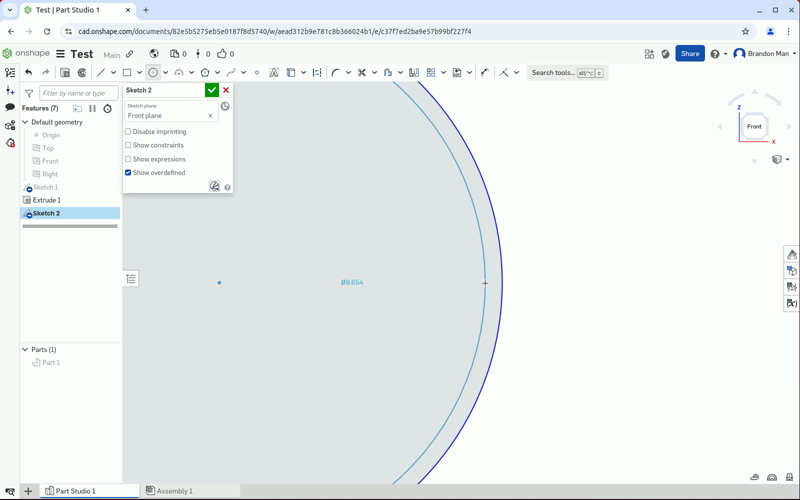
scroll(-6)
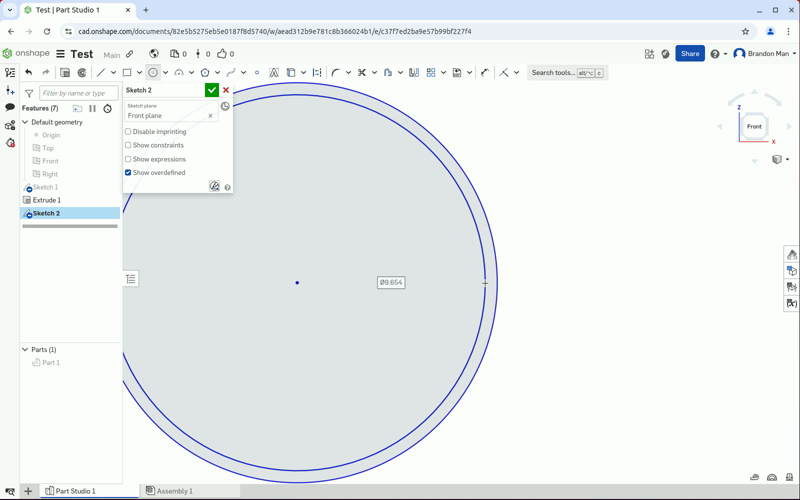
scroll(-6)
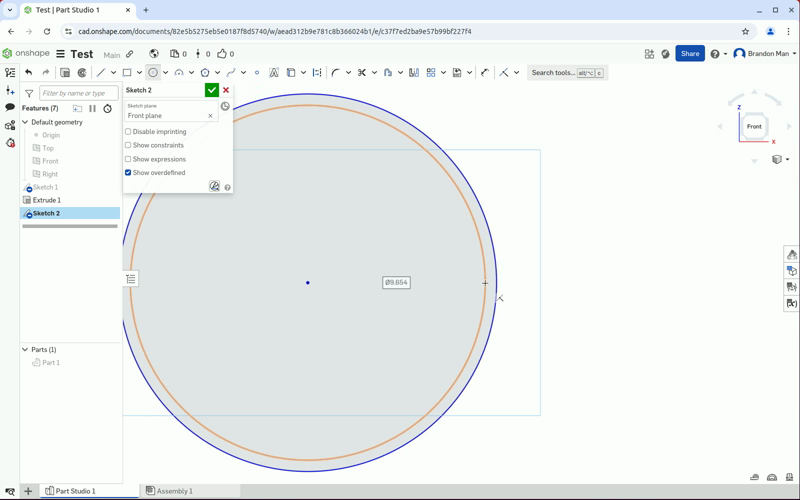
scroll(-6)
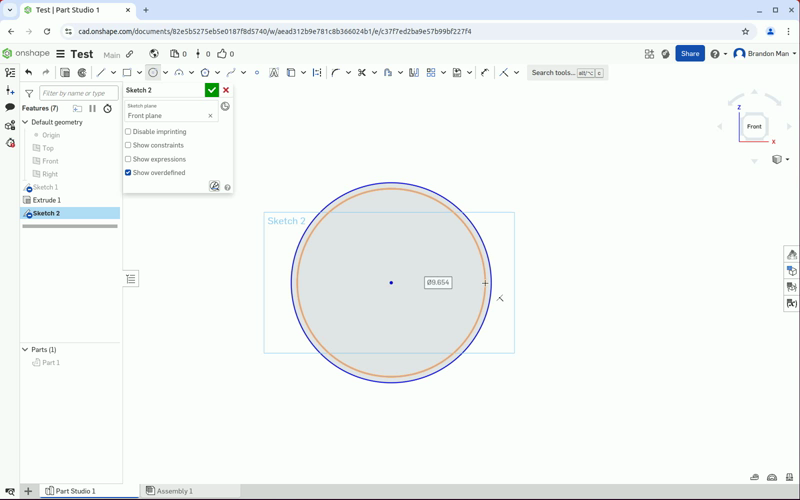
scroll(-6)
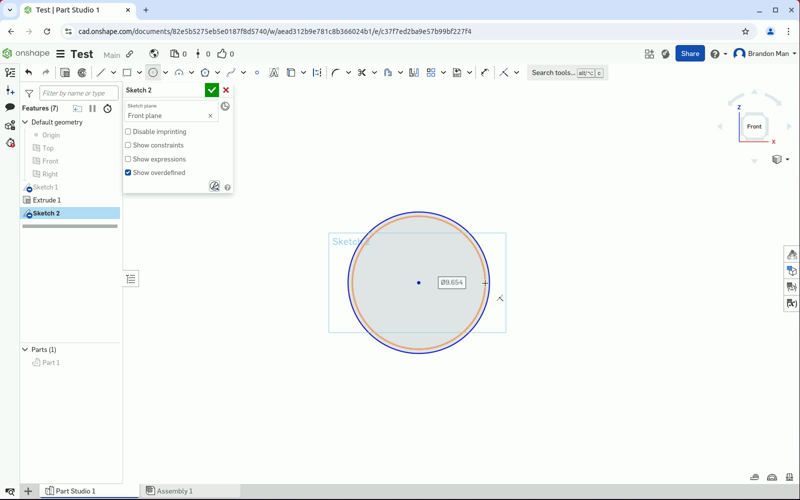
scroll(-6)
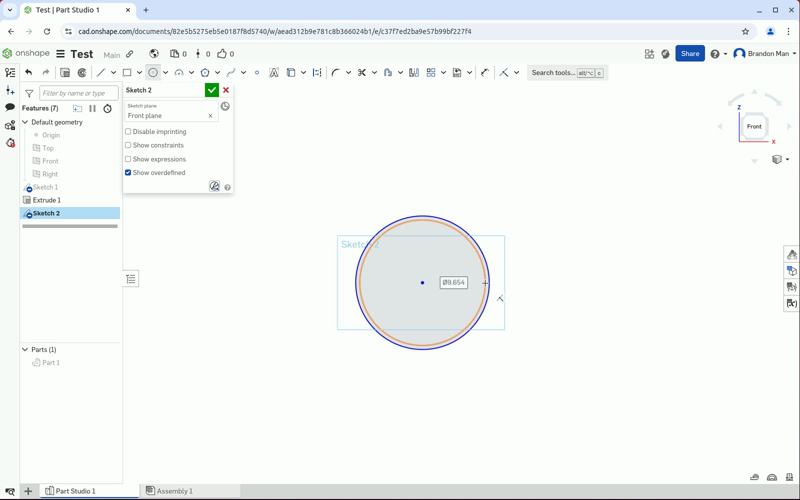
scroll(-6)
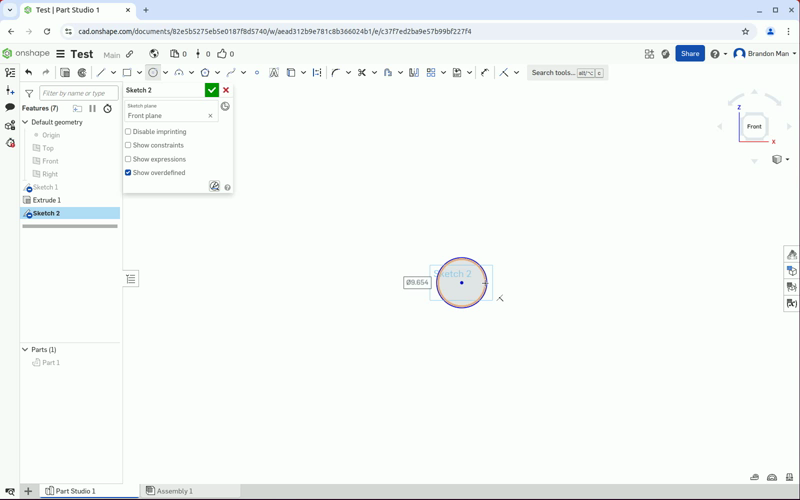
key(esc)
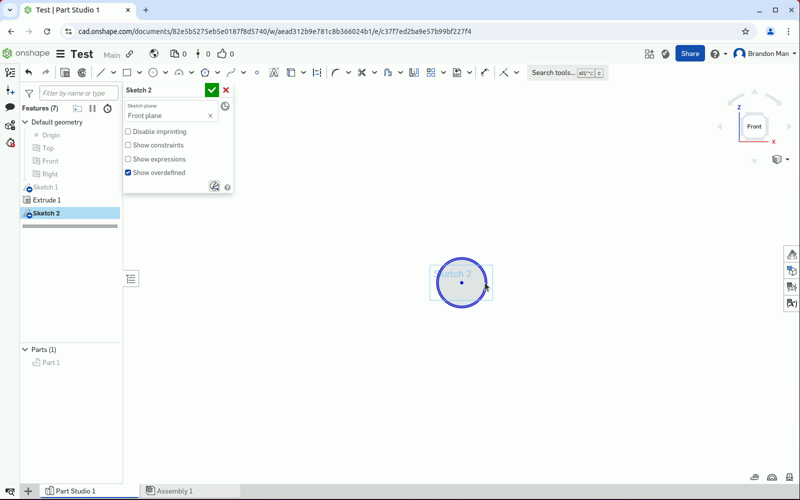
mouse_move(451, 261)
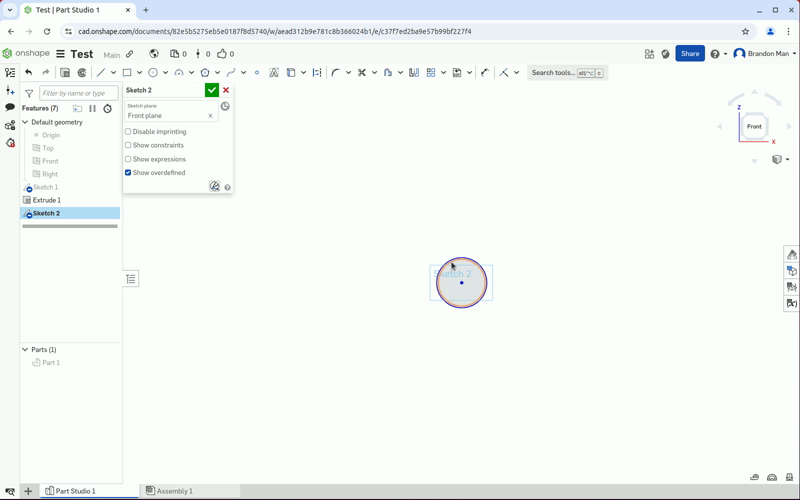
scroll(6)
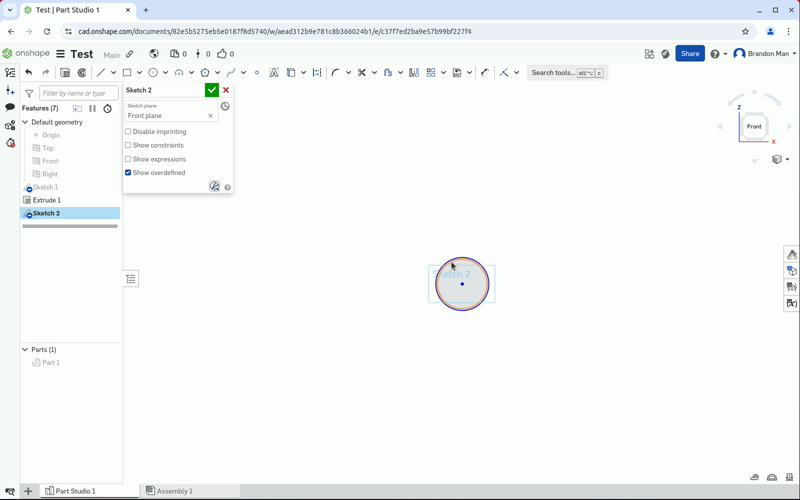
scroll(6)
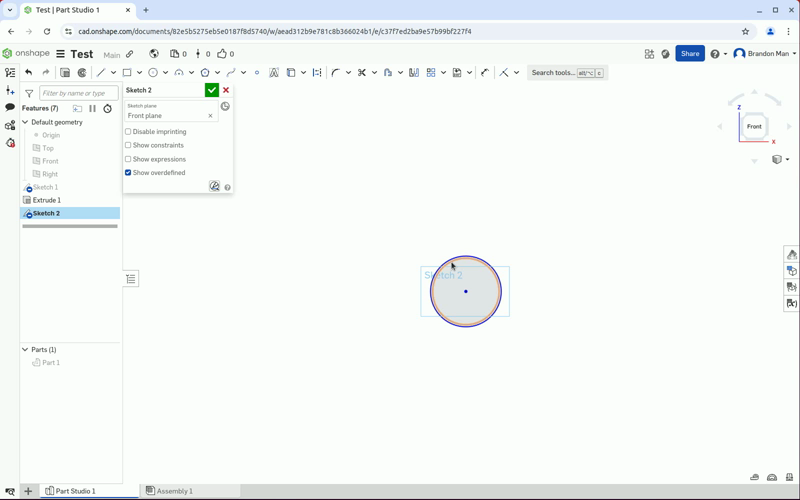
scroll(6)
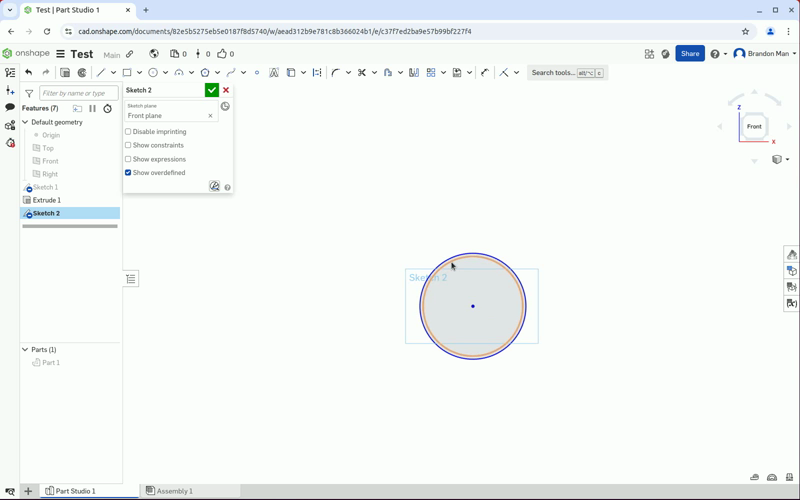
scroll(6)
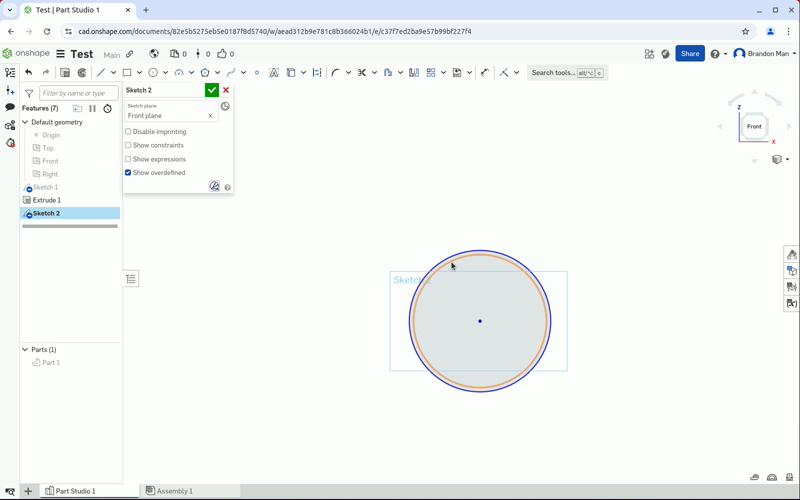
scroll(6)
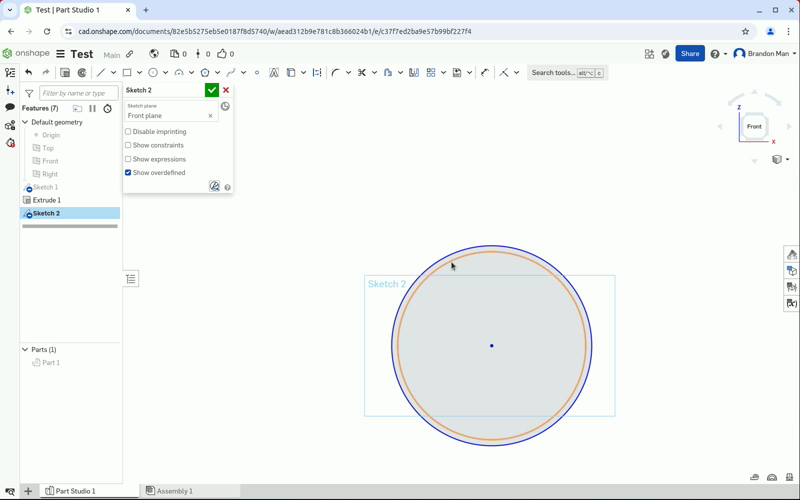
scroll(6)
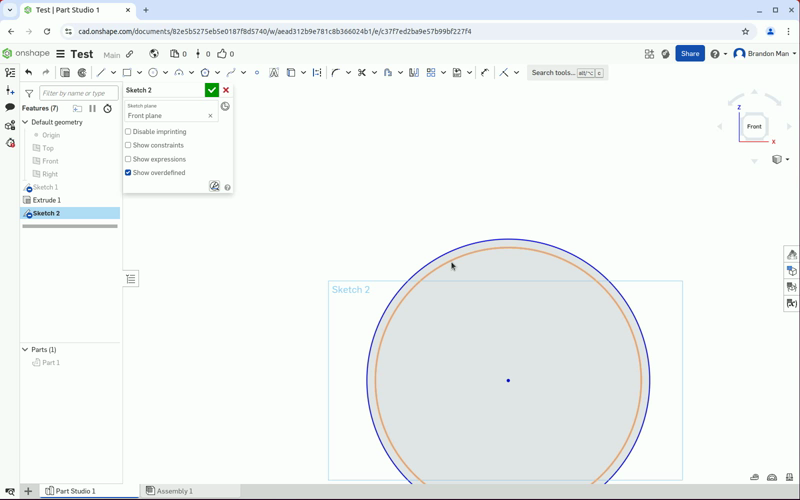
scroll(6)
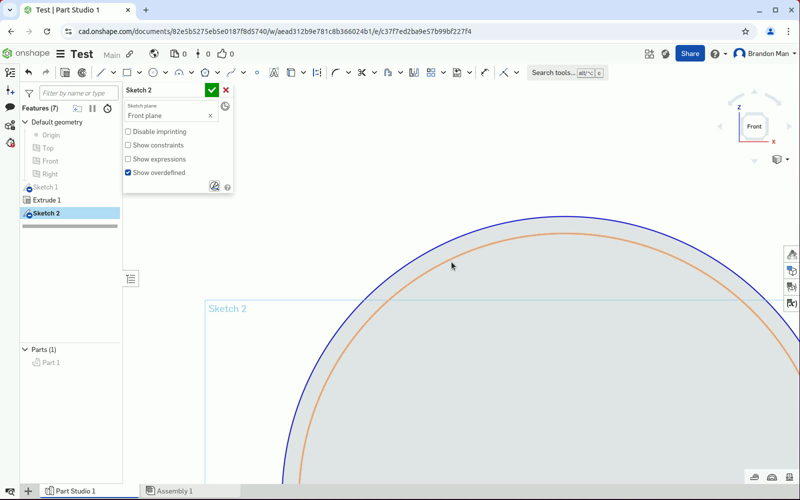
click(451, 261)
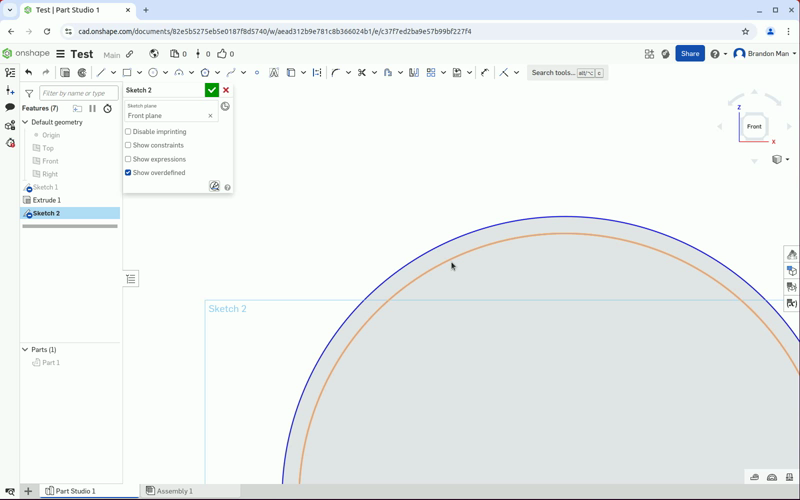
scroll(-6)
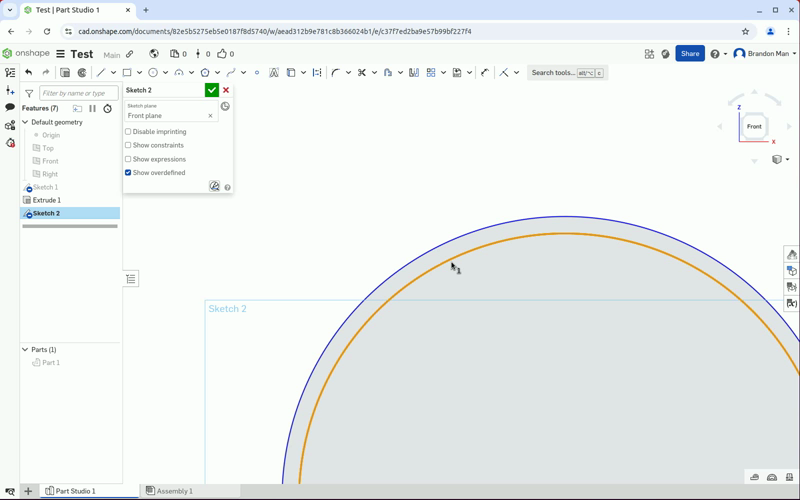
scroll(-6)
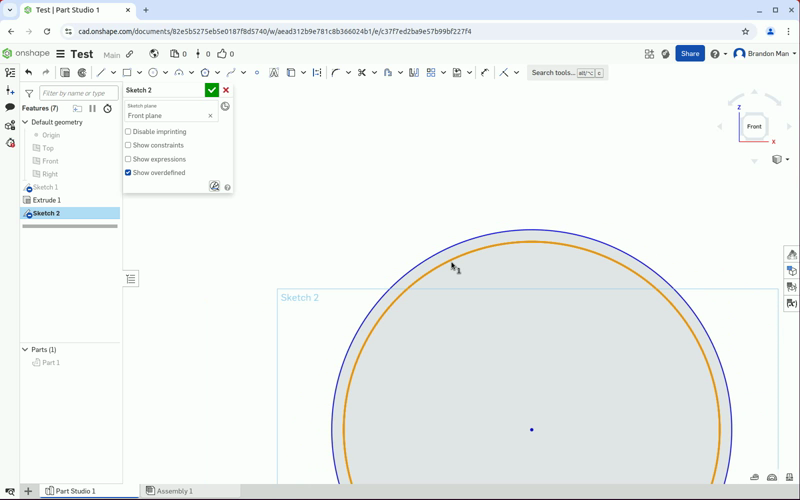
scroll(-6)
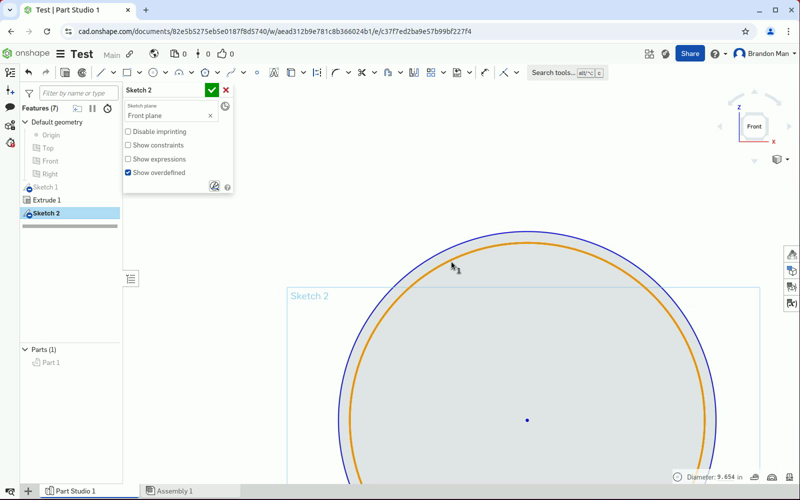
scroll(-6)
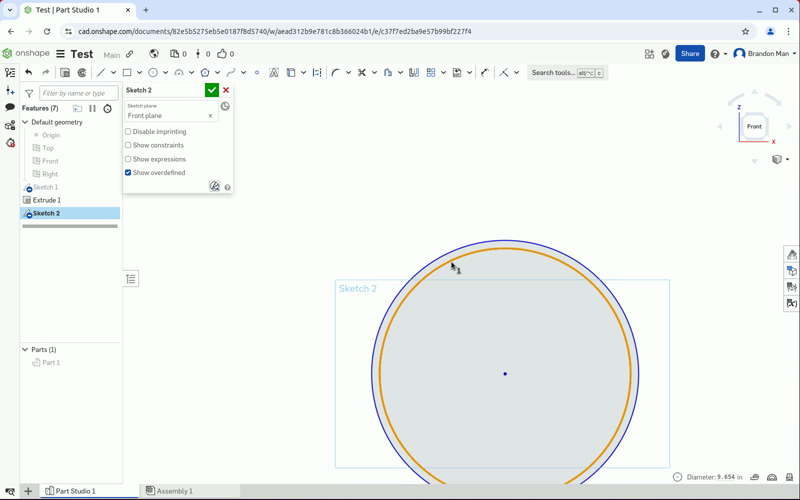
scroll(-6)
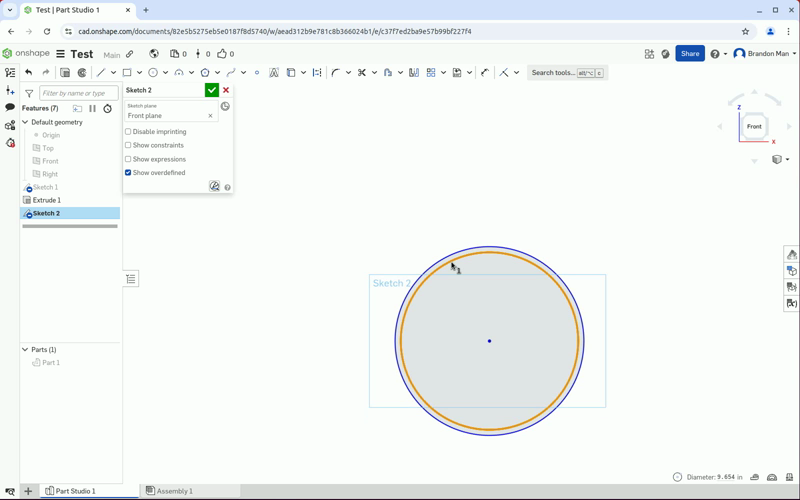
scroll(-6)
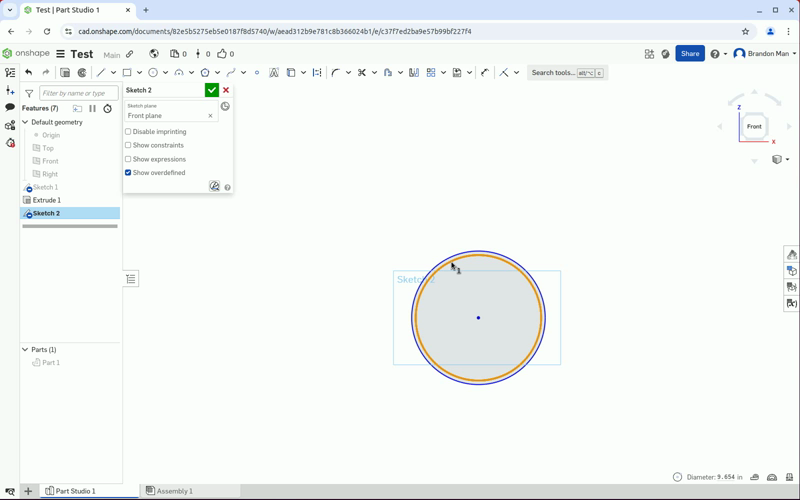
scroll(-6)
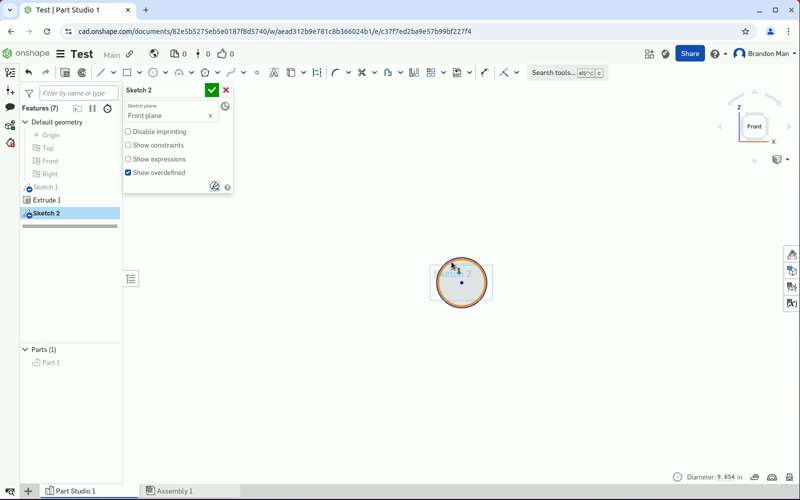
mouse_move(73, 352)
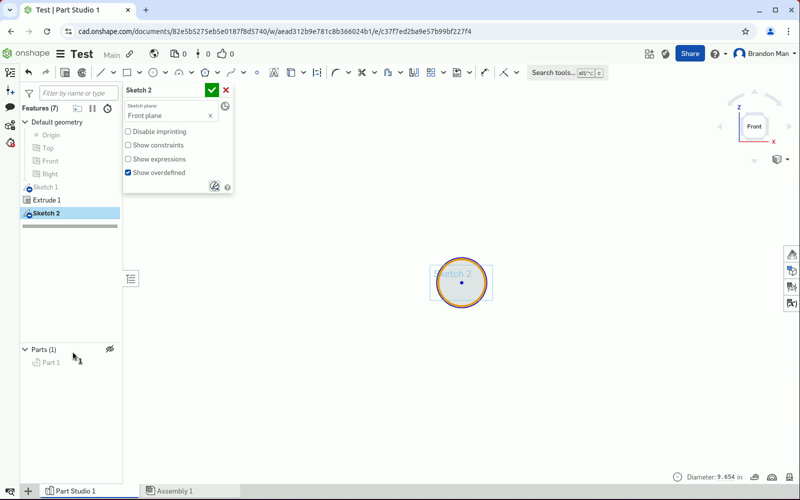
key(shift+y)
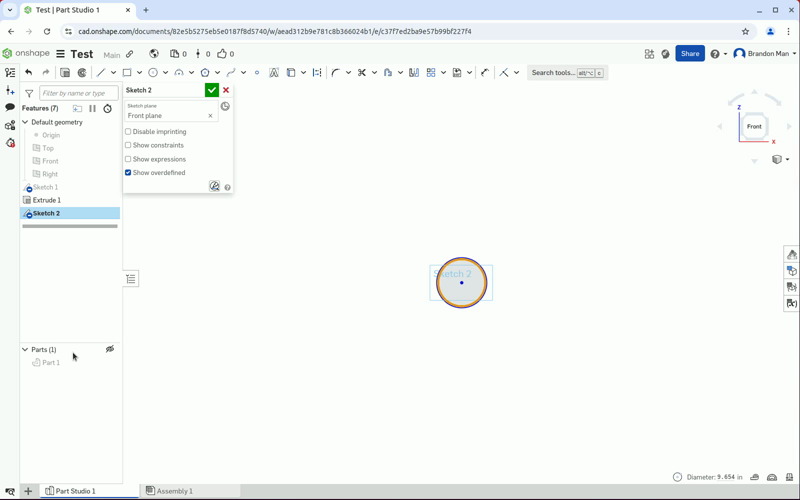
key(shift+e)
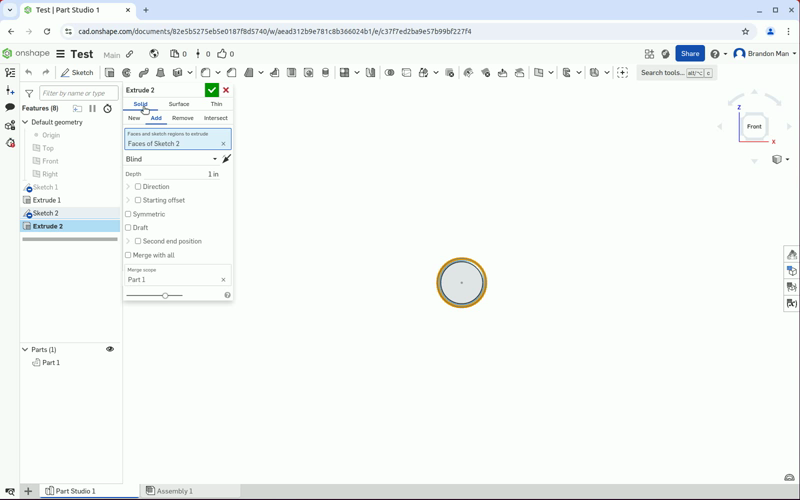
mouse_move(143, 106)
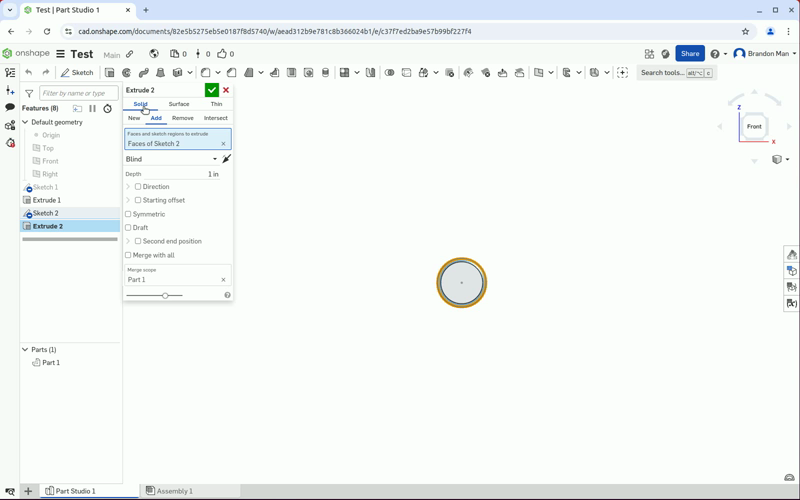
click(143, 106)
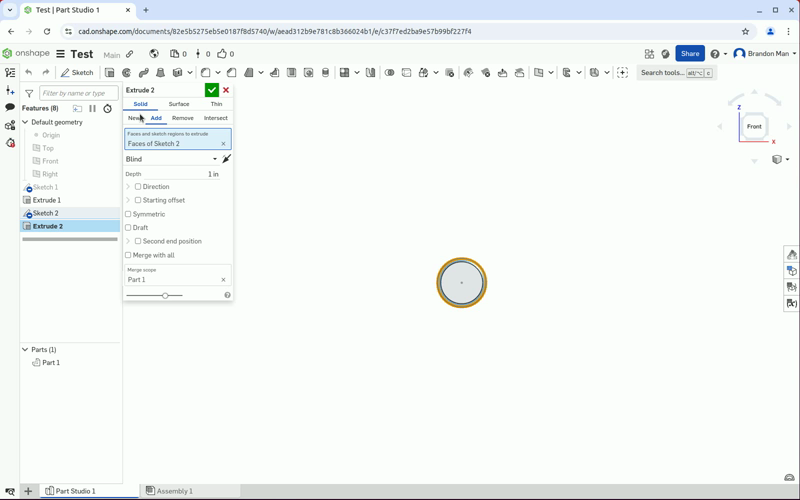
mouse_move(137, 120)
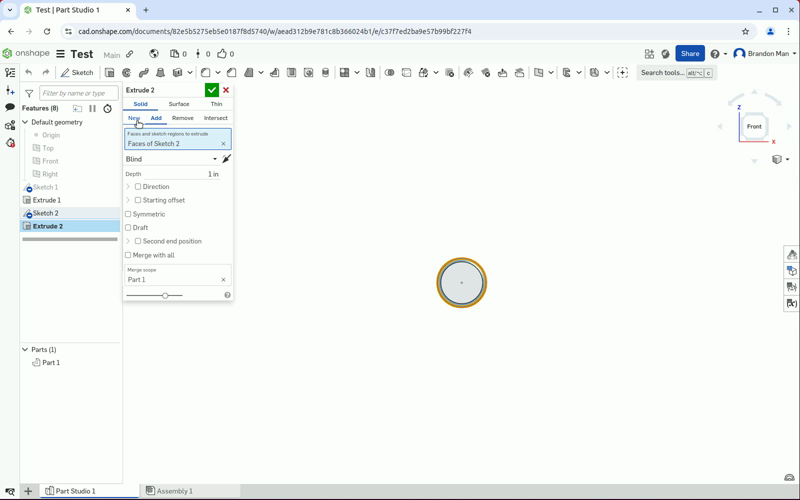
click(137, 120)
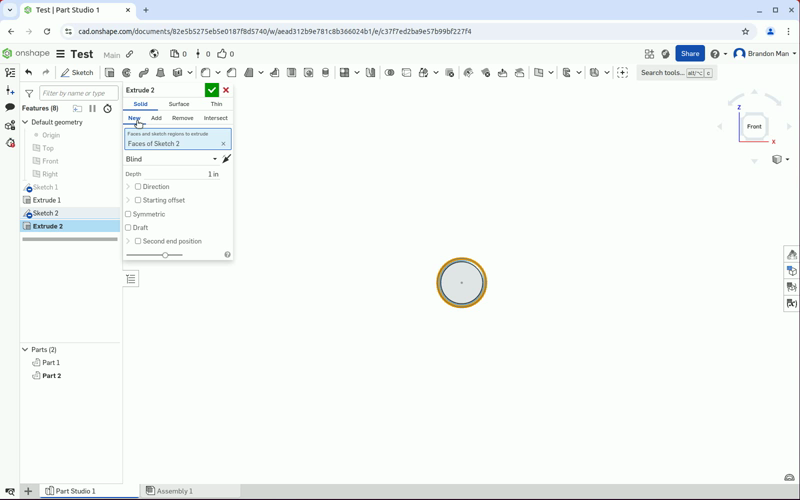
key(tab, 4)
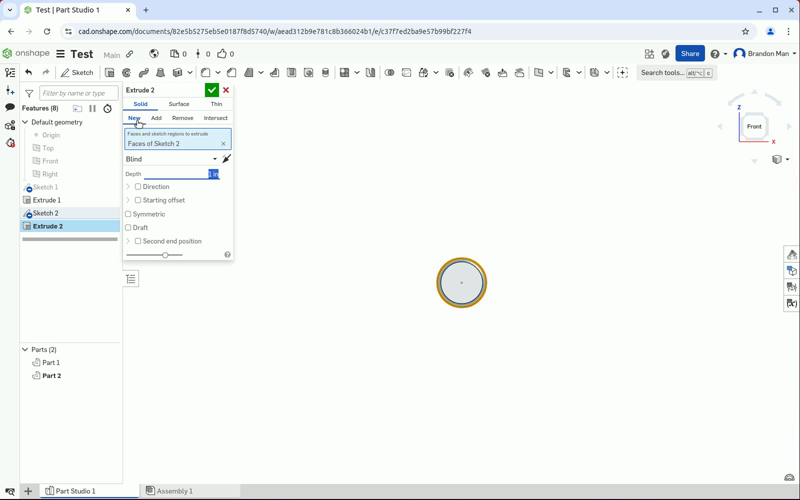
text(1.444)
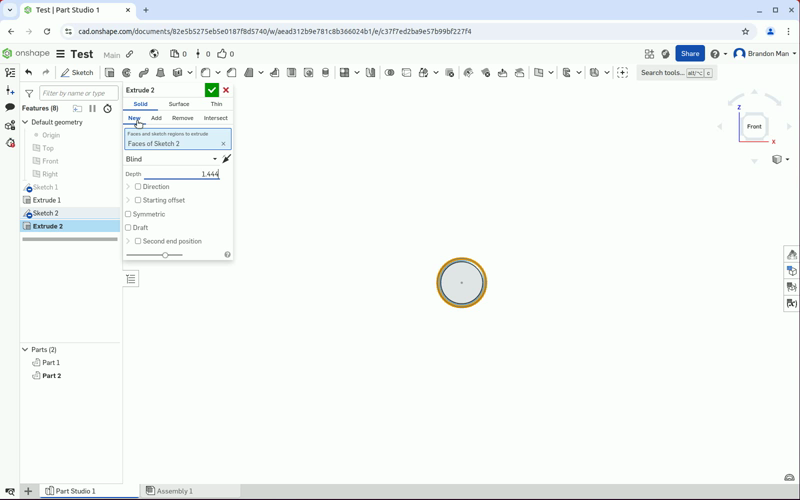
key(enter)
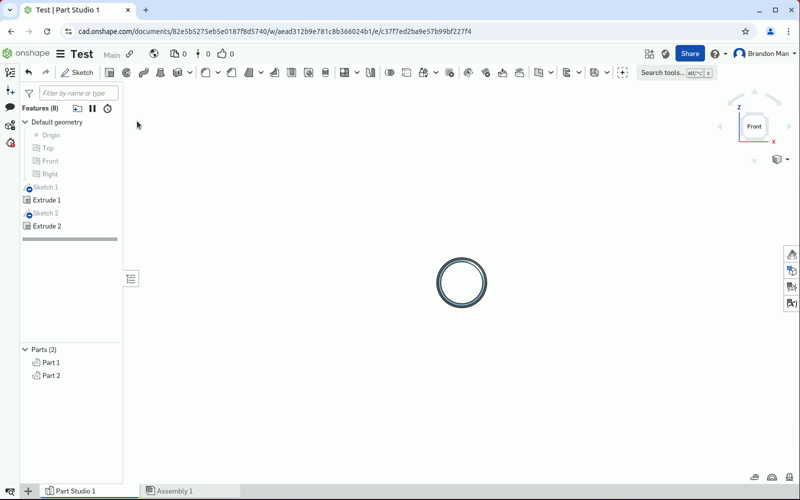
key(shift+h)
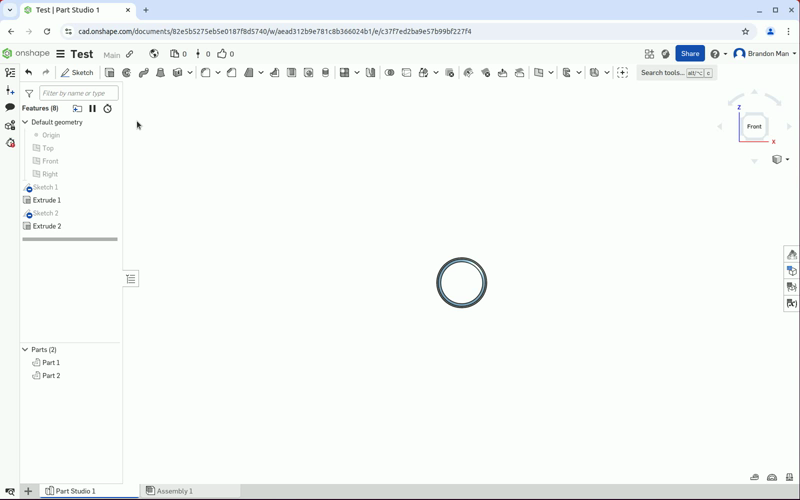
key(shift+h)
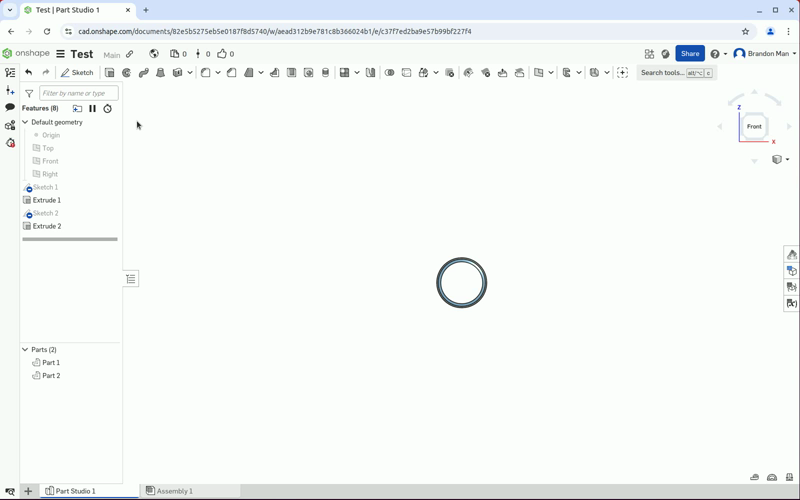
mouse_move(73, 189)
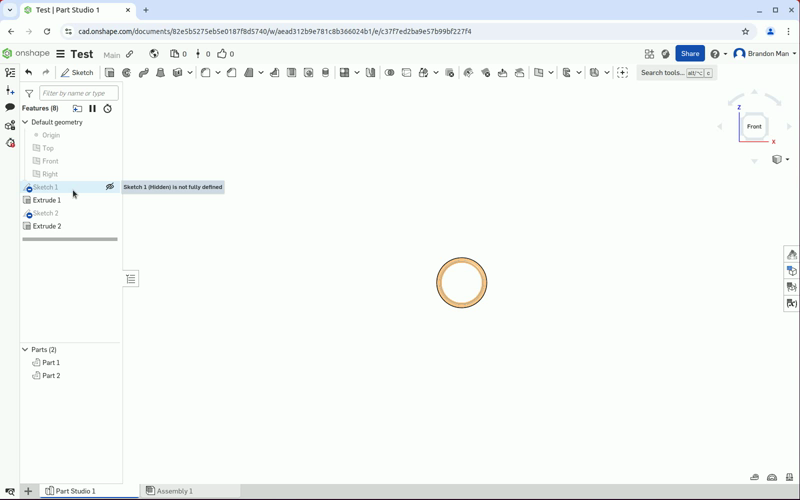
click(73, 189)
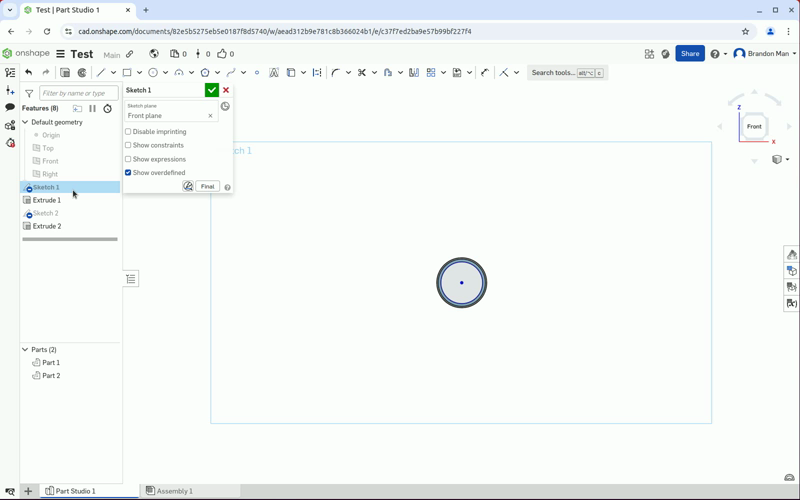
mouse_move(229, 92)
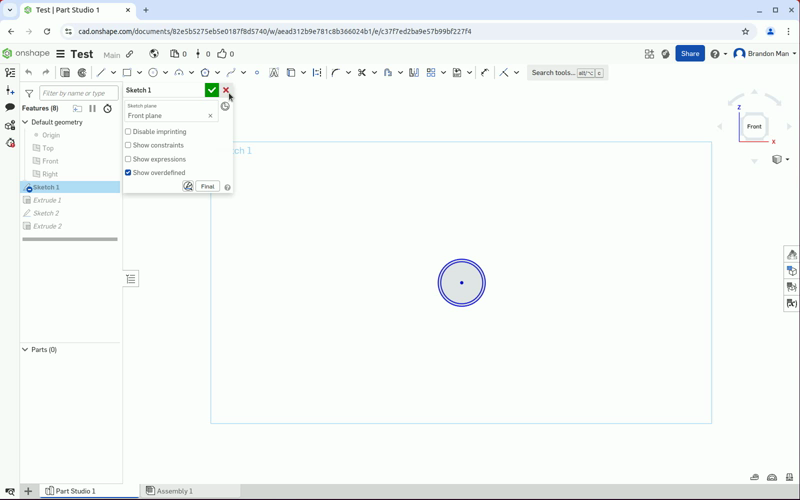
click(229, 92)
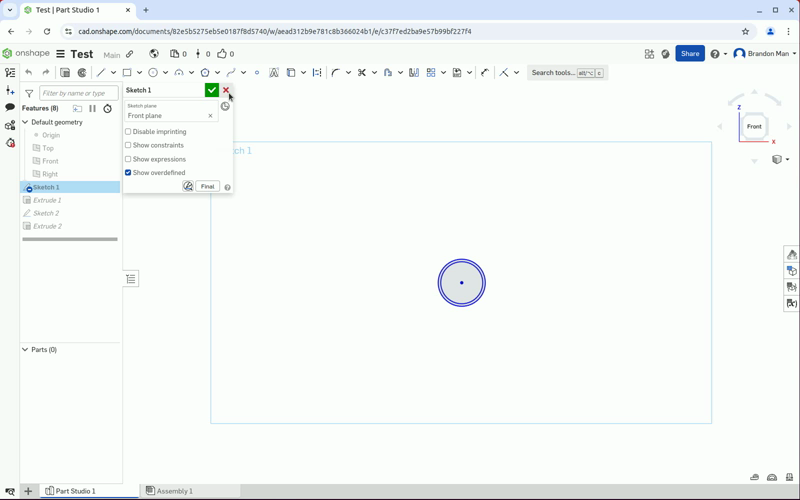
key(shift+s)
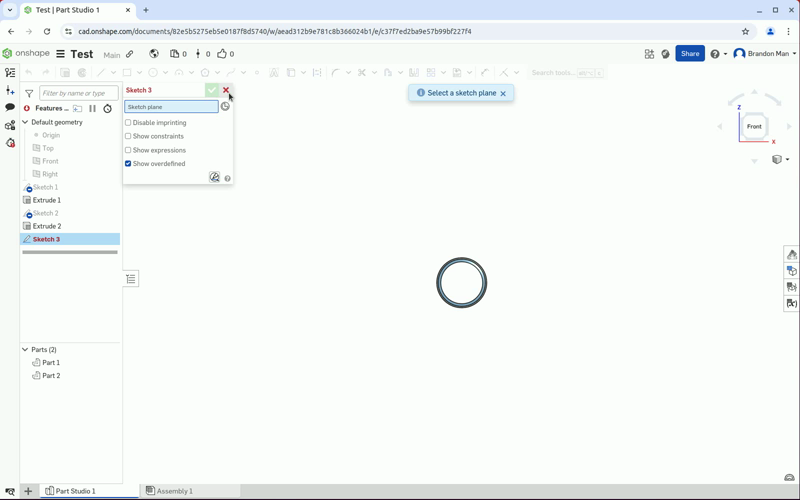
mouse_move(73, 163)
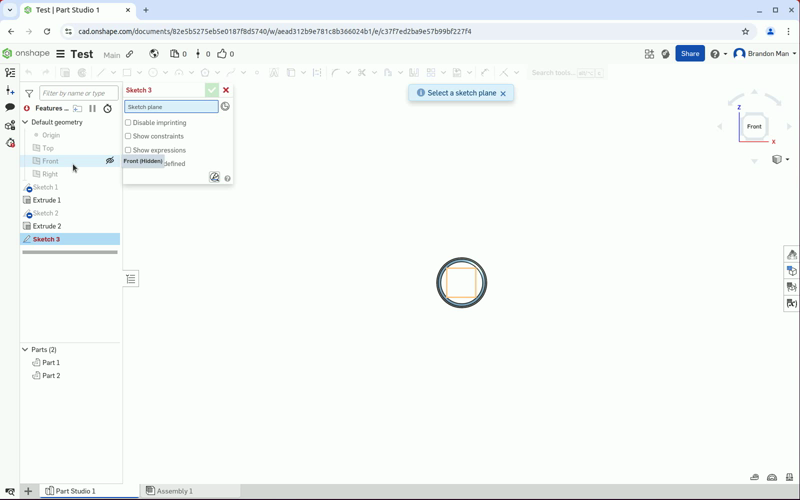
click(73, 163)
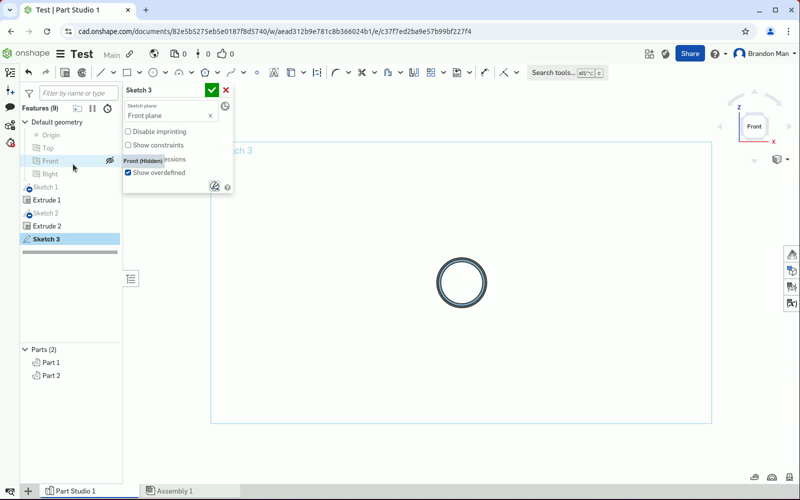
mouse_move(73, 352)
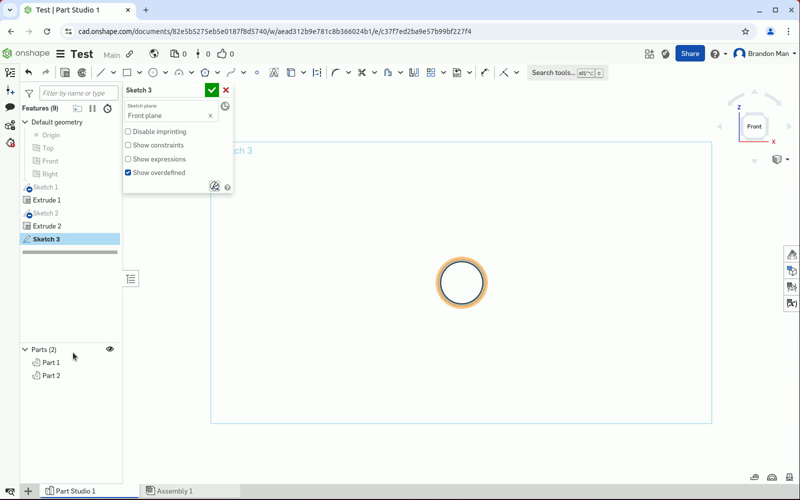
key(y)
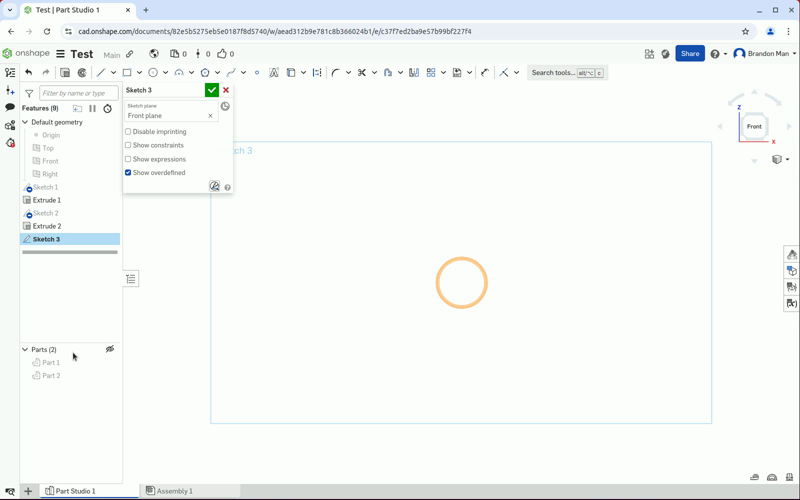
key(c)
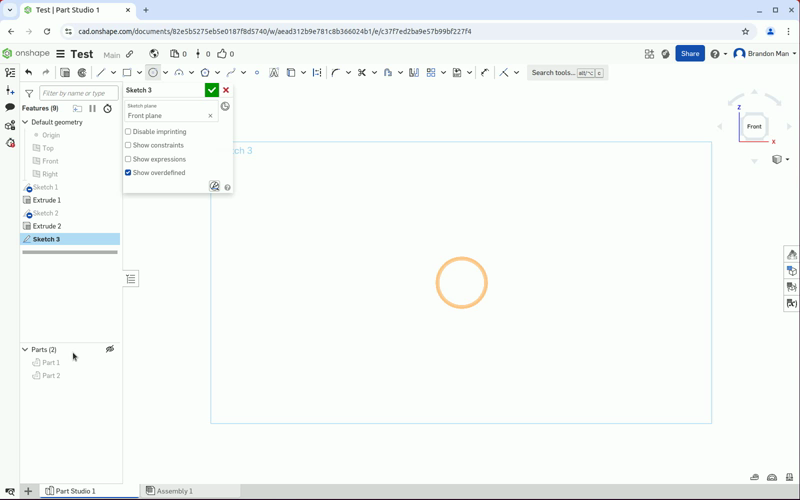
key_down(shift)
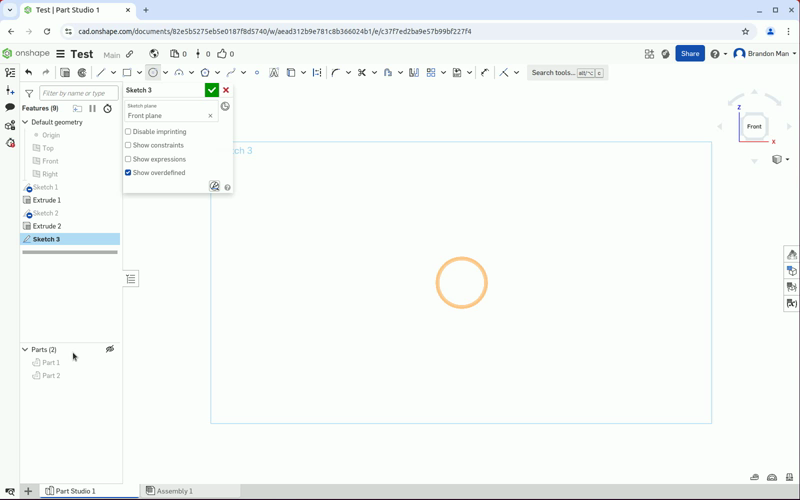
mouse_move(373, 267)
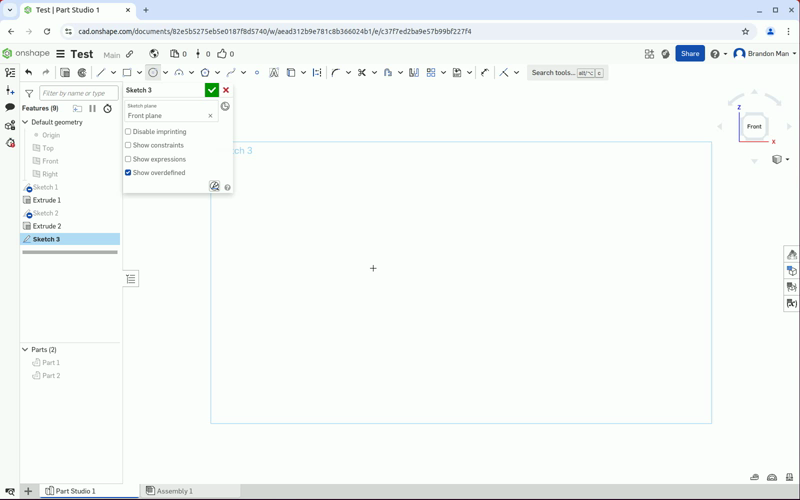
click(373, 267)
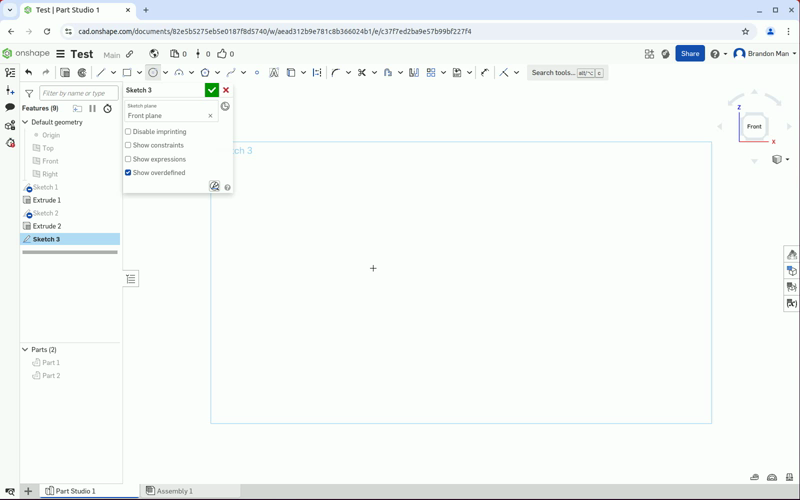
key_up(shift)
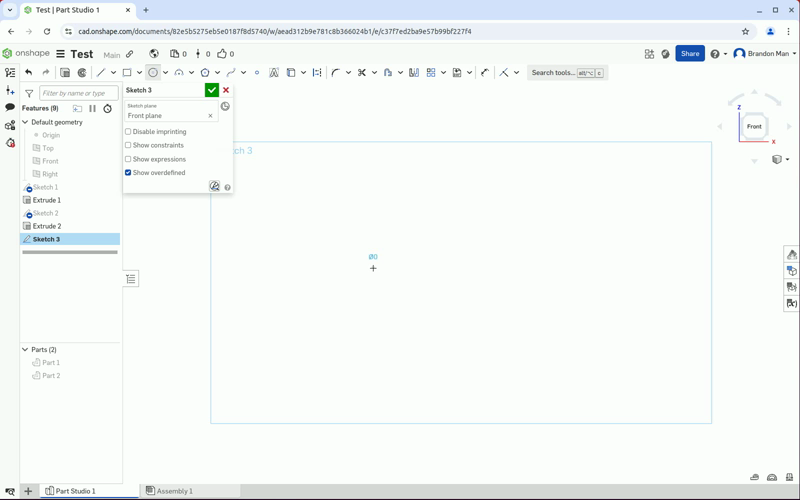
mouse_move(398, 267)
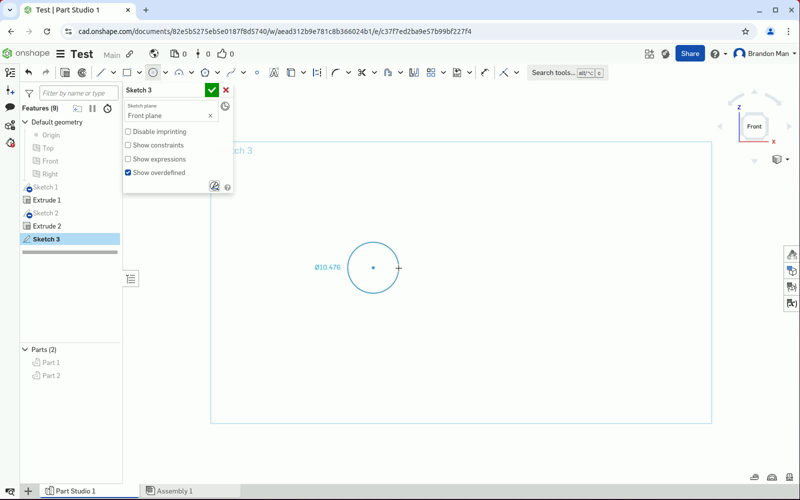
click(398, 267)
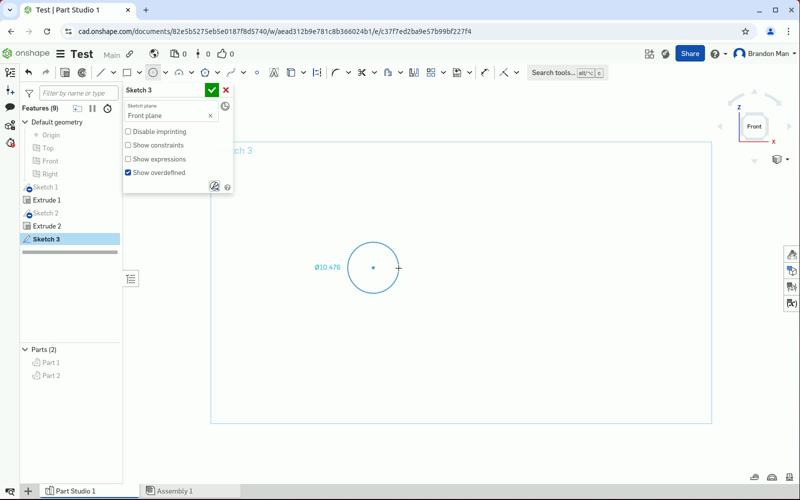
key(esc)
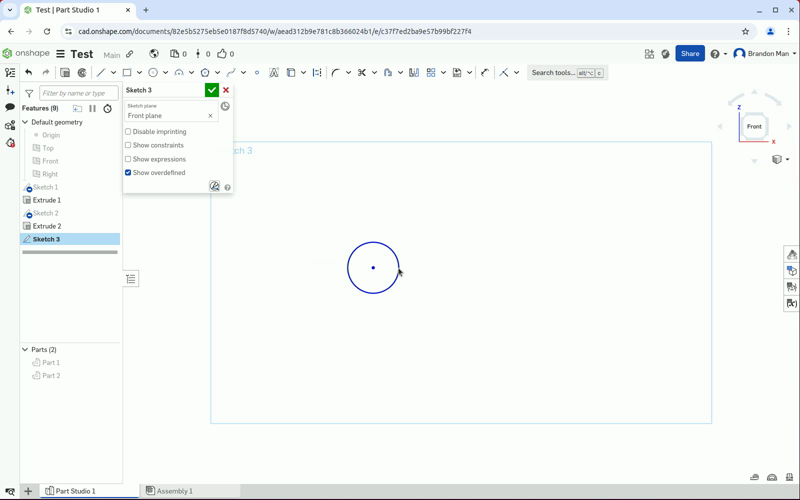
key(c)
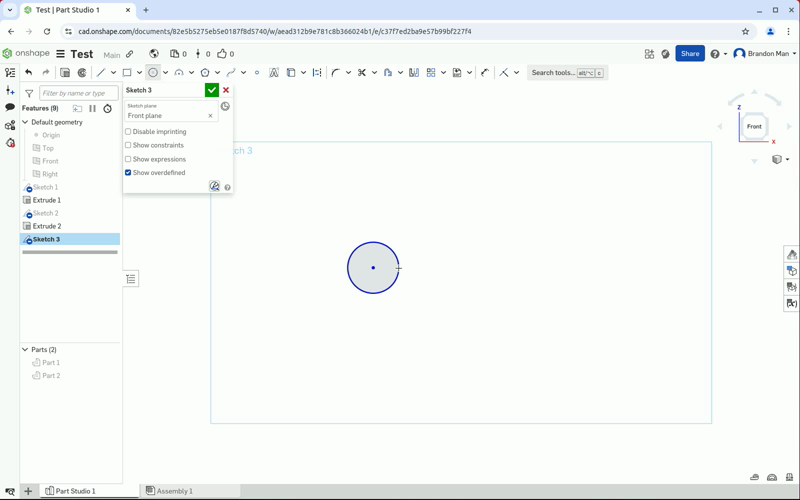
key_down(shift)
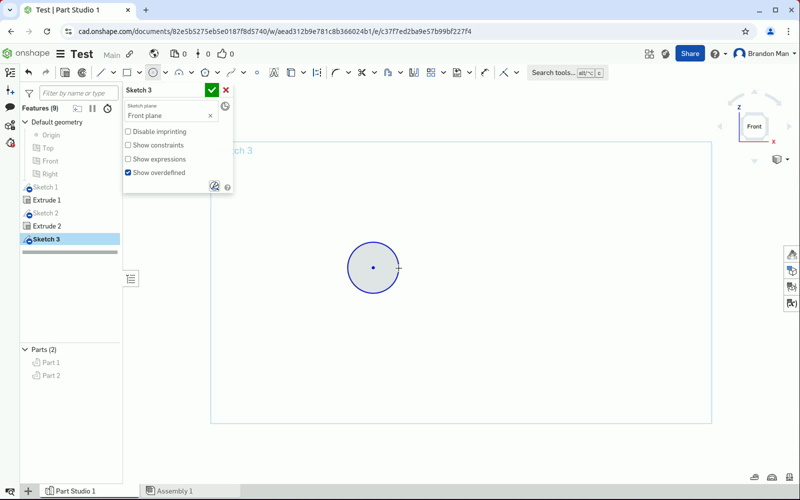
mouse_move(373, 267)
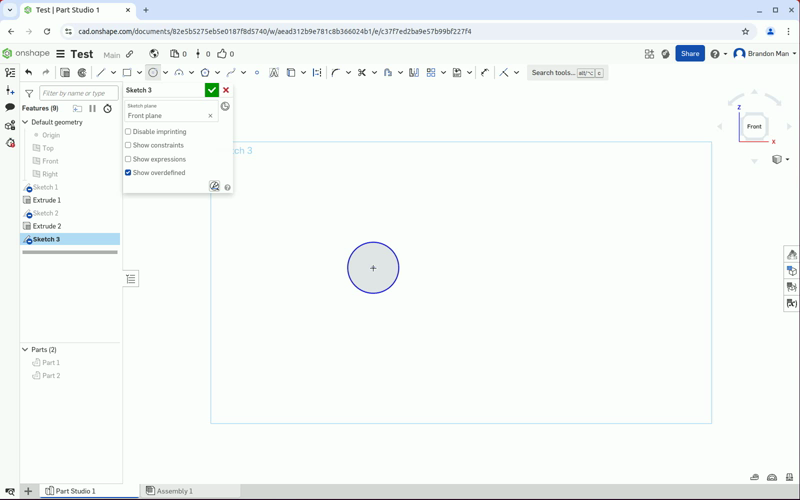
click(373, 267)
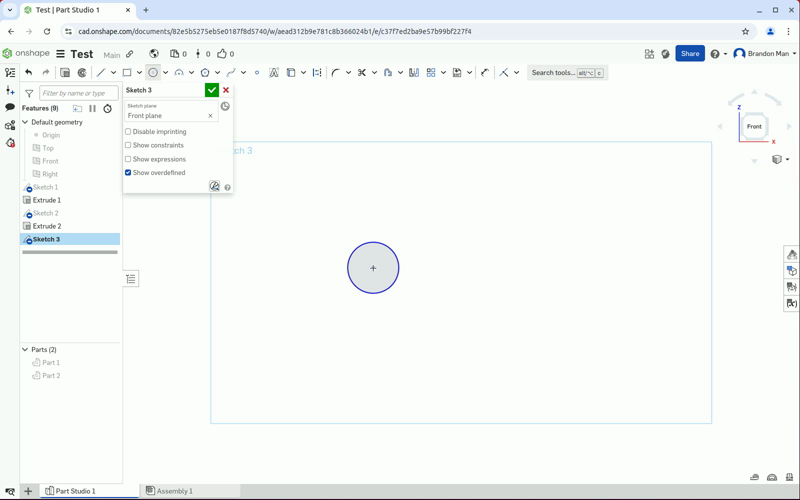
key_up(shift)
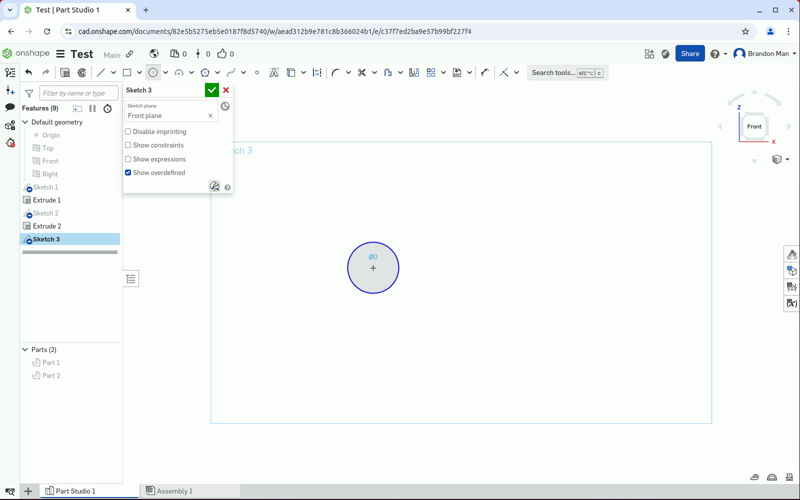
mouse_move(396, 267)
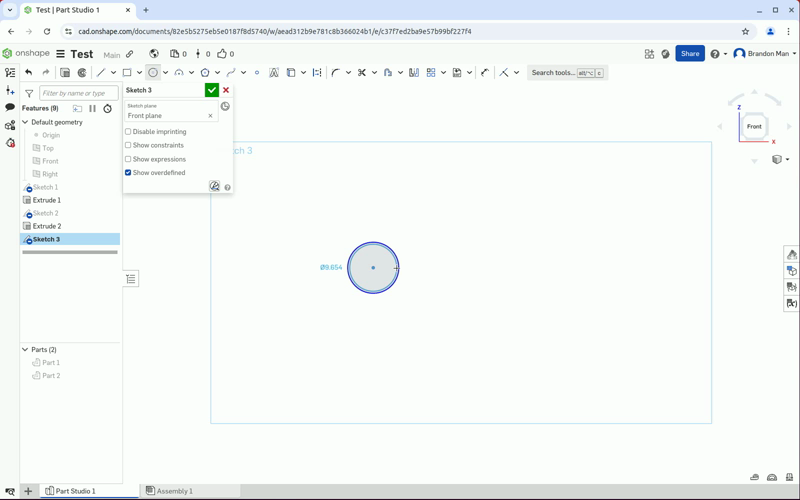
scroll(6)
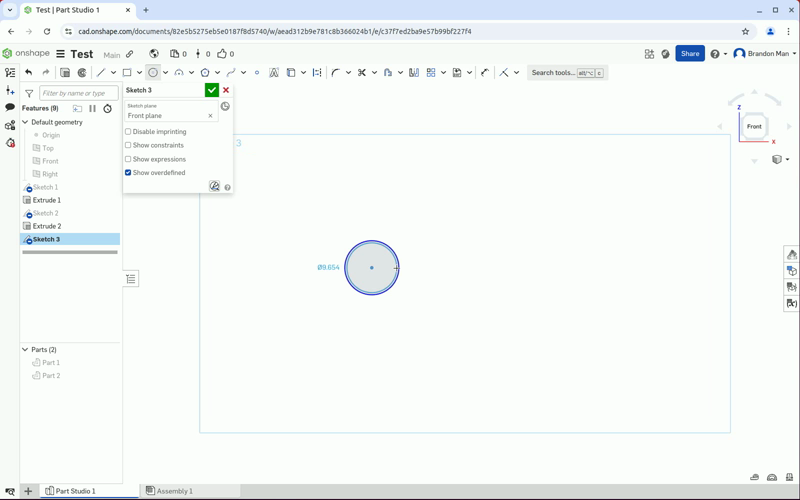
scroll(6)
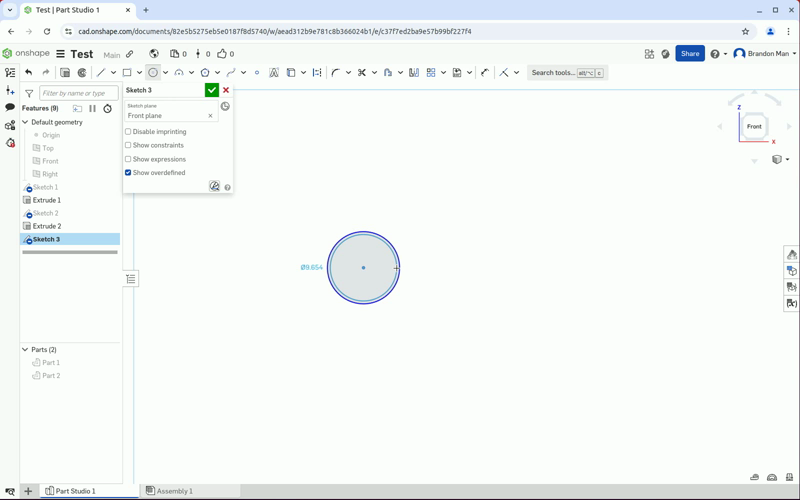
scroll(6)
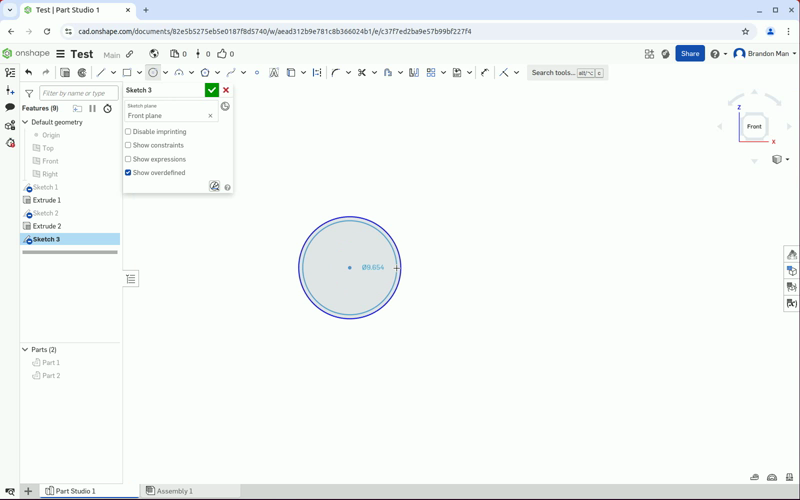
scroll(6)
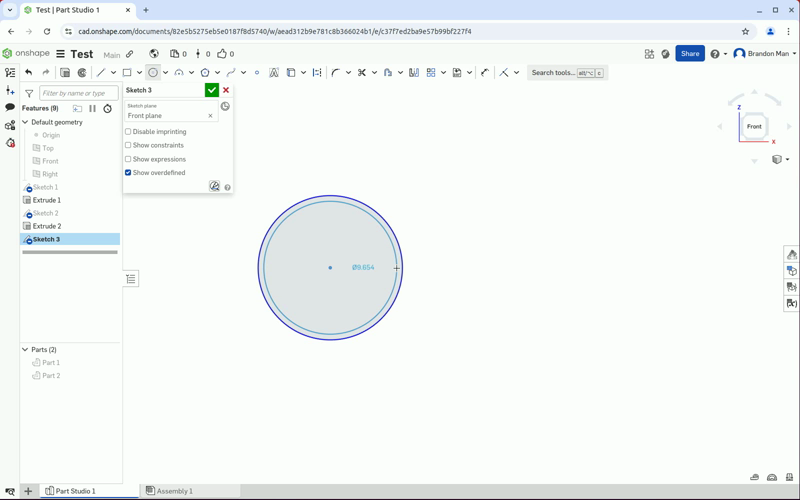
scroll(6)
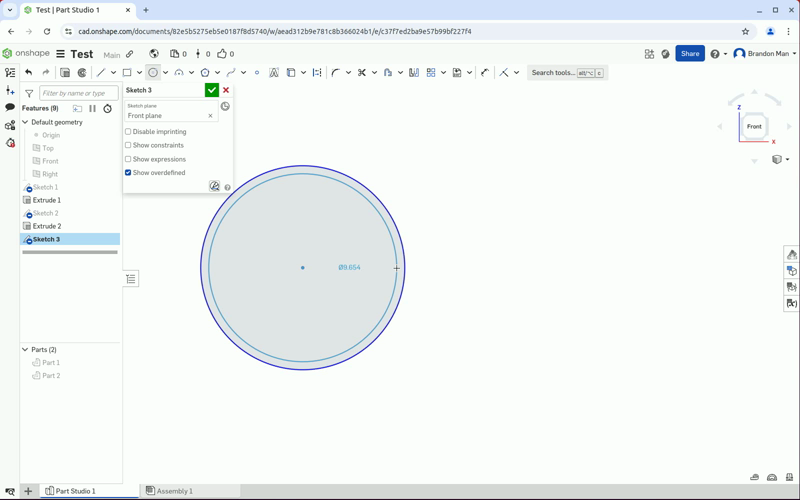
scroll(6)
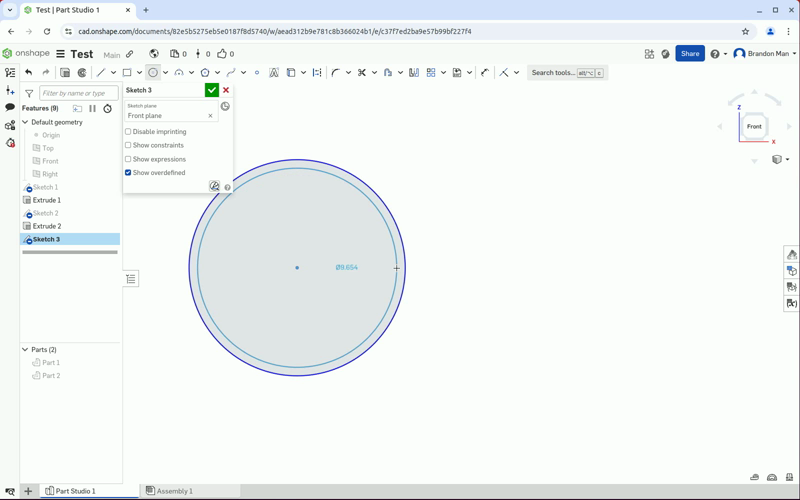
scroll(6)
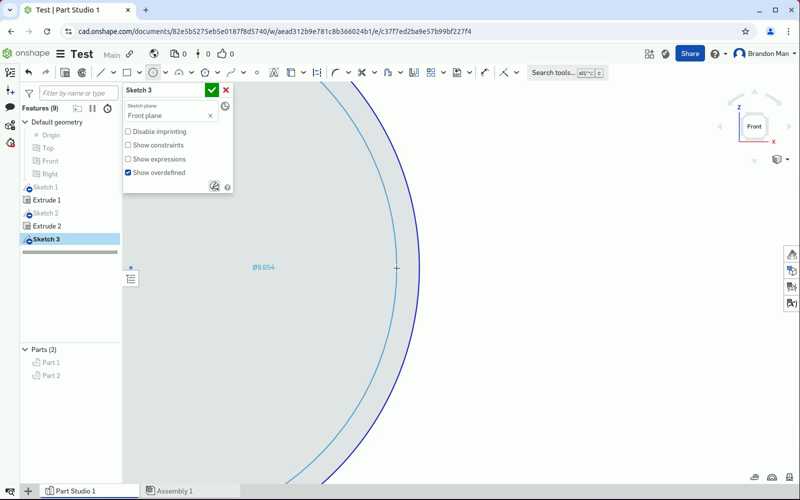
click(396, 267)
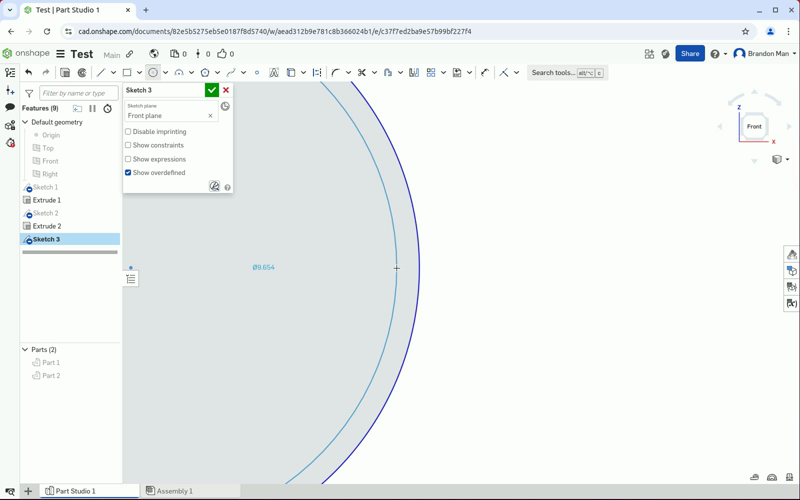
scroll(-6)
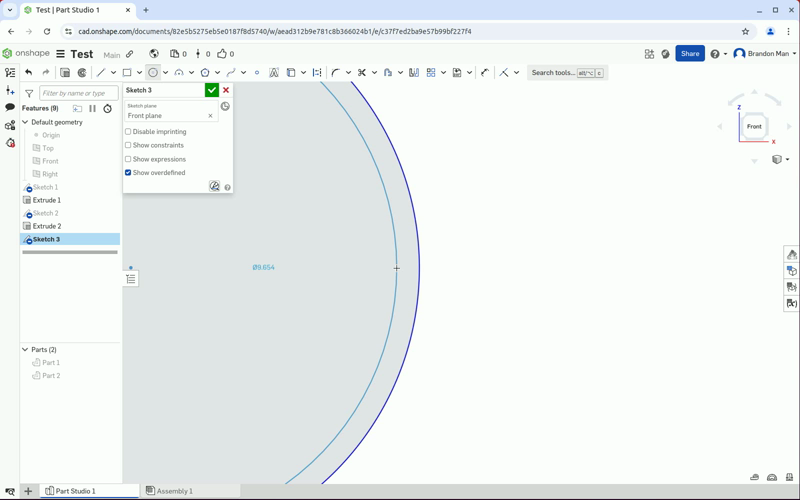
scroll(-6)
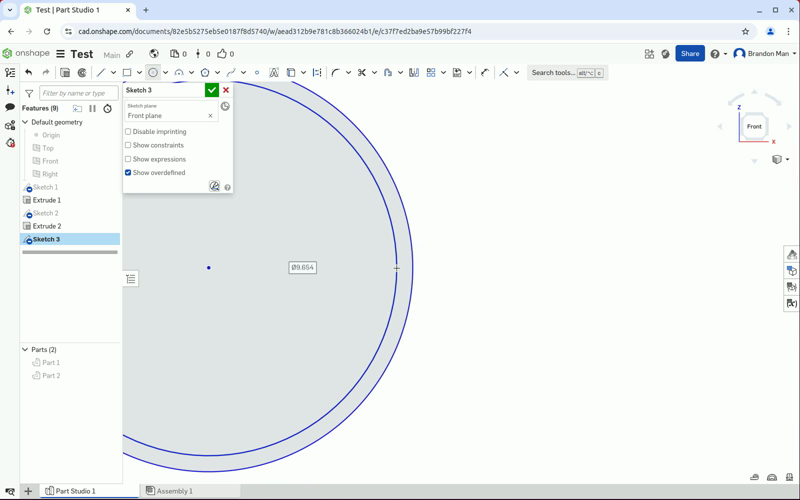
scroll(-6)
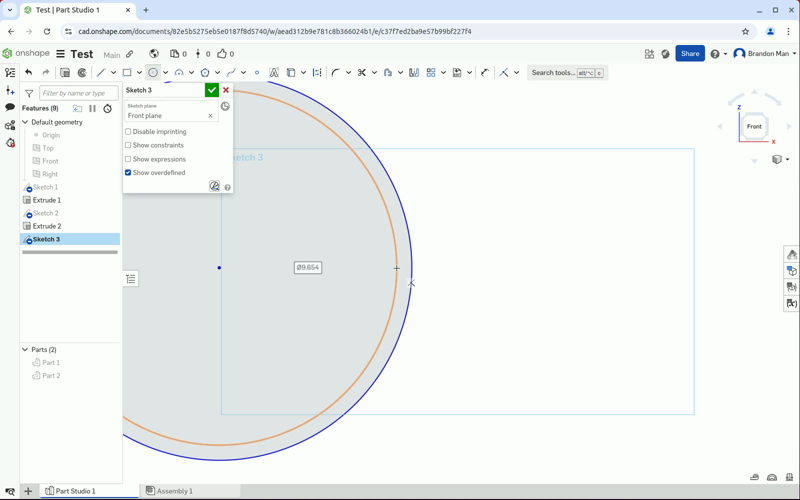
scroll(-6)
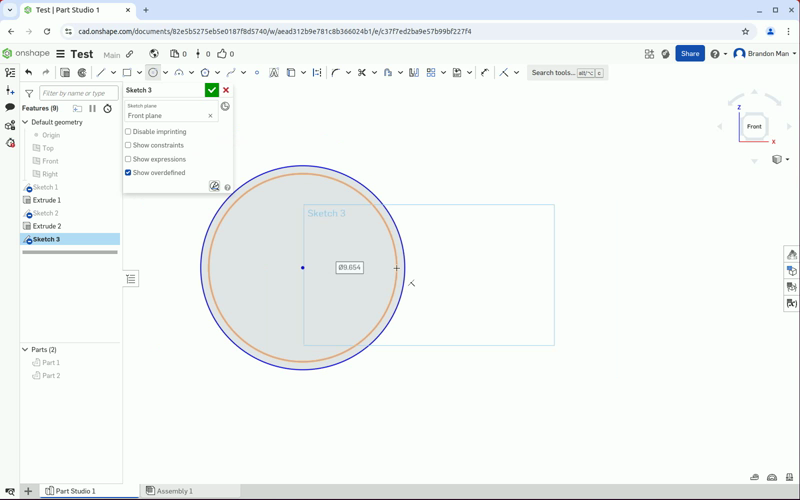
scroll(-6)
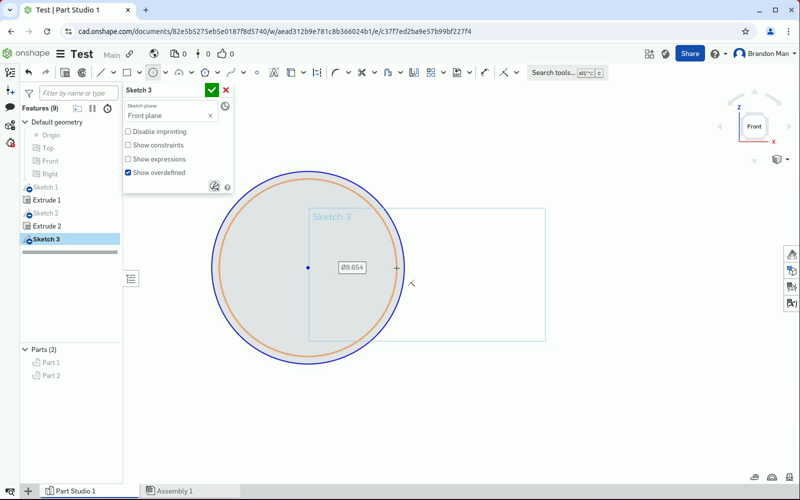
scroll(-6)
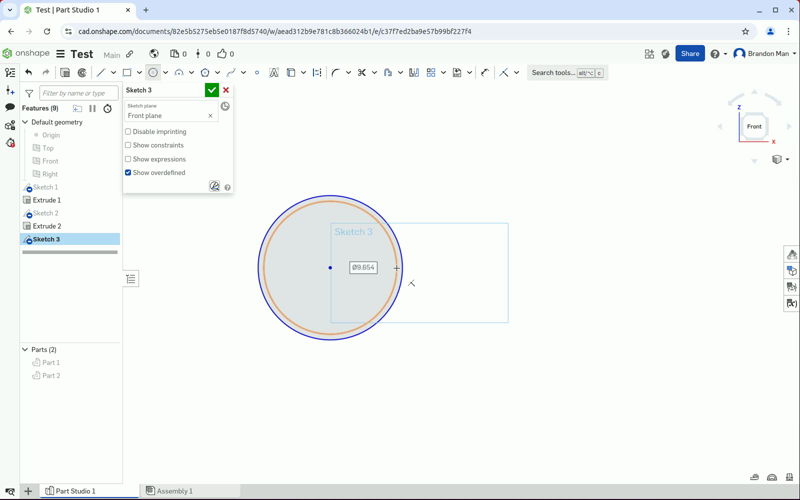
scroll(-6)
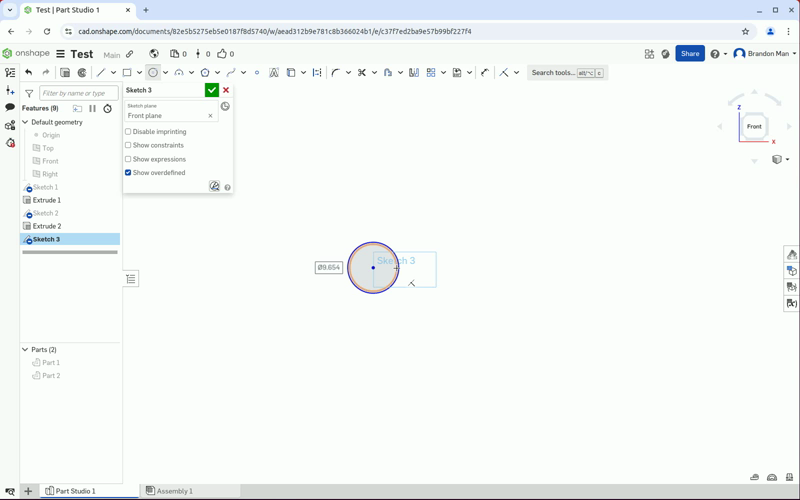
key(esc)
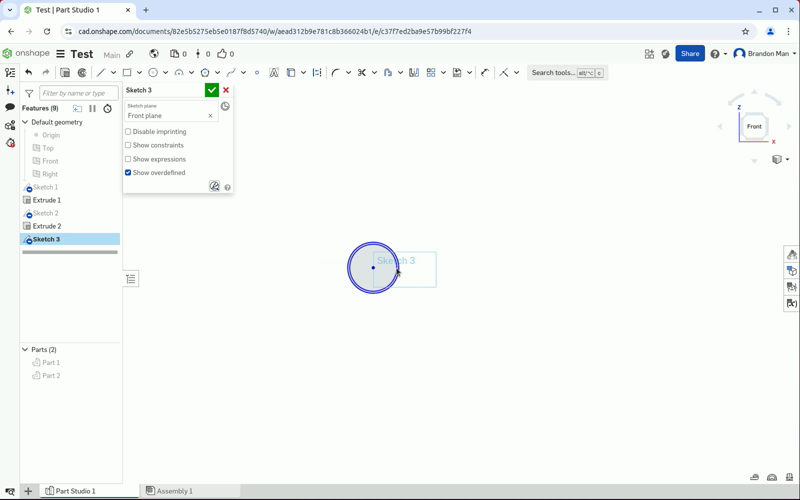
mouse_move(381, 245)
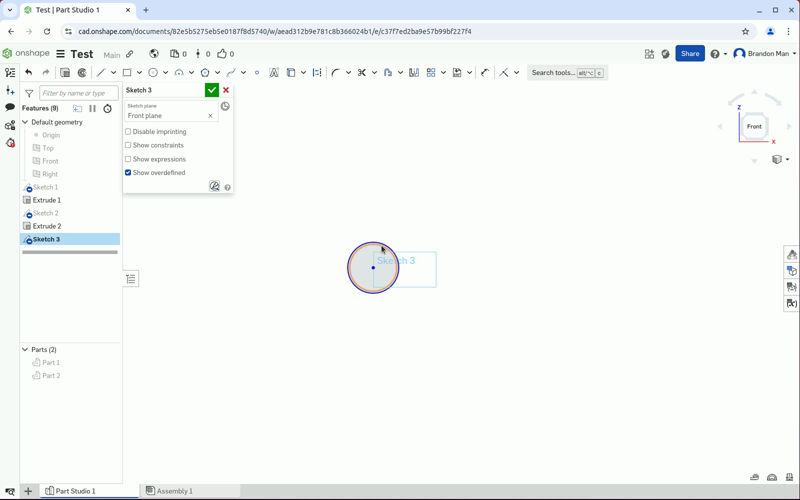
scroll(6)
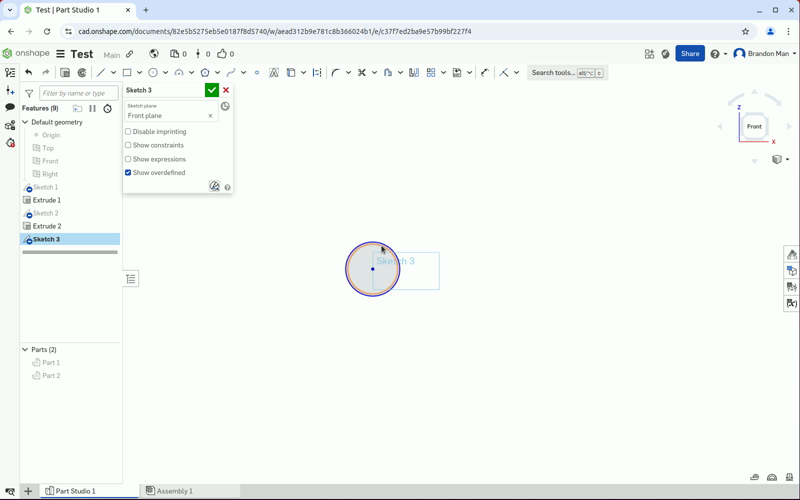
scroll(6)
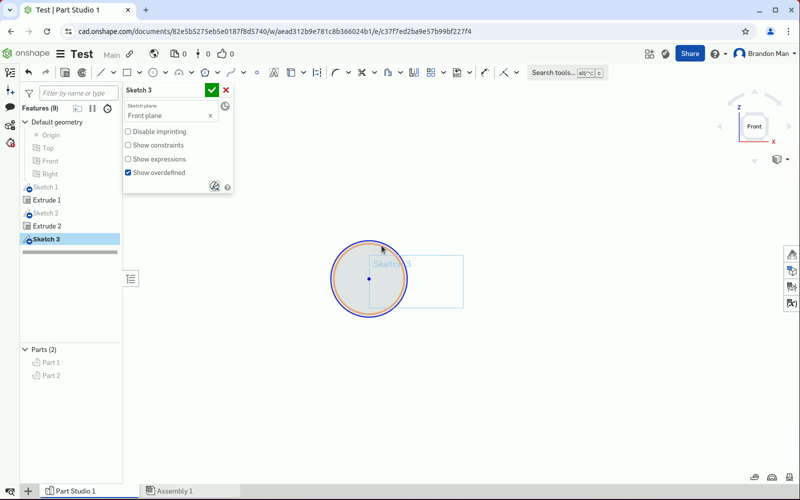
scroll(6)
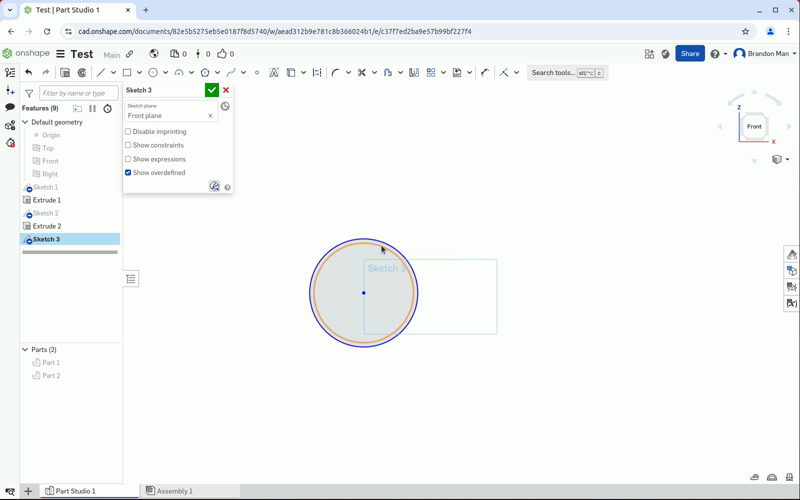
scroll(6)
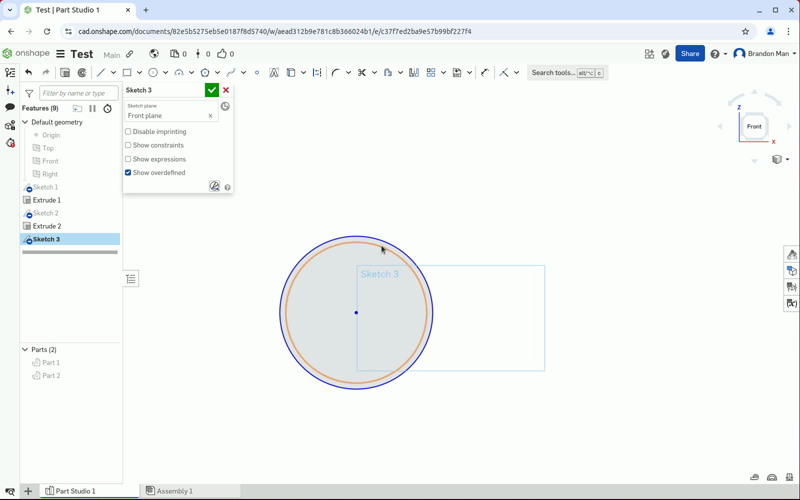
scroll(6)
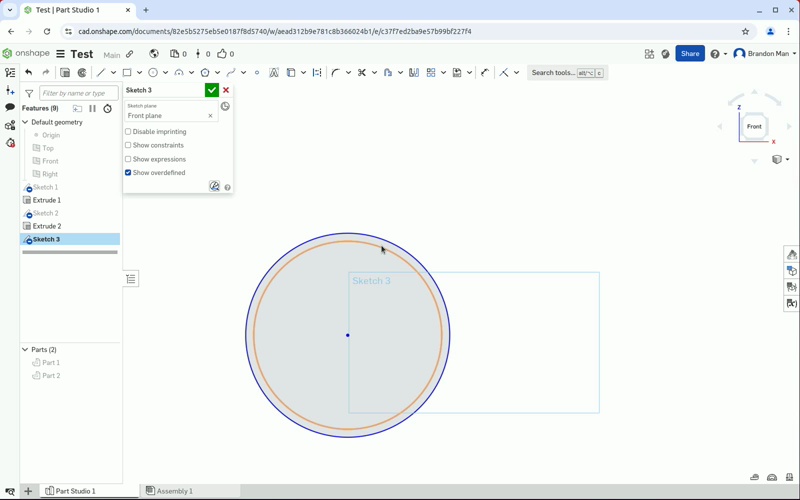
scroll(6)
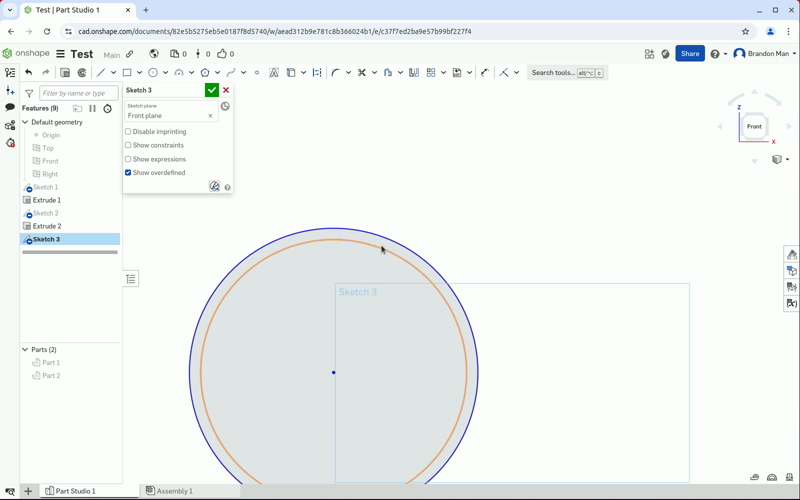
scroll(6)
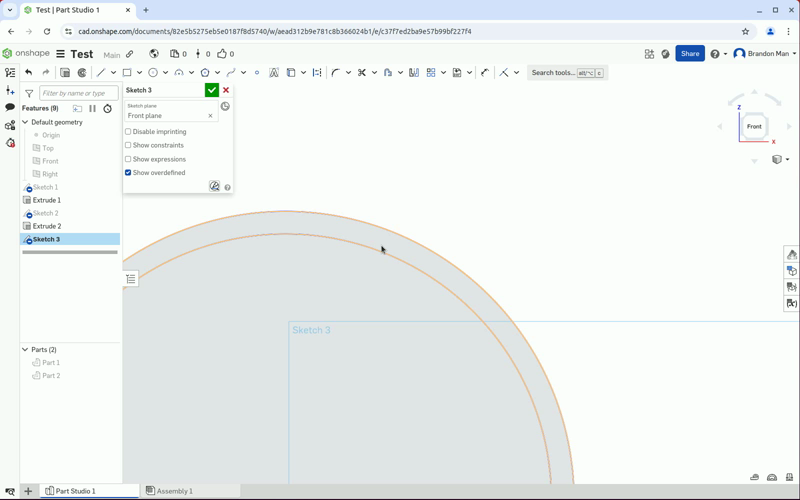
click(381, 245)
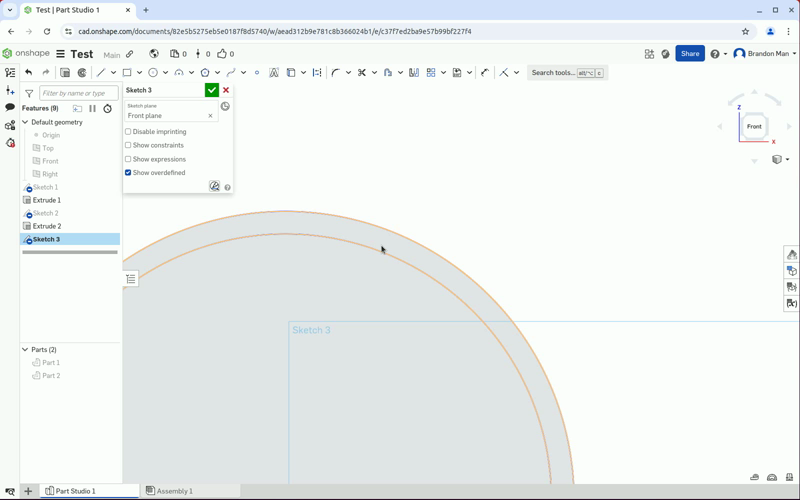
scroll(-6)
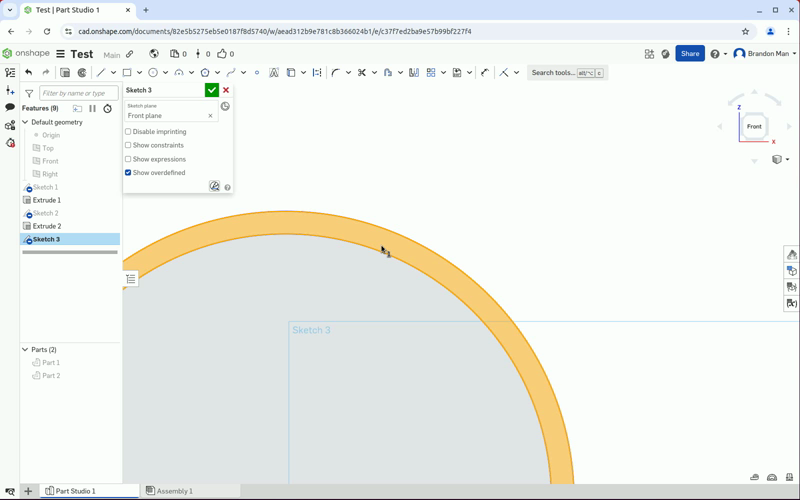
scroll(-6)
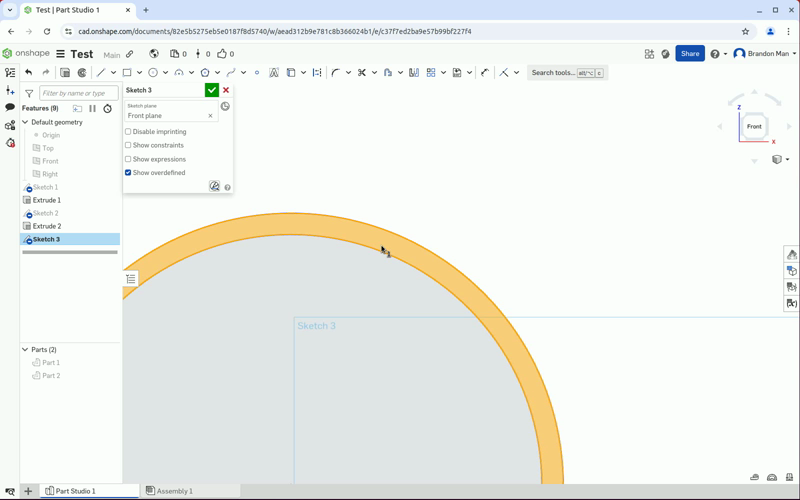
scroll(-6)
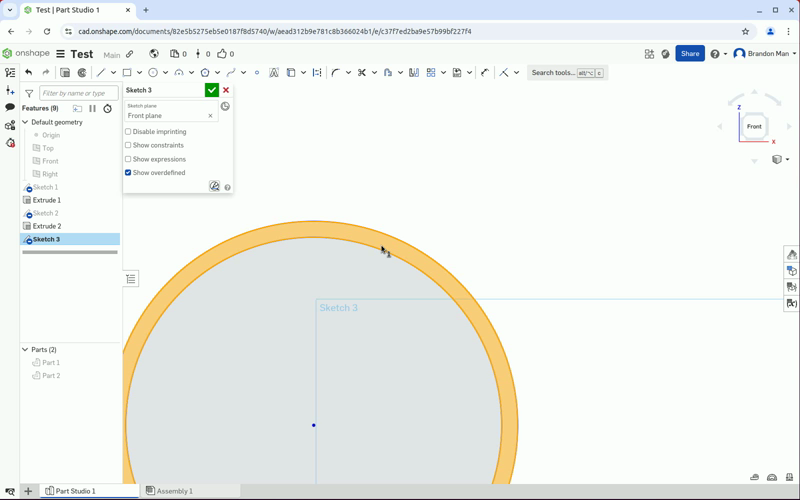
scroll(-6)
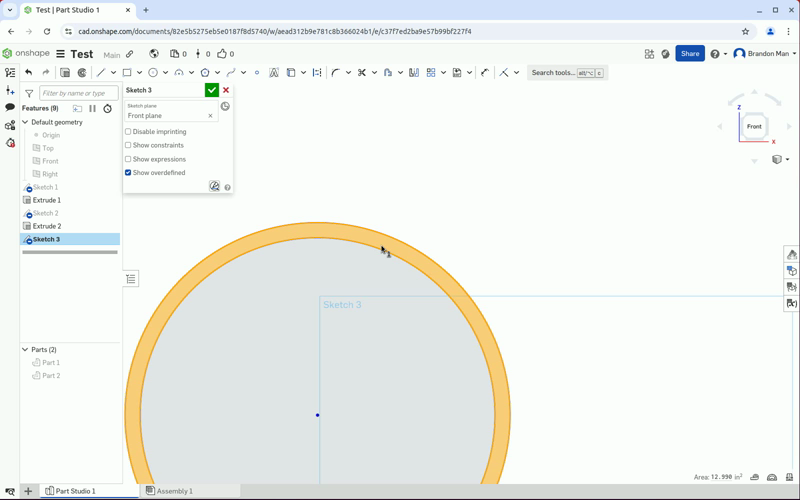
scroll(-6)
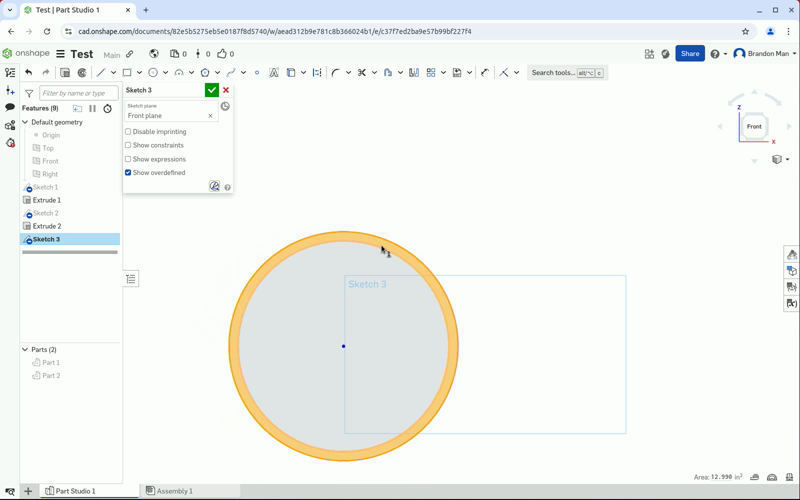
scroll(-6)
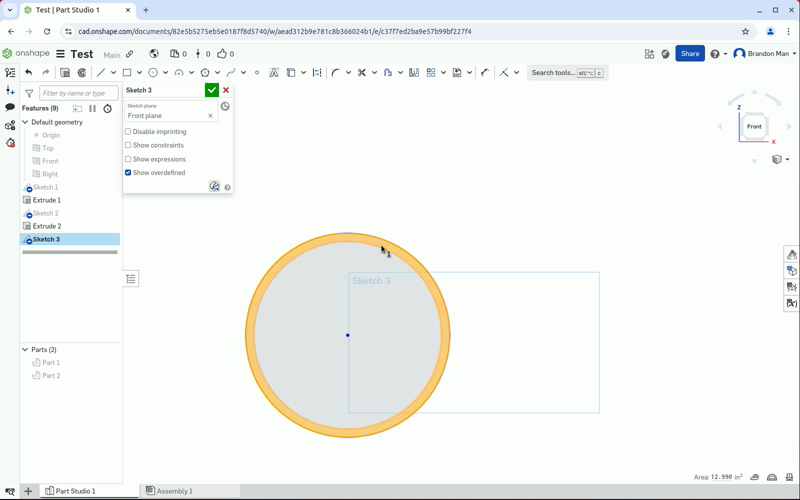
scroll(-6)
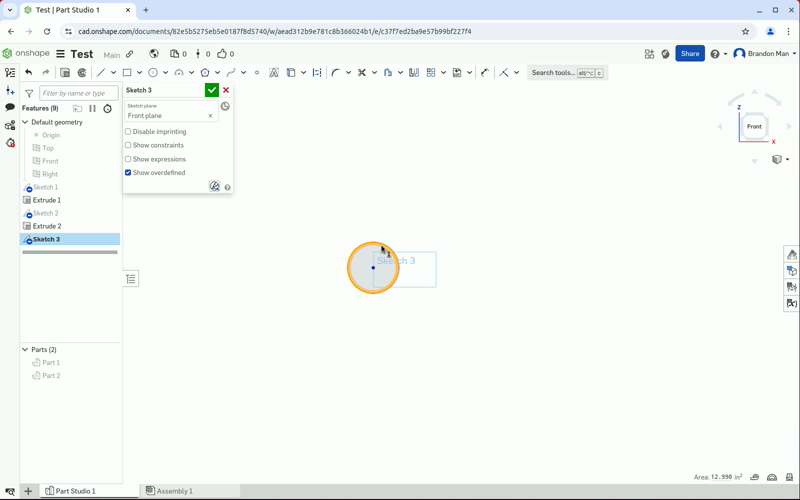
mouse_move(73, 352)
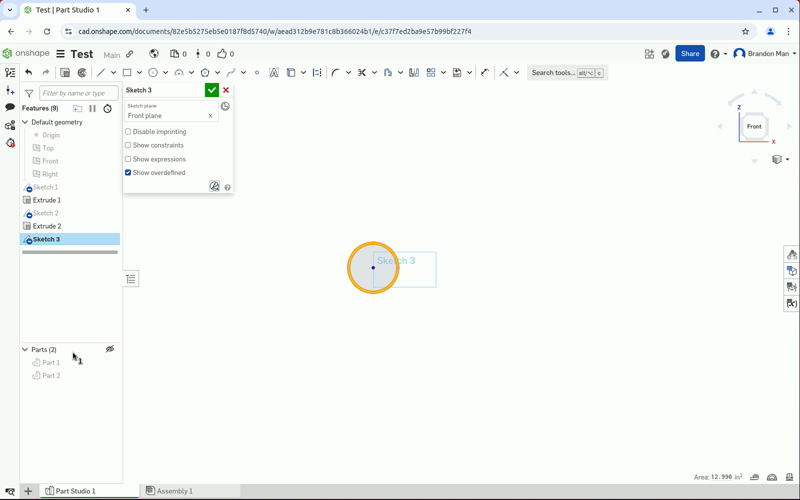
key(shift+y)
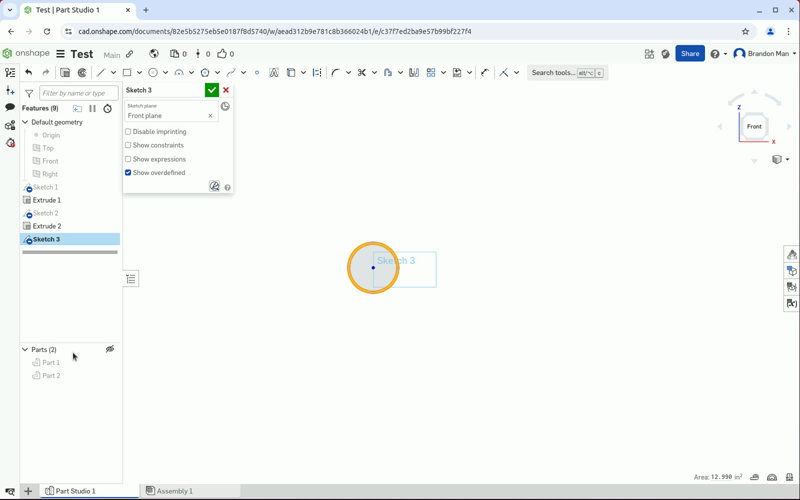
key(shift+e)
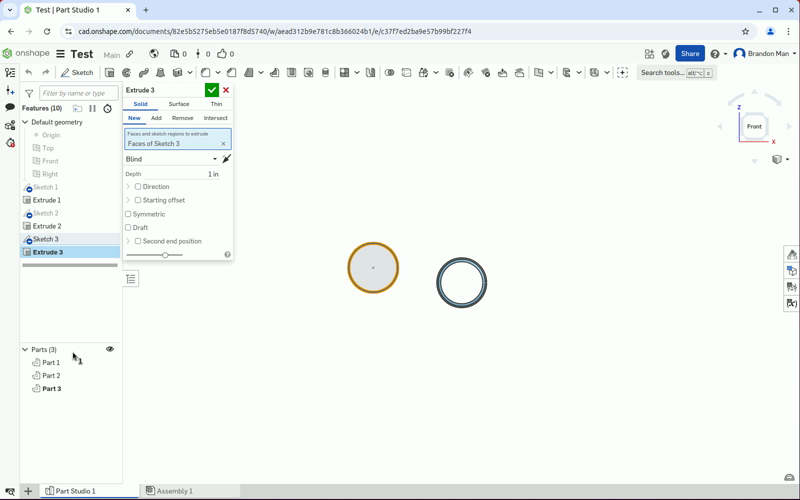
mouse_move(143, 106)
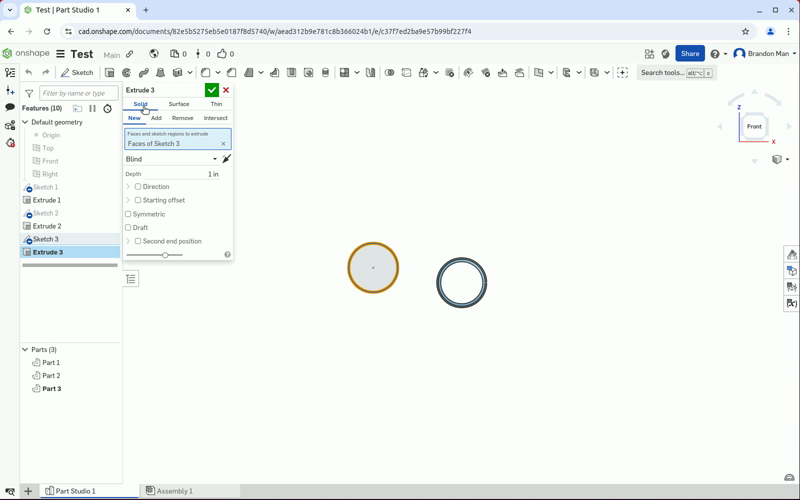
click(143, 106)
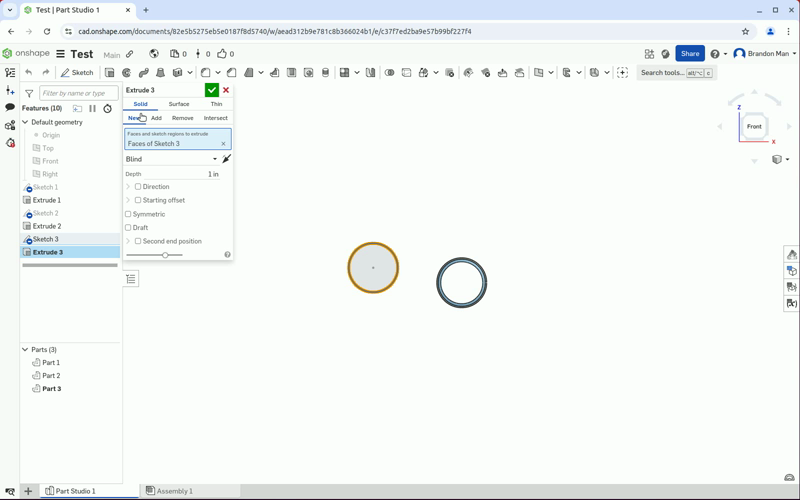
mouse_move(137, 120)
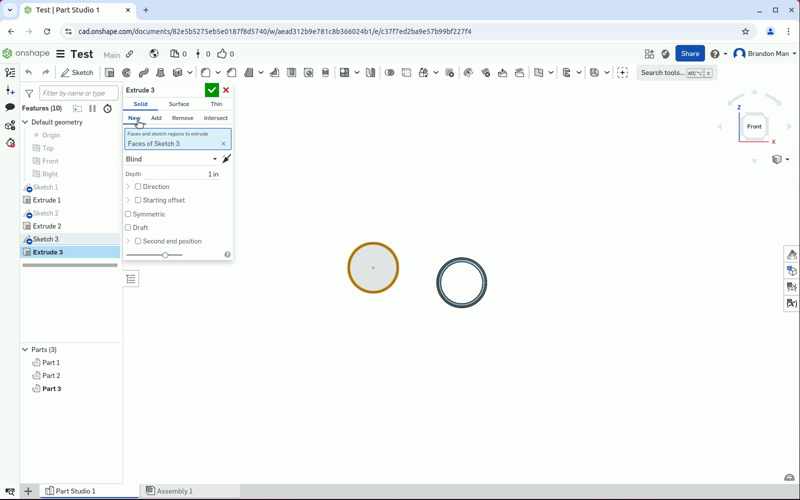
click(137, 120)
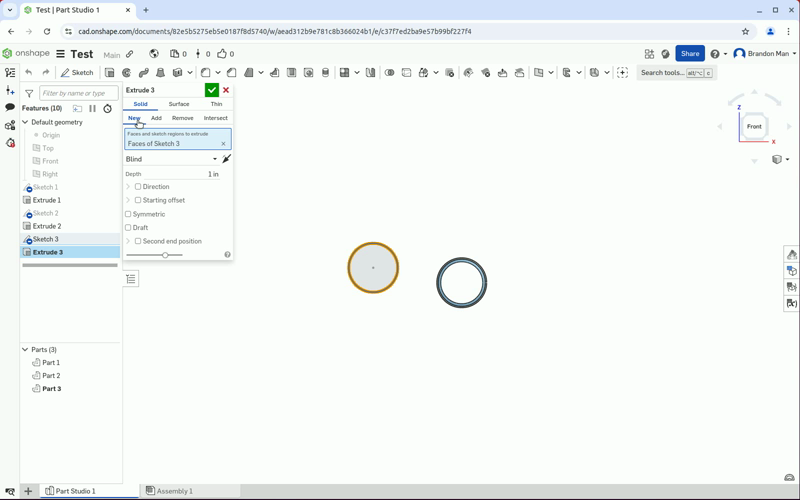
key(tab, 4)
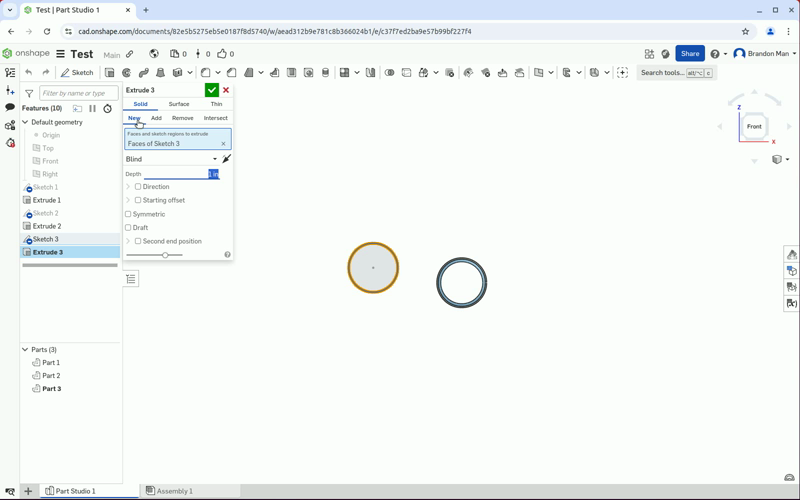
text(0.963)
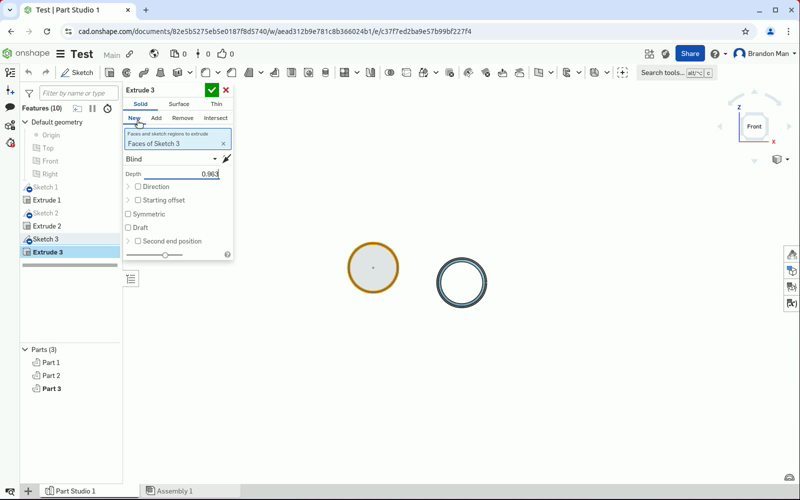
key(enter)
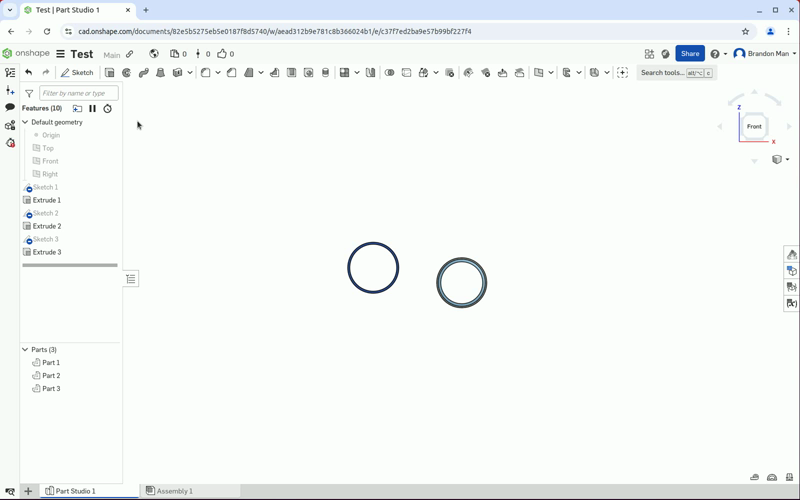
key(shift+h)
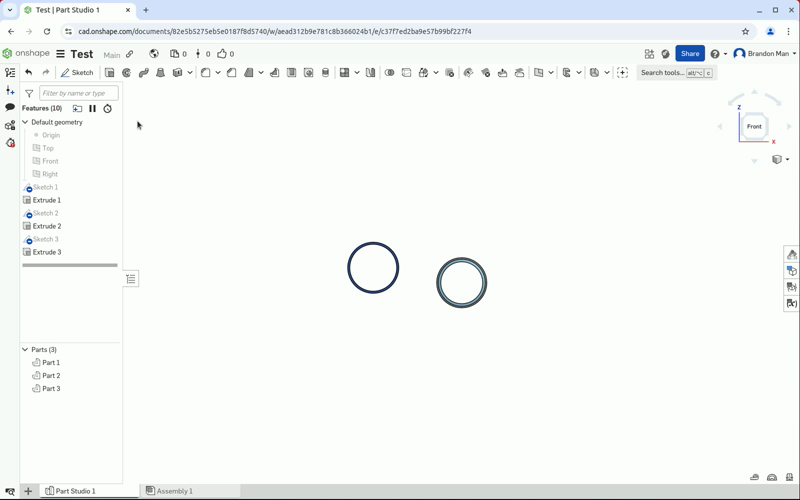
key(shift+h)
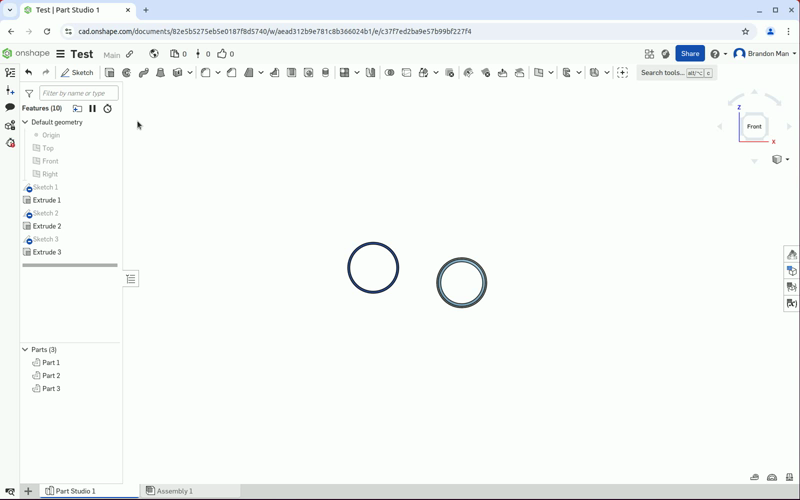
mouse_move(73, 189)
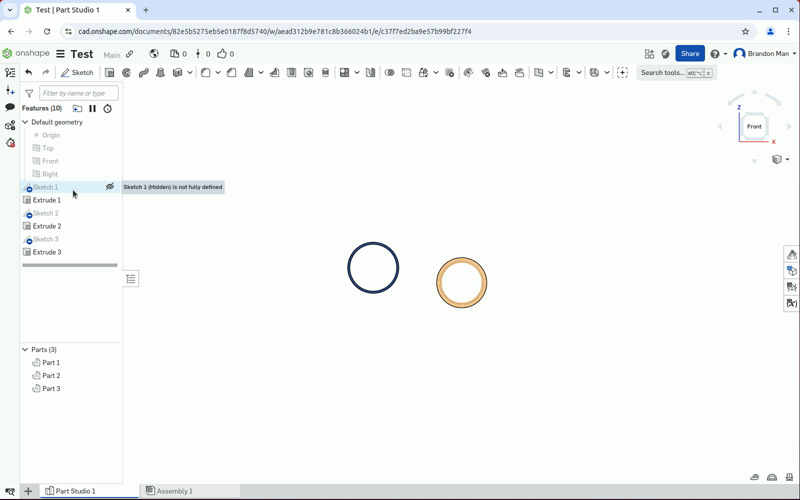
click(73, 189)
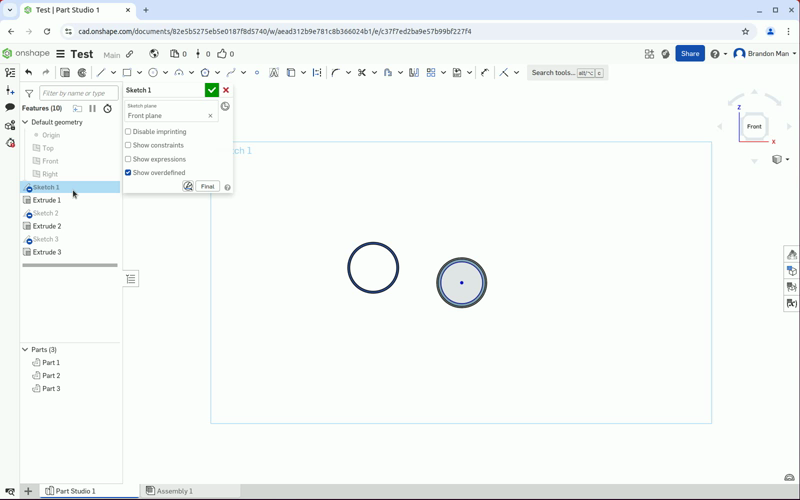
mouse_move(229, 92)
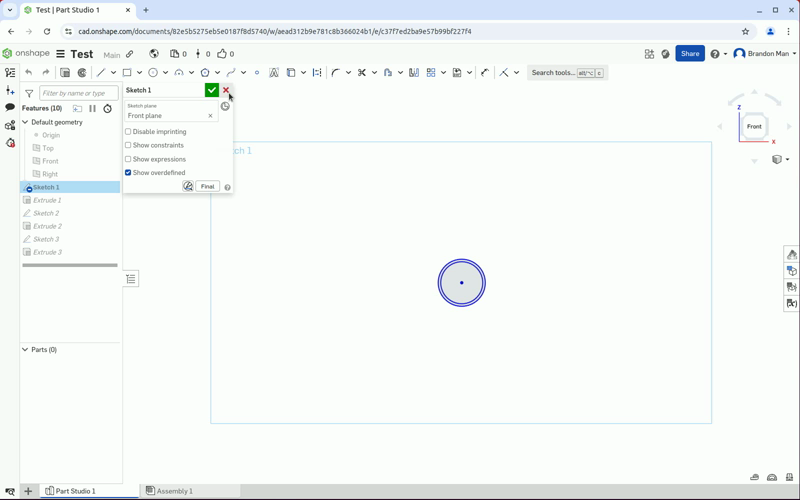
click(229, 92)
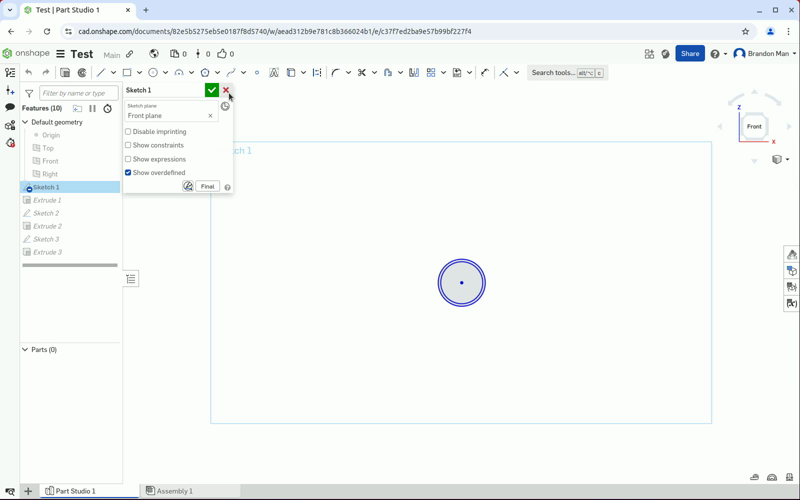
key(shift+s)
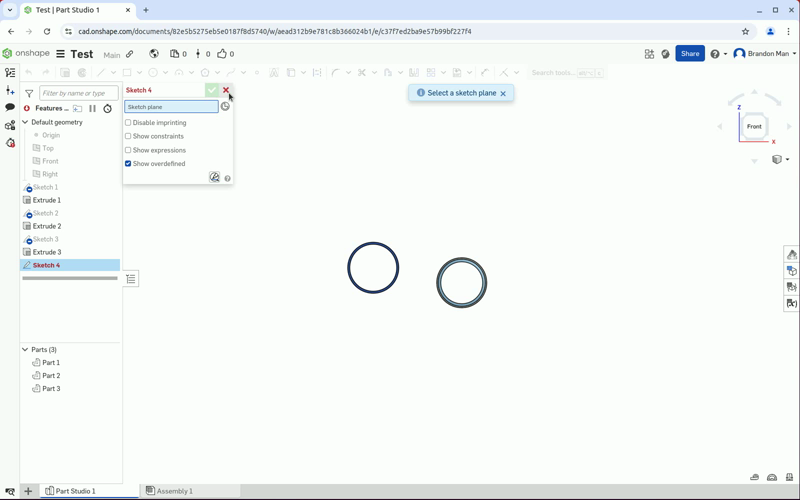
mouse_move(73, 163)
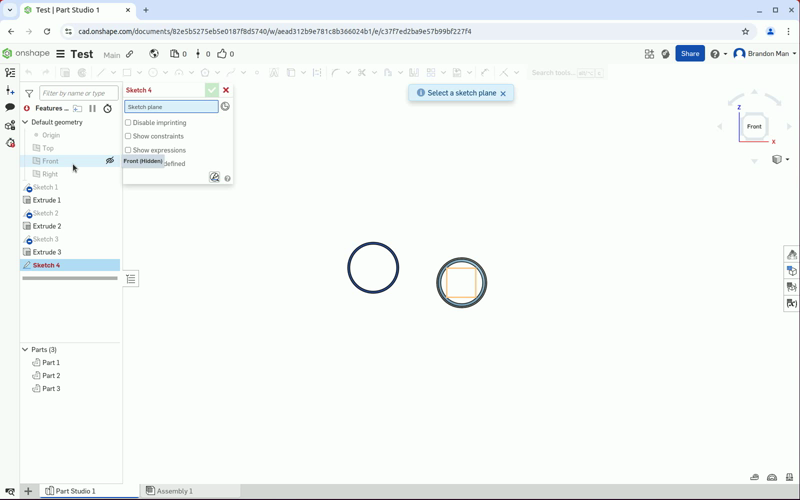
click(73, 163)
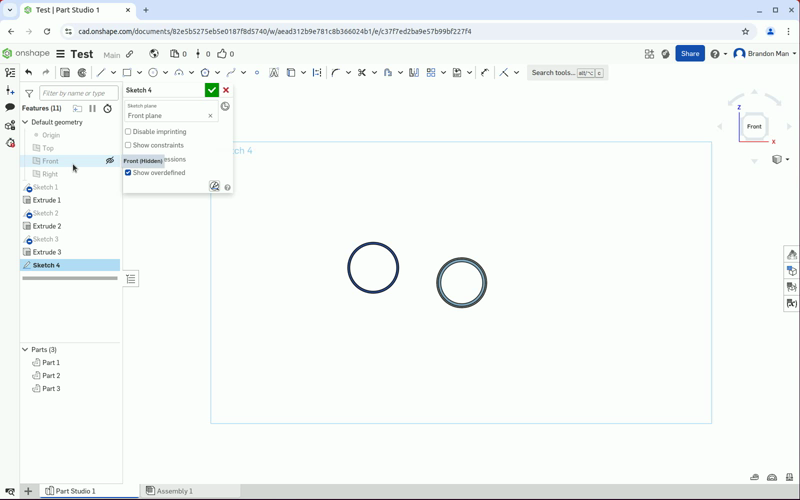
mouse_move(73, 352)
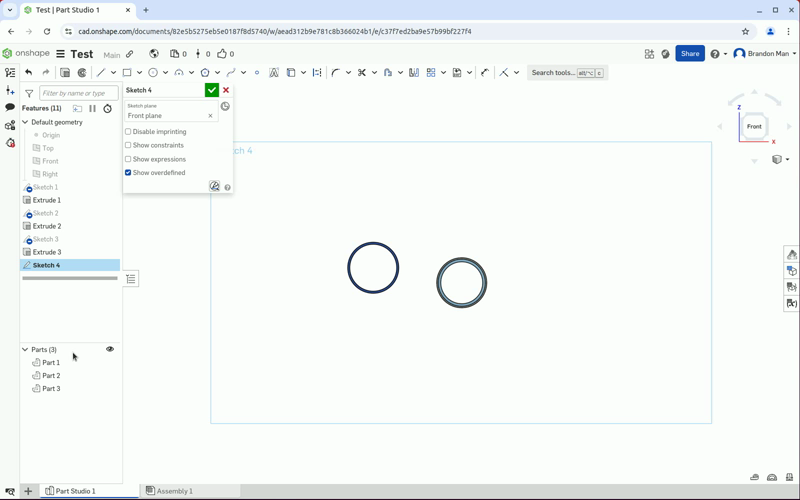
key(y)
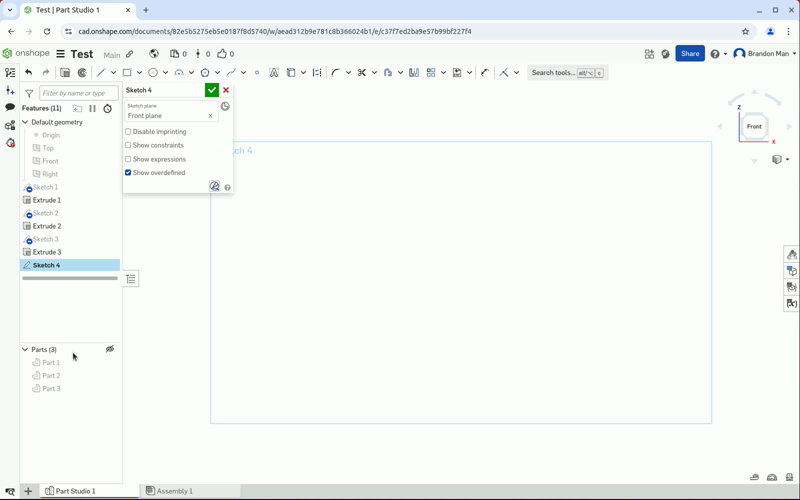
key(c)
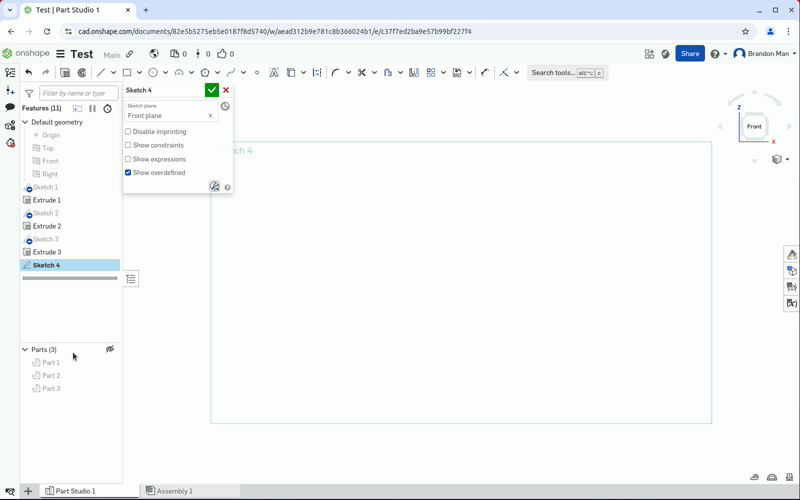
key_down(shift)
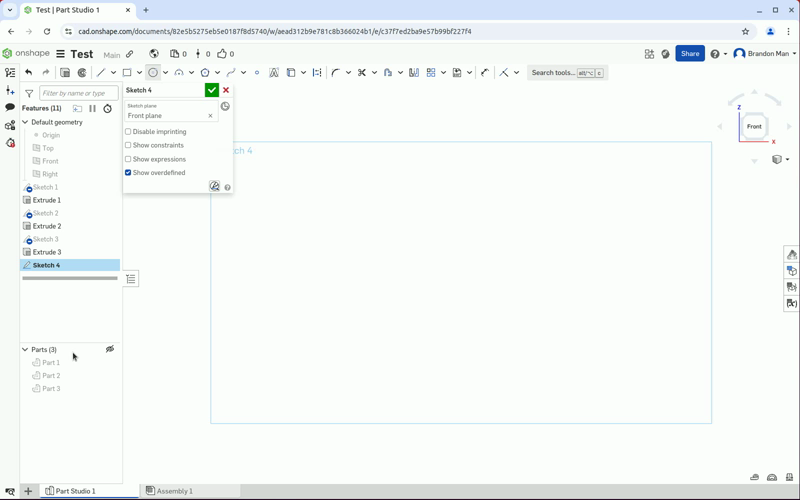
mouse_move(373, 267)
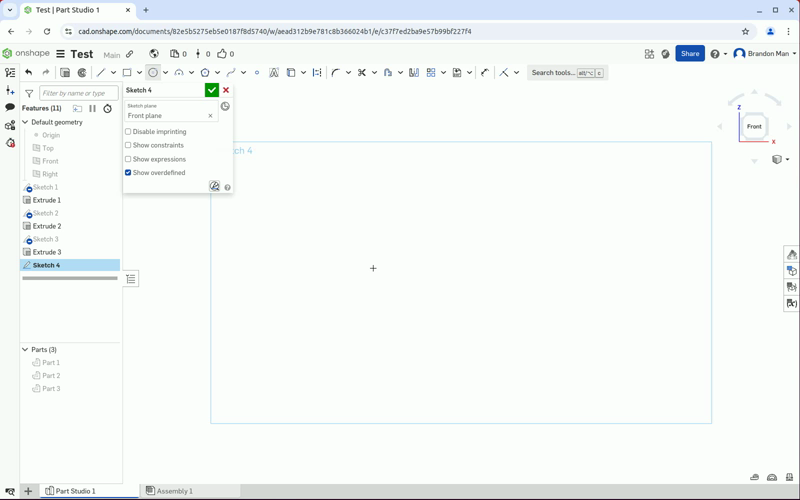
click(373, 267)
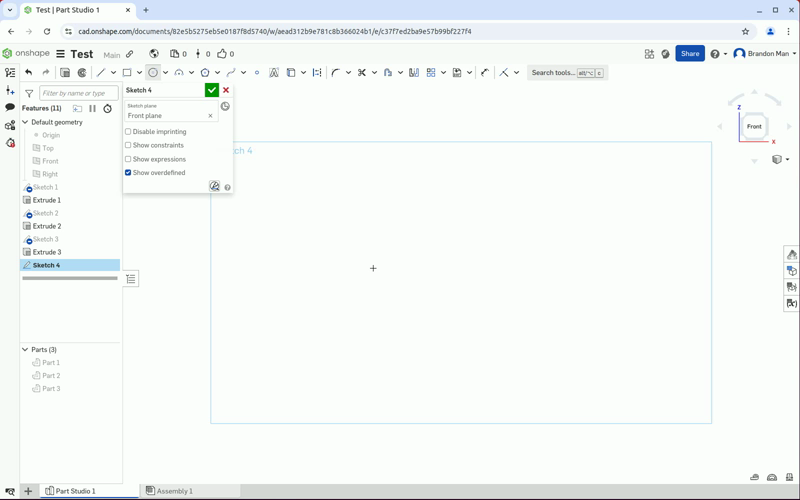
key_up(shift)
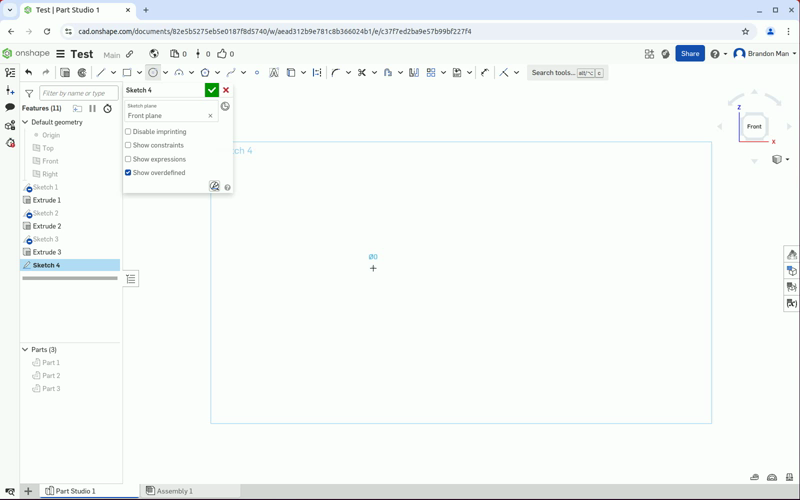
mouse_move(396, 267)
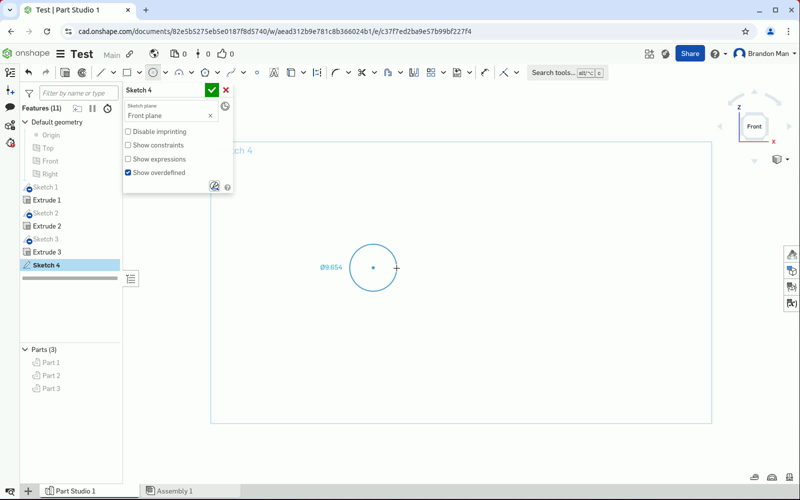
click(396, 267)
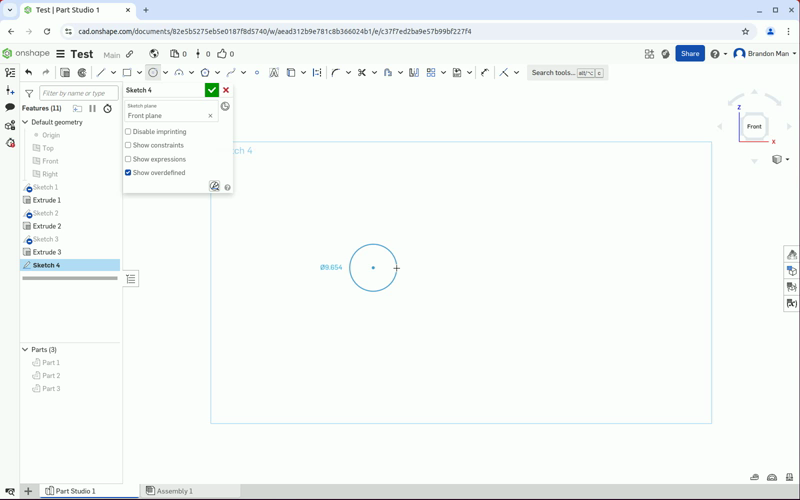
key(esc)
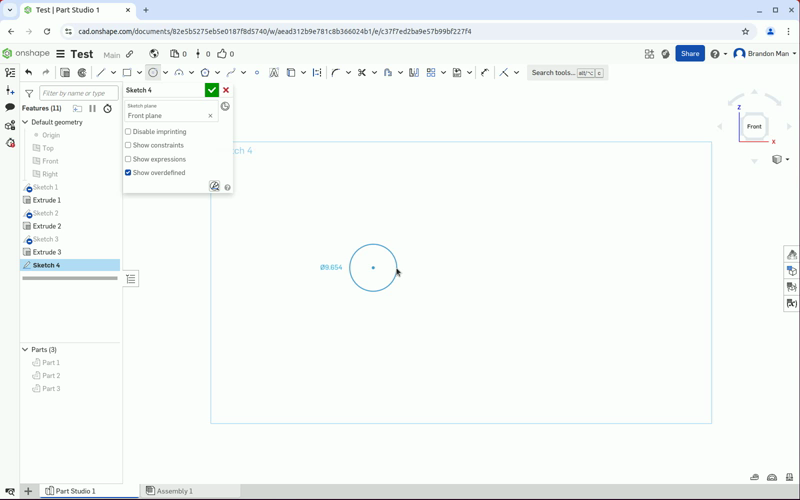
mouse_move(391, 259)
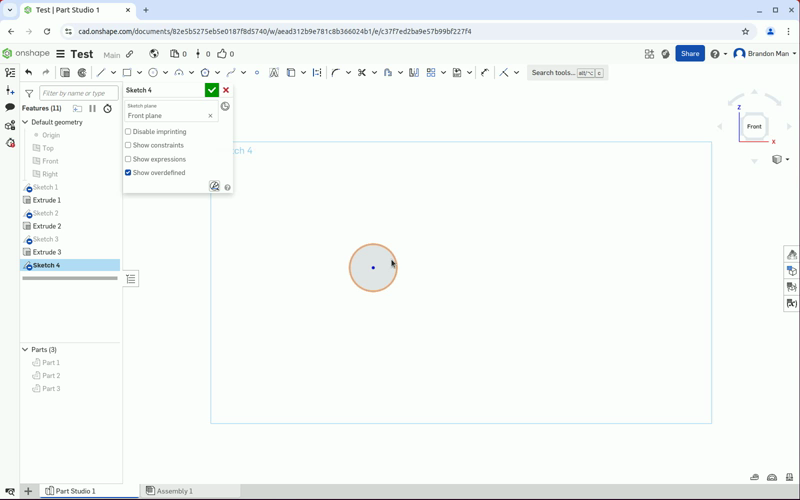
scroll(6)
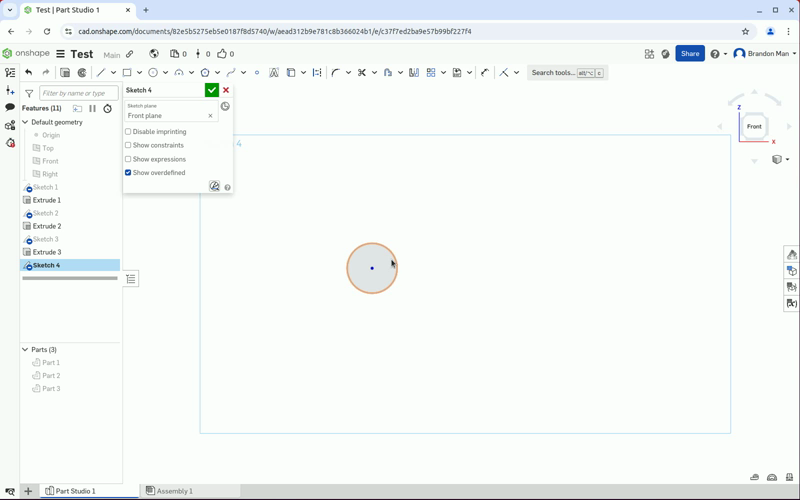
scroll(6)
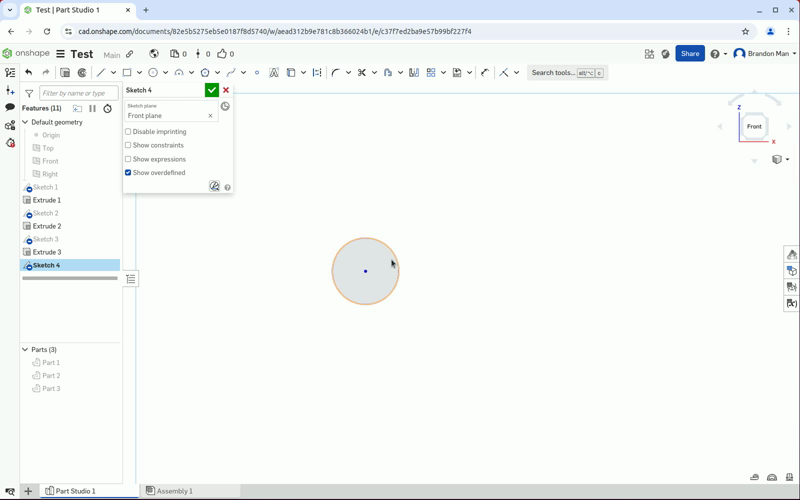
scroll(6)
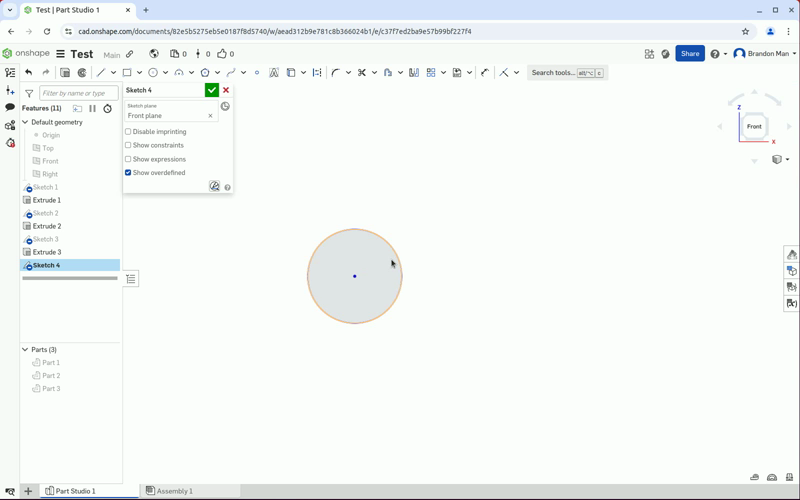
scroll(6)
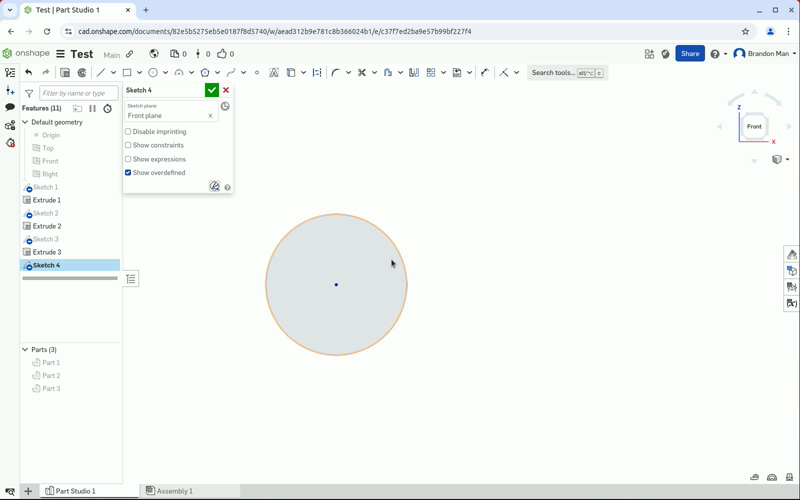
scroll(6)
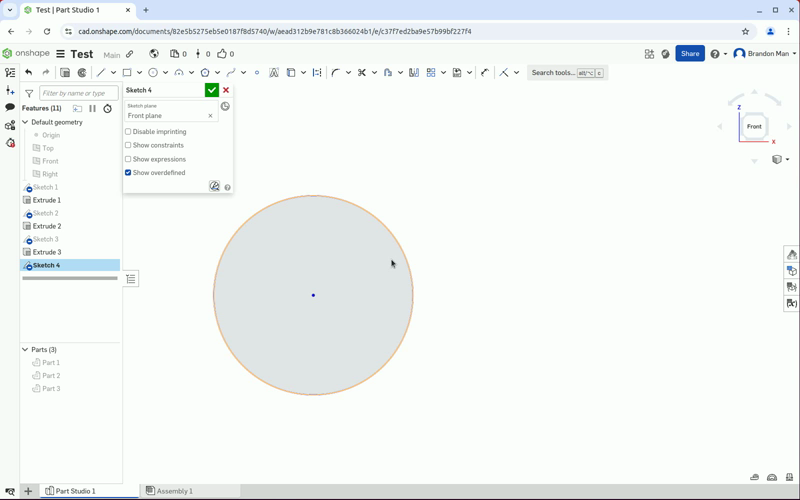
scroll(6)
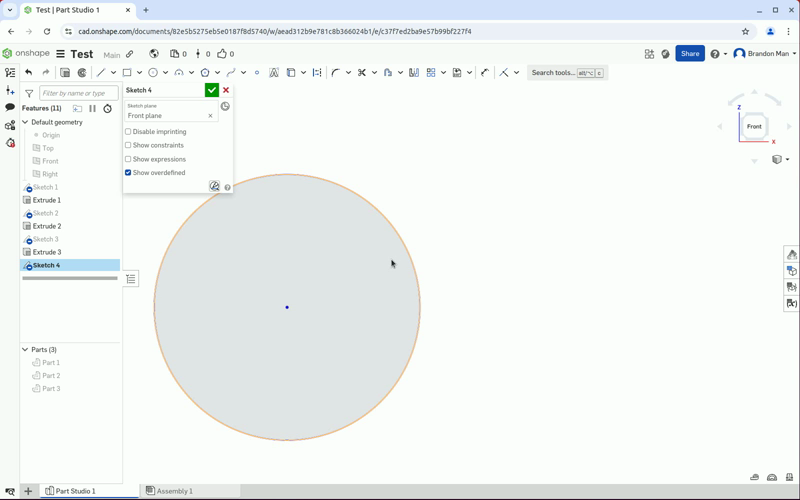
scroll(6)
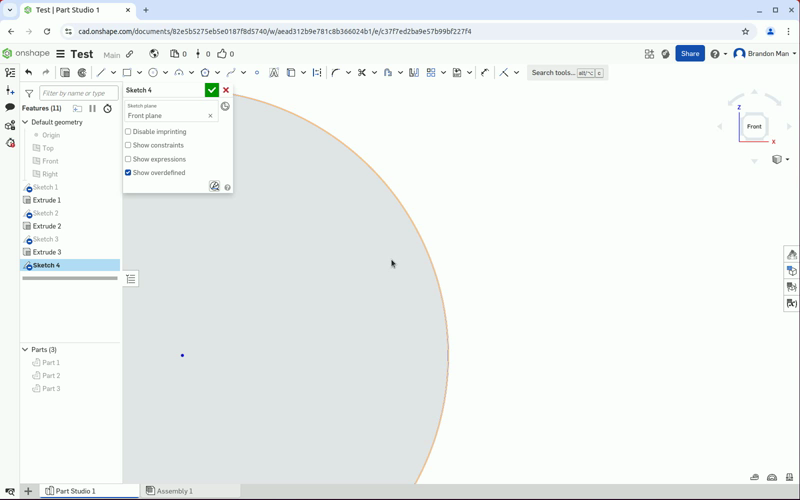
click(391, 259)
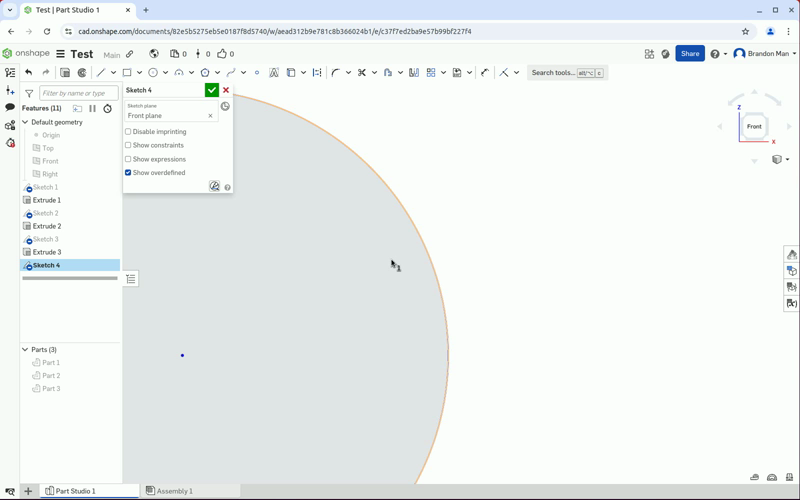
scroll(-6)
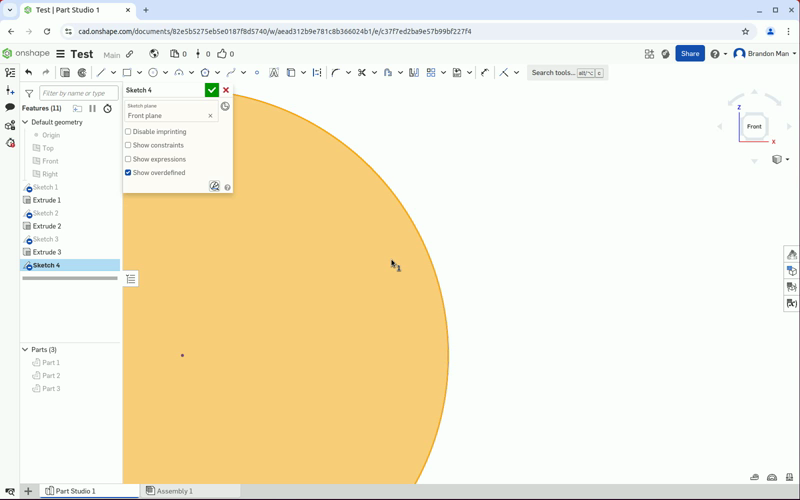
scroll(-6)
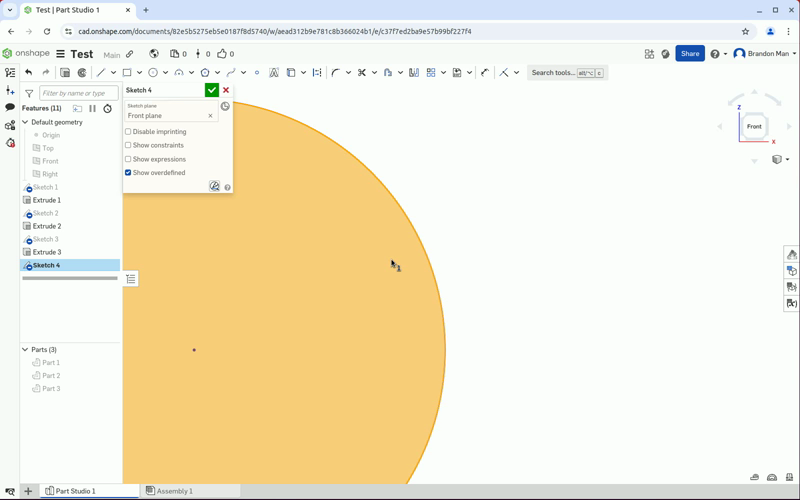
scroll(-6)
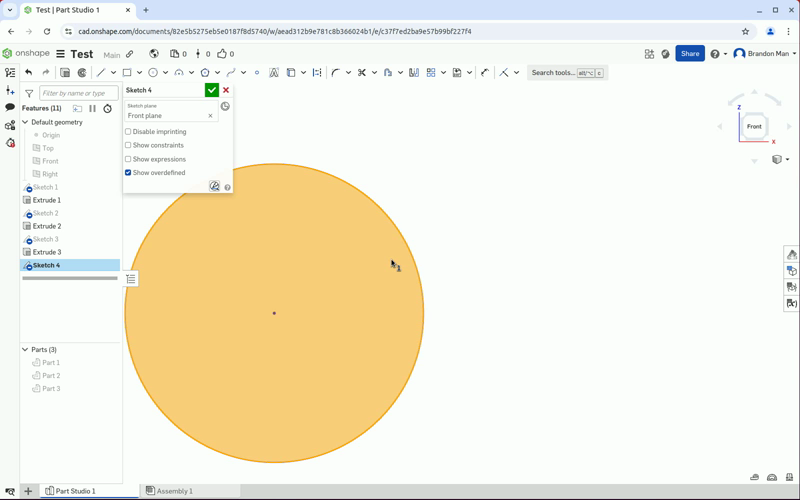
scroll(-6)
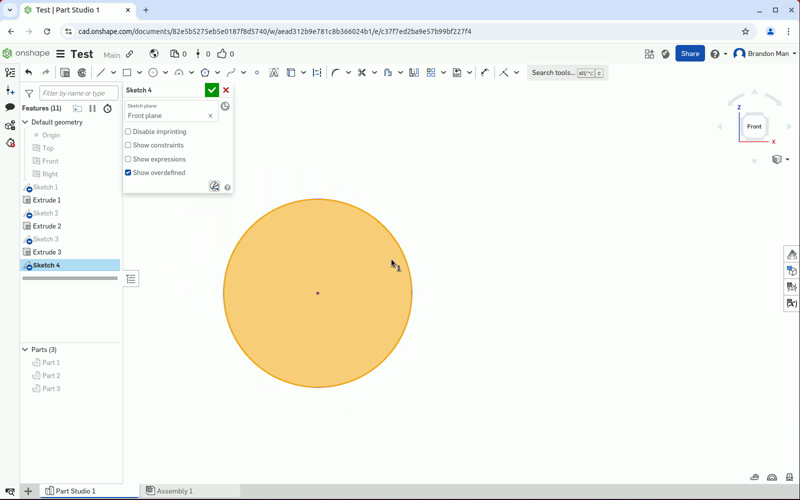
scroll(-6)
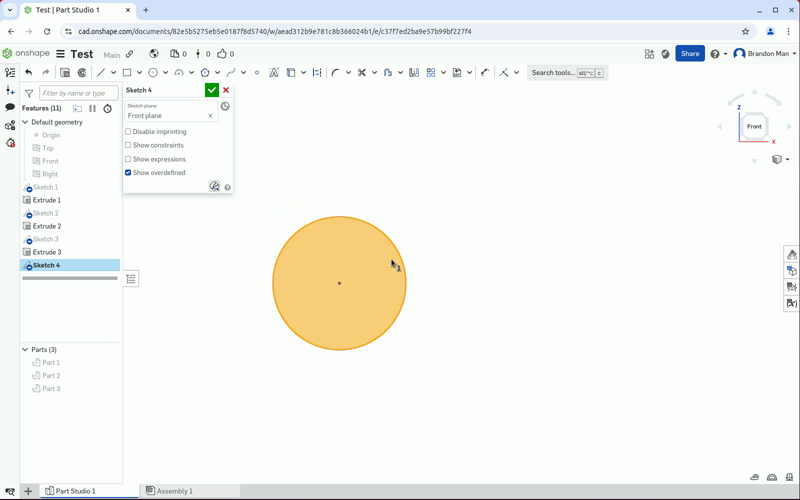
scroll(-6)
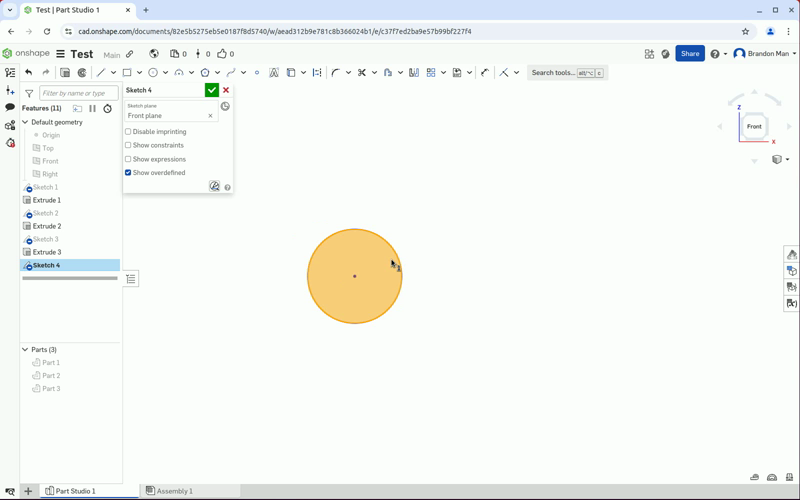
scroll(-6)
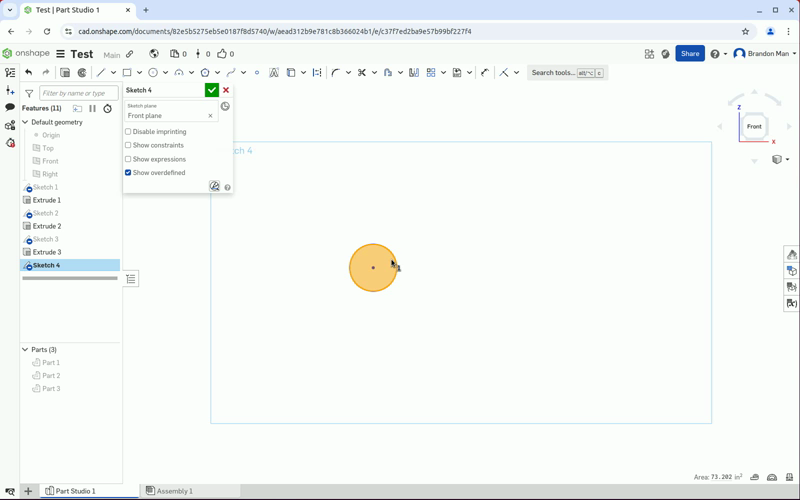
mouse_move(73, 352)
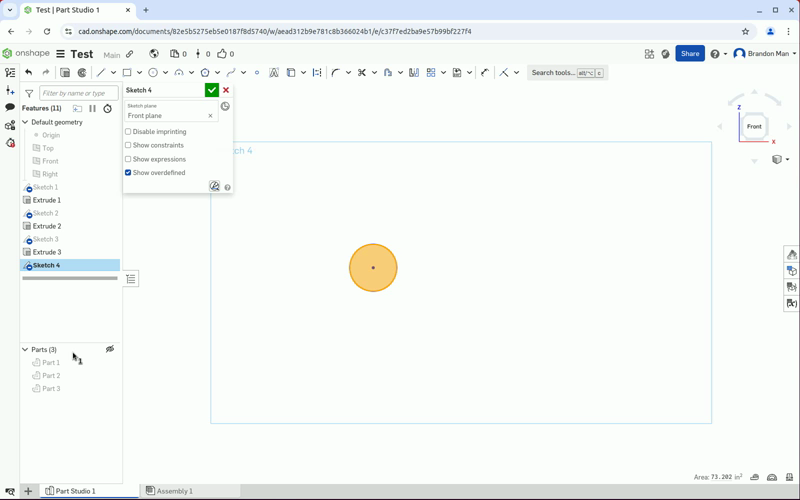
key(shift+y)
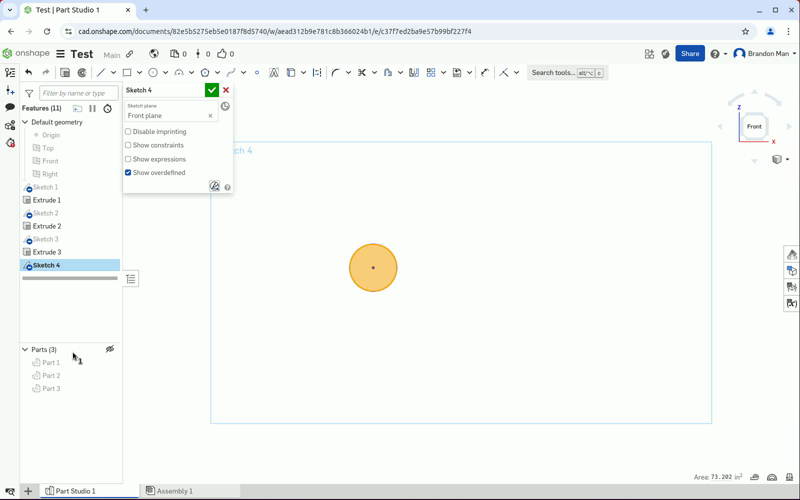
key(shift+e)
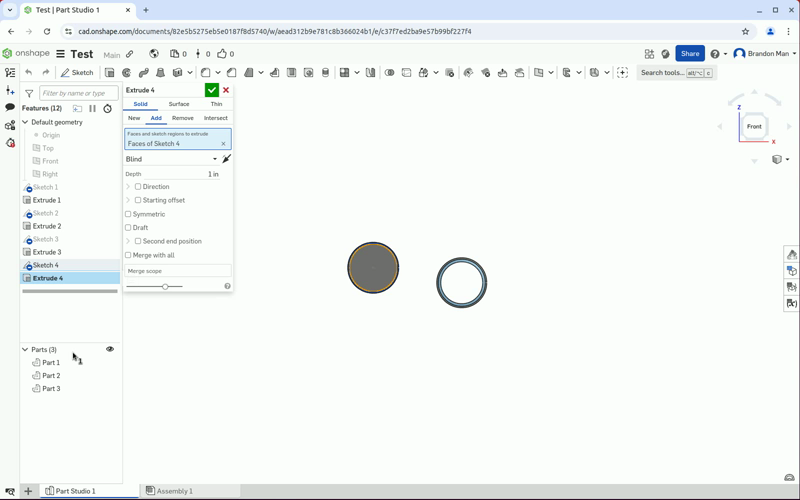
mouse_move(143, 106)
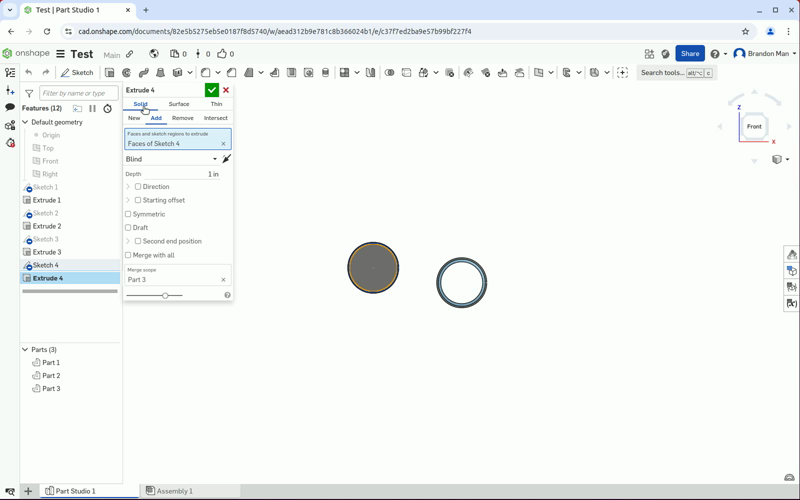
click(143, 106)
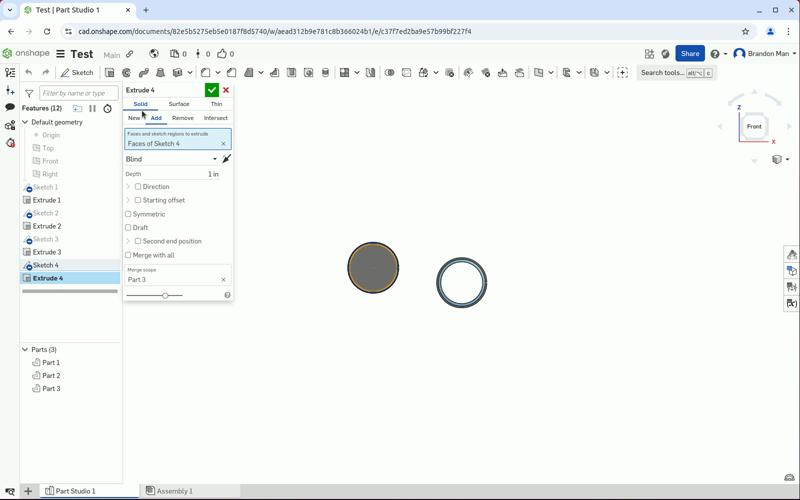
mouse_move(137, 120)
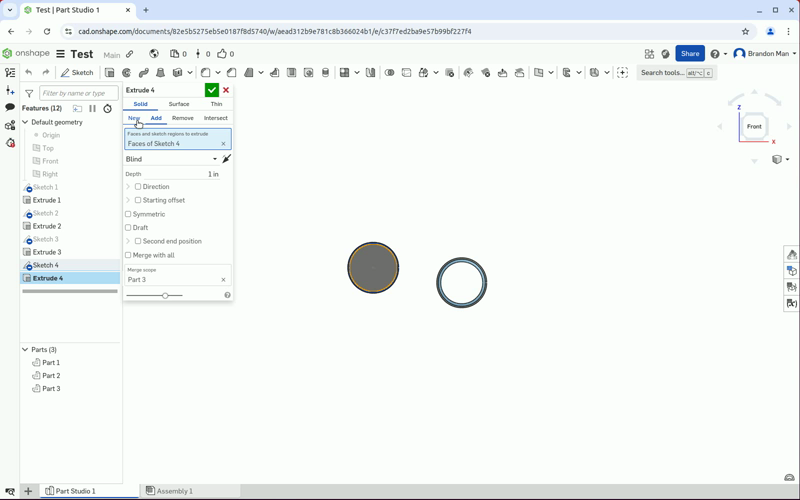
click(137, 120)
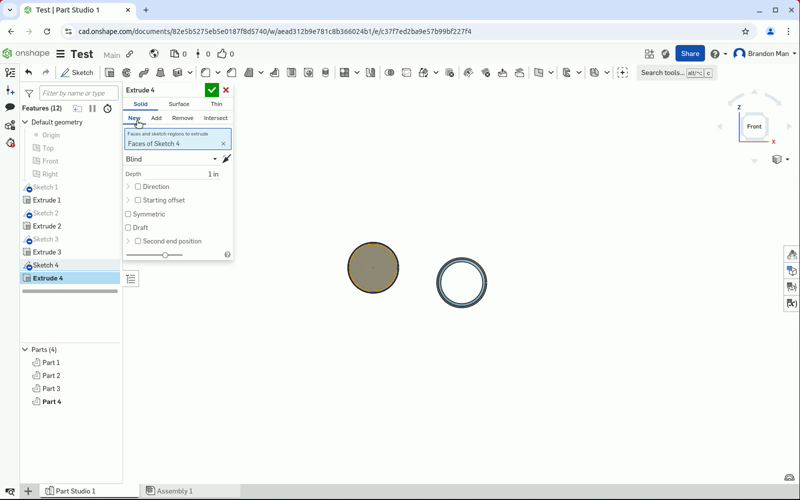
key(tab, 4)
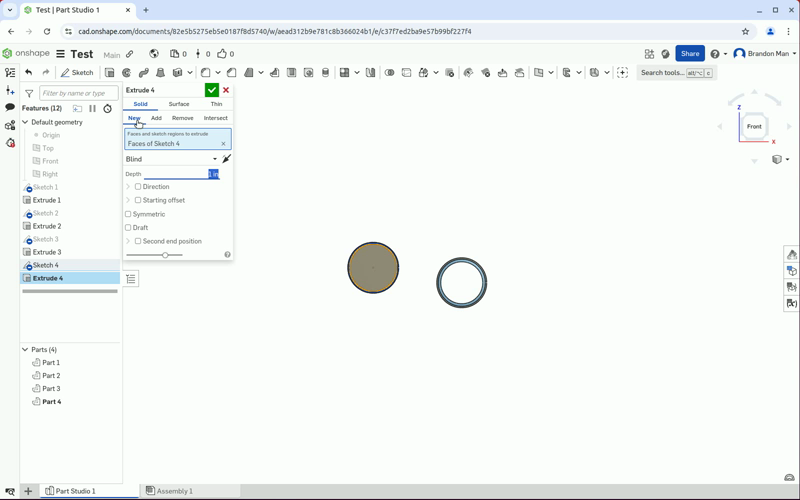
text(1.444)
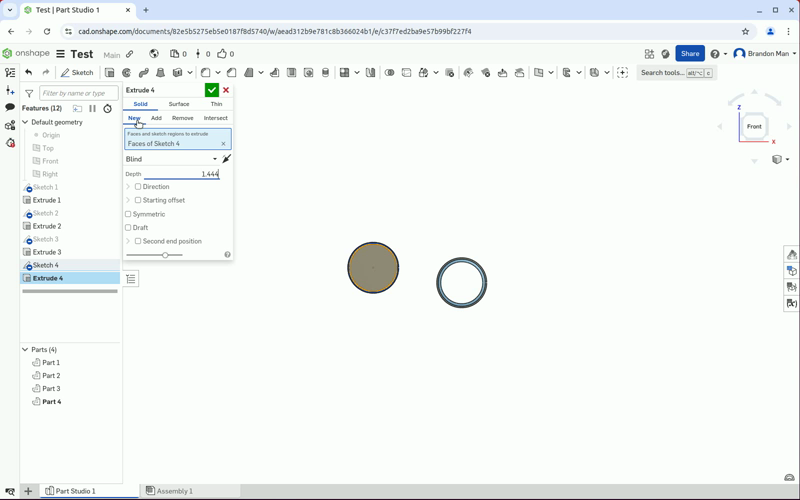
key(enter)
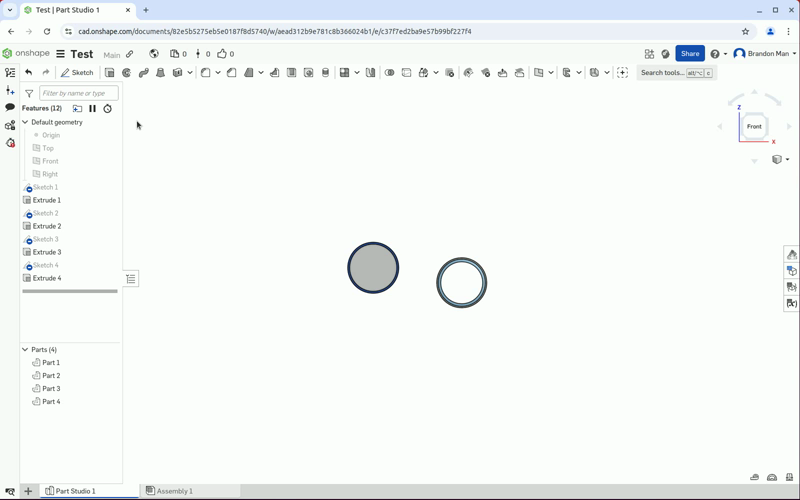
key(shift+h)
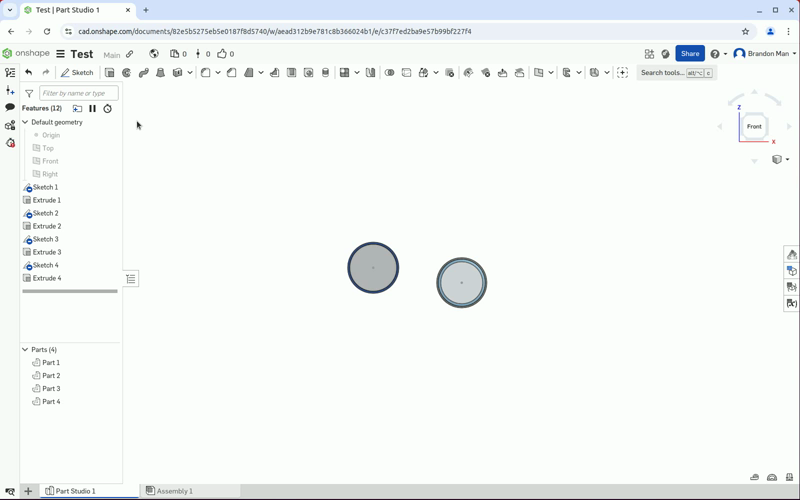
key(shift+h)
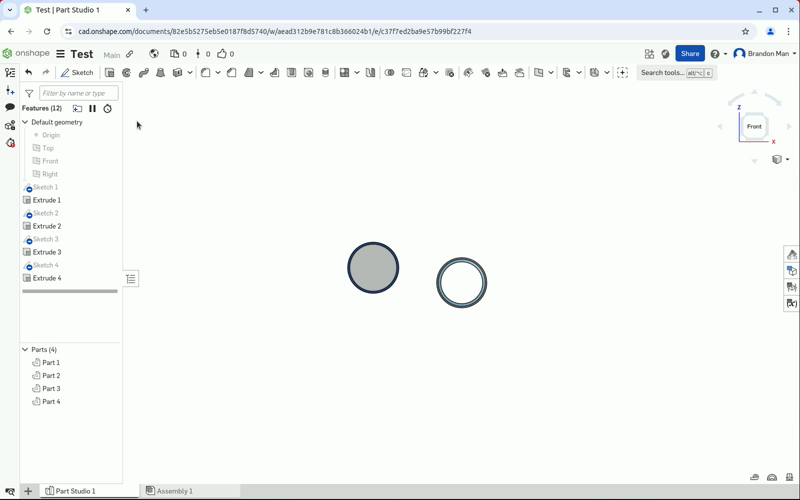
mouse_move(73, 189)
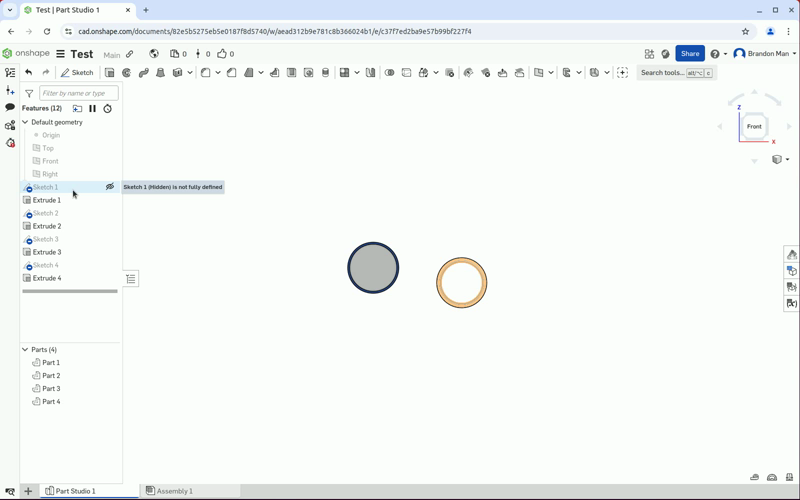
click(73, 189)
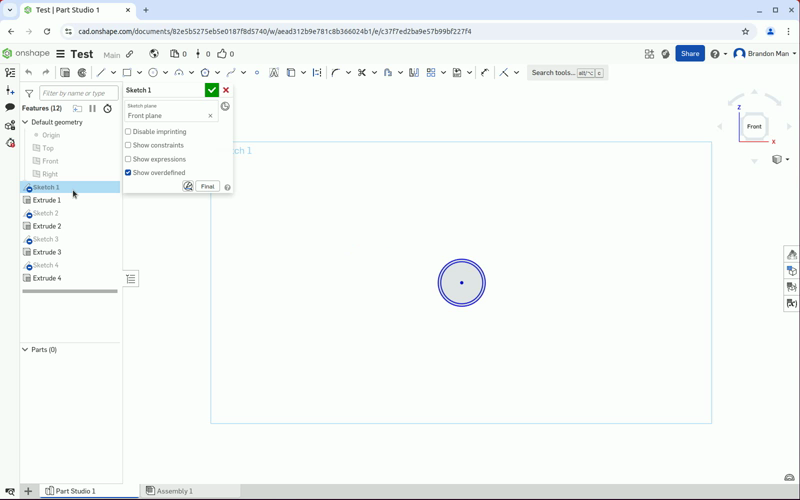
mouse_move(229, 92)
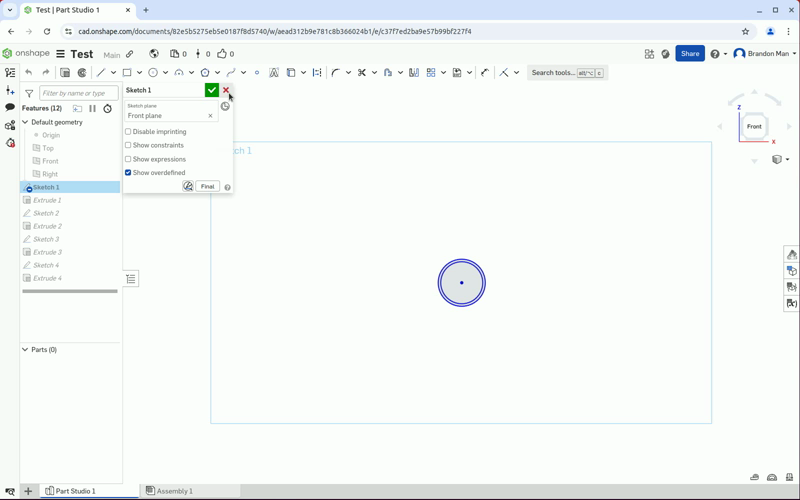
click(229, 92)
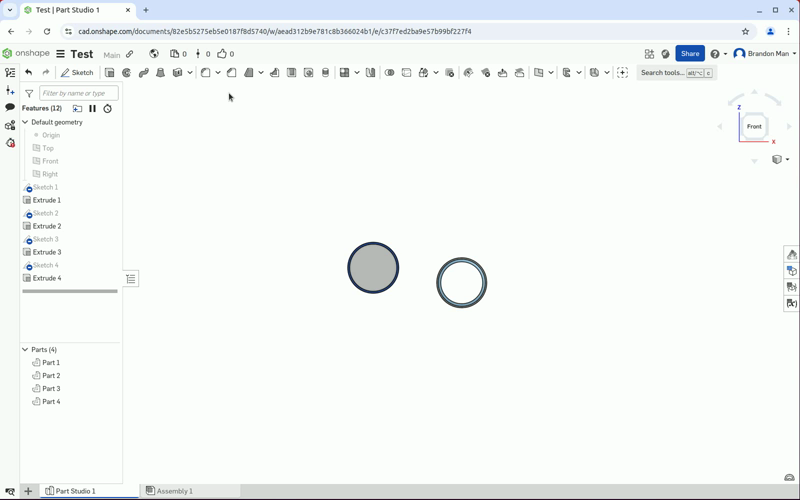
mouse_move(73, 352)
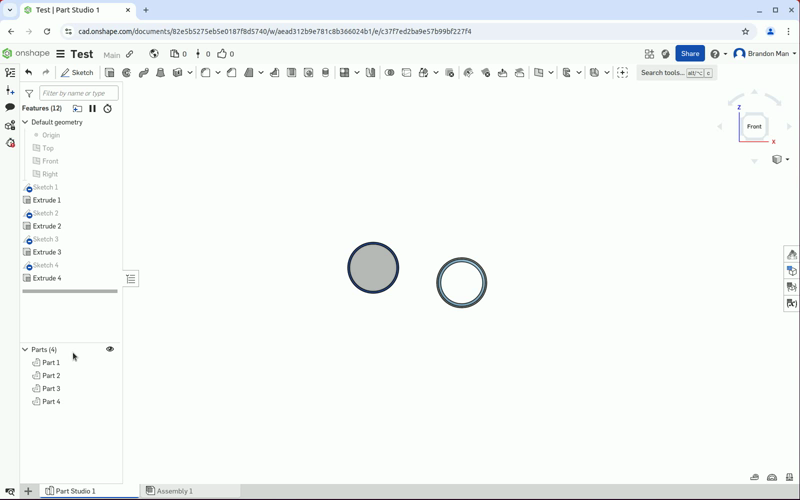
key(y)
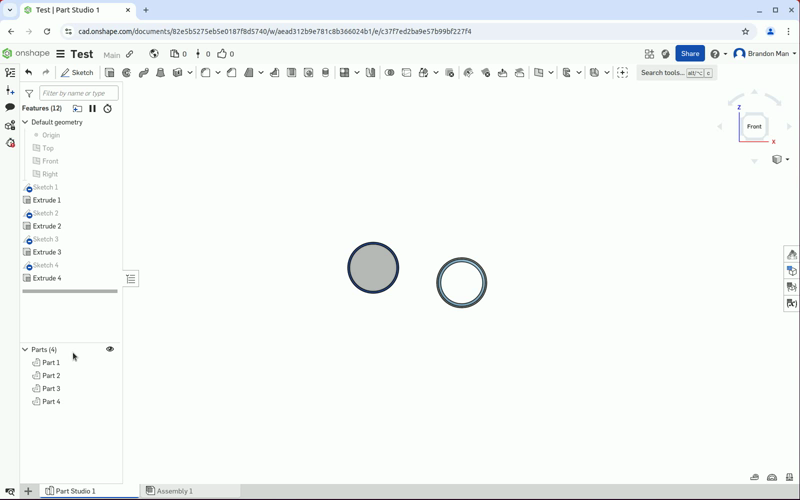
key(shift+p)
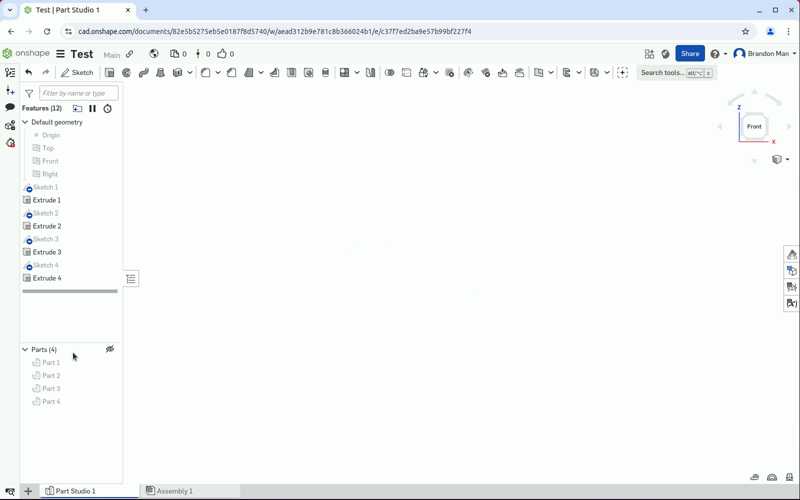
key(space)
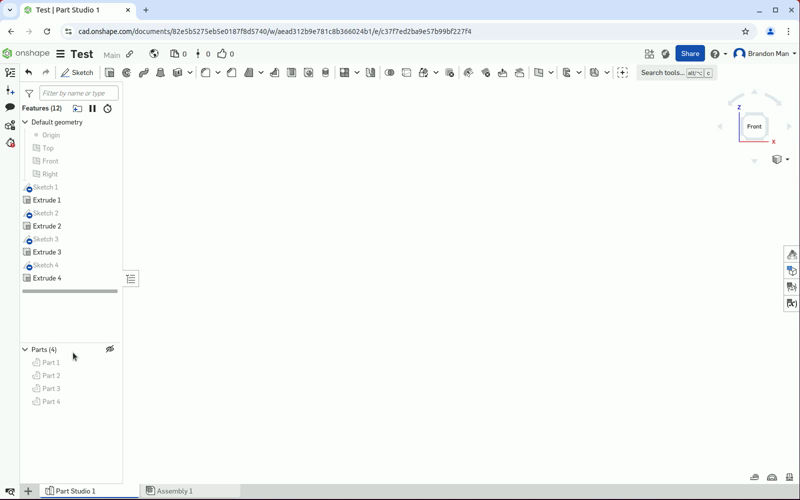
key_down(shift)
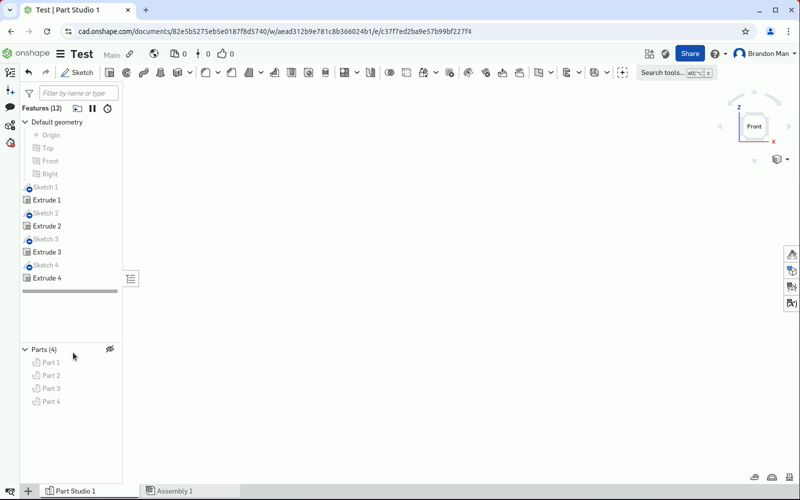
key(down)
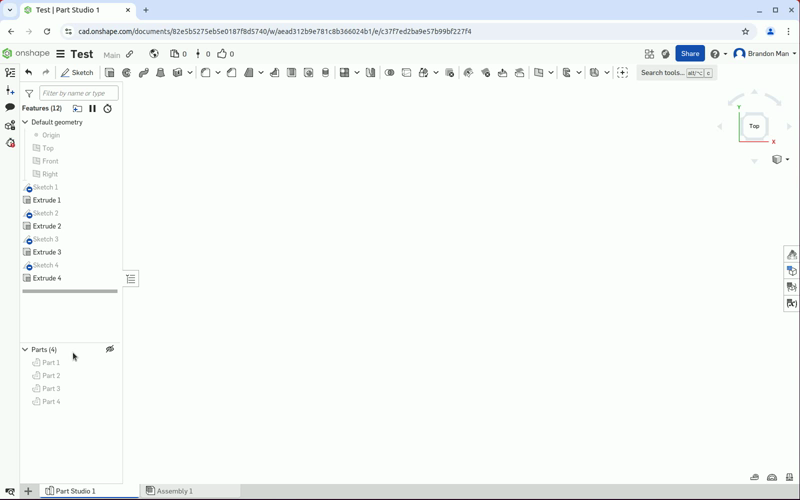
key_up(shift)
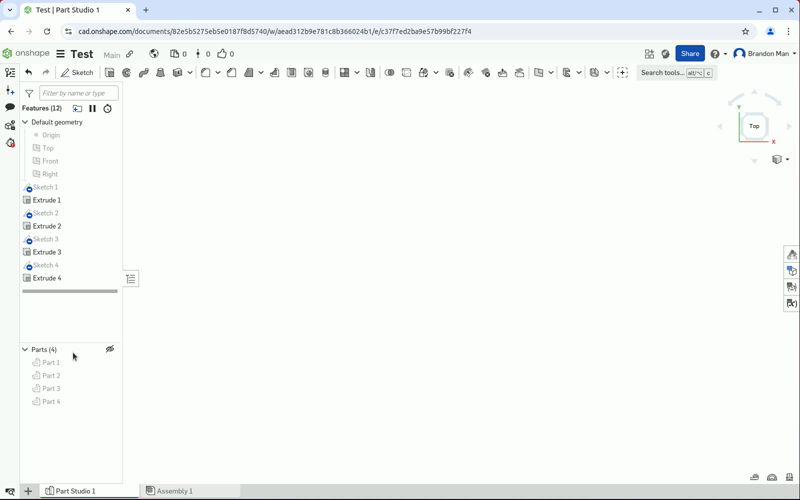
mouse_move(73, 352)
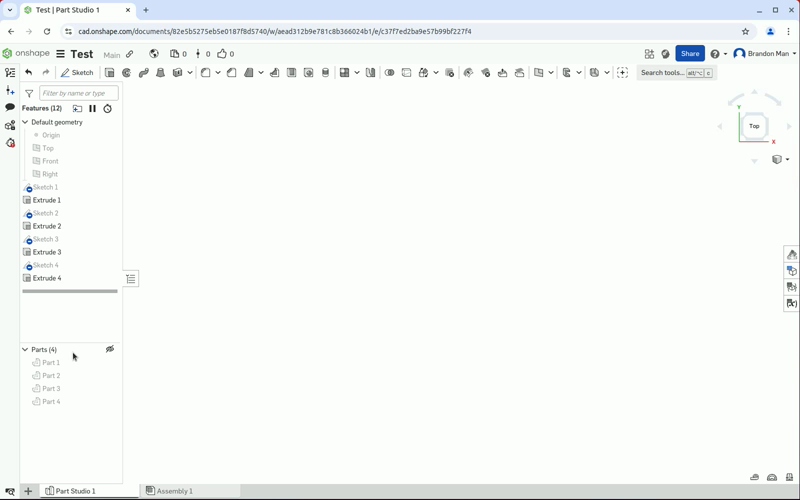
key(shift+y)
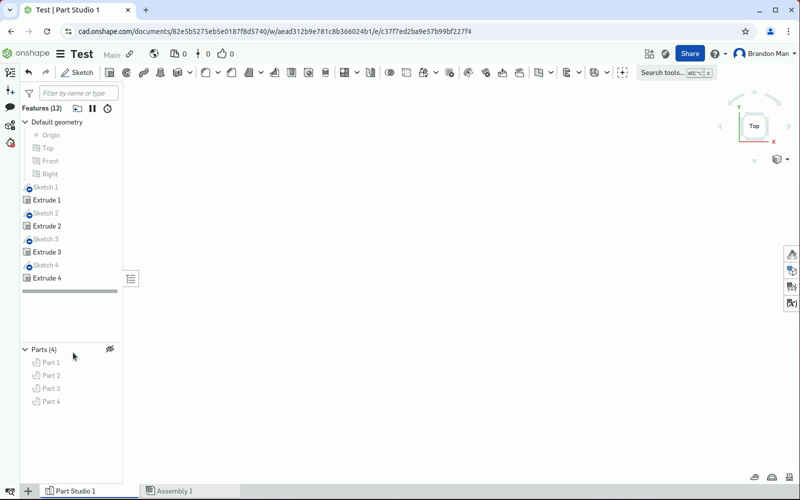
key(shift+s)
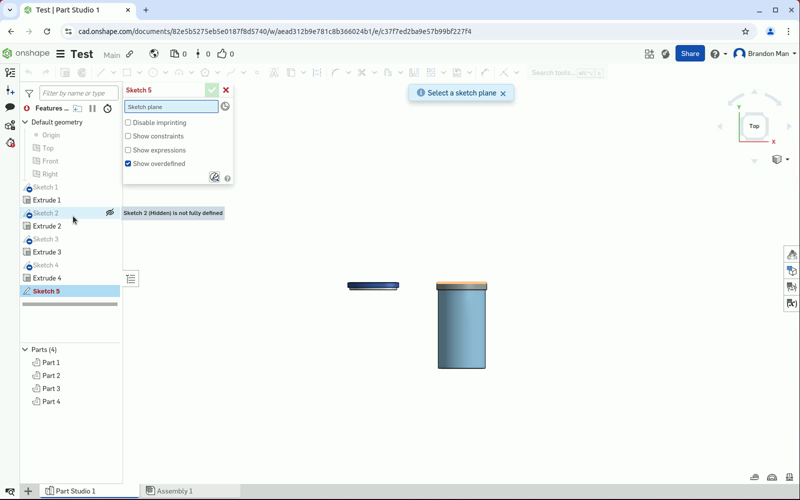
scroll(3)
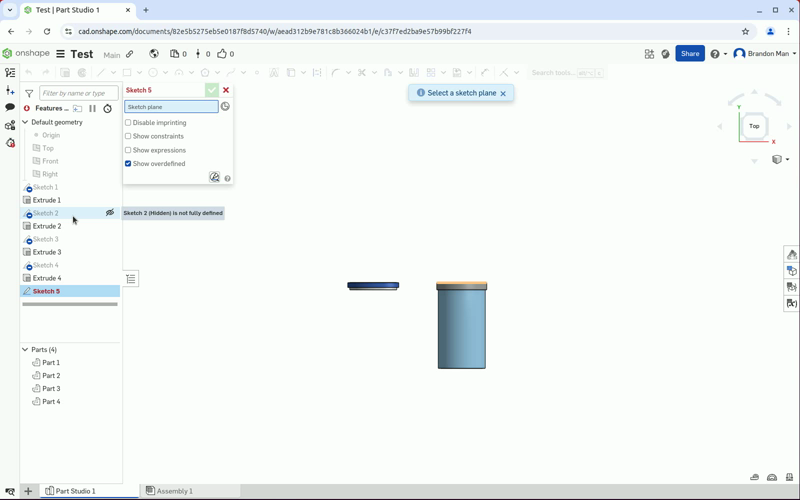
mouse_move(73, 150)
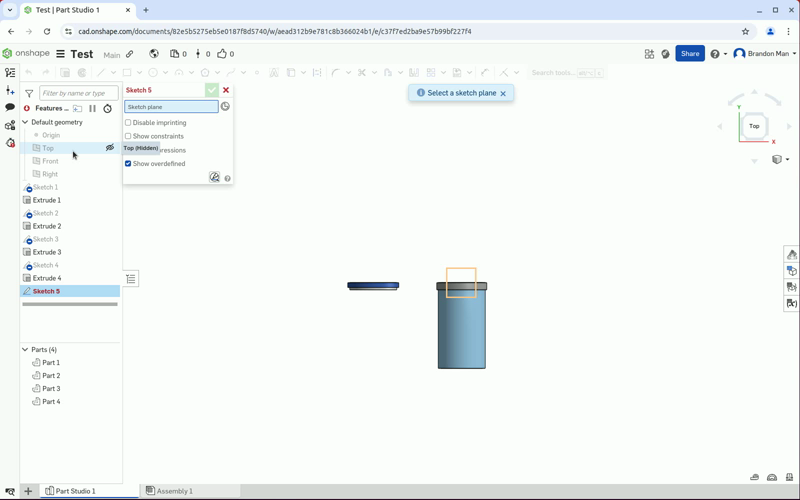
click(73, 150)
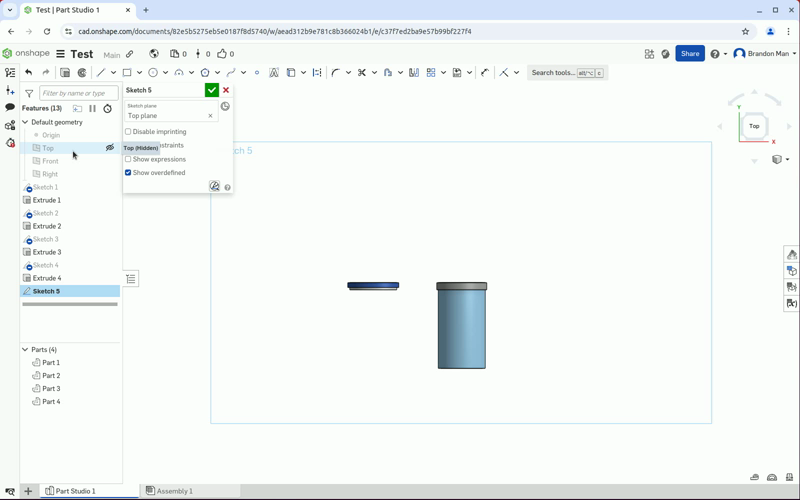
mouse_move(73, 352)
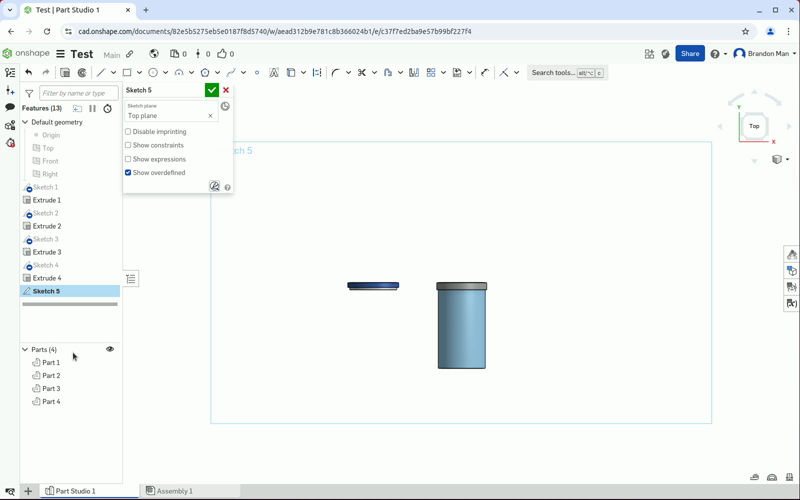
key(y)
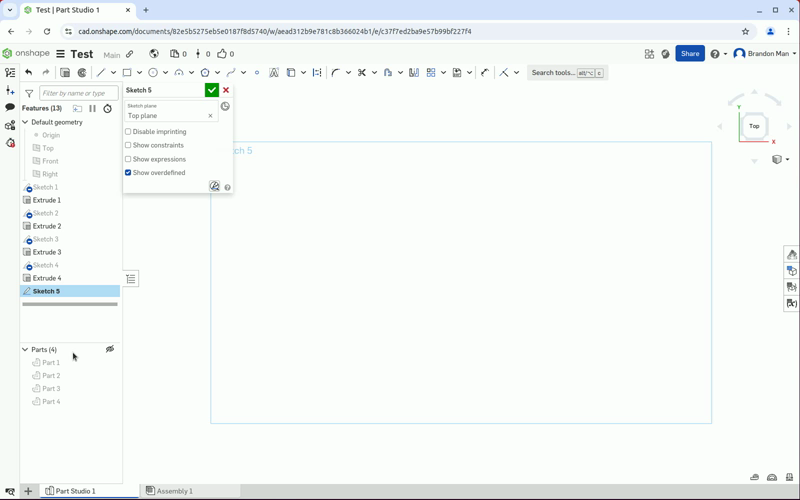
key(l)
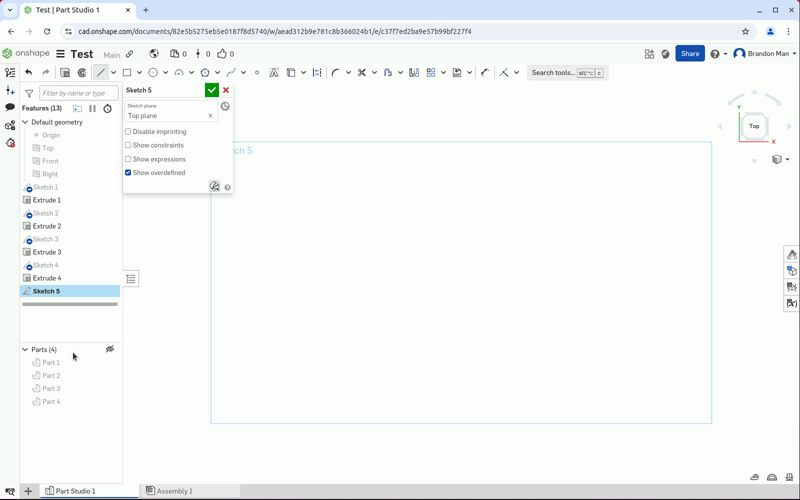
key_down(shift)
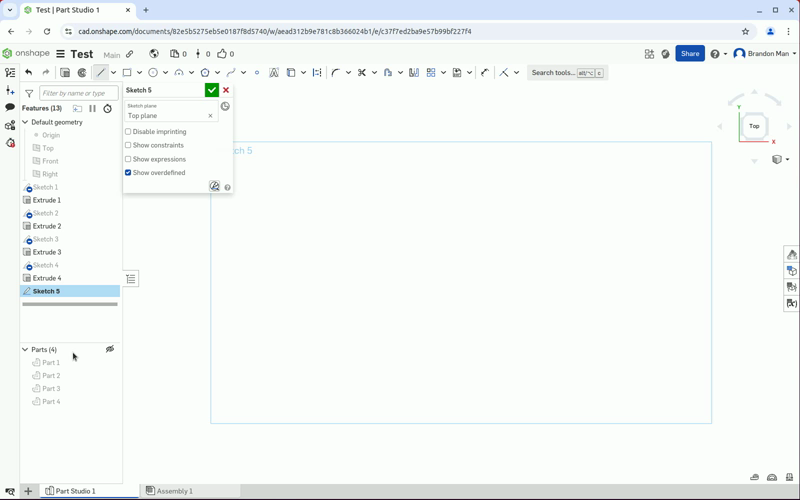
mouse_move(358, 286)
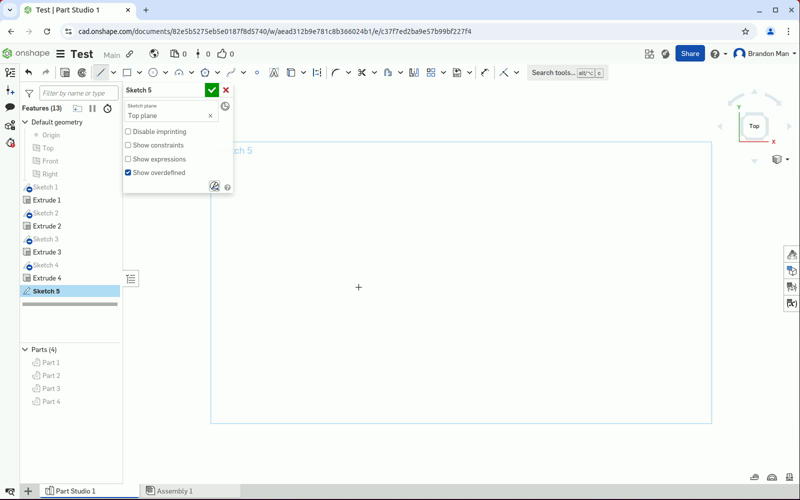
click(358, 286)
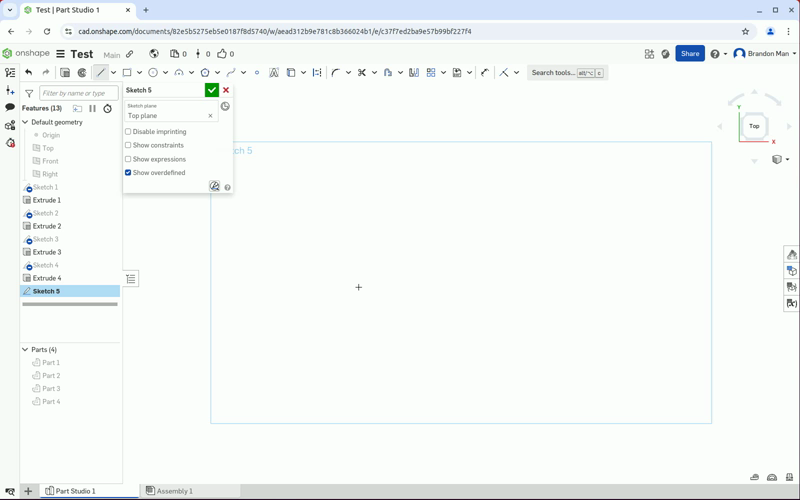
key_up(shift)
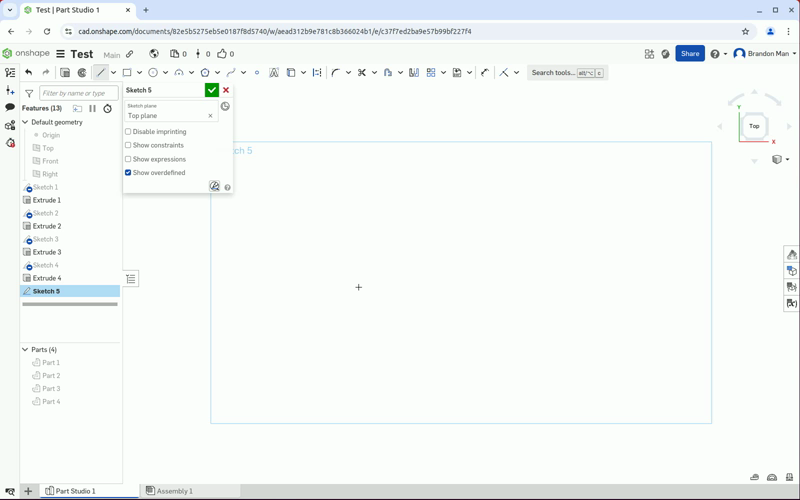
key_down(shift)
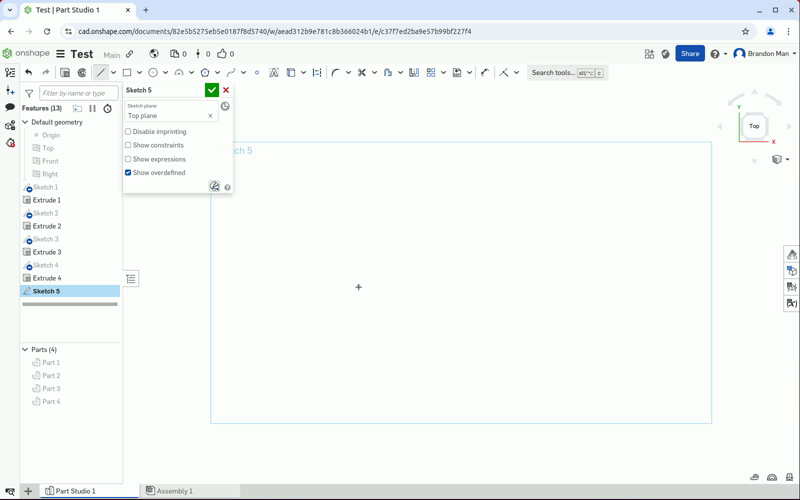
mouse_move(388, 286)
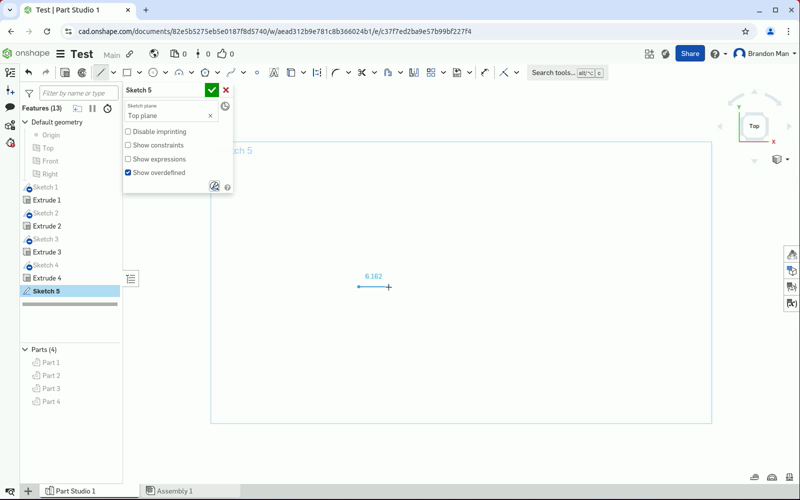
mouse_move(389, 286)
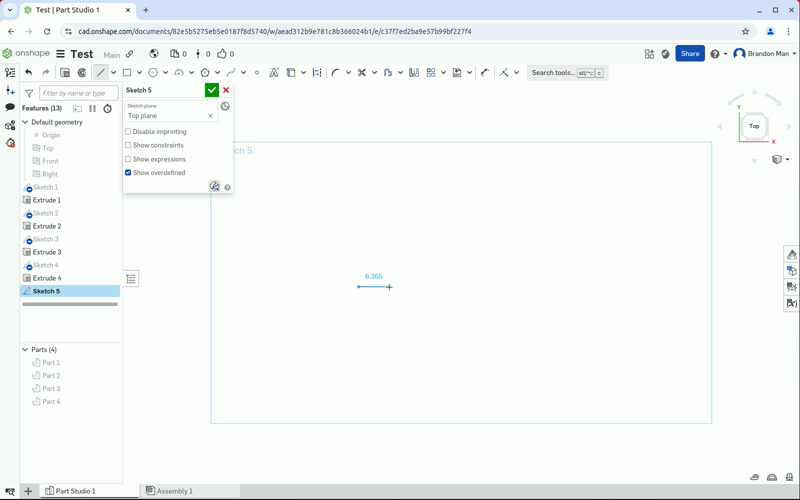
click(389, 286)
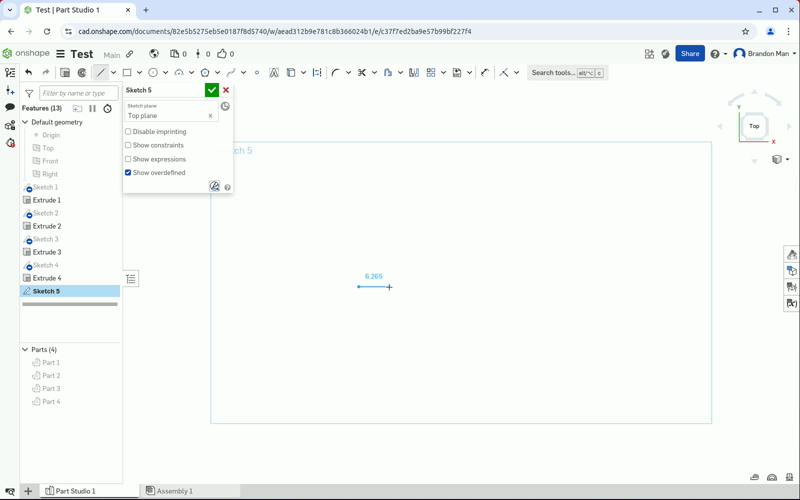
key_up(shift)
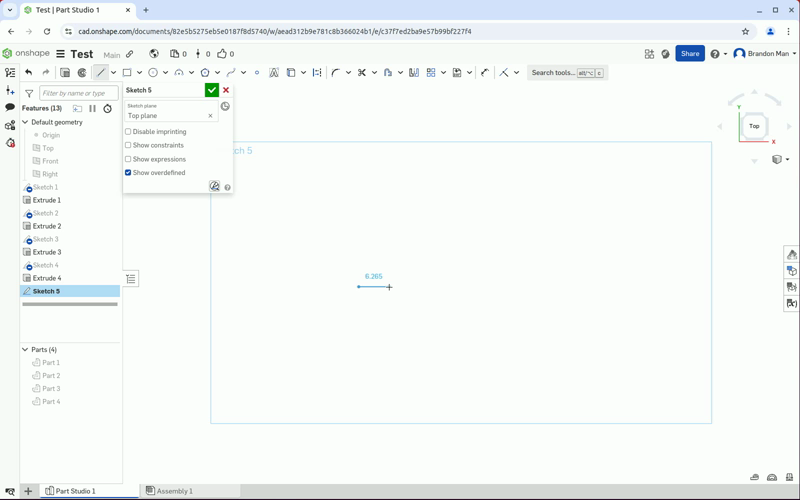
key_down(shift)
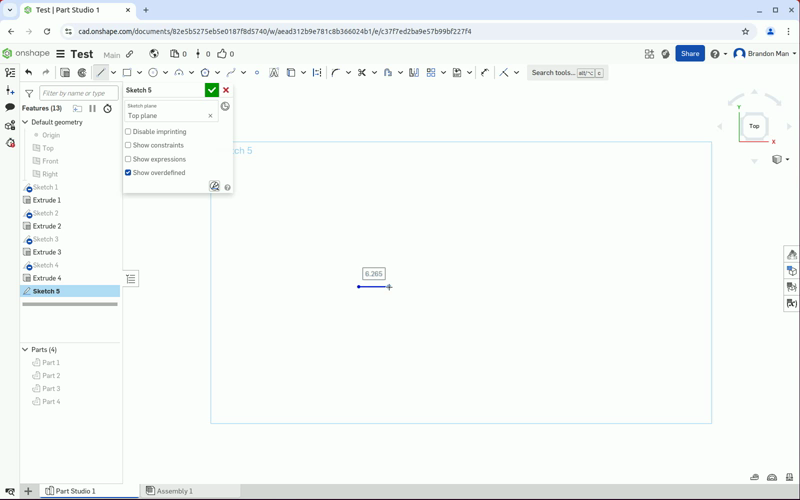
mouse_move(419, 286)
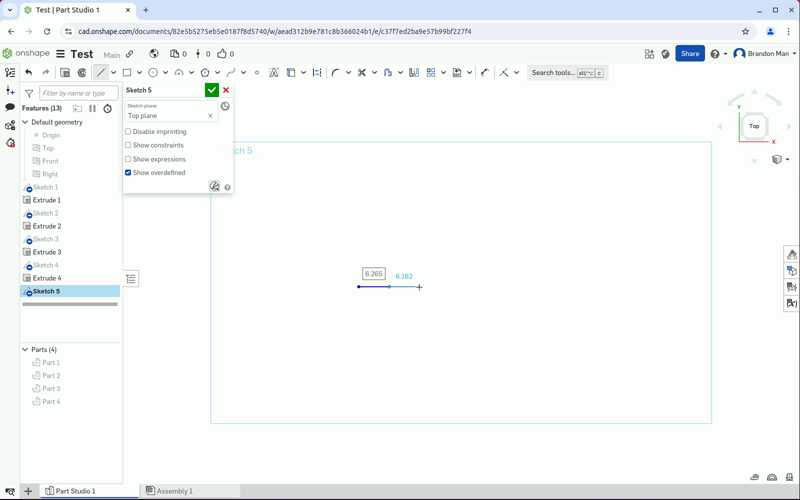
mouse_move(389, 282)
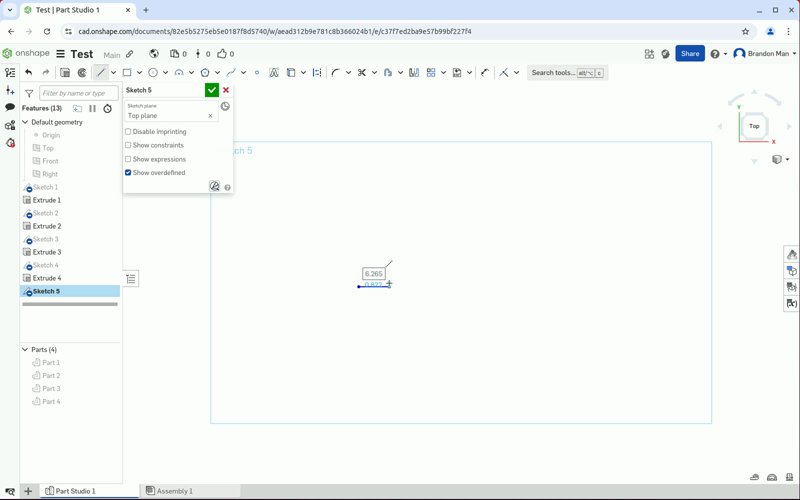
scroll(6)
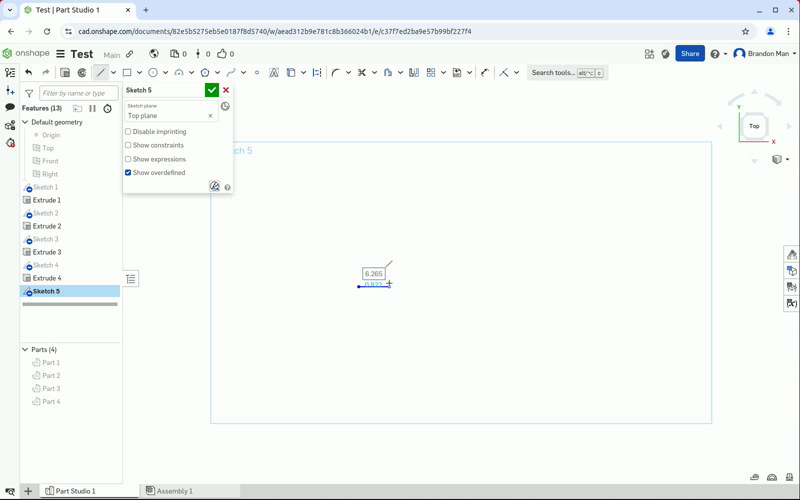
scroll(6)
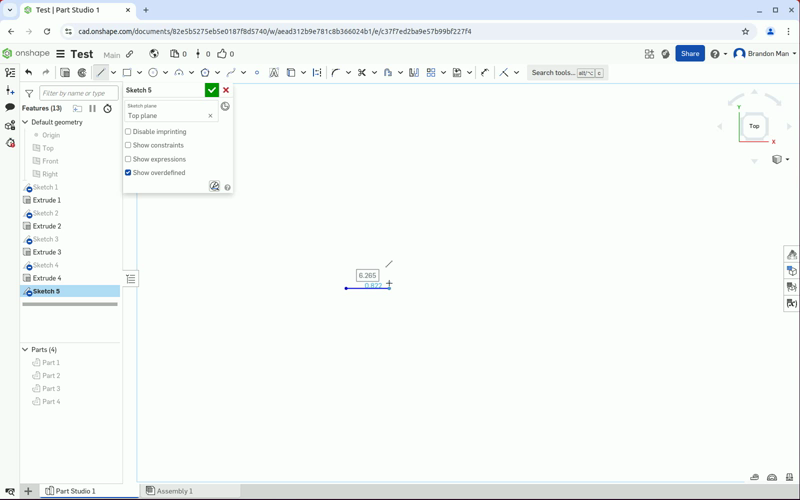
scroll(6)
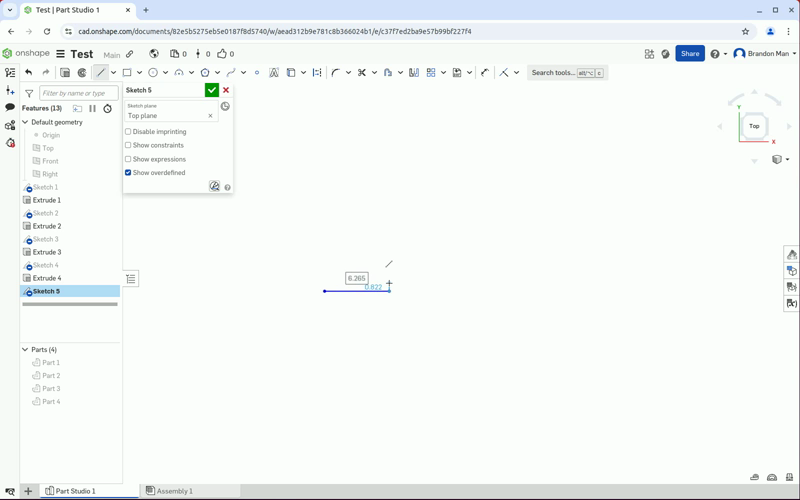
scroll(6)
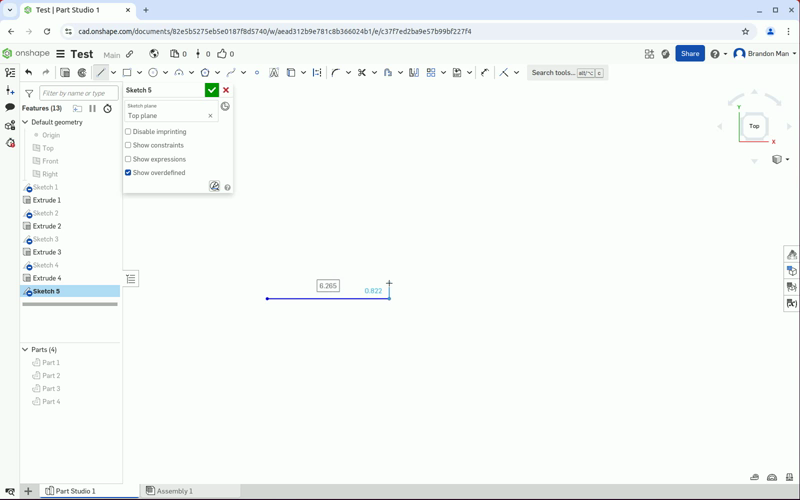
scroll(6)
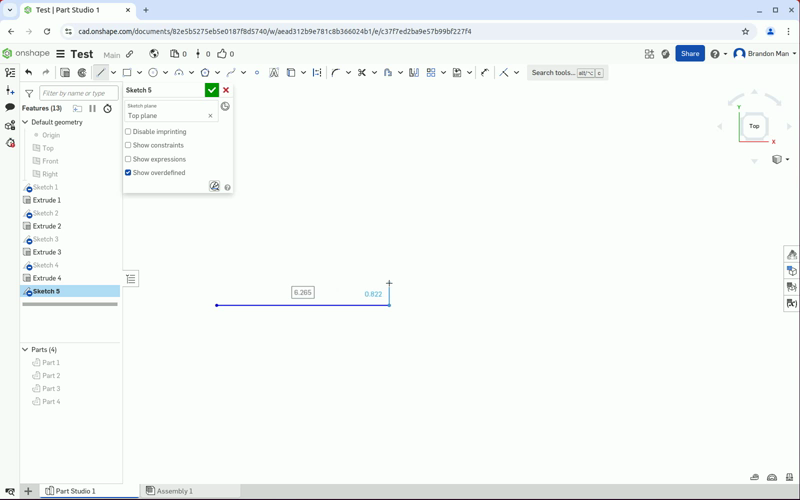
scroll(6)
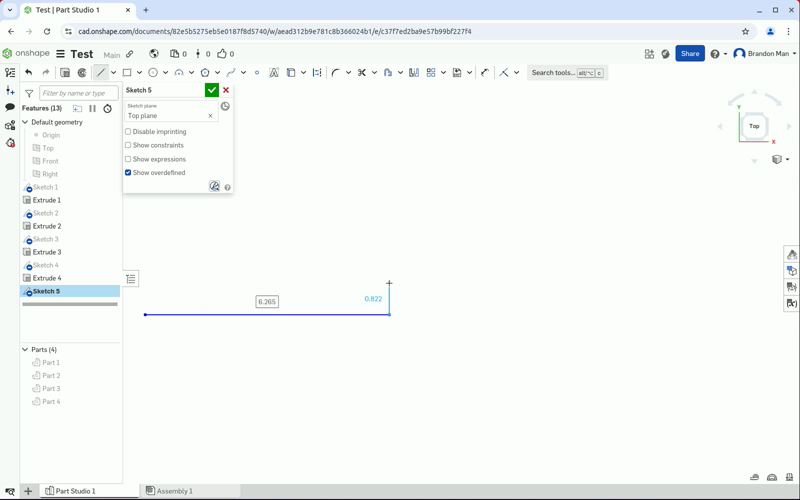
scroll(6)
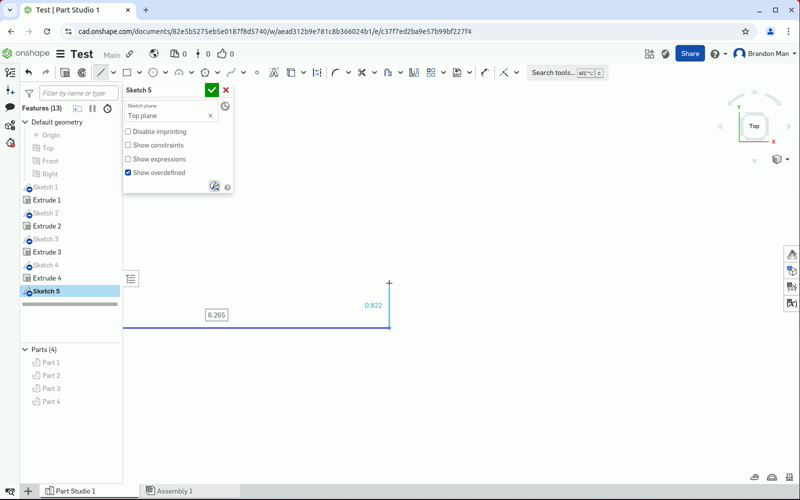
click(389, 282)
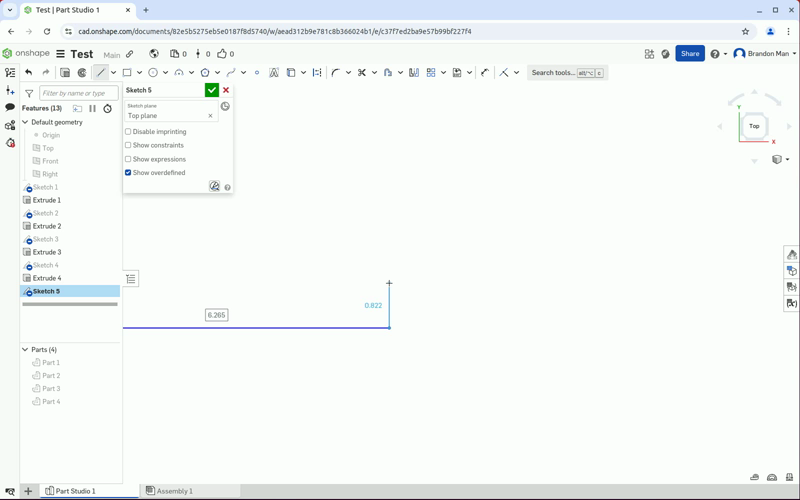
scroll(-6)
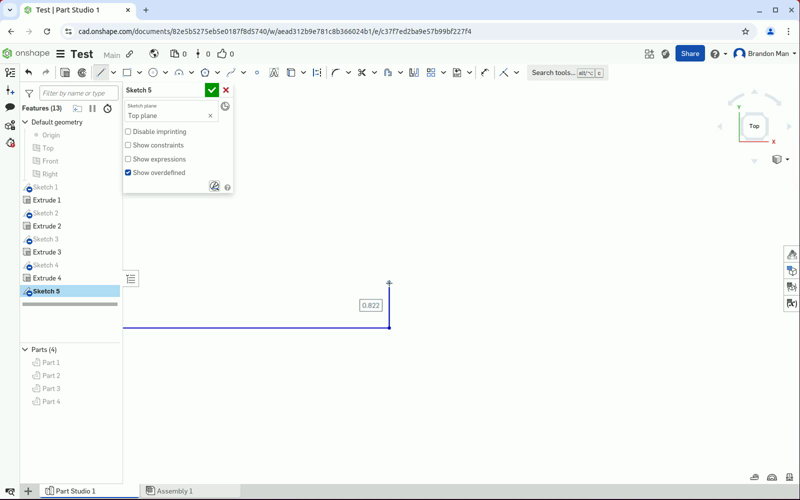
scroll(-6)
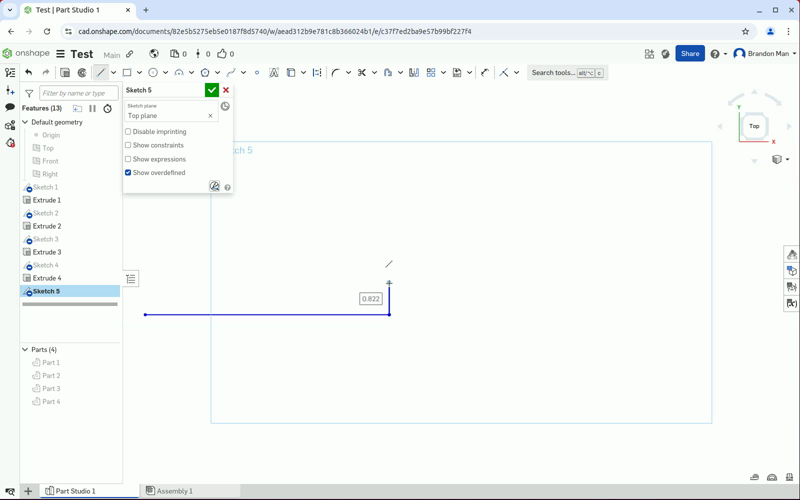
scroll(-6)
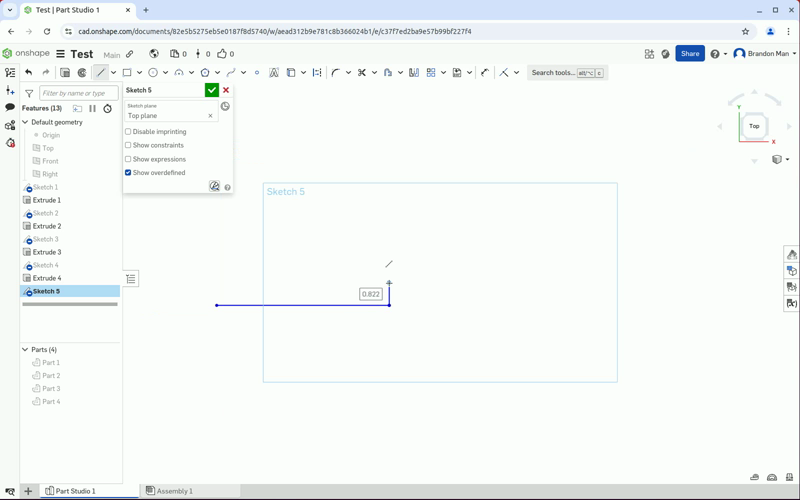
scroll(-6)
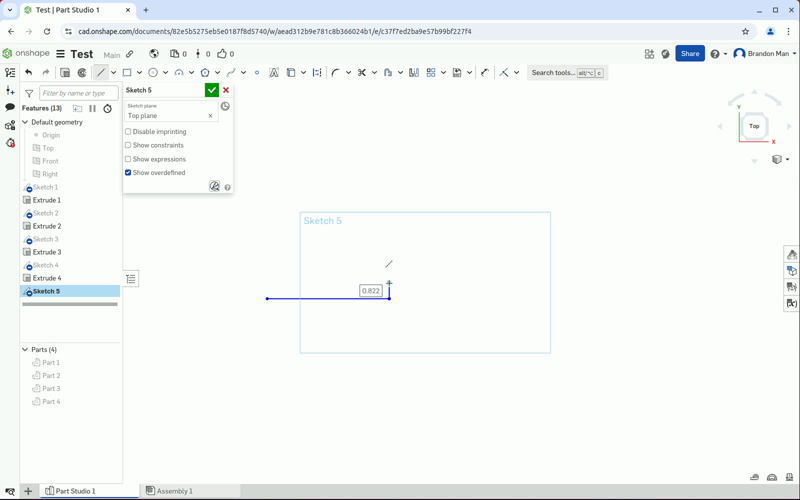
scroll(-6)
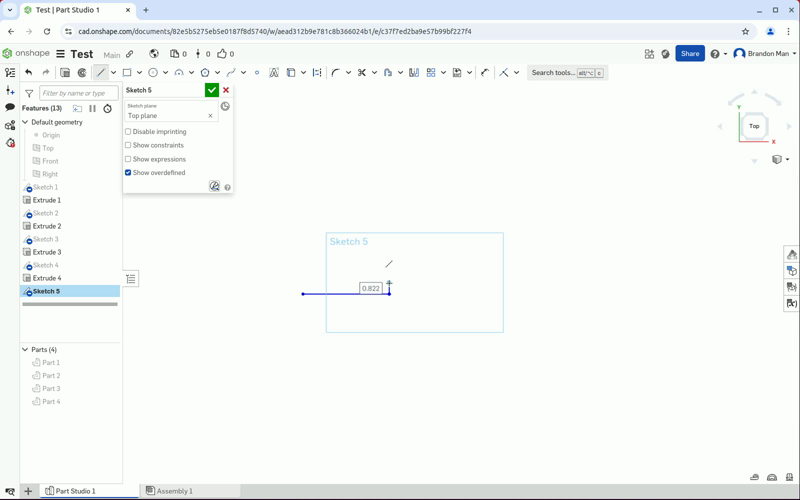
scroll(-6)
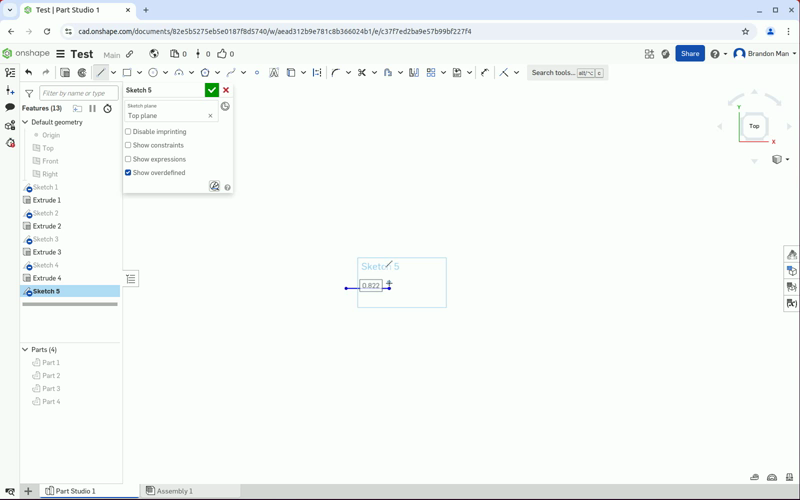
scroll(-6)
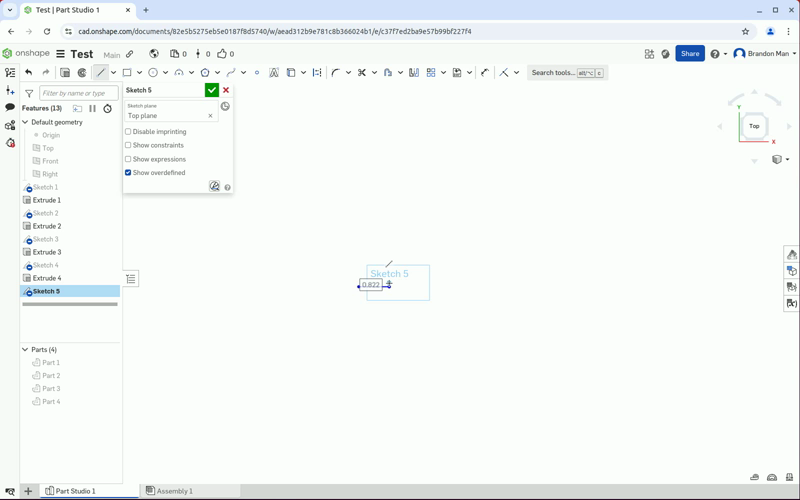
key_up(shift)
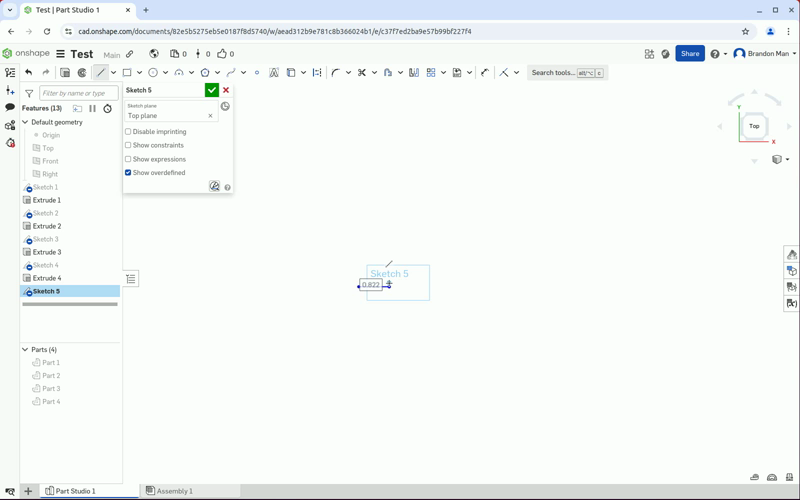
key_down(shift)
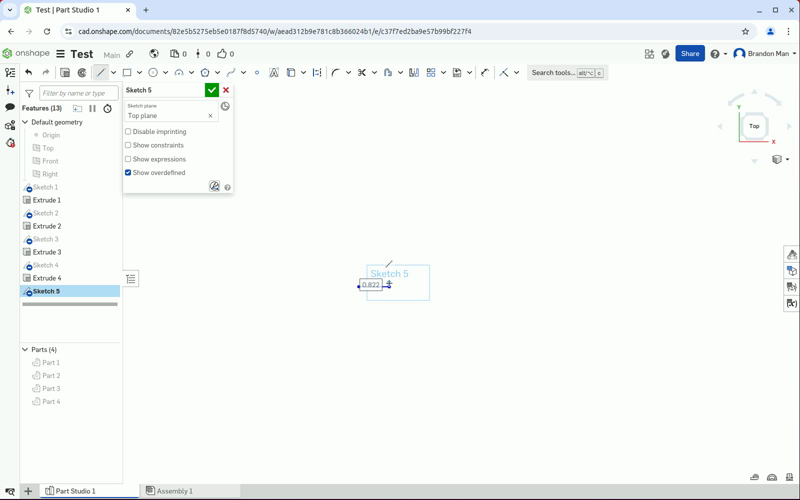
mouse_move(419, 282)
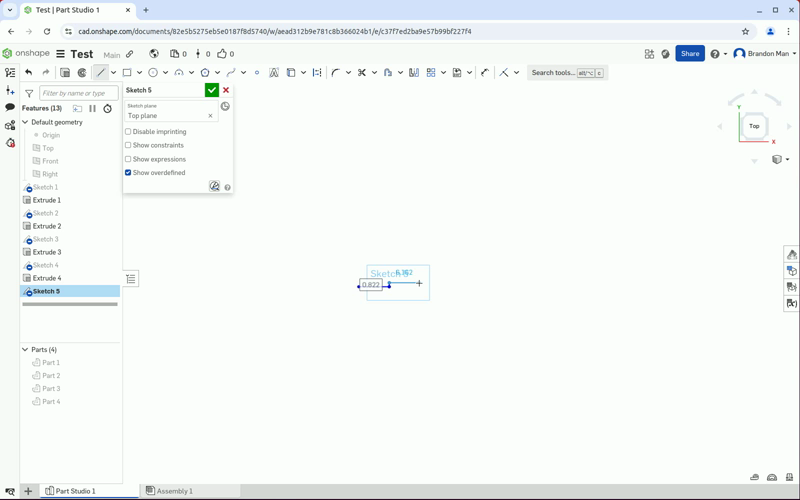
mouse_move(358, 282)
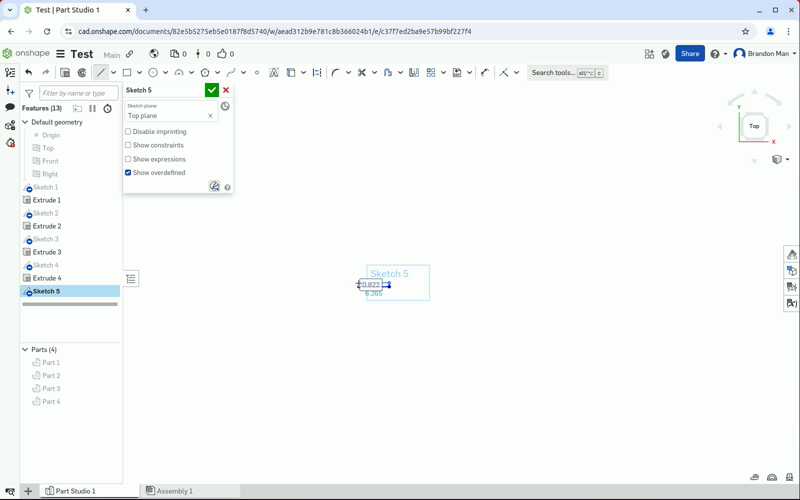
scroll(6)
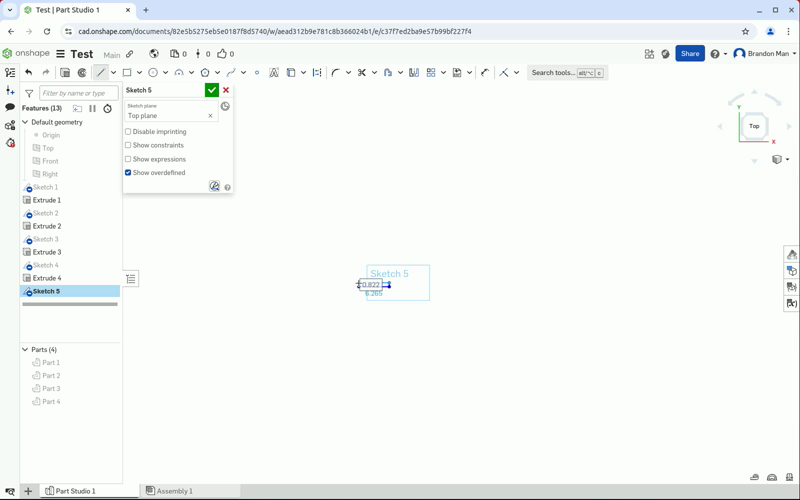
scroll(6)
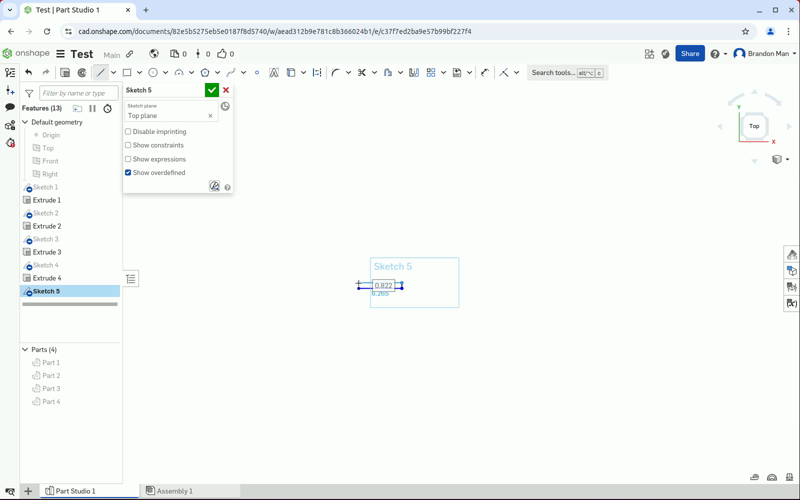
scroll(6)
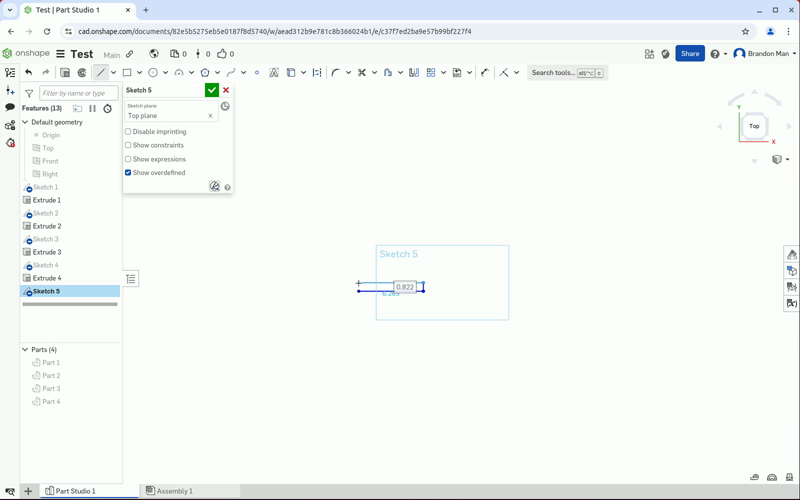
scroll(6)
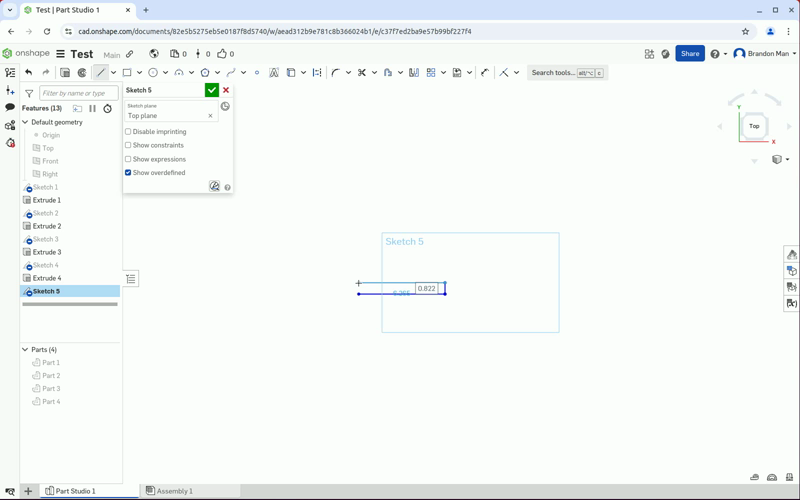
scroll(6)
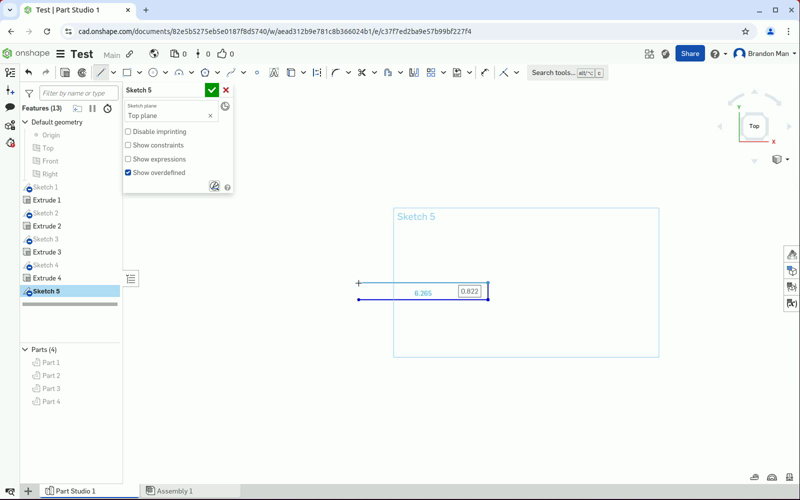
scroll(6)
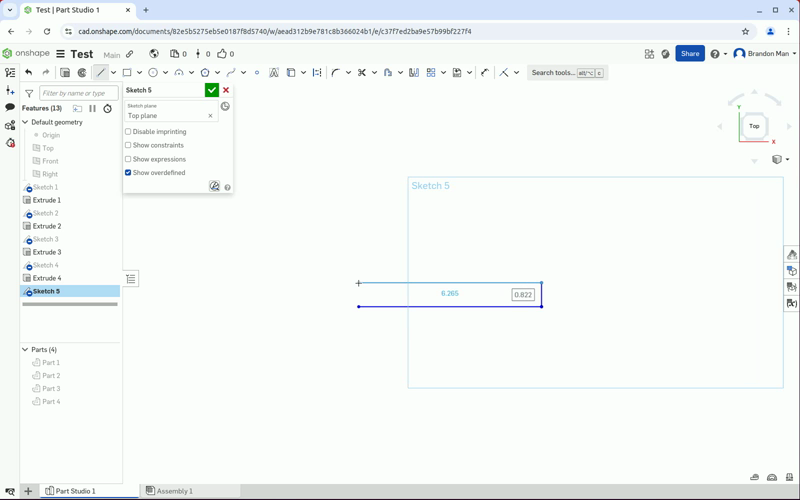
scroll(6)
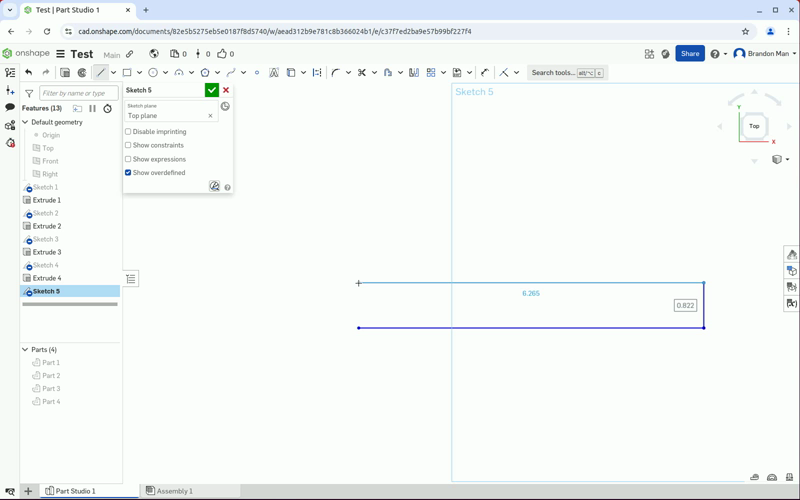
click(358, 282)
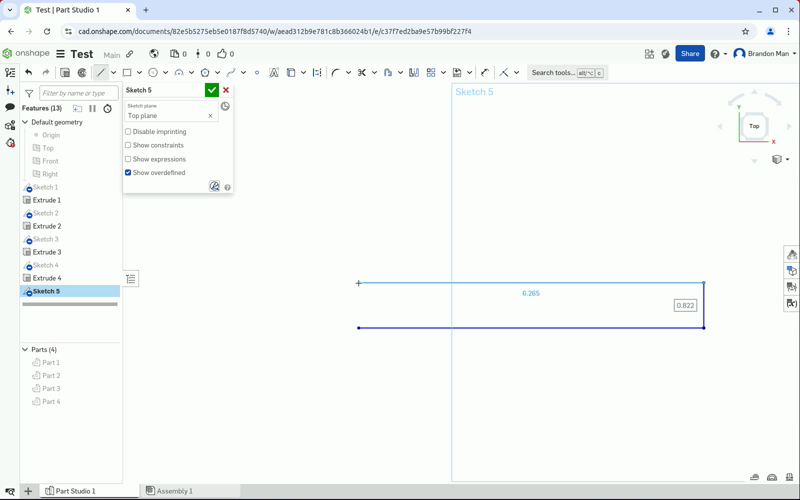
scroll(-6)
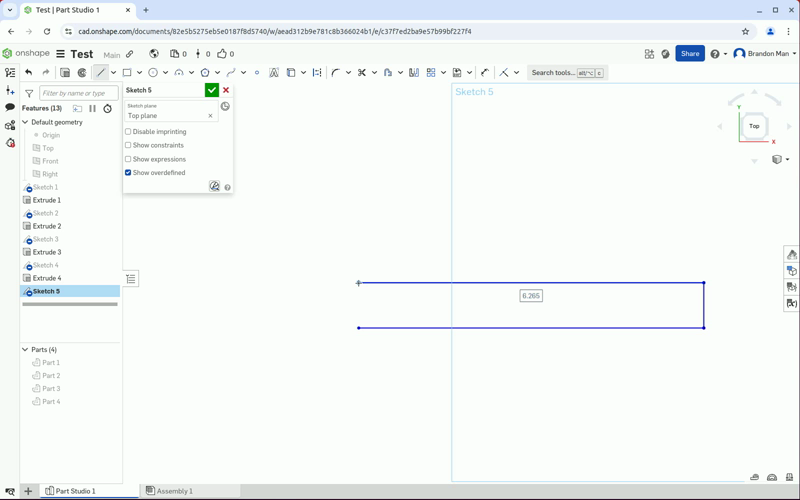
scroll(-6)
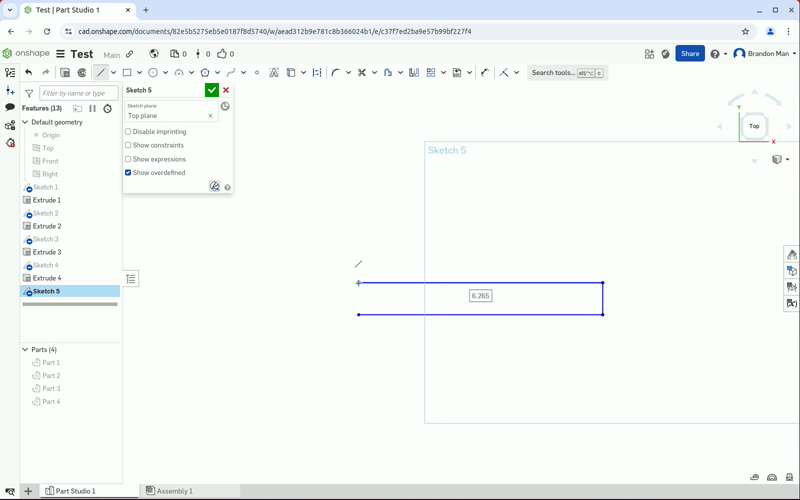
scroll(-6)
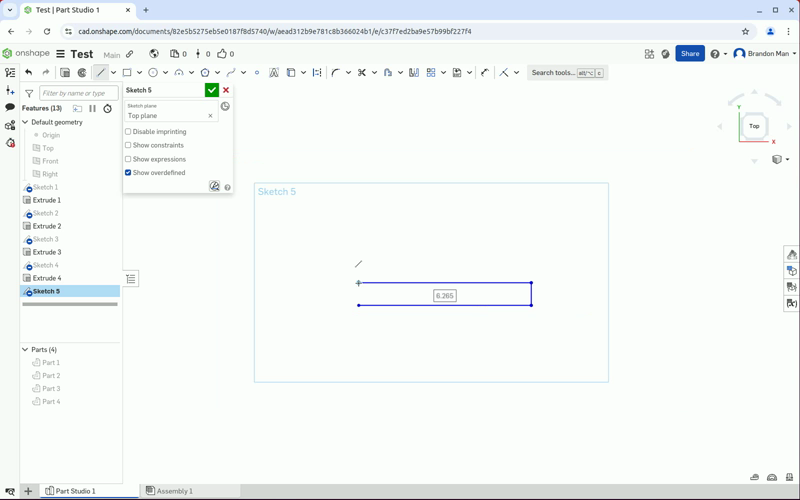
scroll(-6)
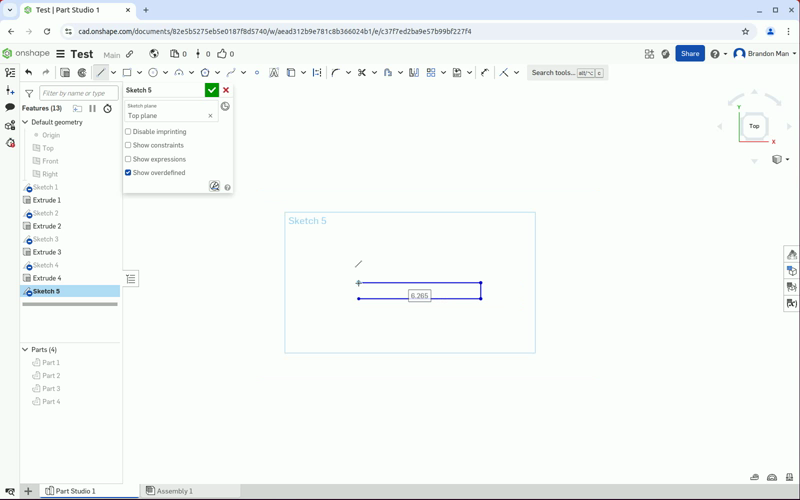
scroll(-6)
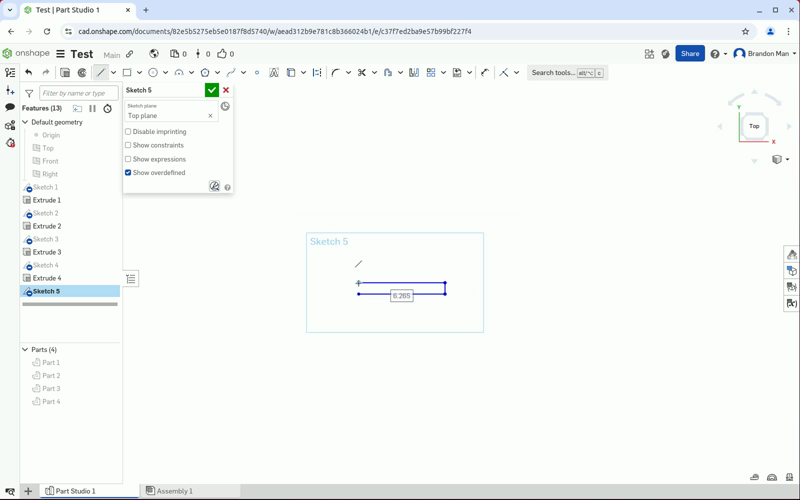
scroll(-6)
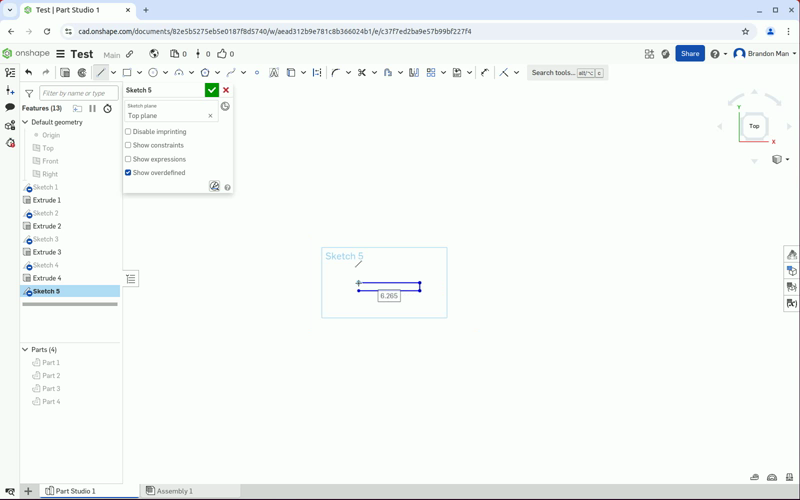
scroll(-6)
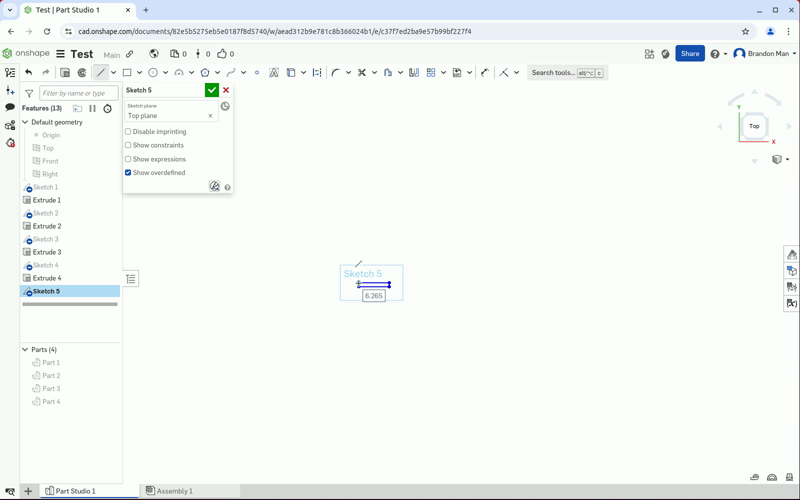
key_up(shift)
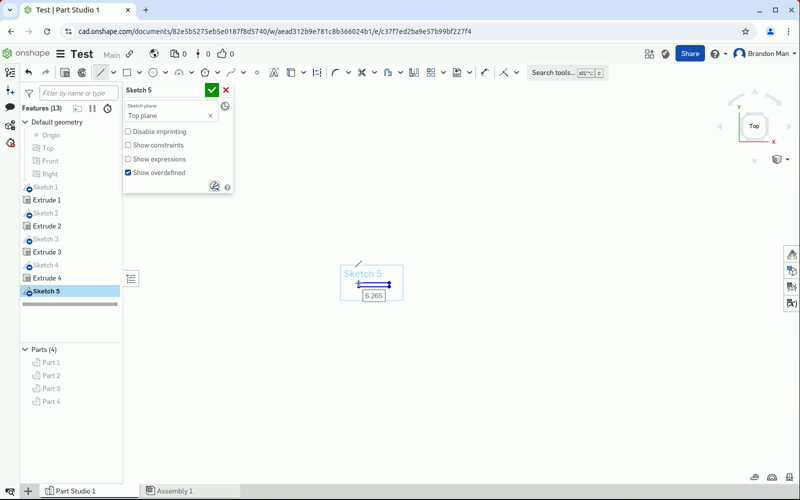
mouse_move(388, 282)
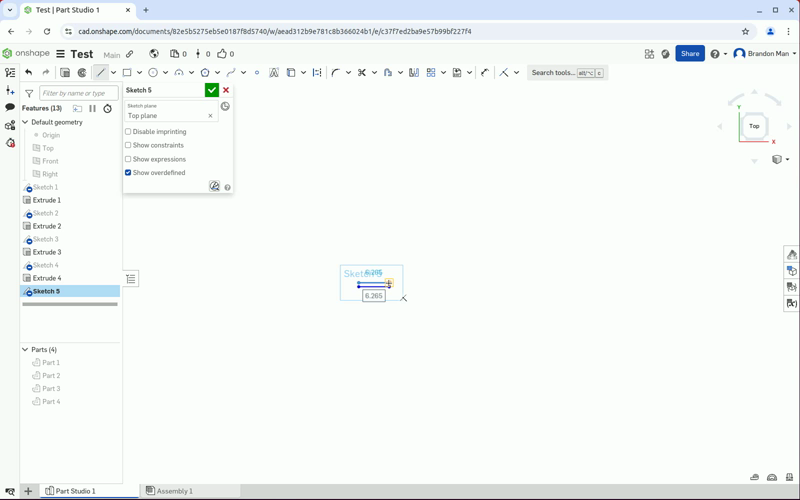
key_down(shift)
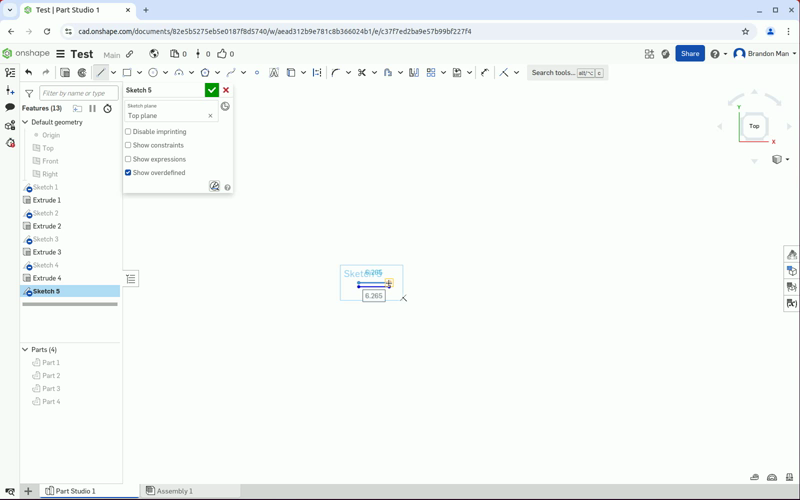
mouse_move(358, 286)
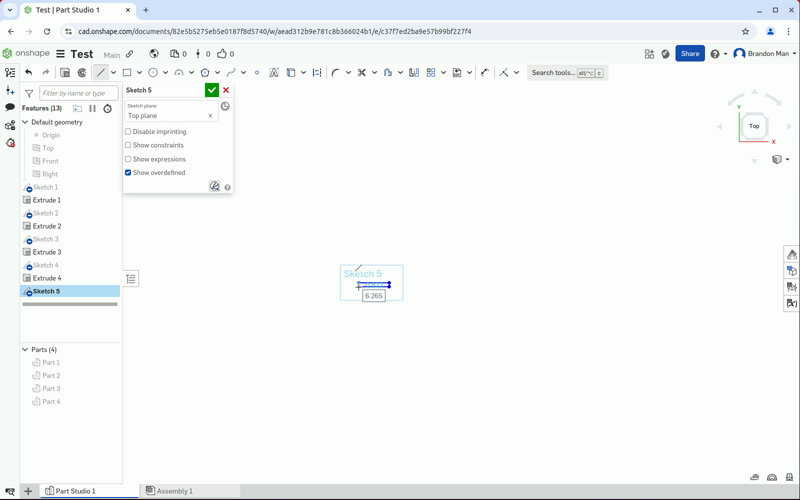
scroll(6)
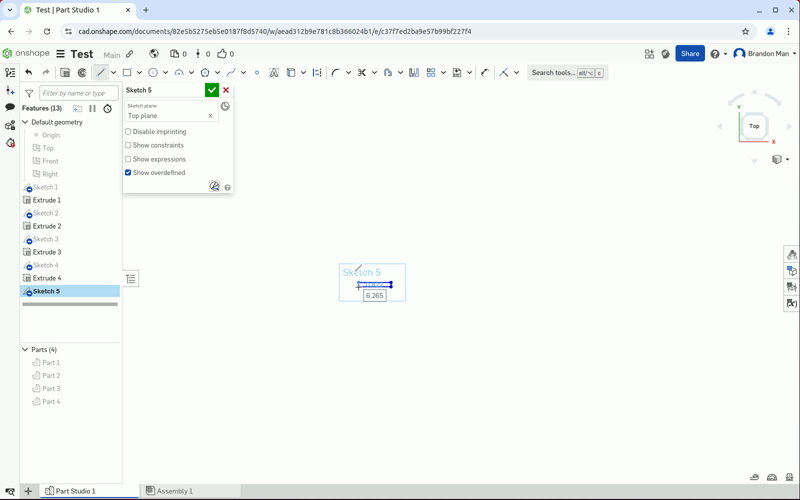
scroll(6)
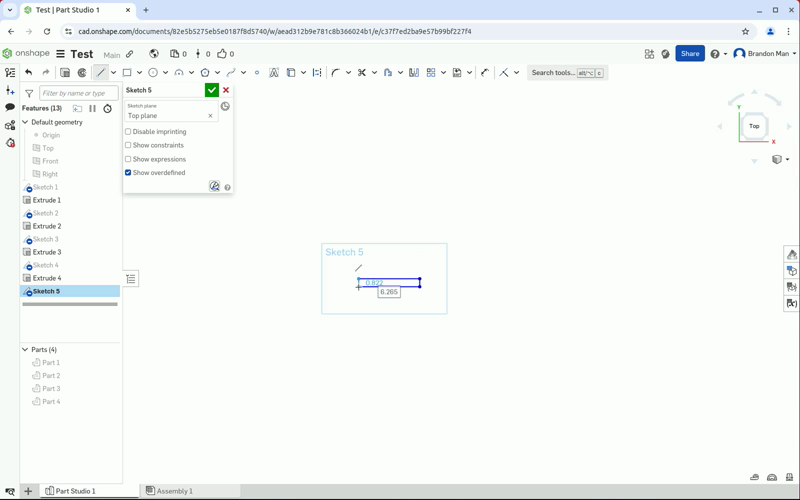
scroll(6)
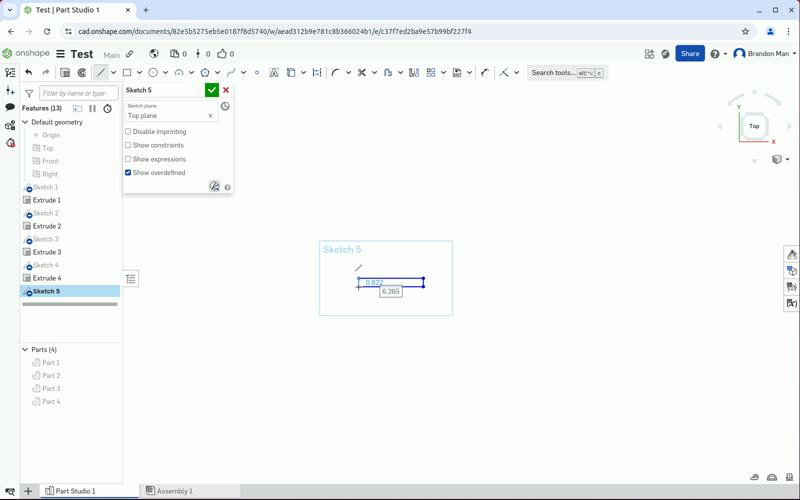
scroll(6)
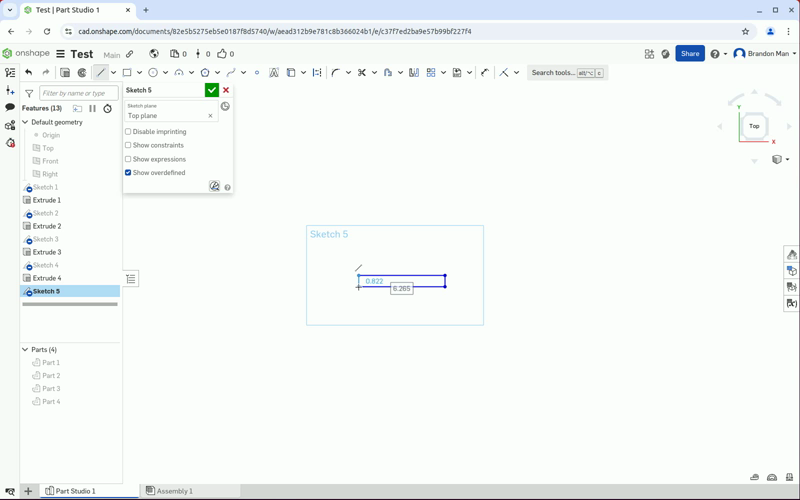
scroll(6)
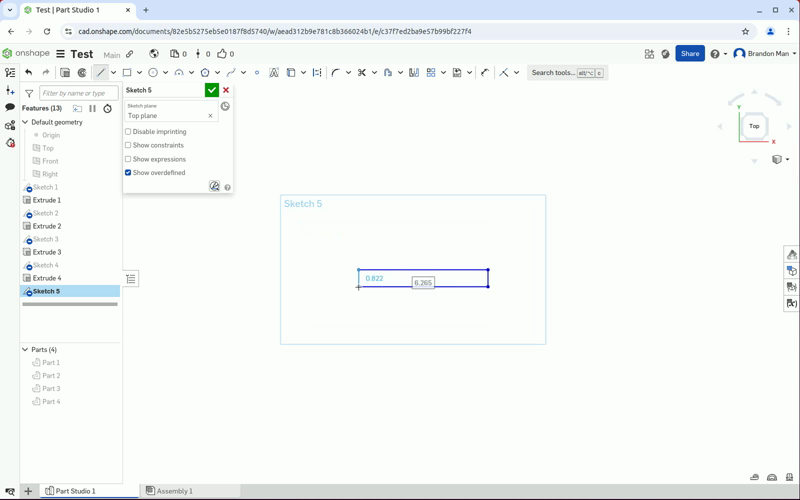
scroll(6)
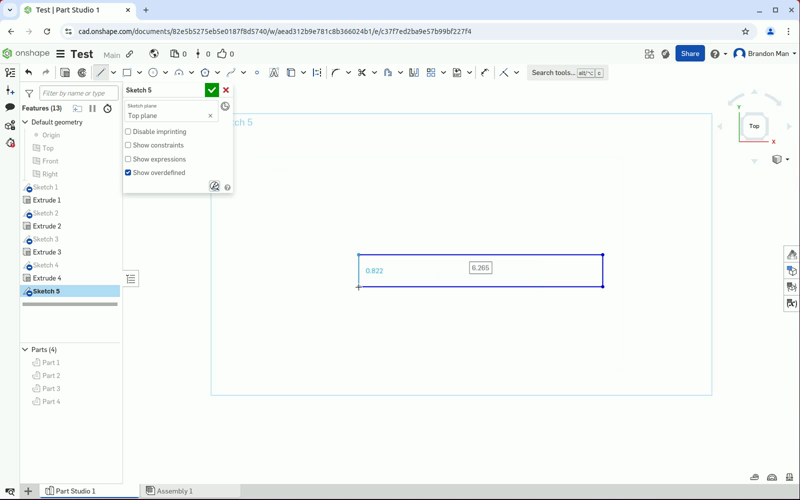
scroll(6)
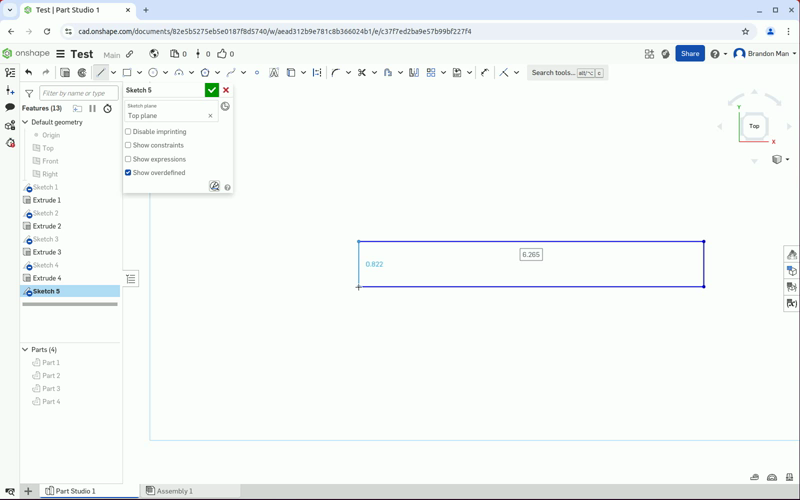
key_up(shift)
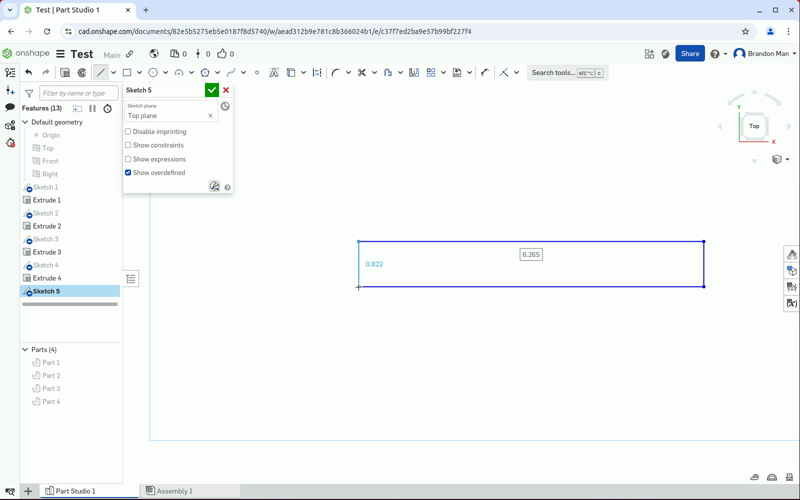
click(358, 286)
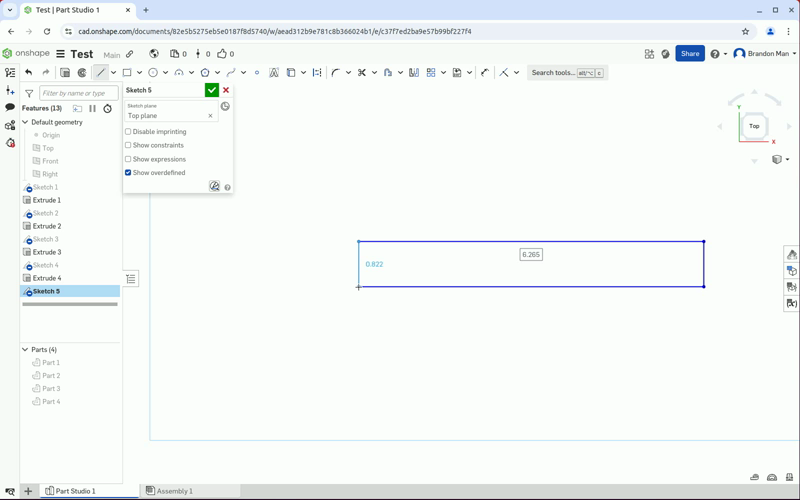
scroll(-6)
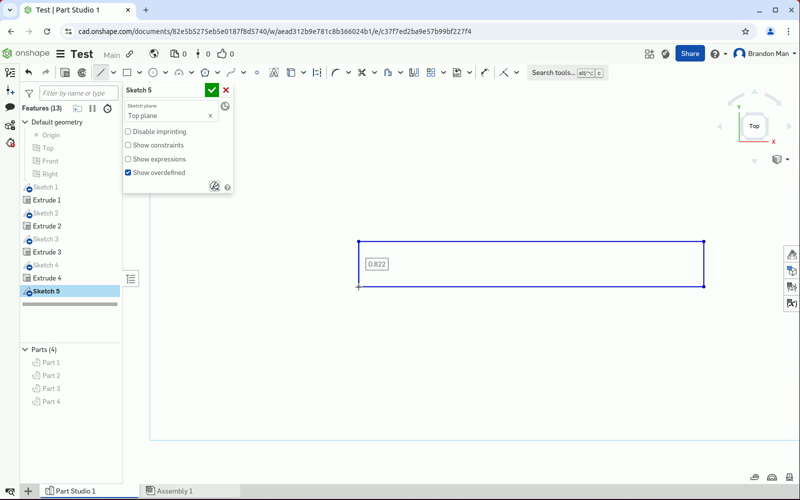
scroll(-6)
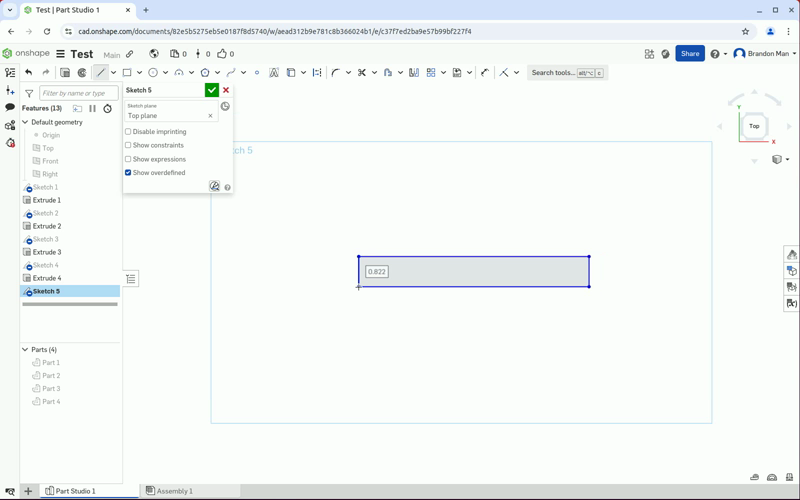
scroll(-6)
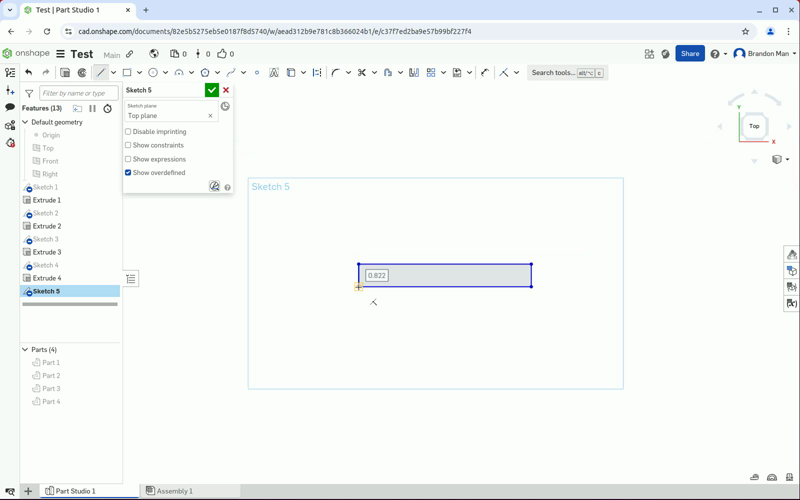
scroll(-6)
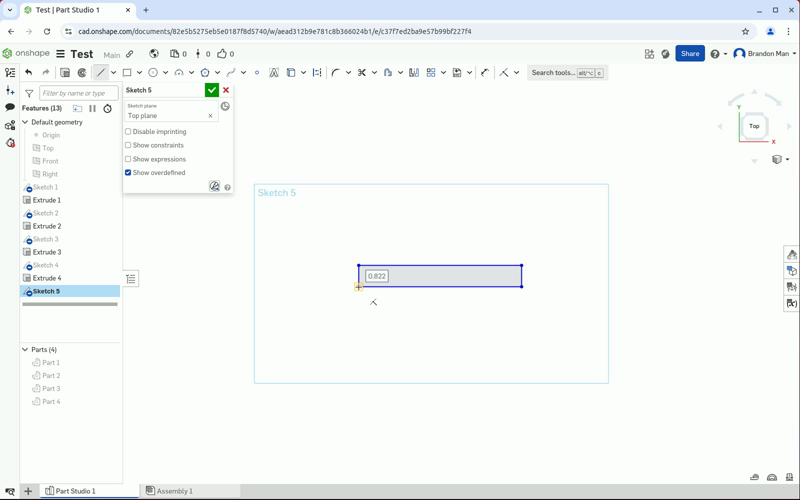
scroll(-6)
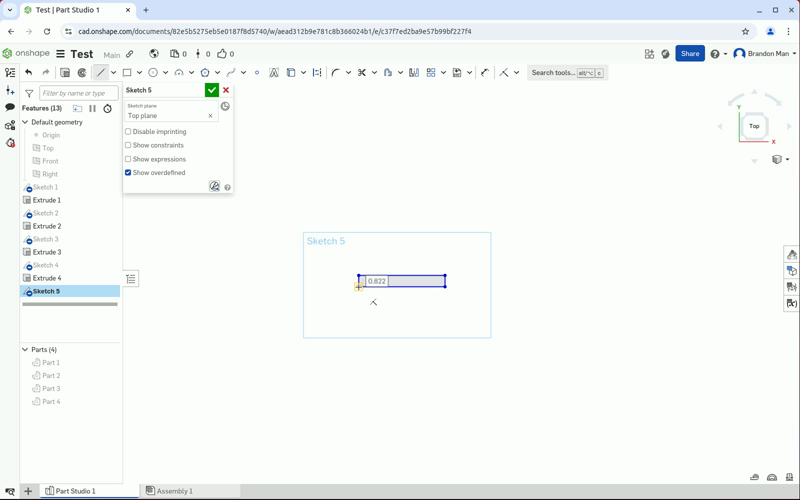
scroll(-6)
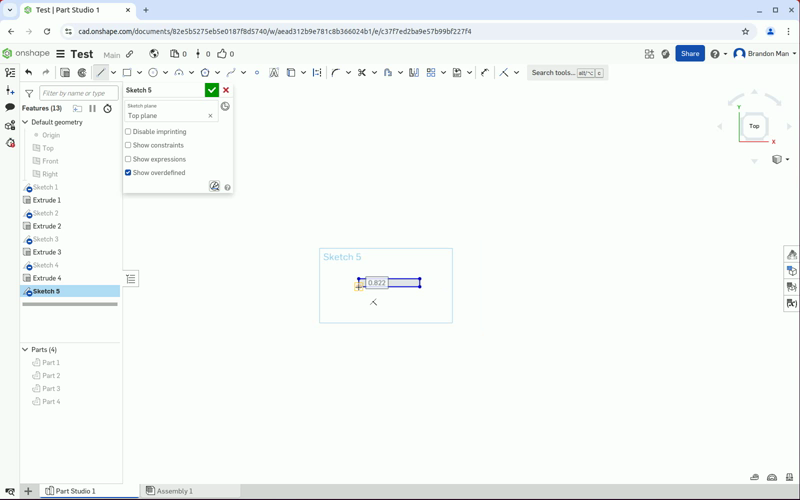
scroll(-6)
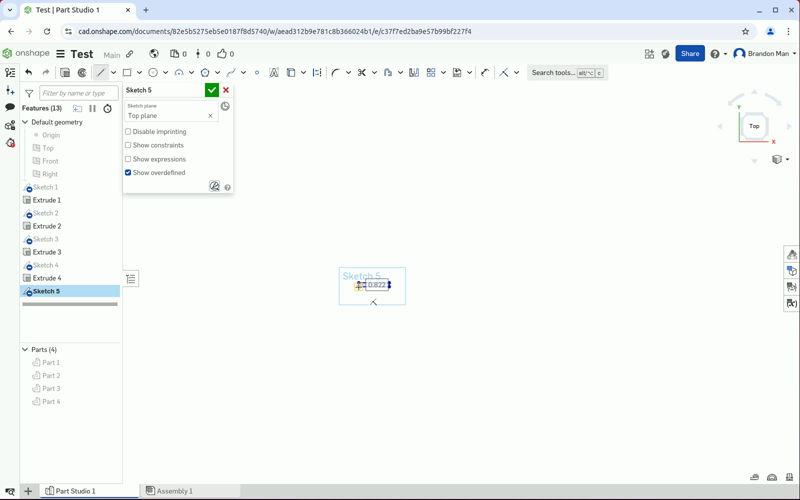
key(esc)
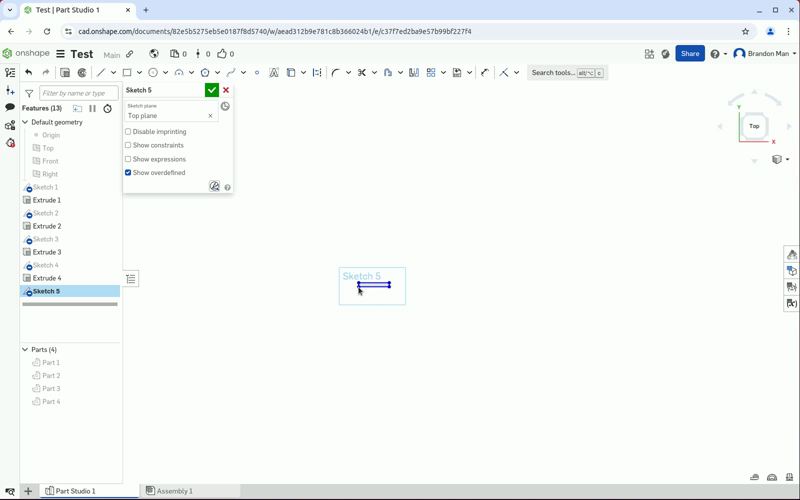
mouse_move(386, 285)
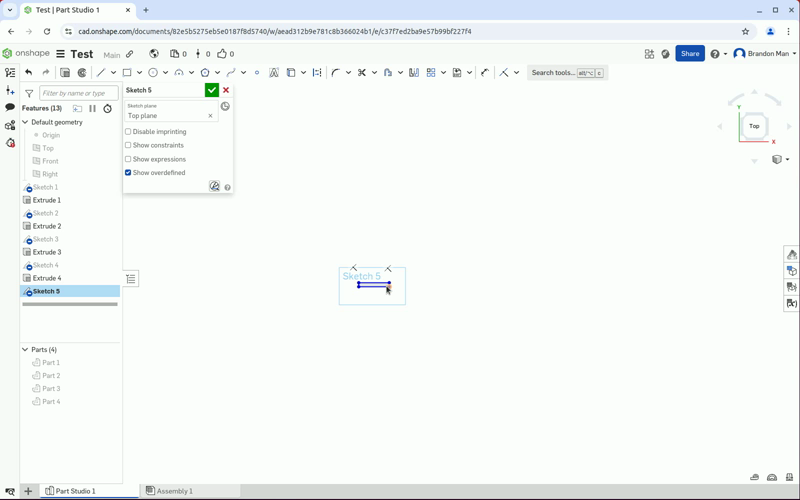
scroll(6)
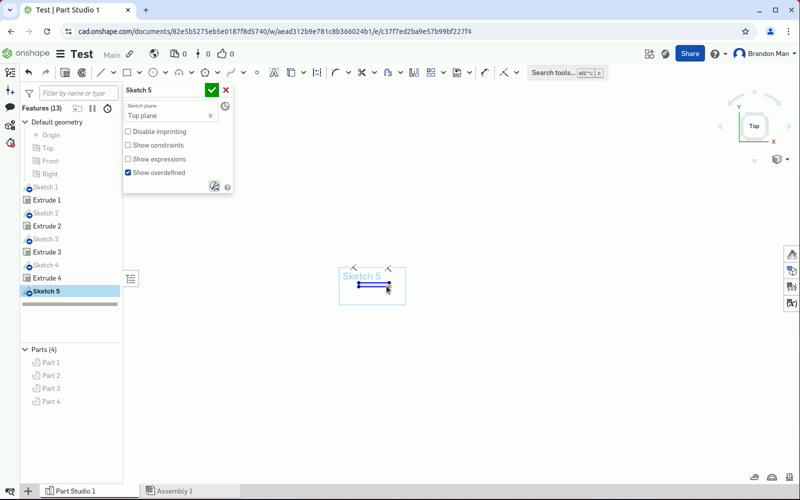
scroll(6)
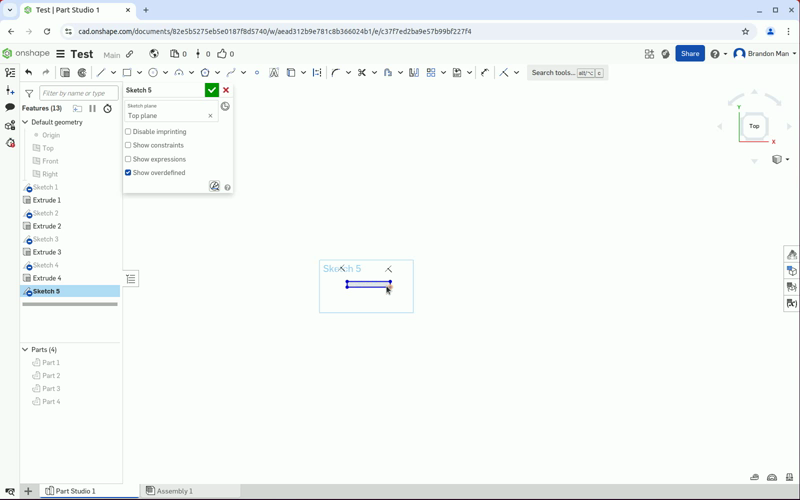
scroll(6)
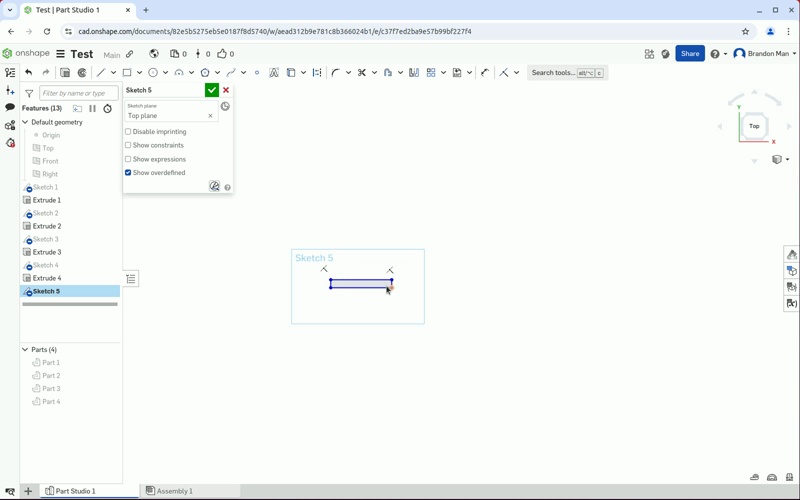
scroll(6)
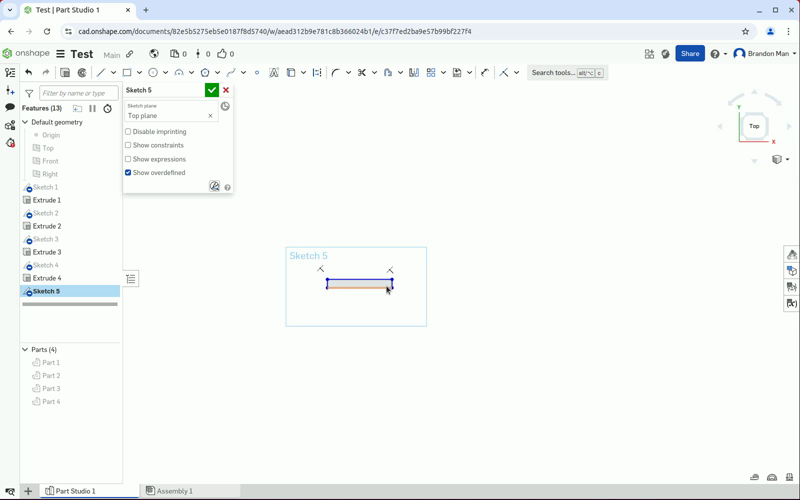
scroll(6)
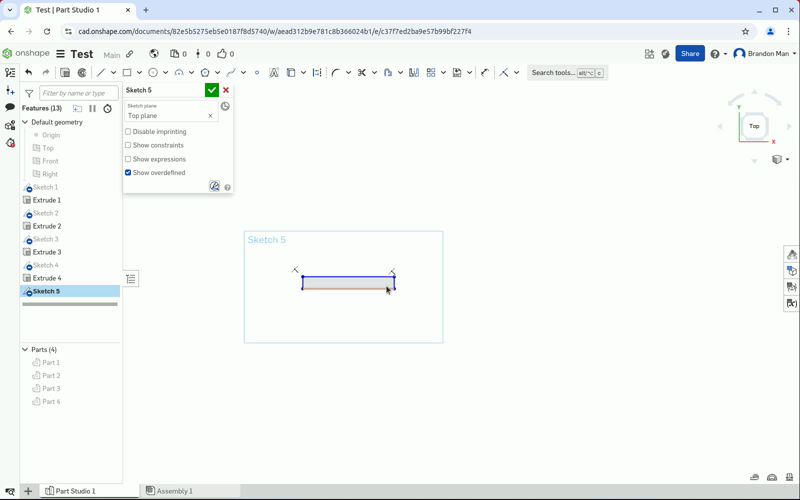
scroll(6)
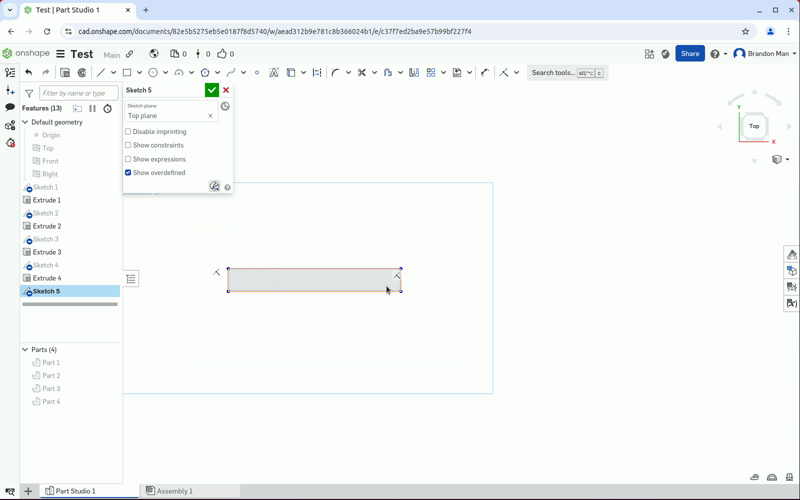
scroll(6)
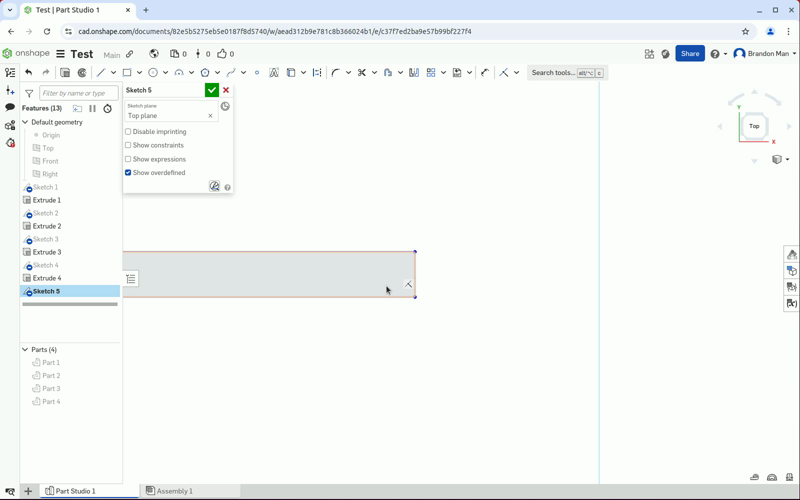
click(386, 285)
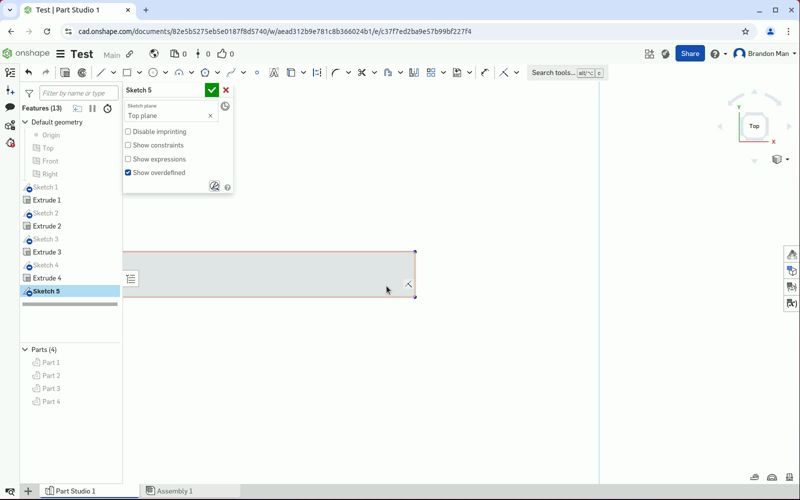
scroll(-6)
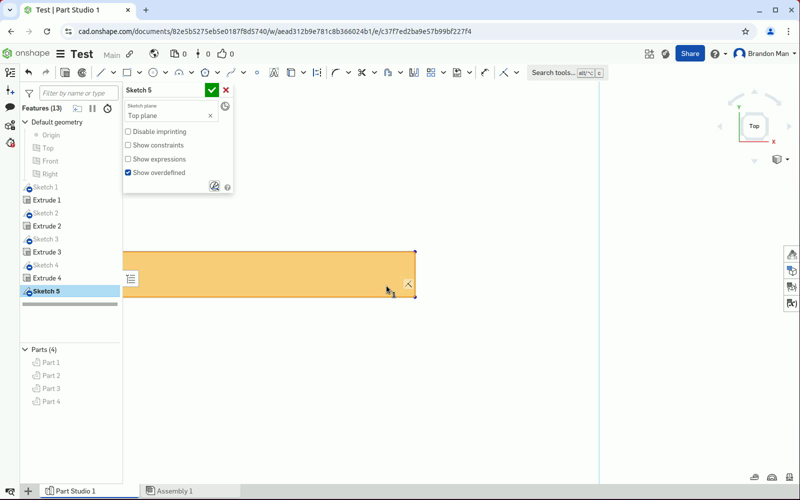
scroll(-6)
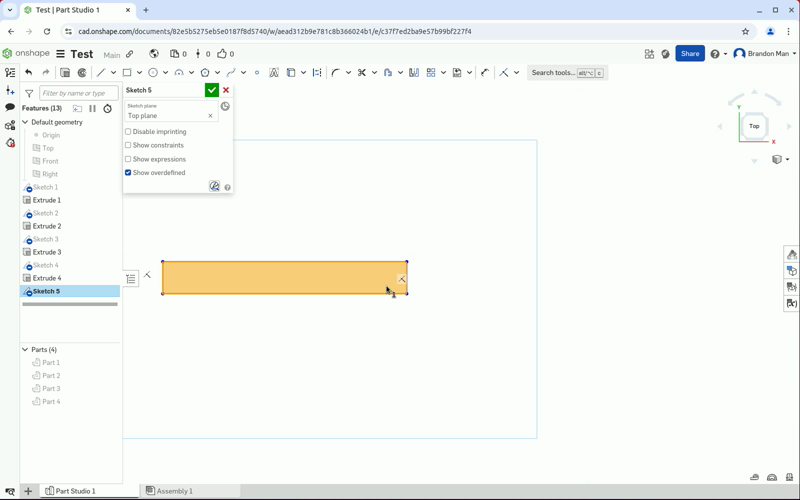
scroll(-6)
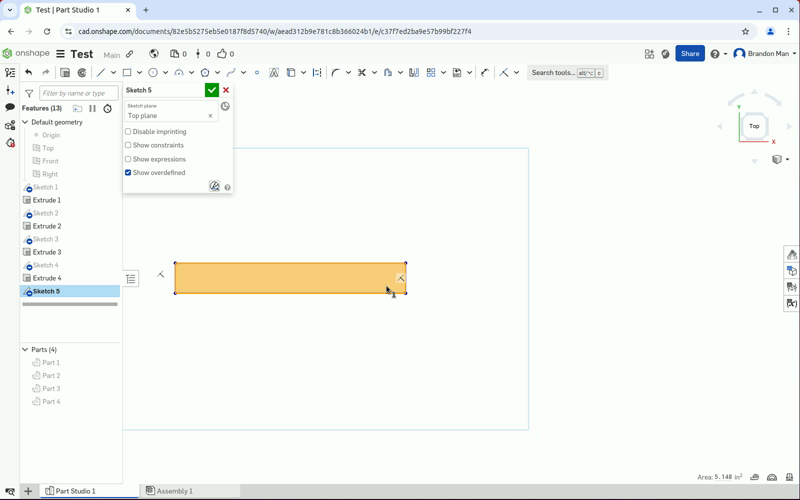
scroll(-6)
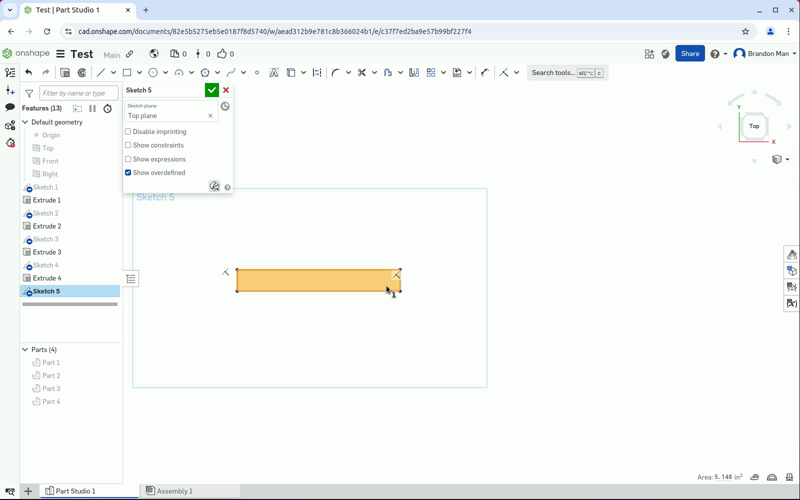
scroll(-6)
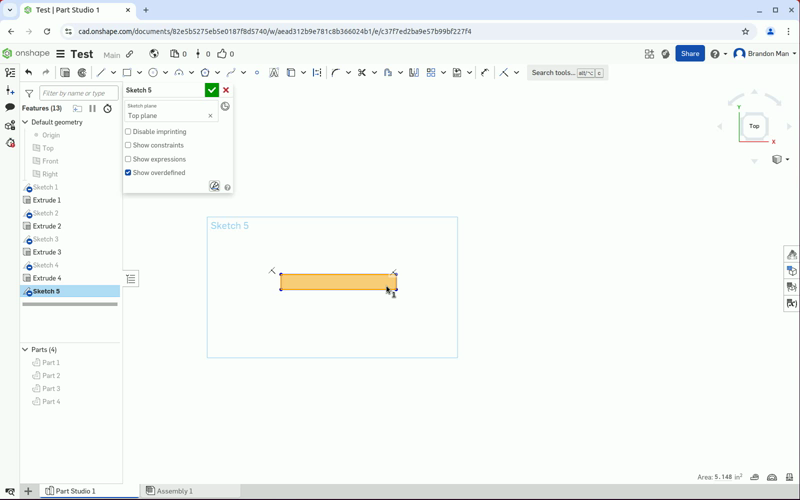
scroll(-6)
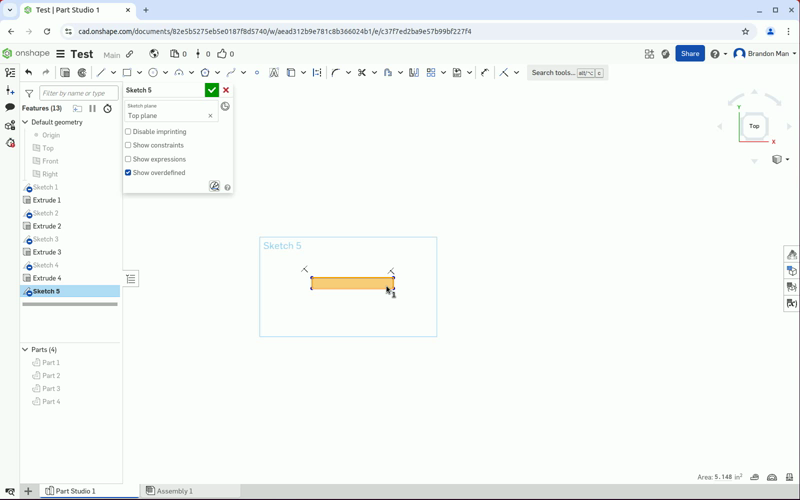
scroll(-6)
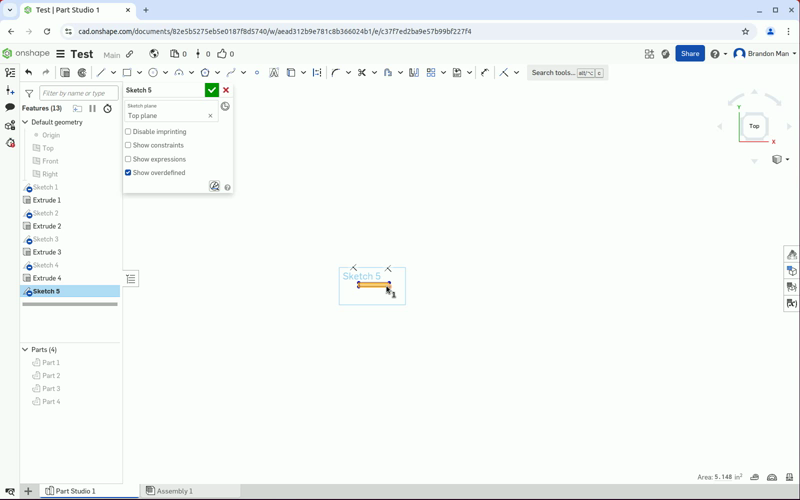
mouse_move(73, 352)
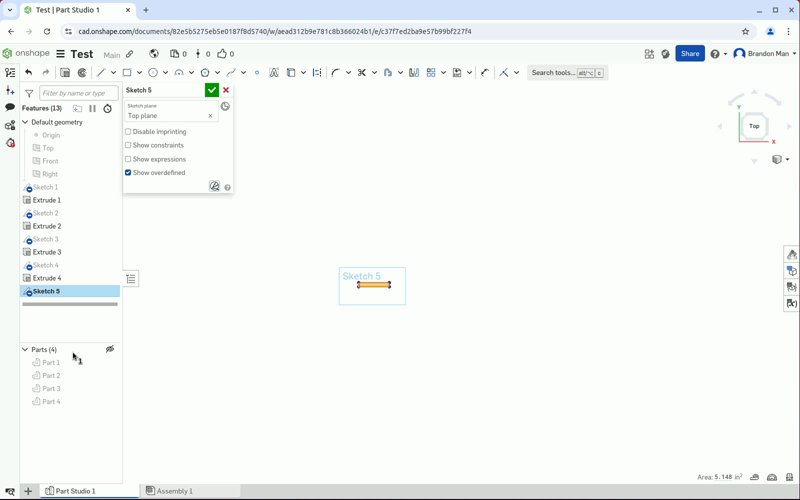
key(shift+y)
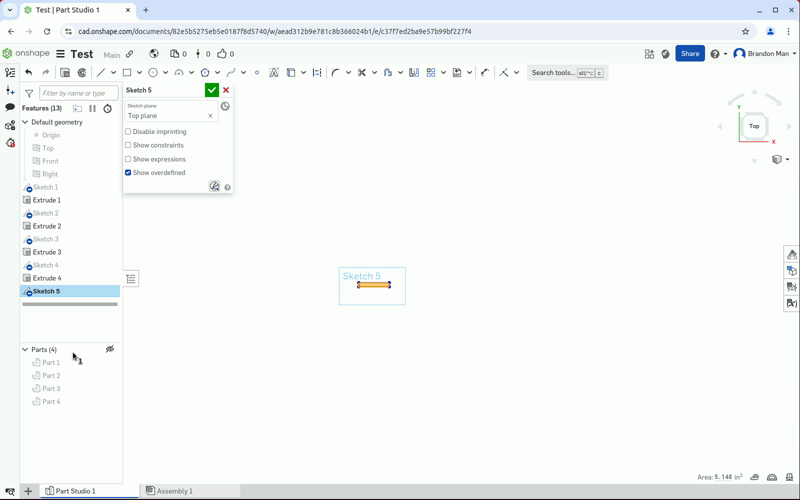
key(shift+e)
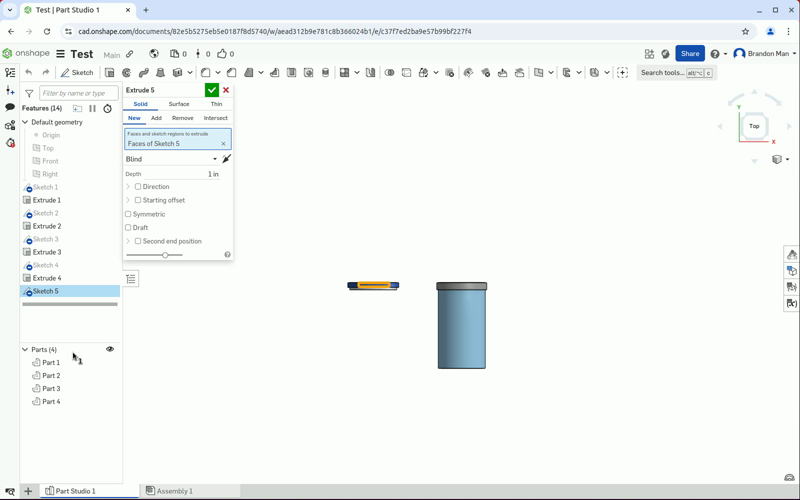
mouse_move(143, 106)
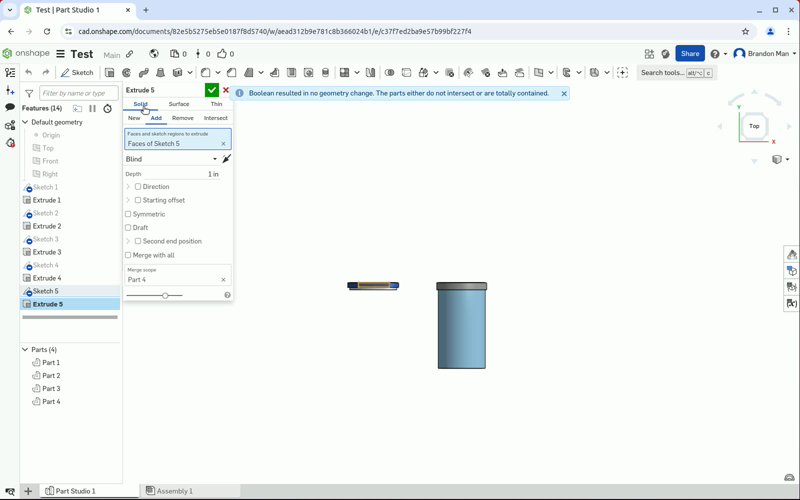
click(143, 106)
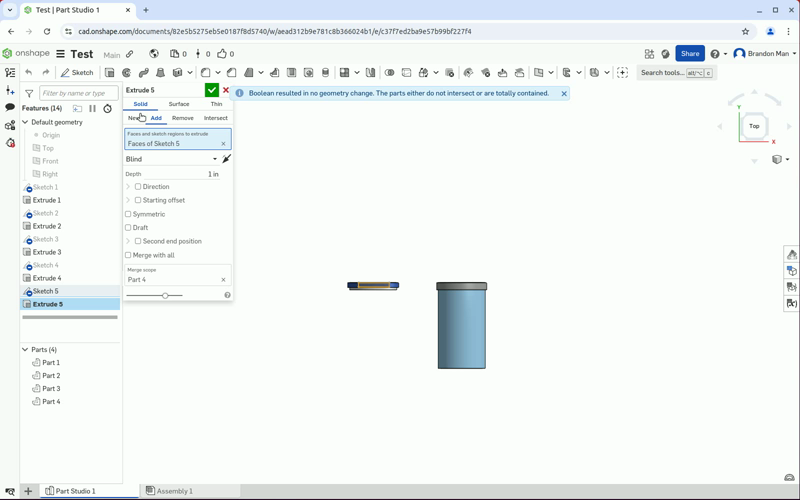
mouse_move(137, 120)
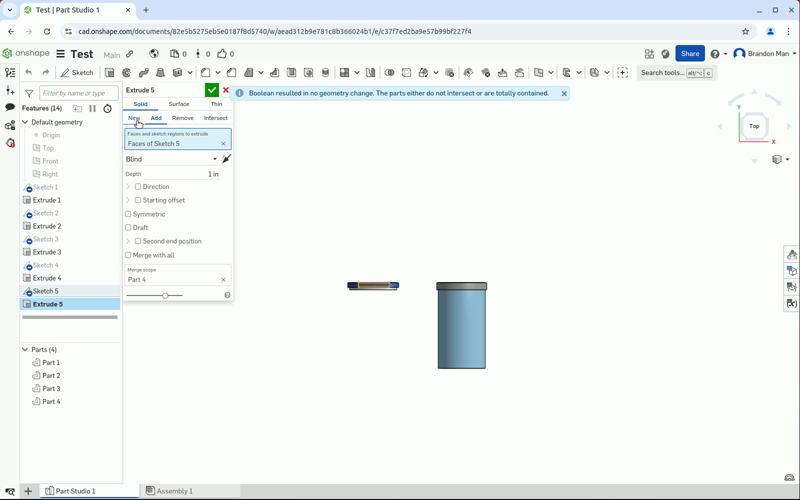
click(137, 120)
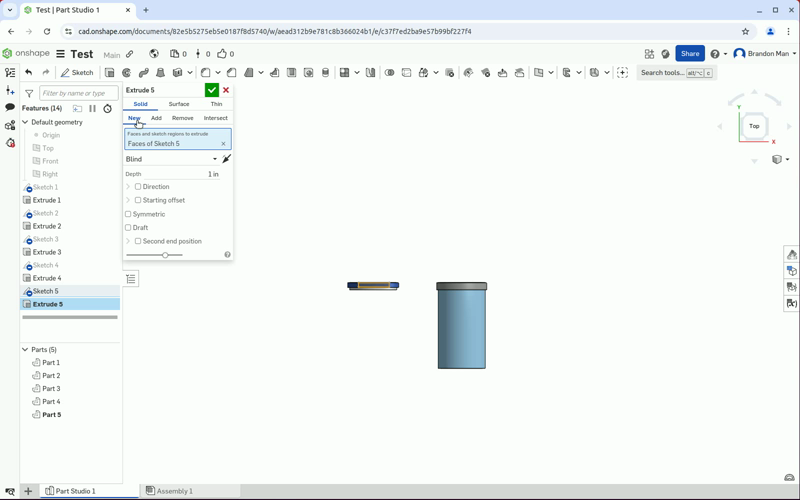
key(tab, 4)
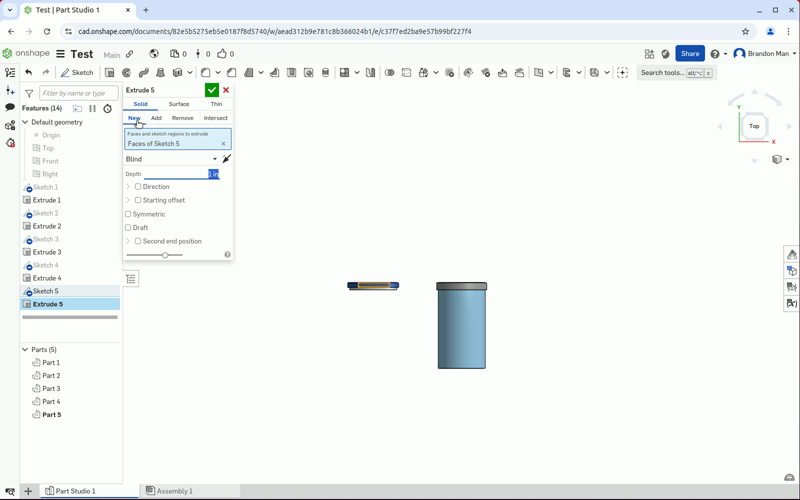
text(8.906)
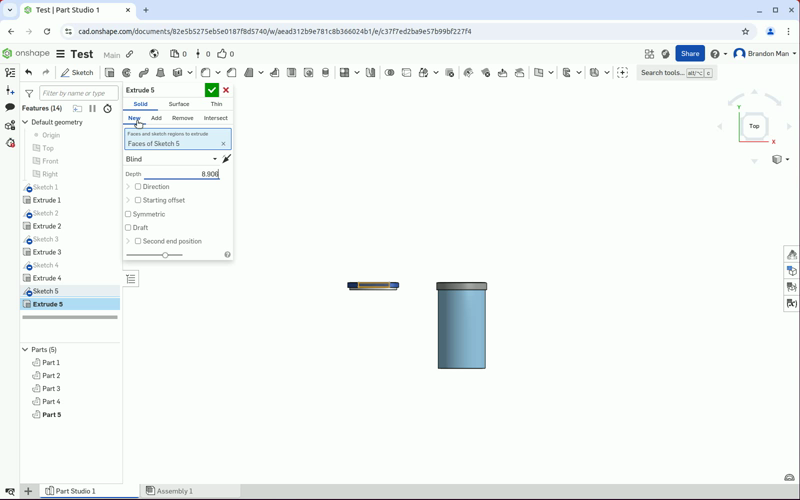
key(enter)
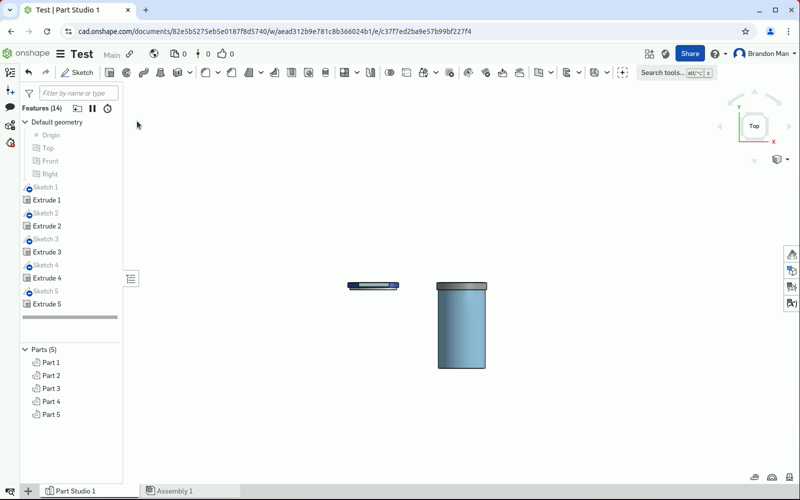
key(shift+h)
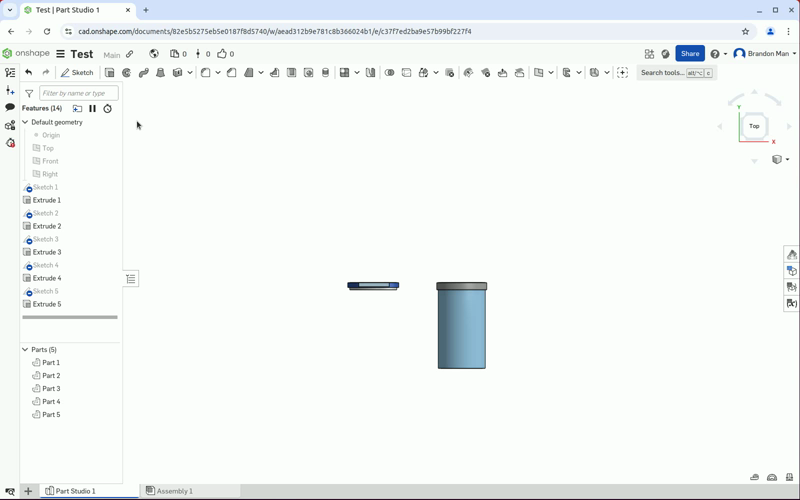
key(shift+h)
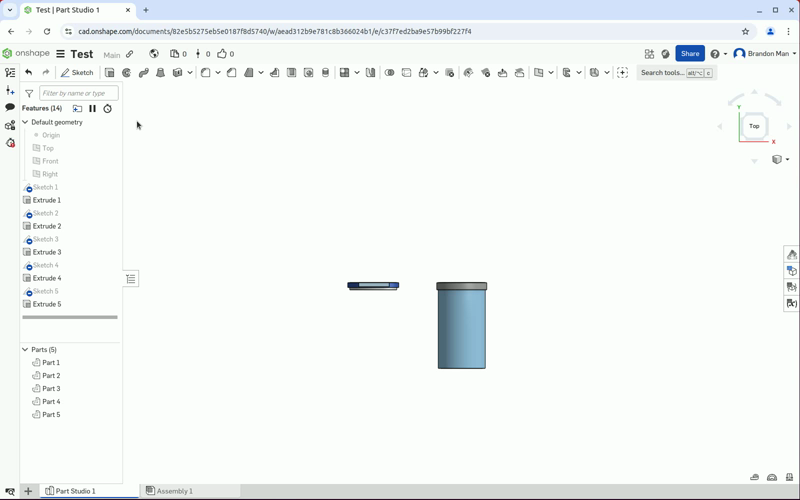
mouse_move(73, 189)
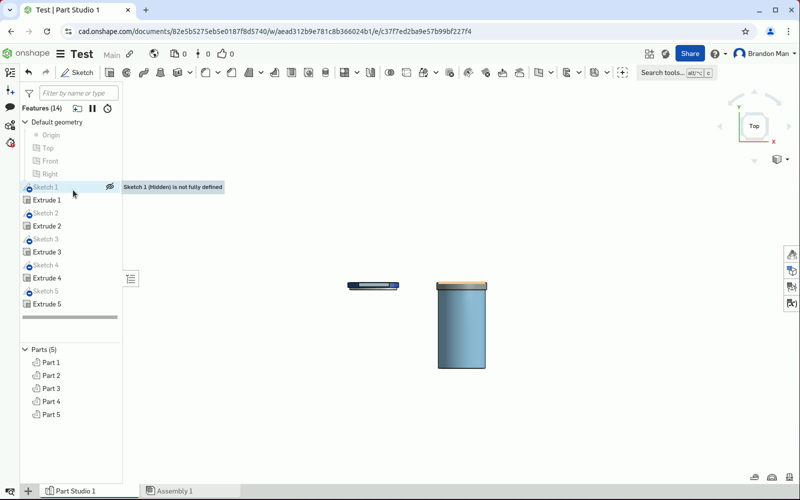
click(73, 189)
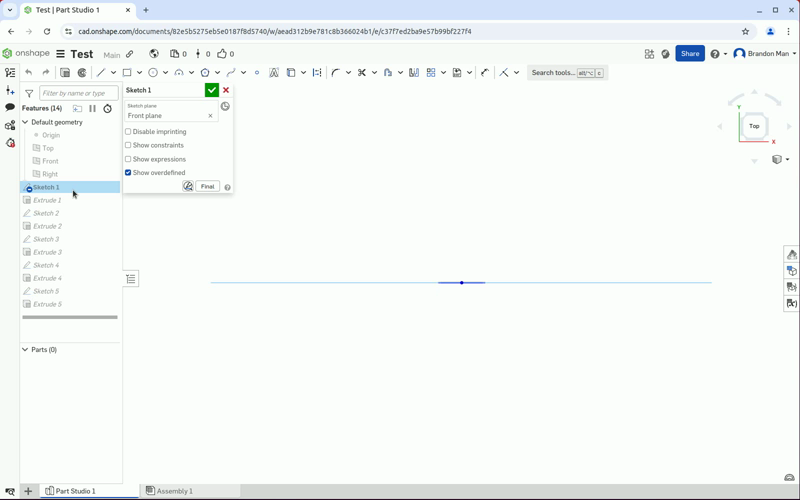
mouse_move(229, 92)
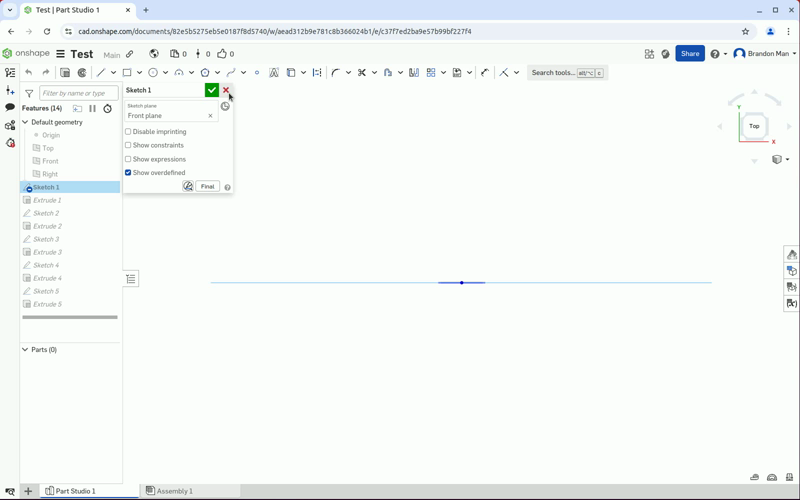
click(229, 92)
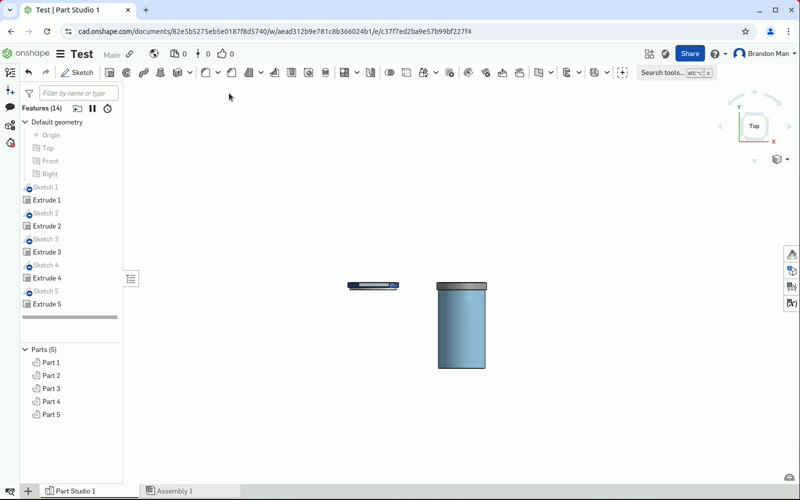
mouse_move(73, 352)
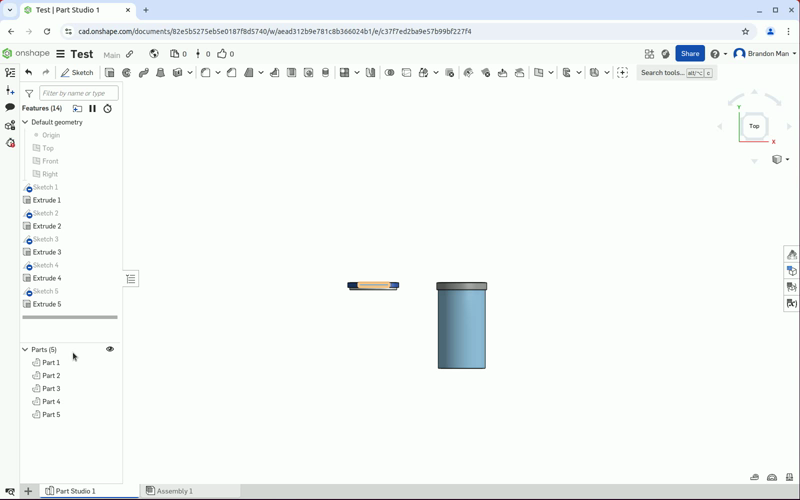
key(y)
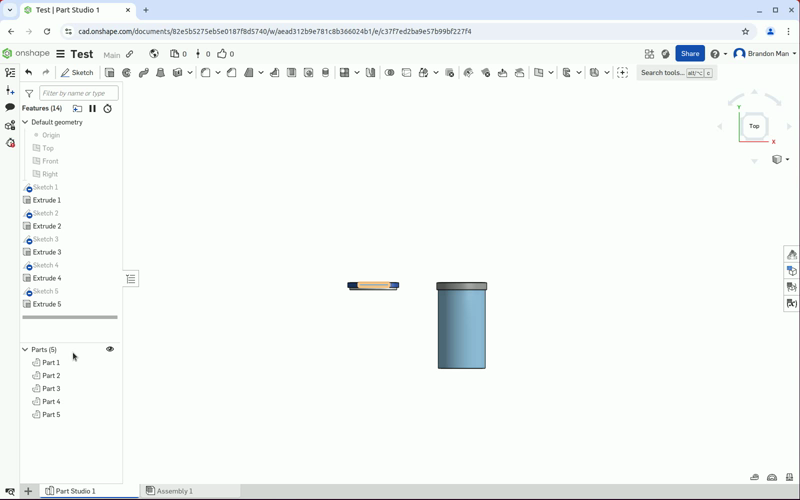
key(shift+p)
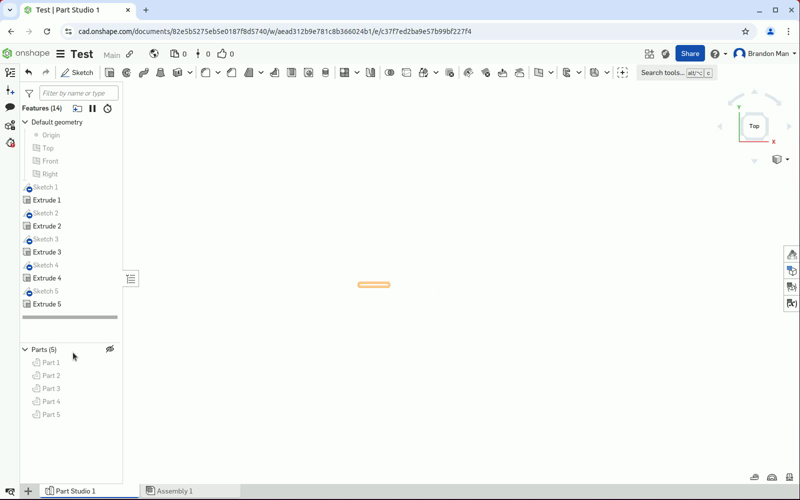
key(space)
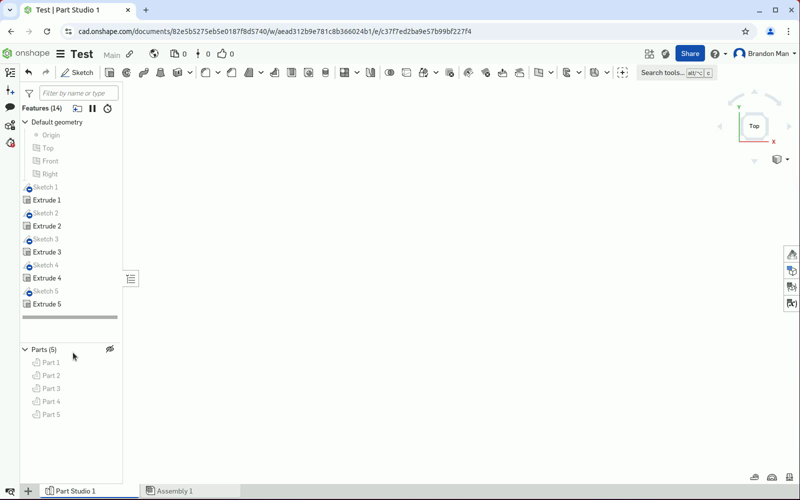
key_down(shift)
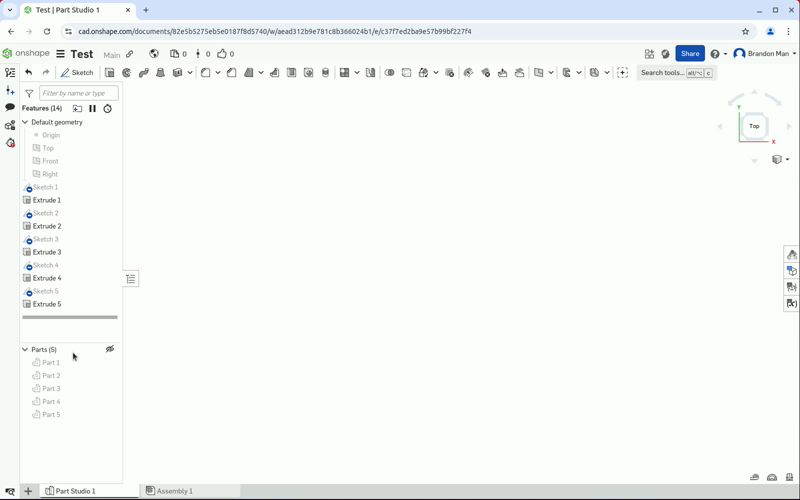
key(up)
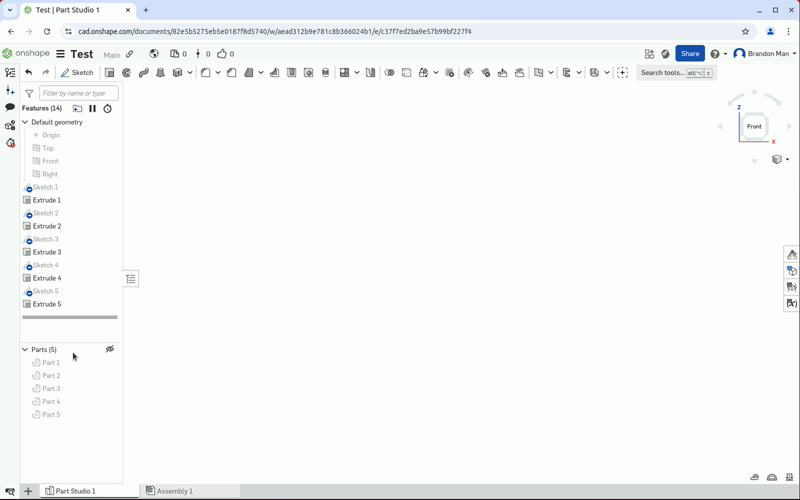
key_up(shift)
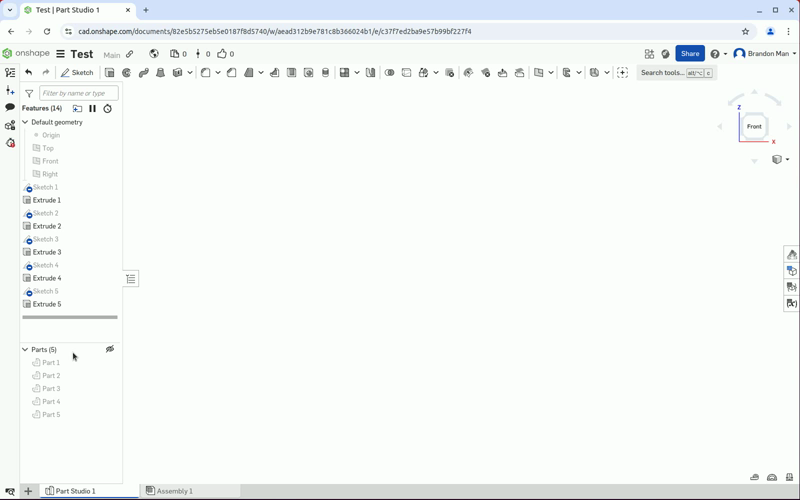
mouse_move(73, 352)
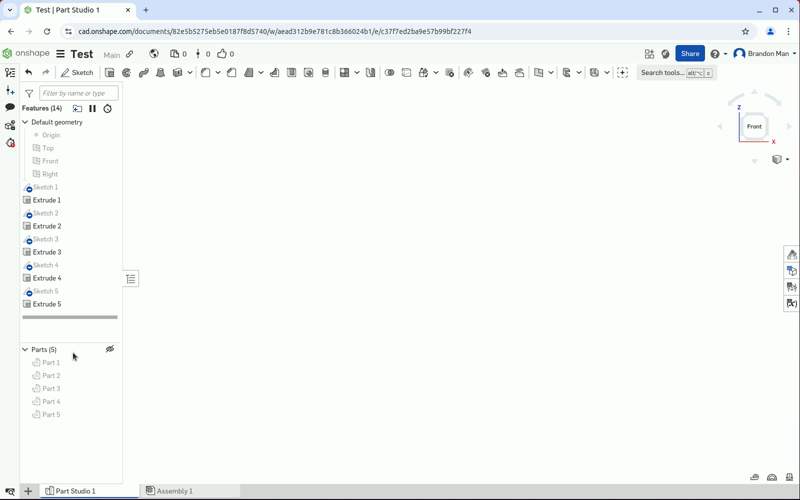
key(shift+y)
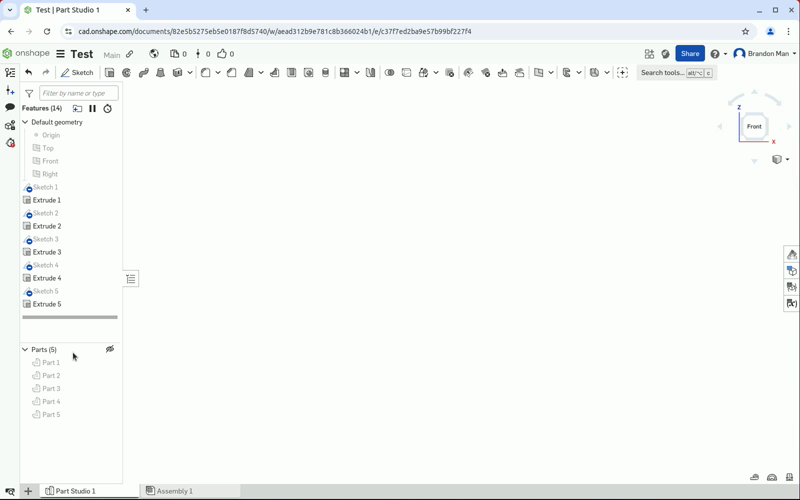
key(shift+s)
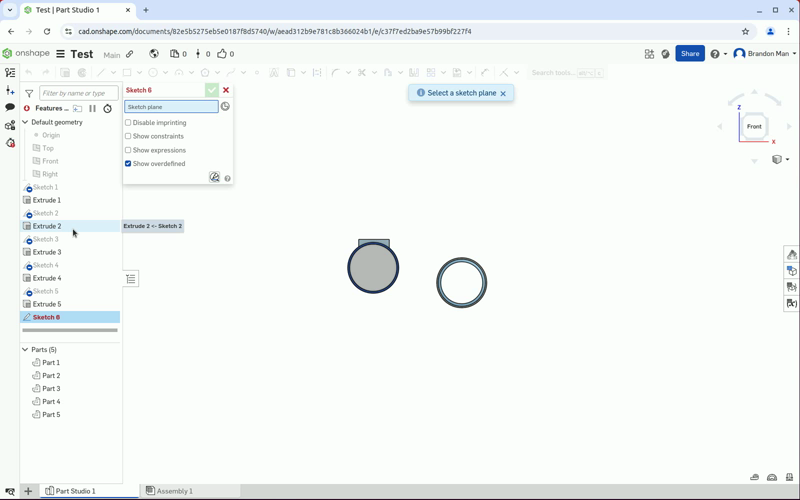
scroll(3)
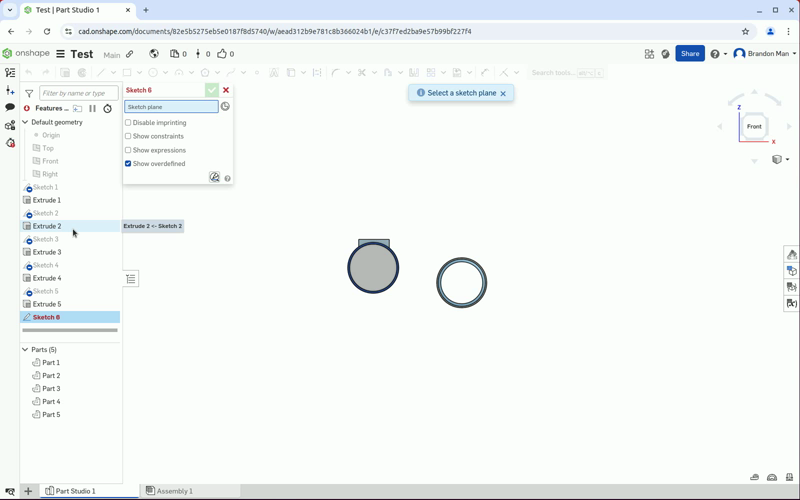
mouse_move(73, 163)
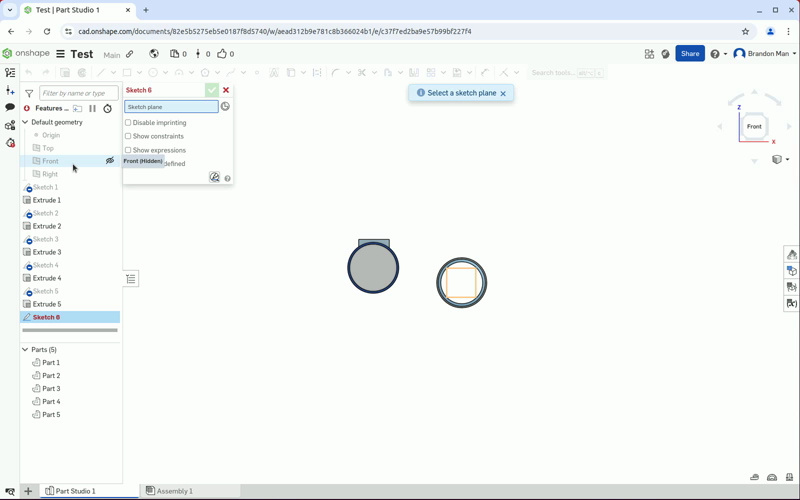
click(73, 163)
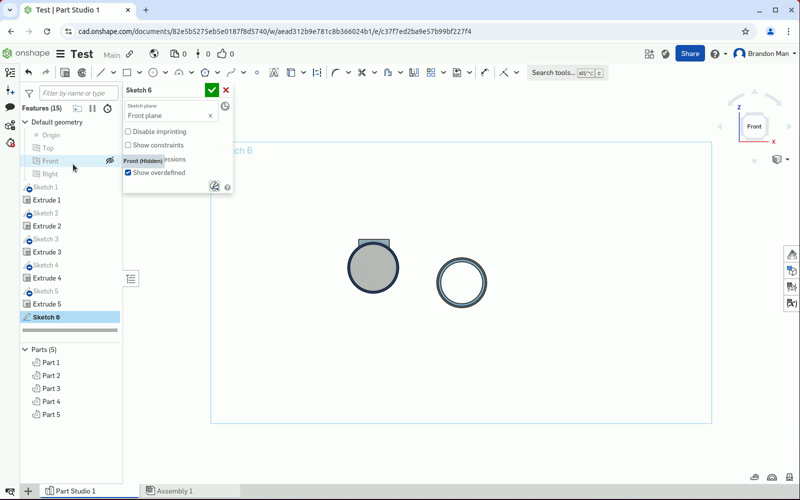
mouse_move(73, 352)
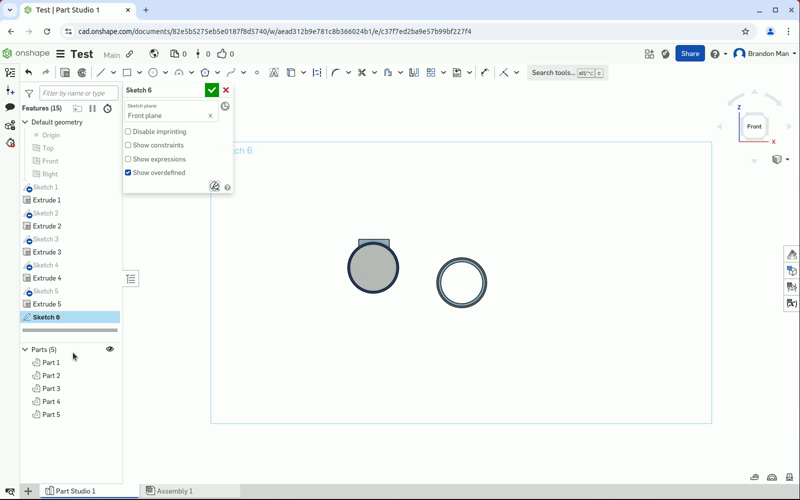
key(y)
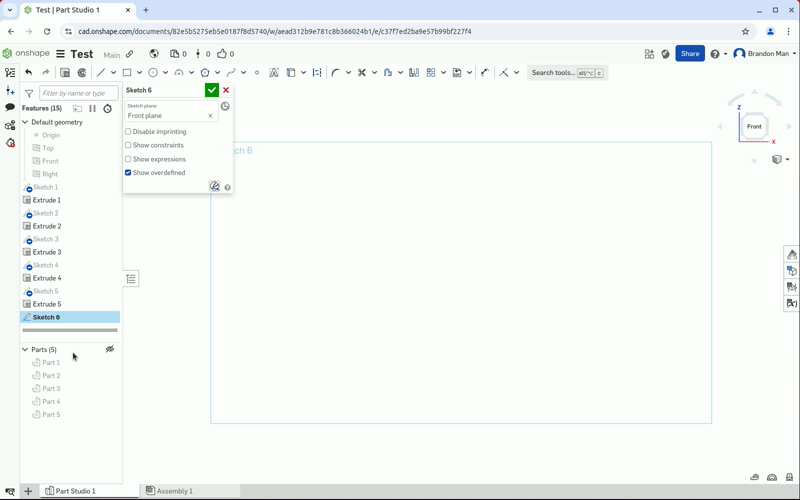
key(c)
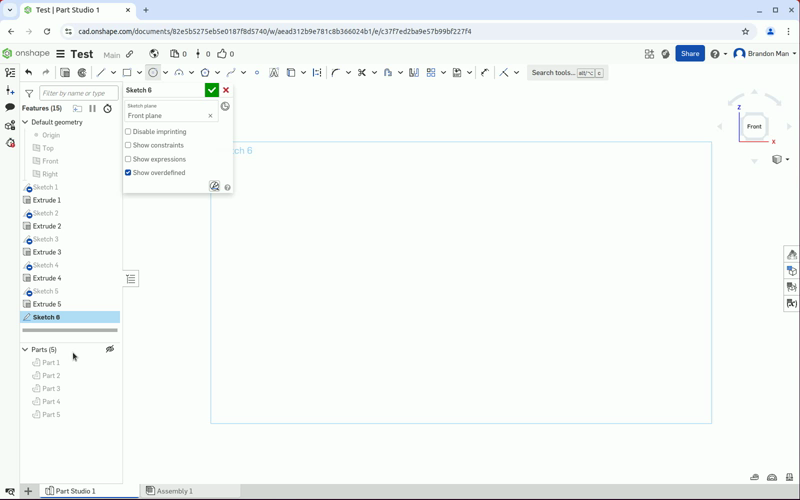
key_down(shift)
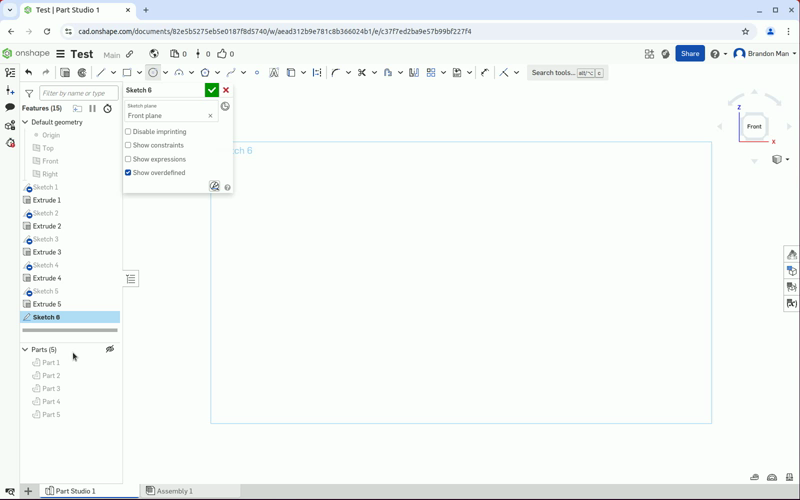
mouse_move(373, 267)
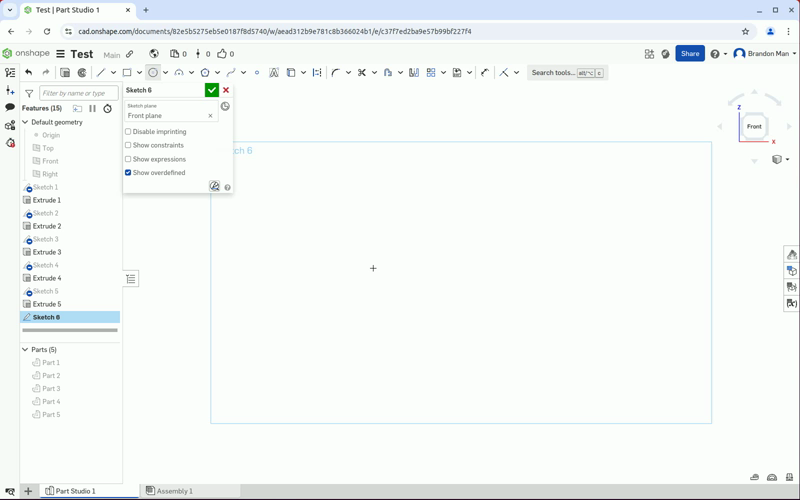
click(373, 267)
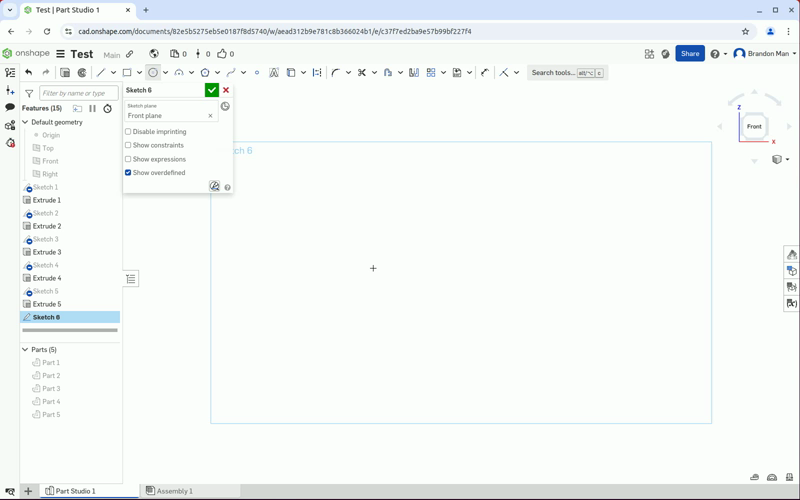
key_up(shift)
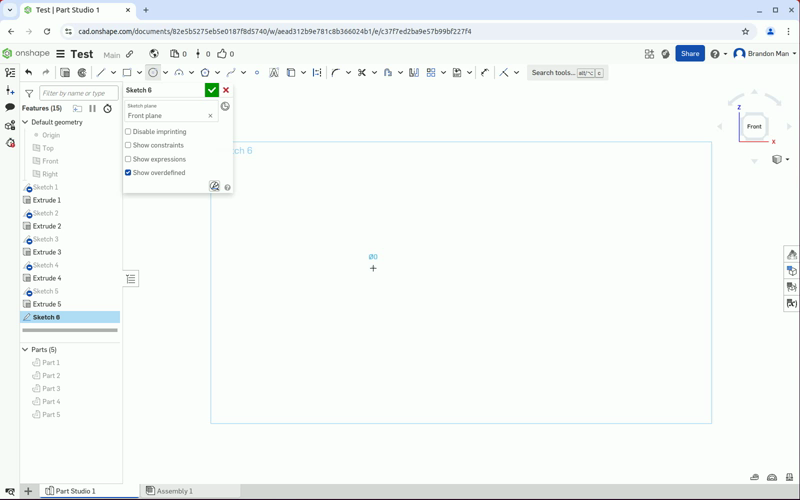
mouse_move(396, 267)
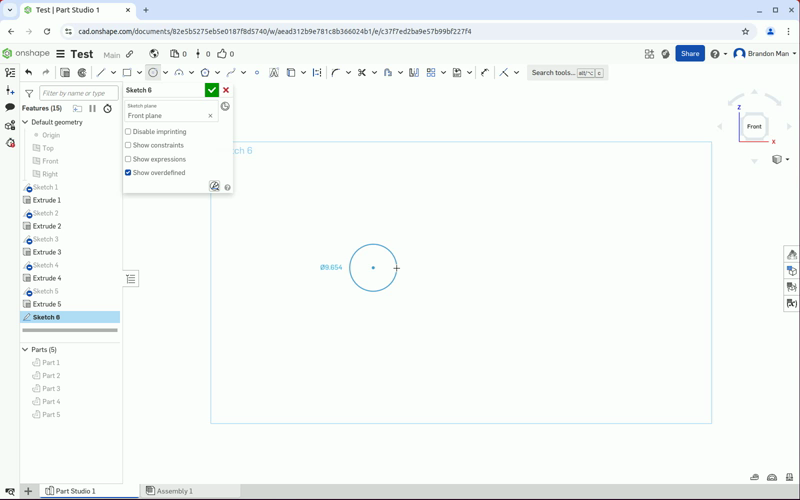
click(396, 267)
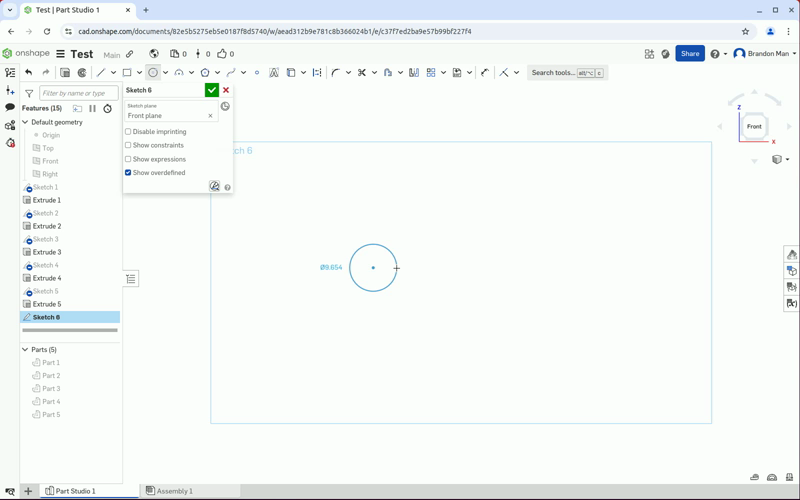
key(esc)
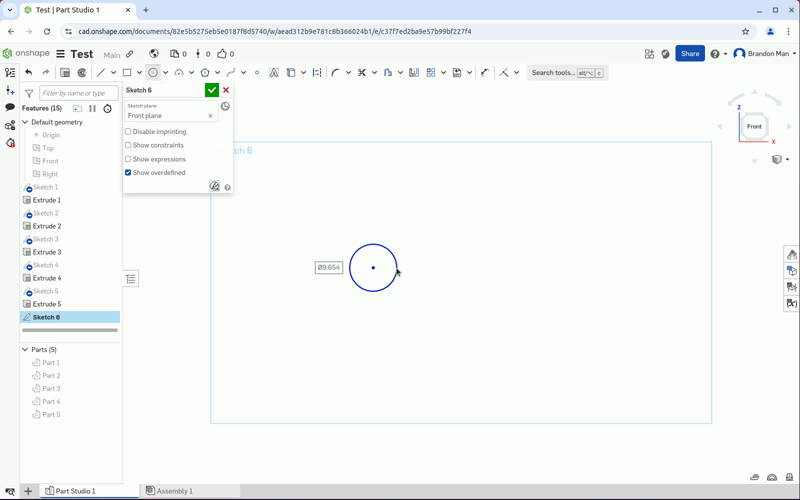
mouse_move(378, 263)
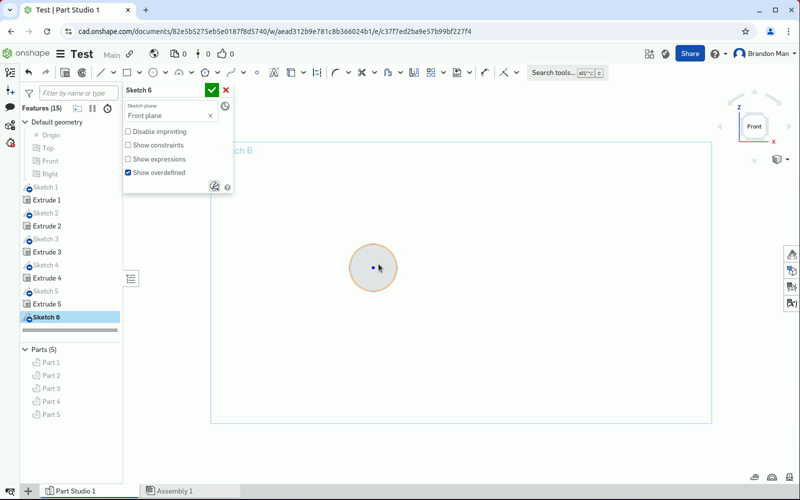
scroll(6)
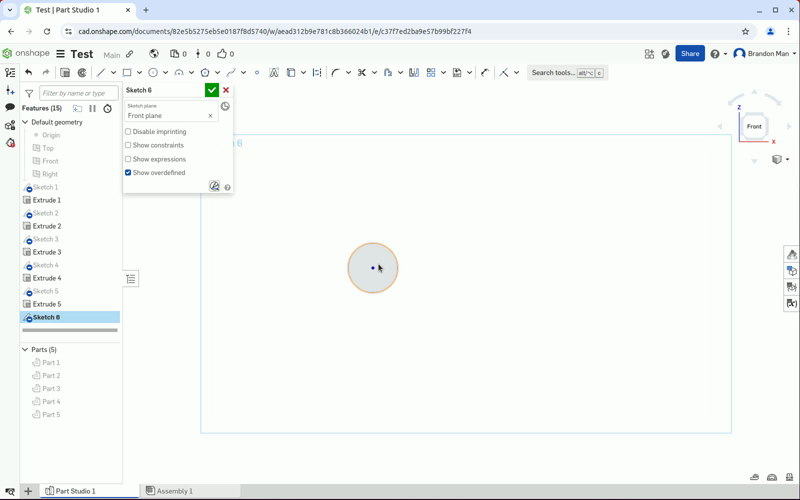
scroll(6)
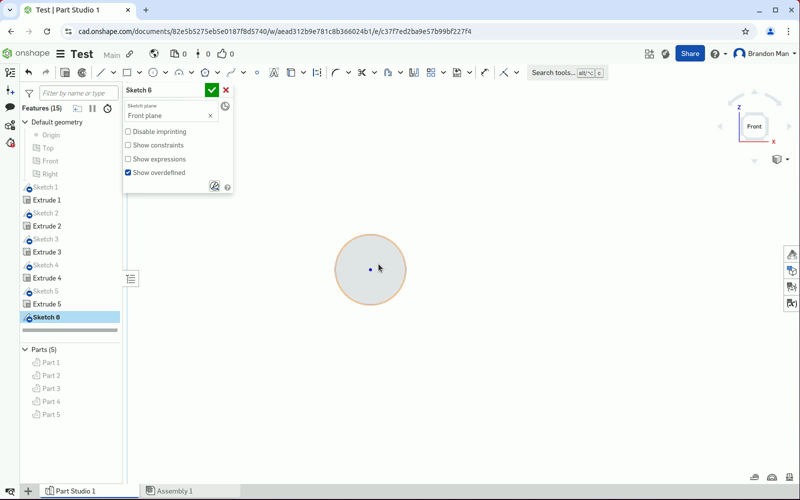
scroll(6)
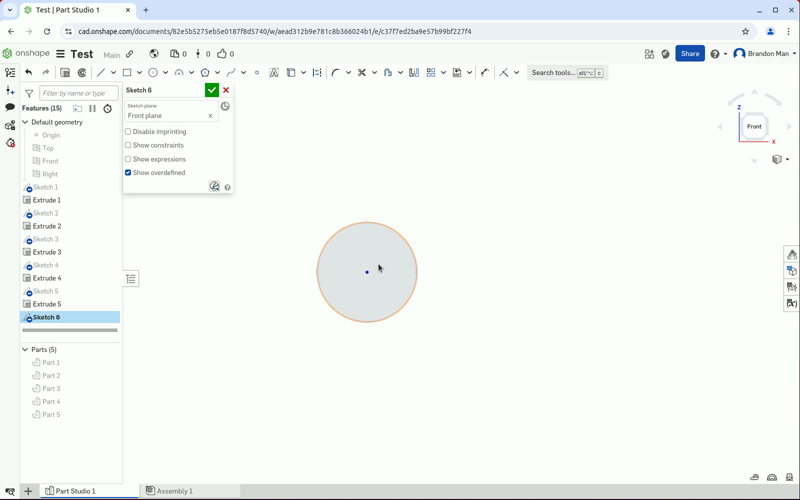
scroll(6)
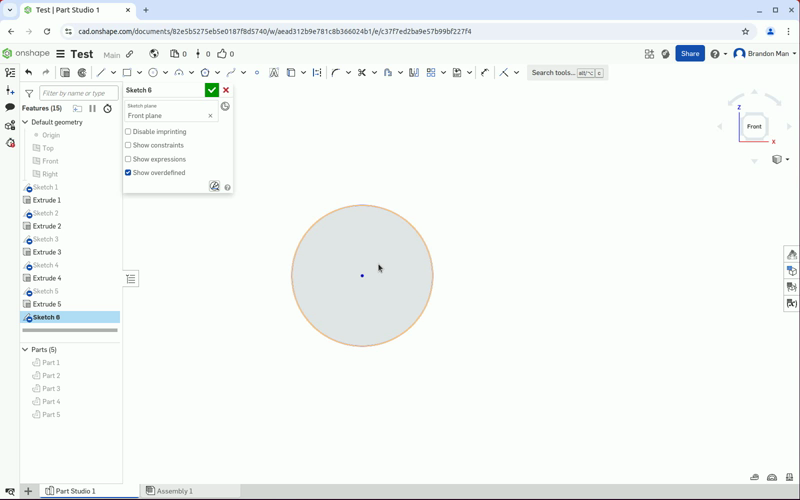
scroll(6)
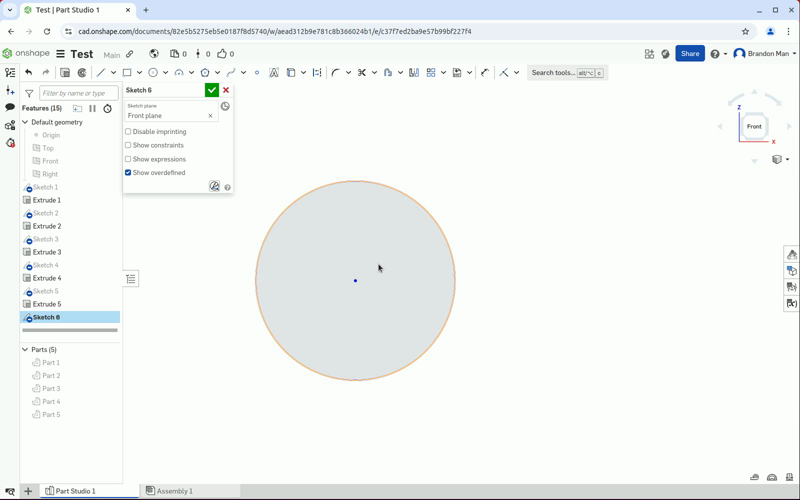
scroll(6)
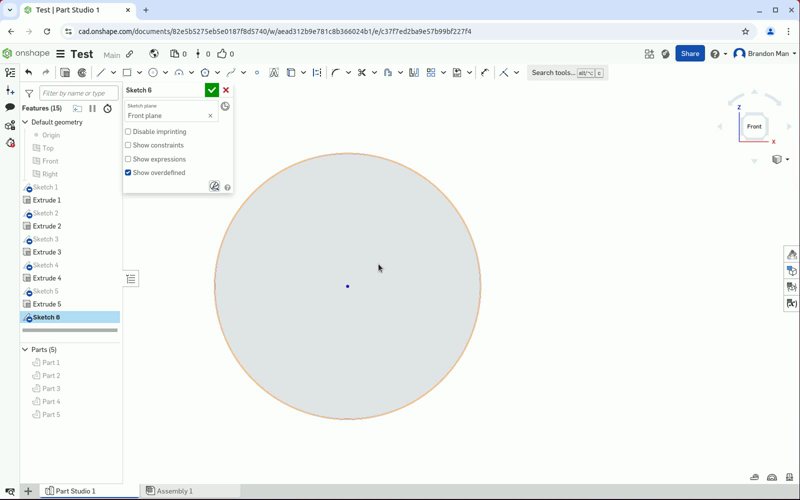
scroll(6)
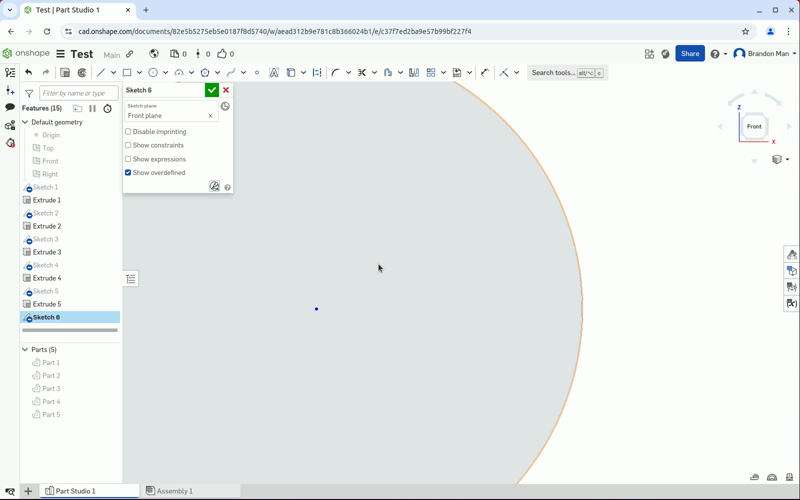
click(378, 263)
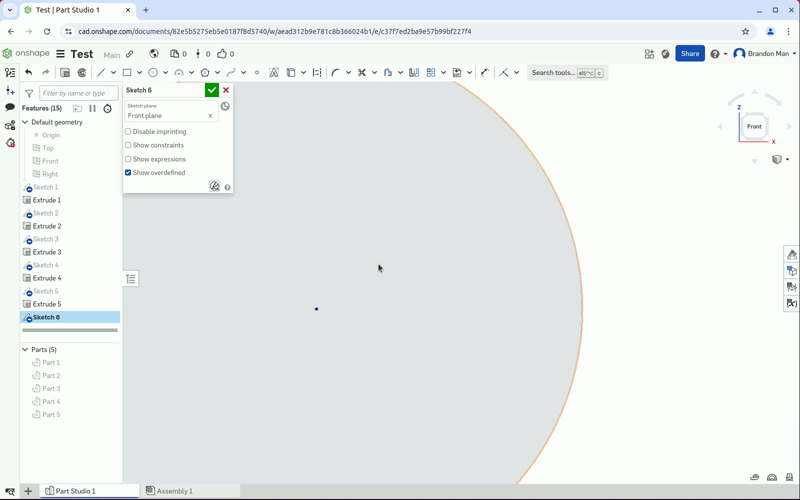
scroll(-6)
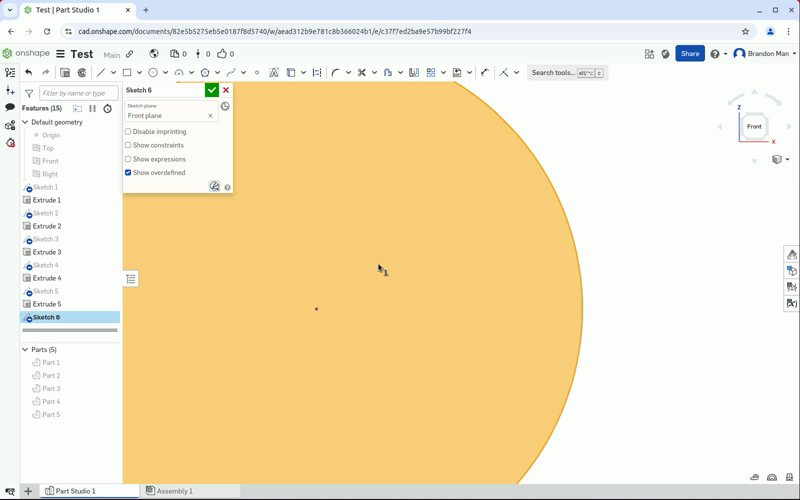
scroll(-6)
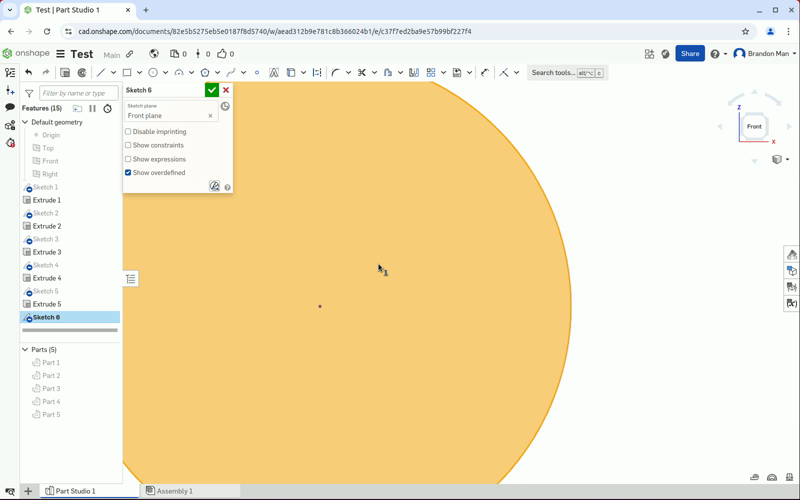
scroll(-6)
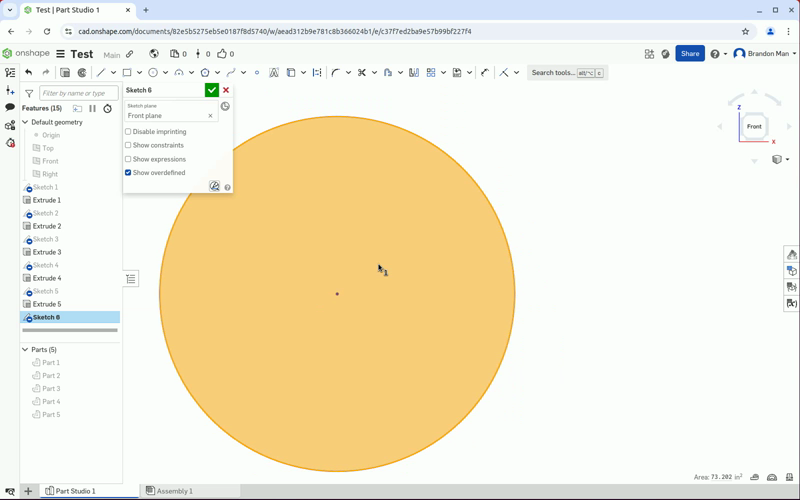
scroll(-6)
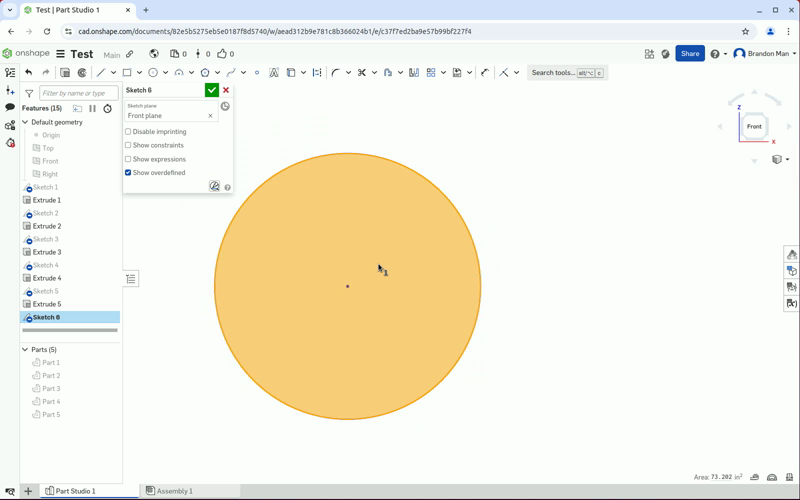
scroll(-6)
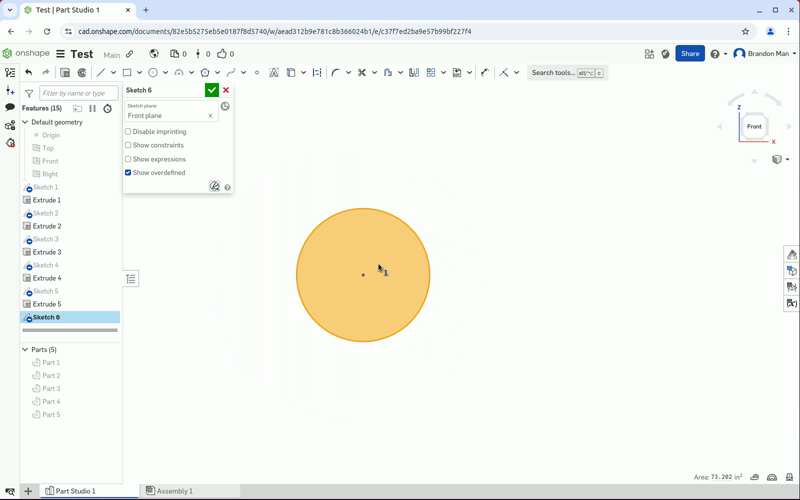
scroll(-6)
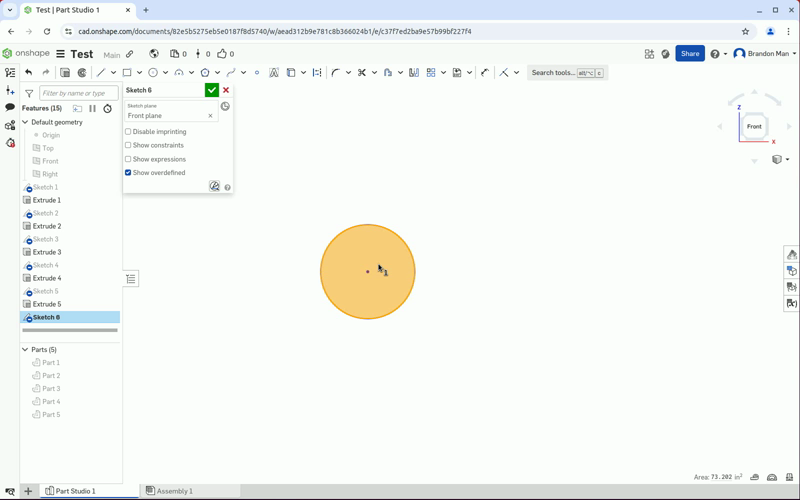
scroll(-6)
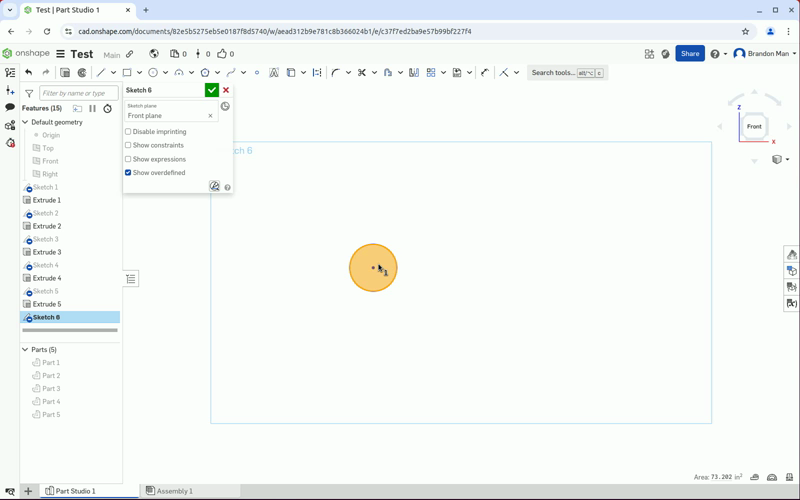
mouse_move(73, 352)
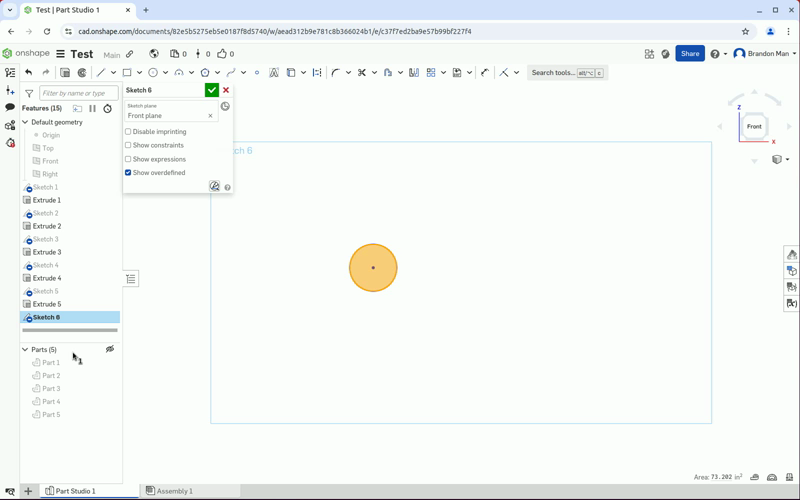
key(shift+y)
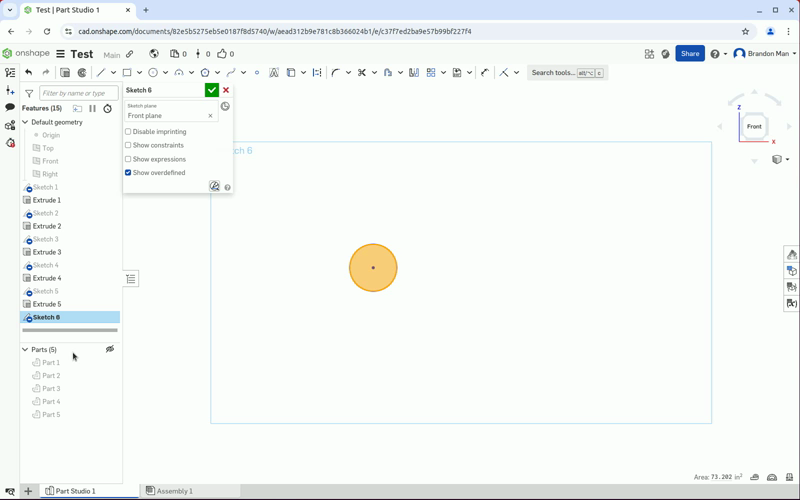
key(shift+e)
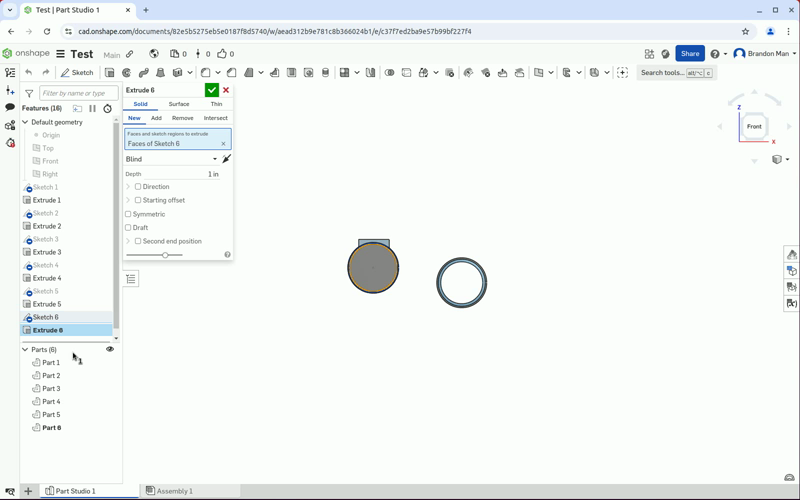
mouse_move(143, 106)
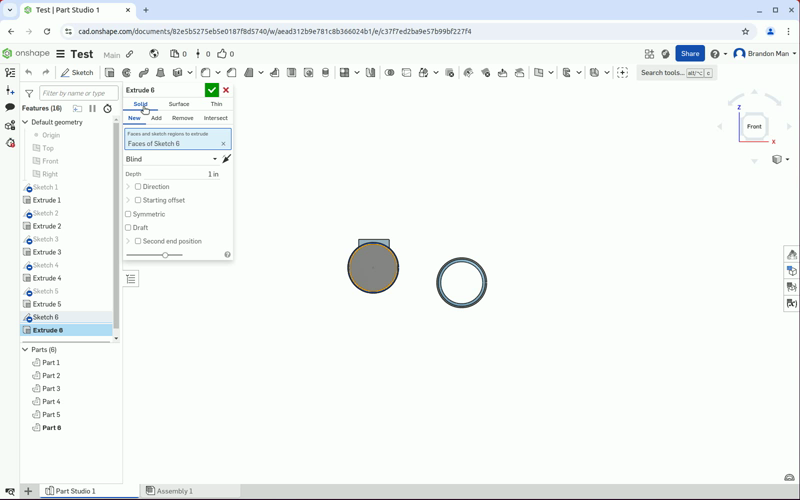
click(143, 106)
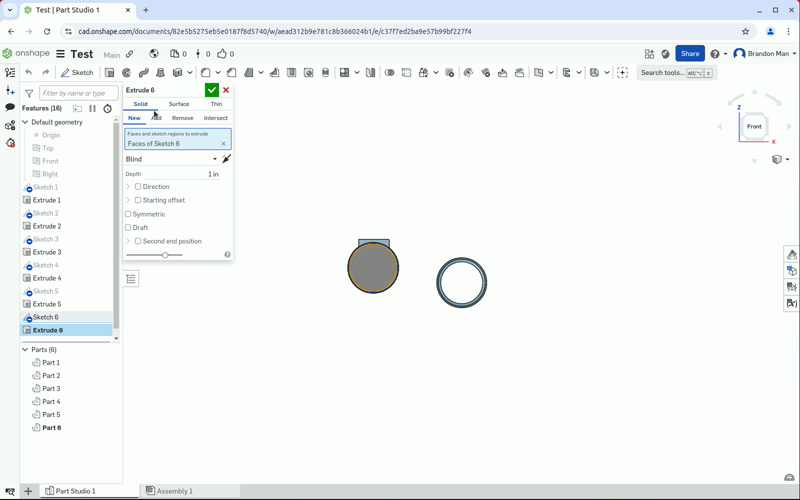
mouse_move(186, 120)
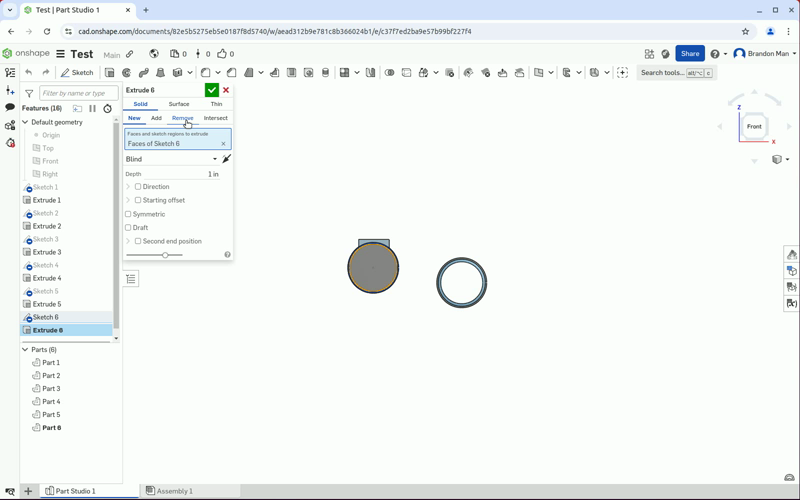
click(186, 120)
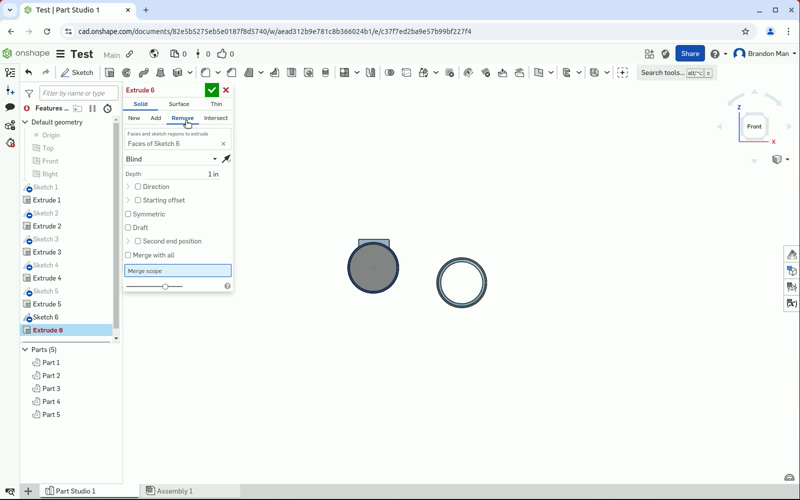
key(tab, 4)
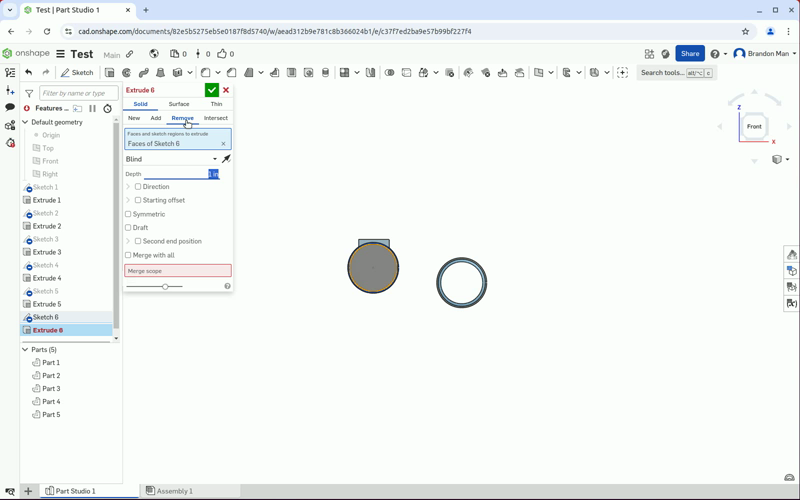
text(-0.722)
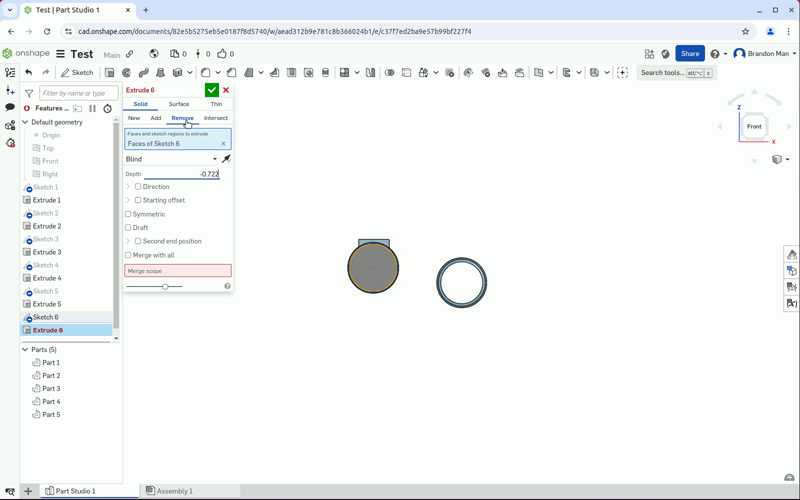
key(tab, 6)
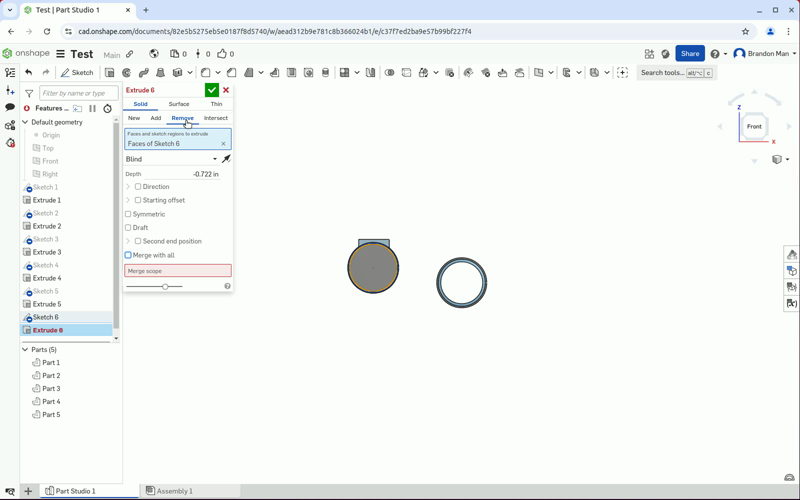
key(space)
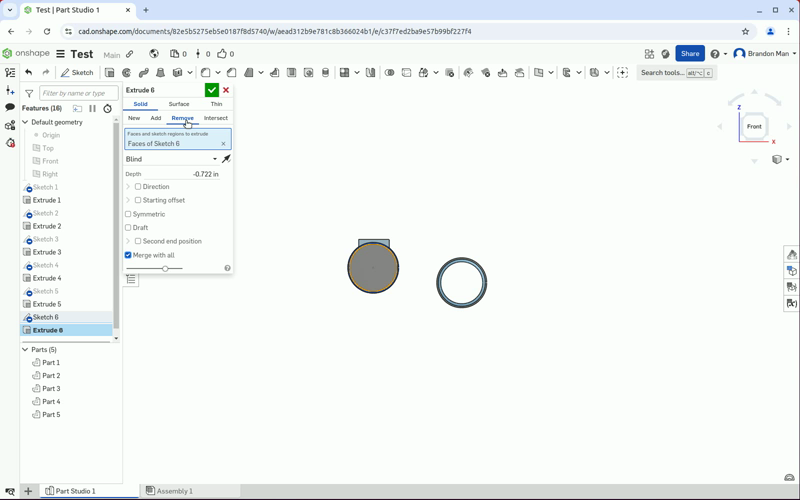
key(enter)
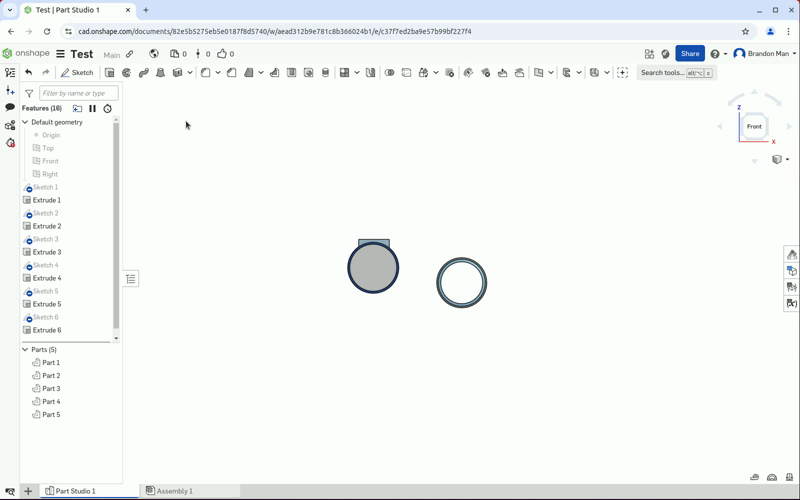
key(shift+h)
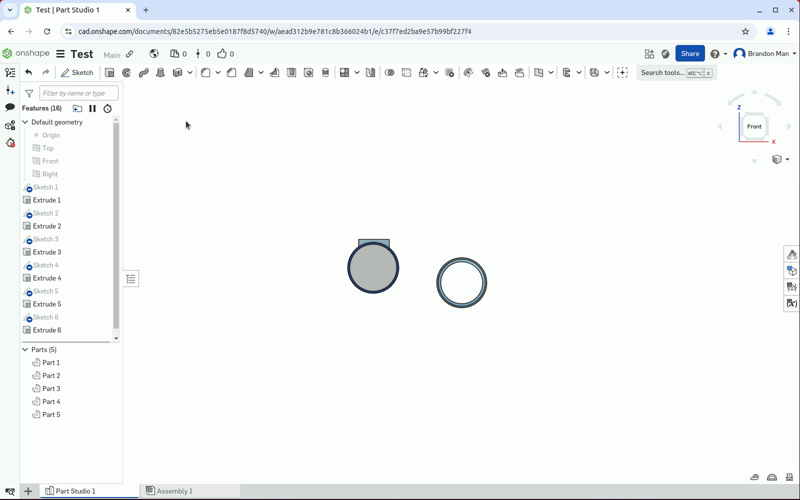
key(shift+h)
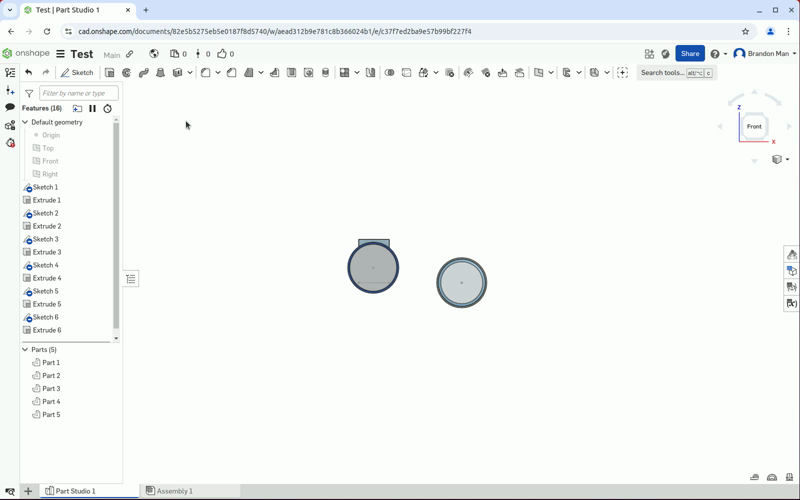
key(shift+7)
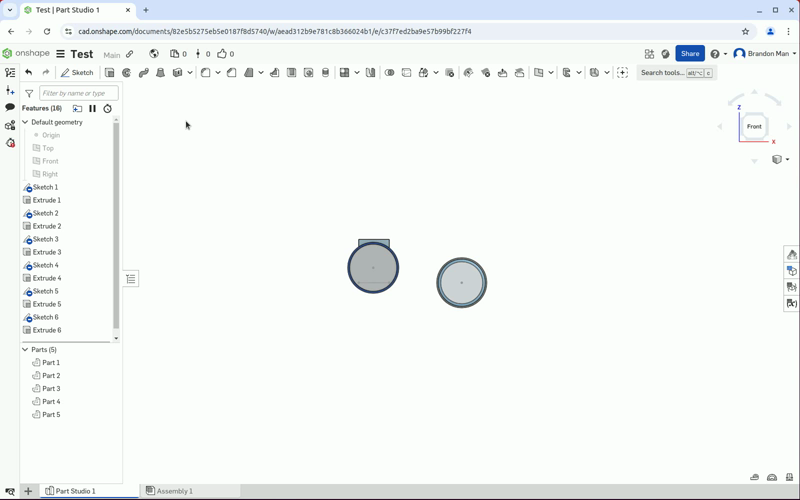
key(left, 2)
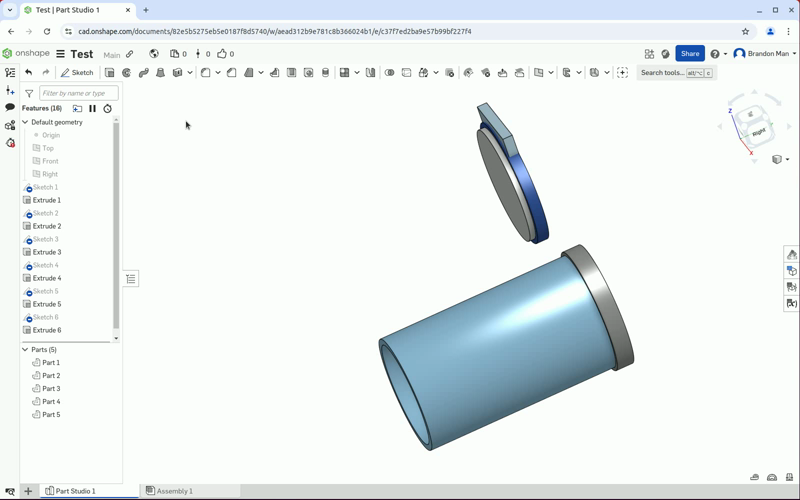
key(down, 2)
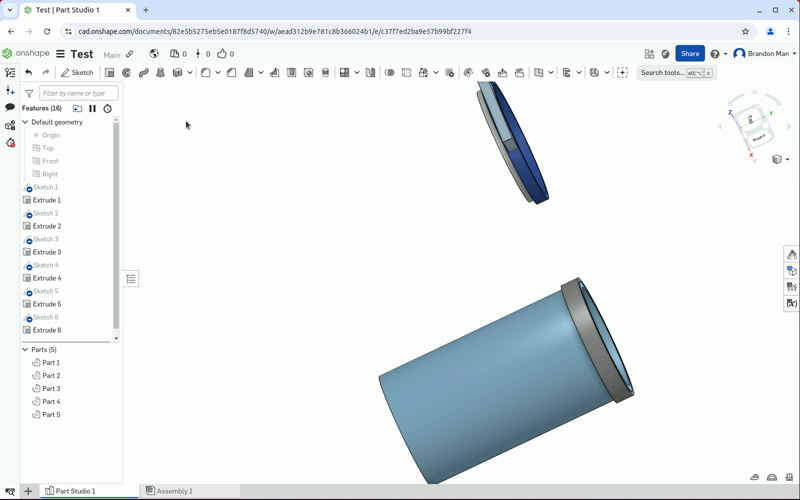
key(up, 2)
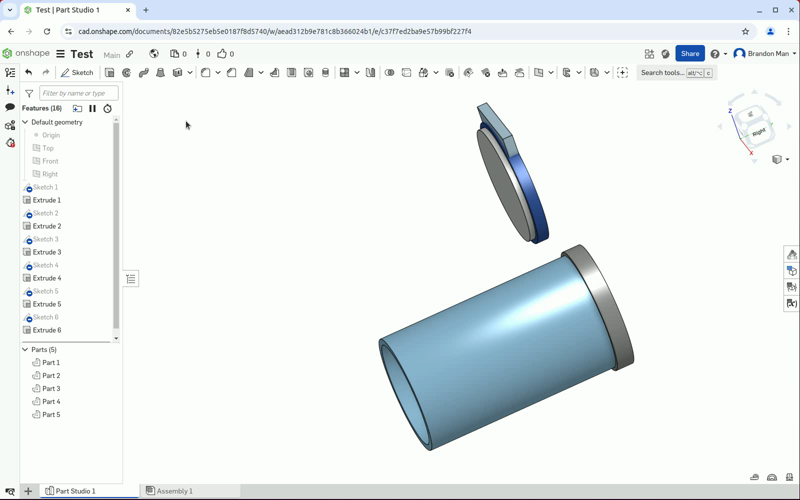
key(right, 2)
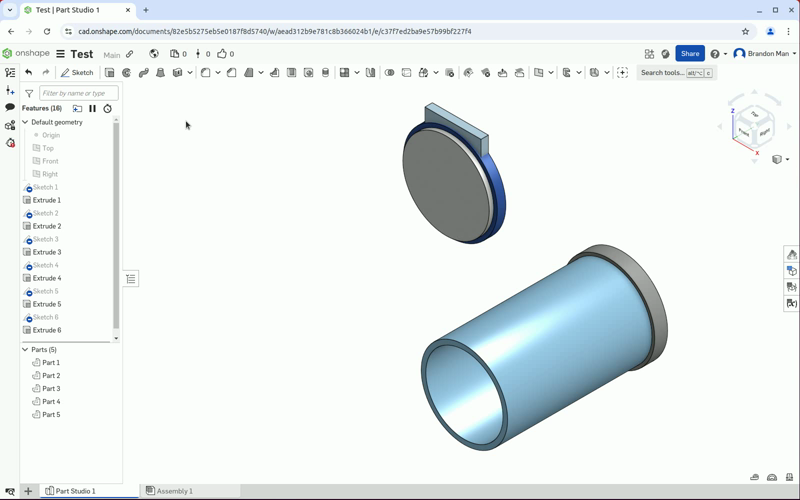
mouse_move(69, 189)
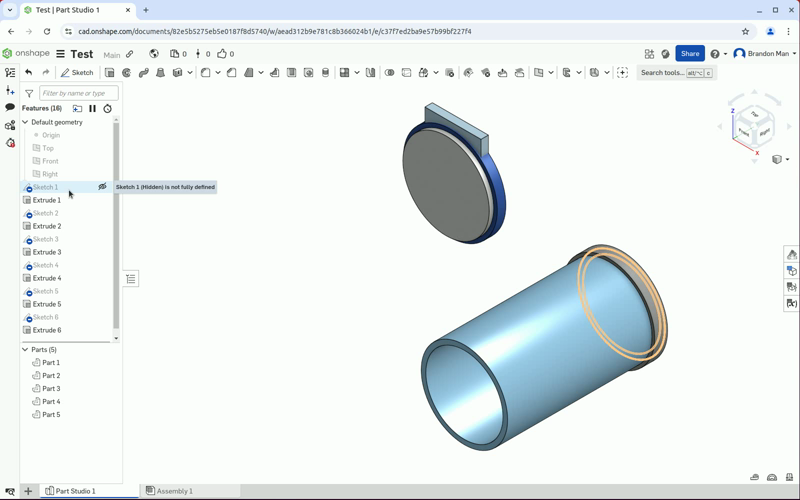
click(69, 189)